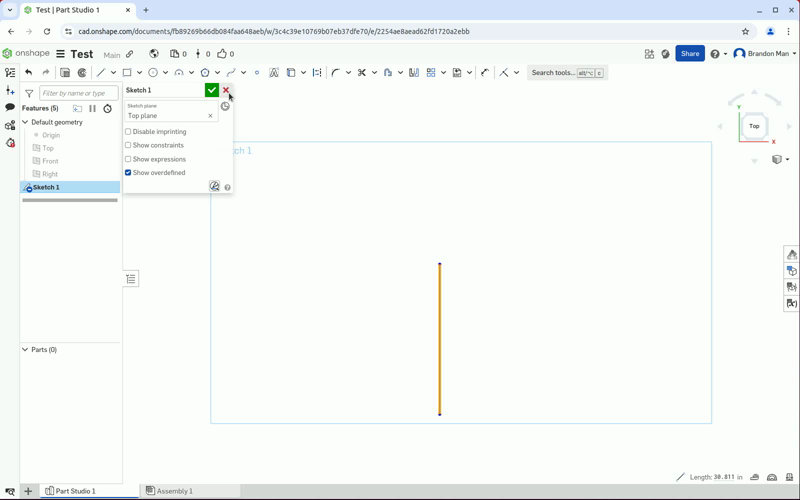
key(shift+h)
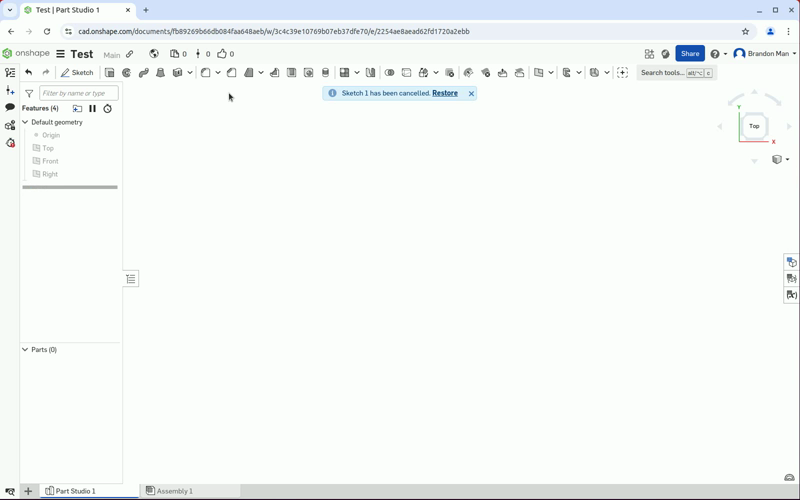
mouse_move(73, 352)
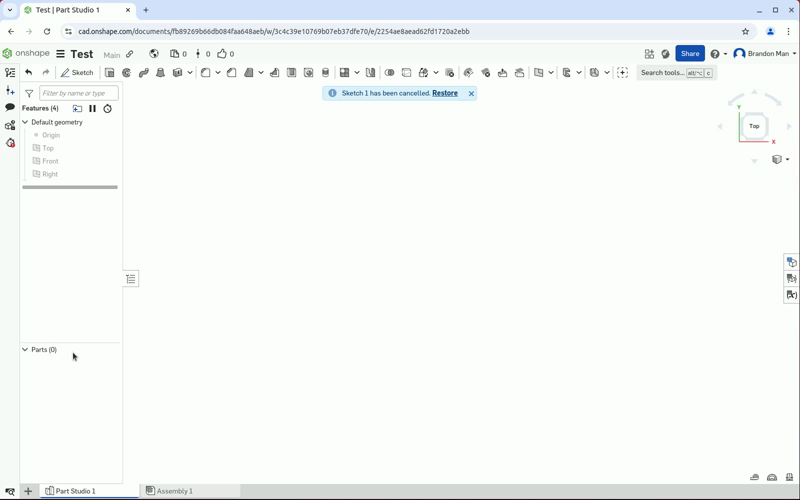
key(y)
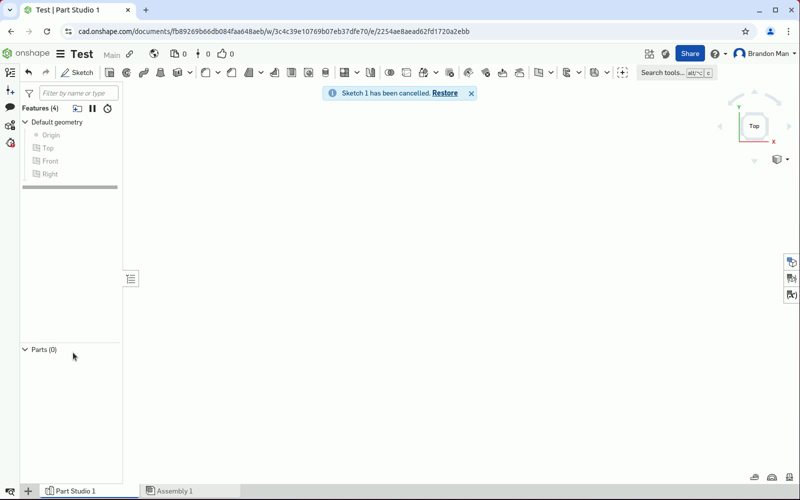
key(shift+p)
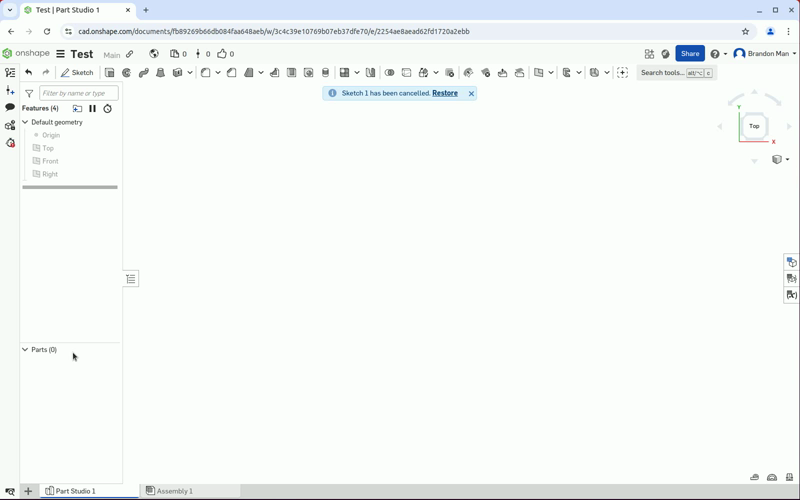
key(space)
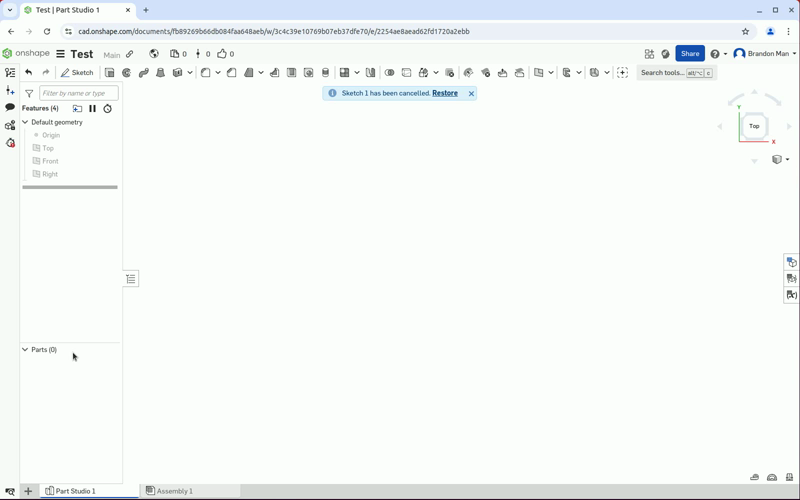
key_down(shift)
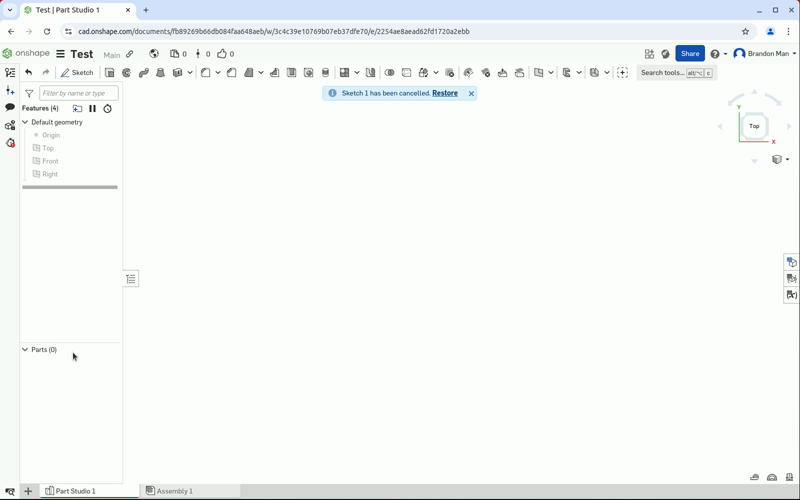
key(up)
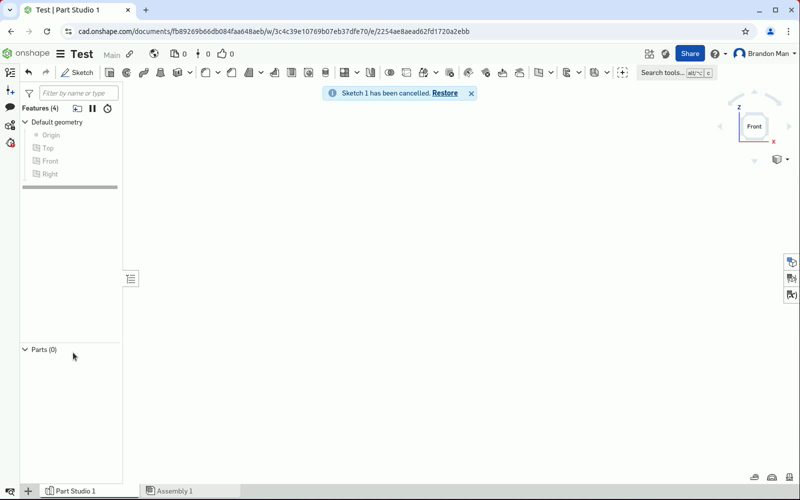
key_up(shift)
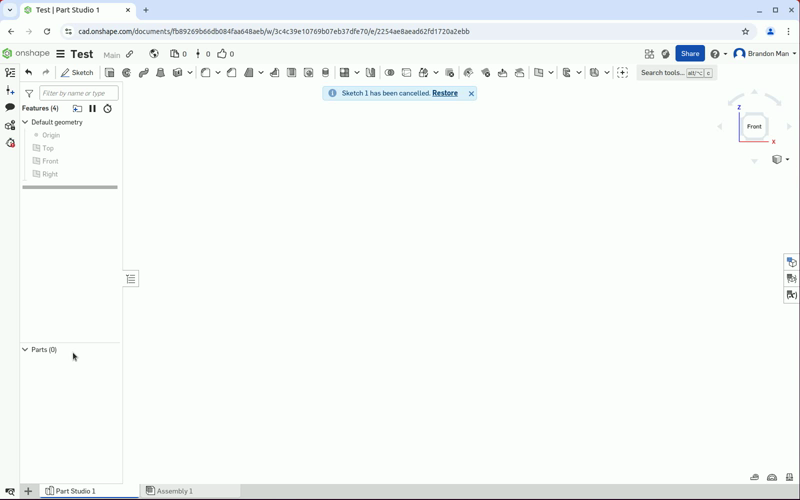
key(space)
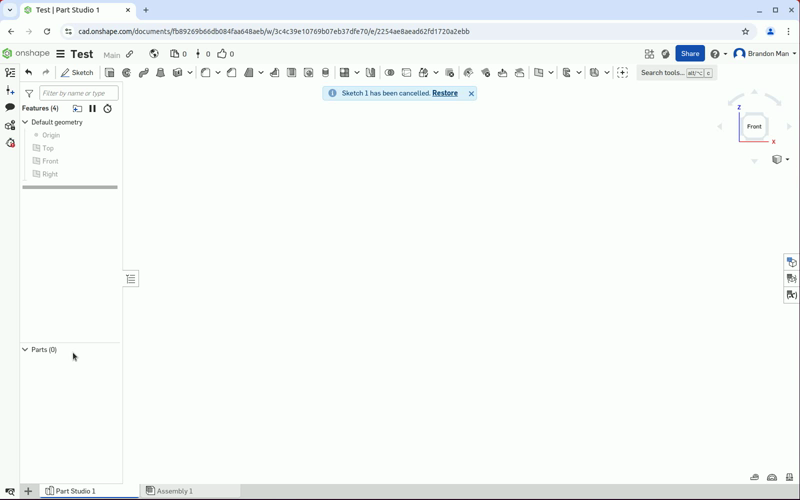
key_down(shift)
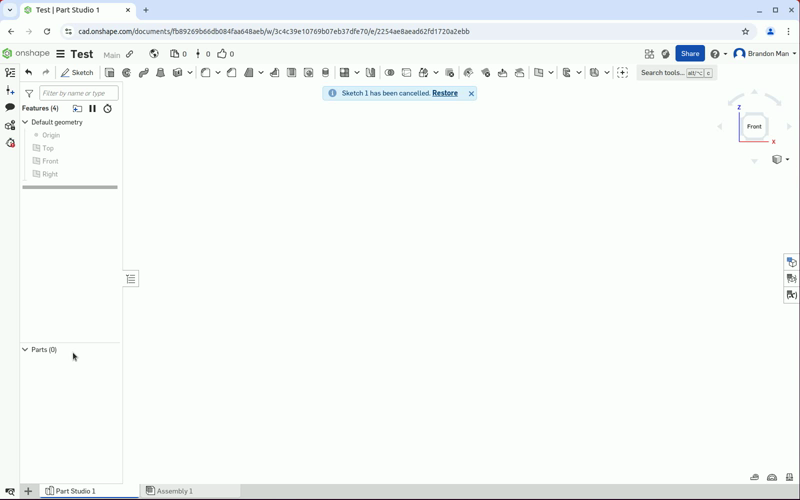
key(left)
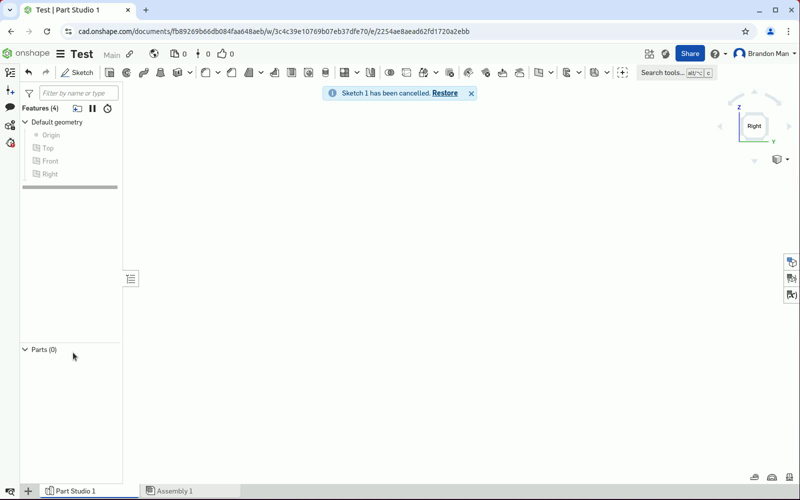
key_up(shift)
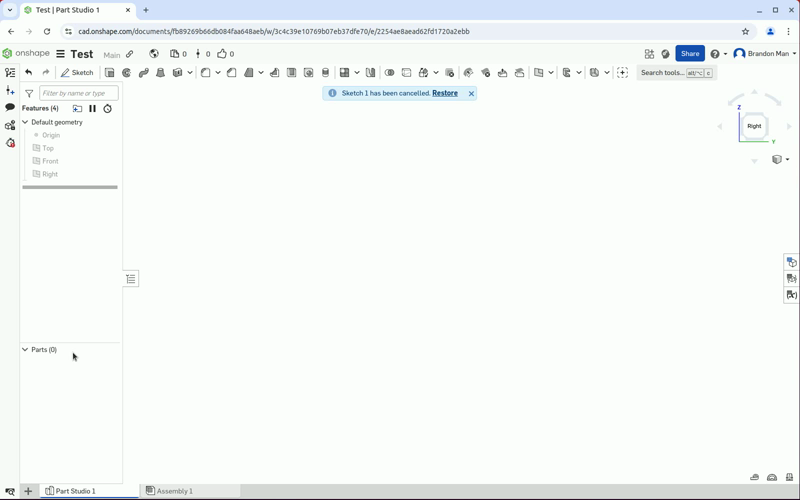
mouse_move(73, 352)
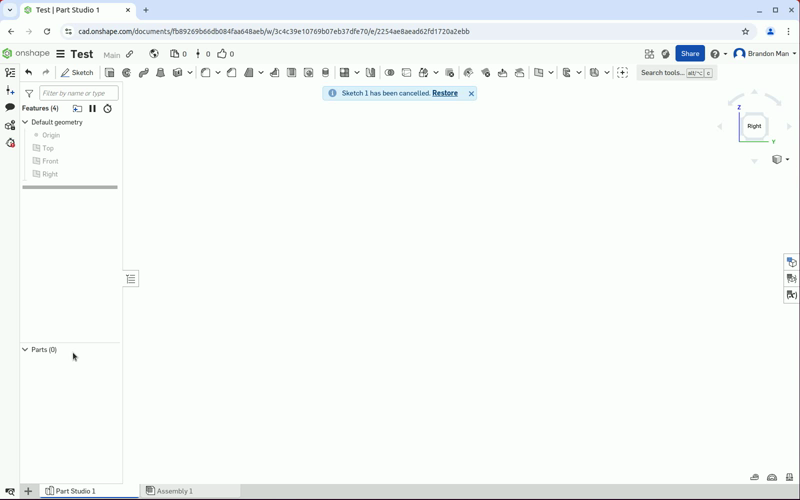
key(shift+y)
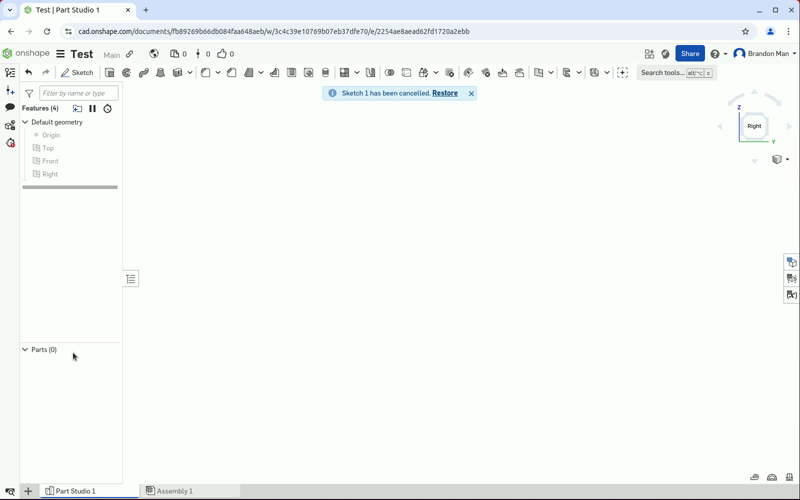
key(shift+s)
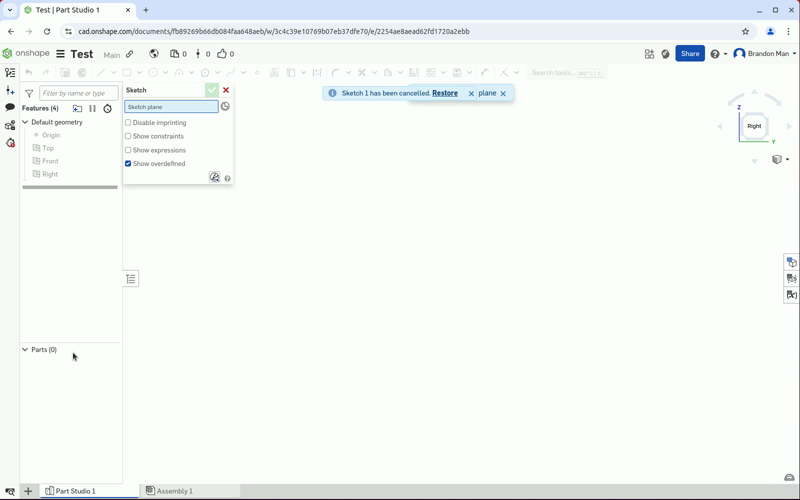
mouse_move(73, 176)
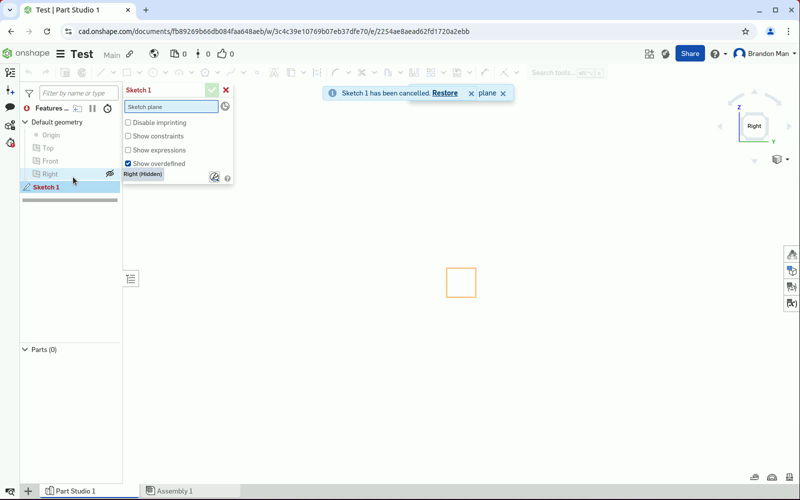
click(73, 176)
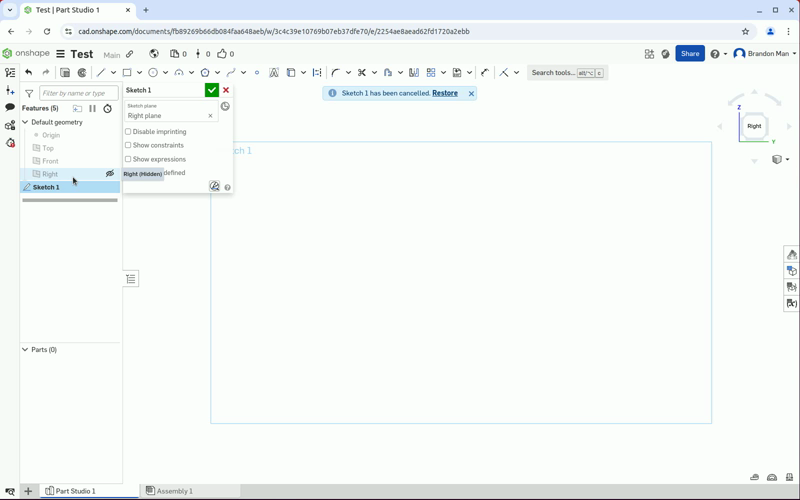
mouse_move(73, 352)
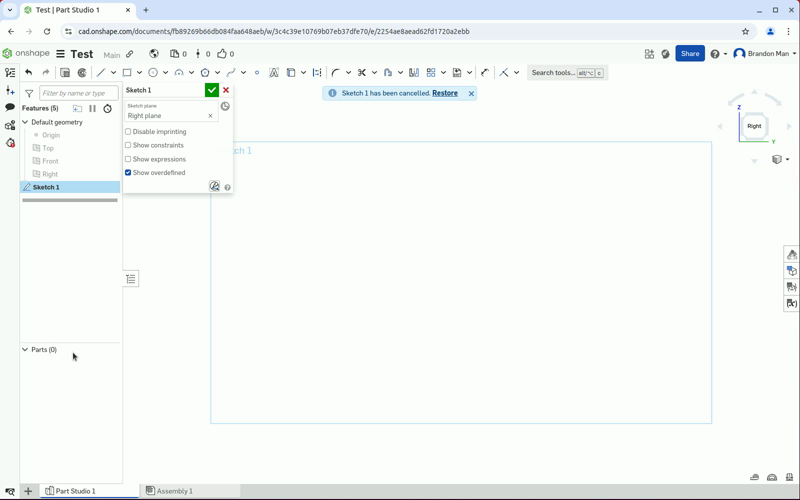
key(y)
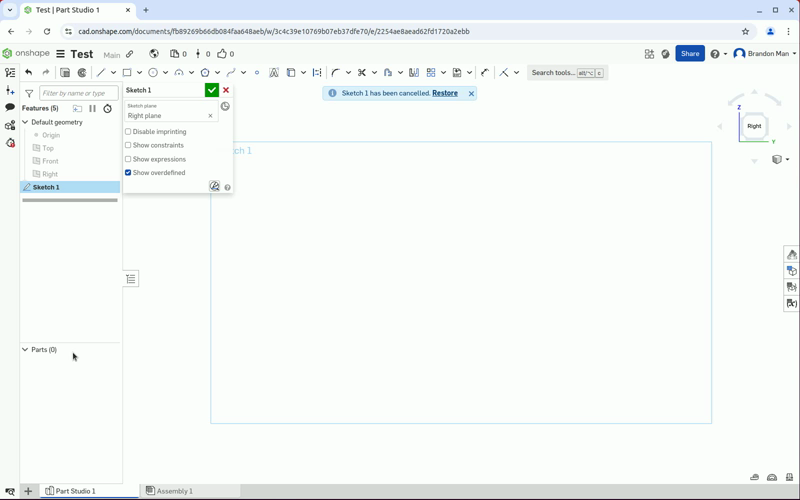
key(l)
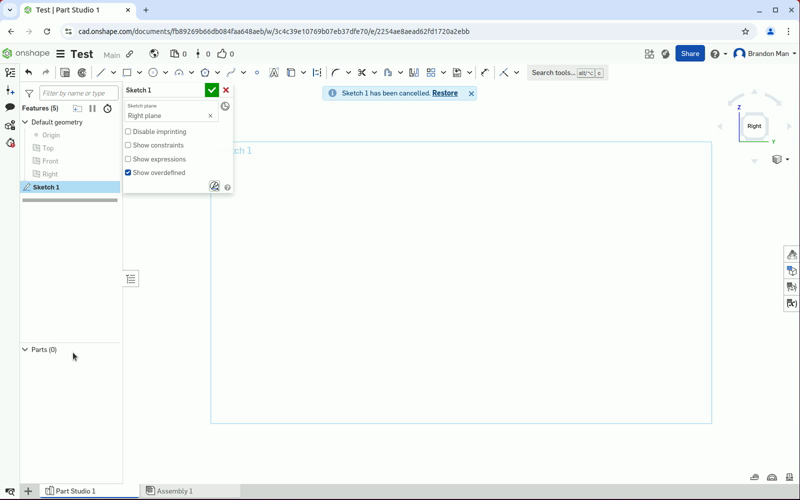
key_down(shift)
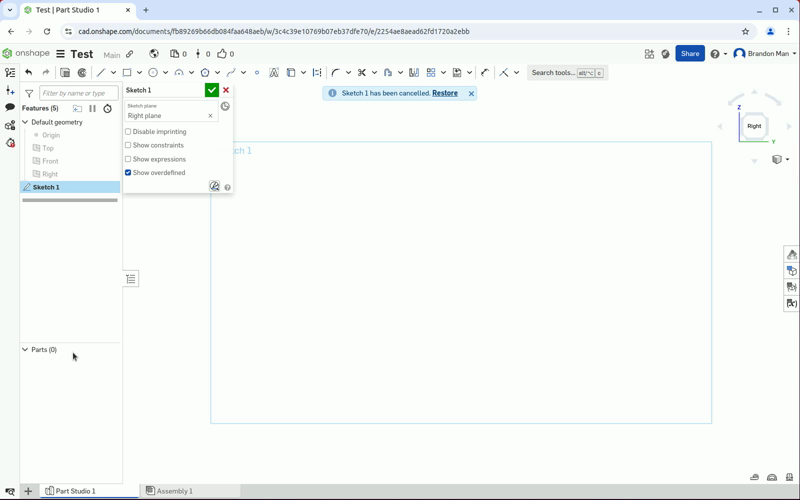
mouse_move(430, 282)
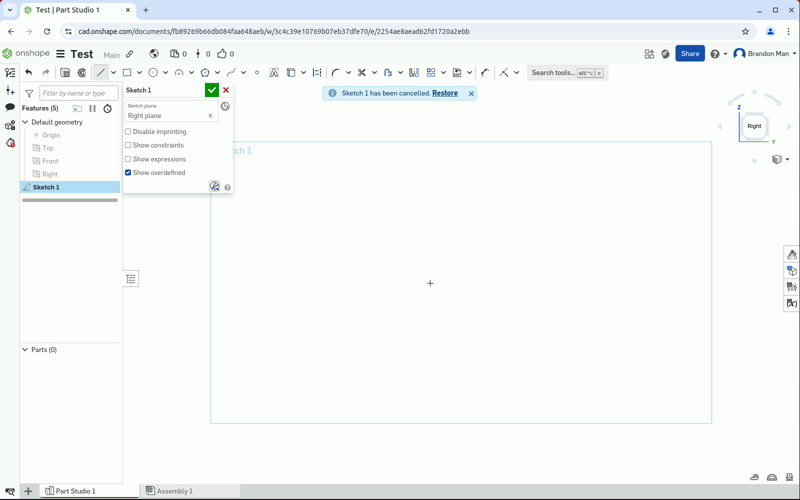
click(430, 282)
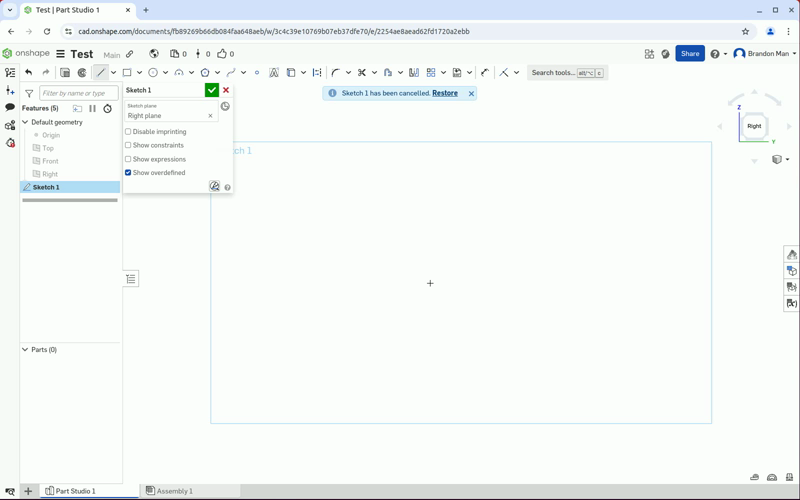
key_up(shift)
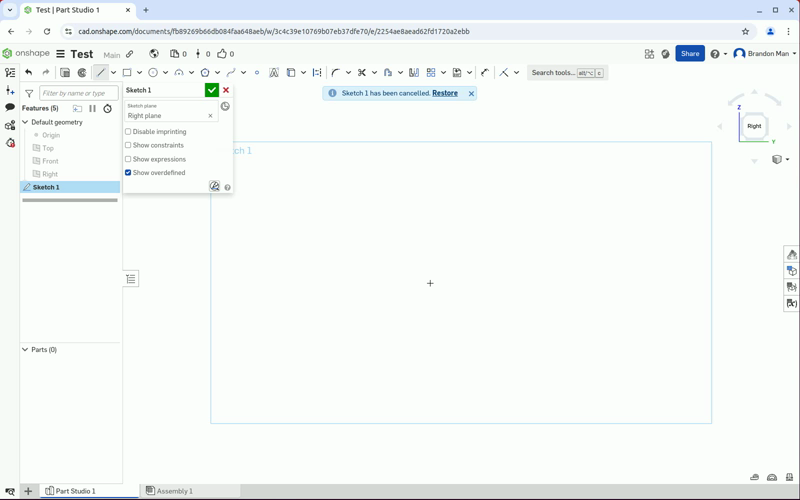
key_down(shift)
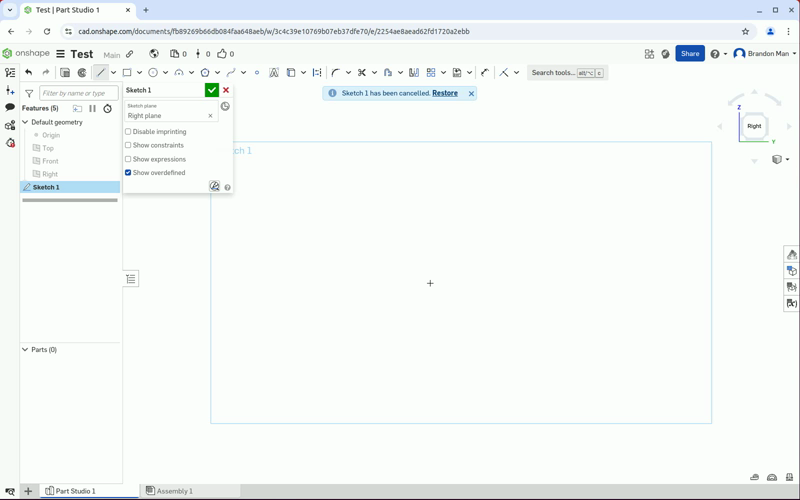
mouse_move(460, 282)
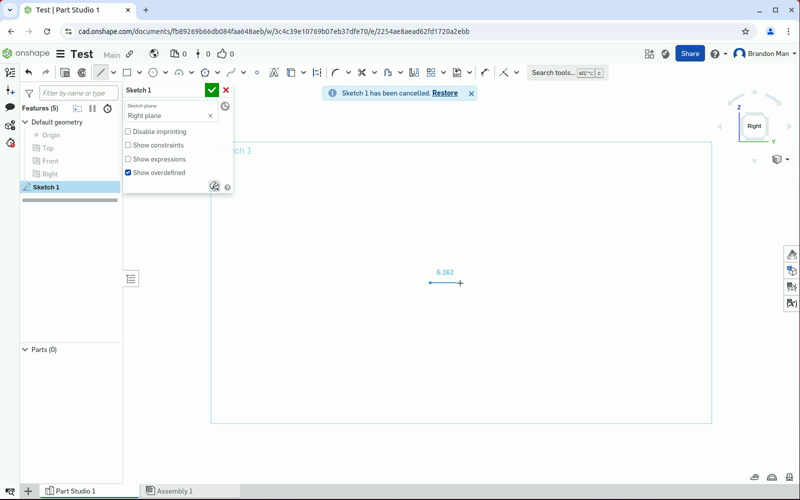
mouse_move(439, 282)
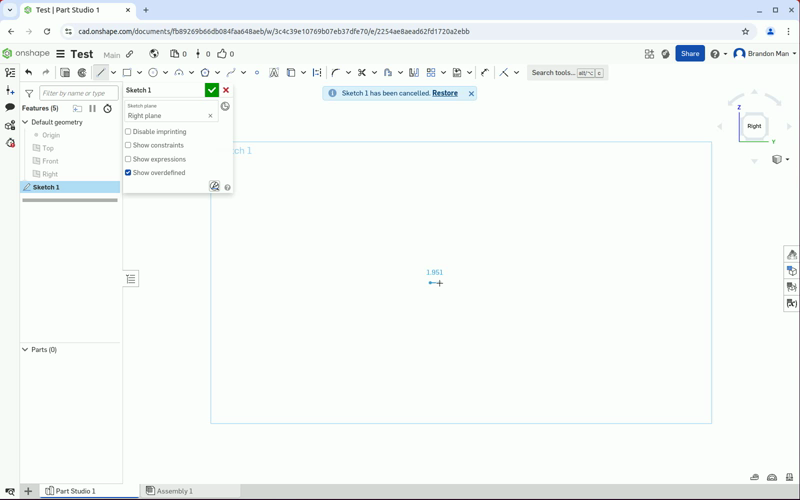
click(439, 282)
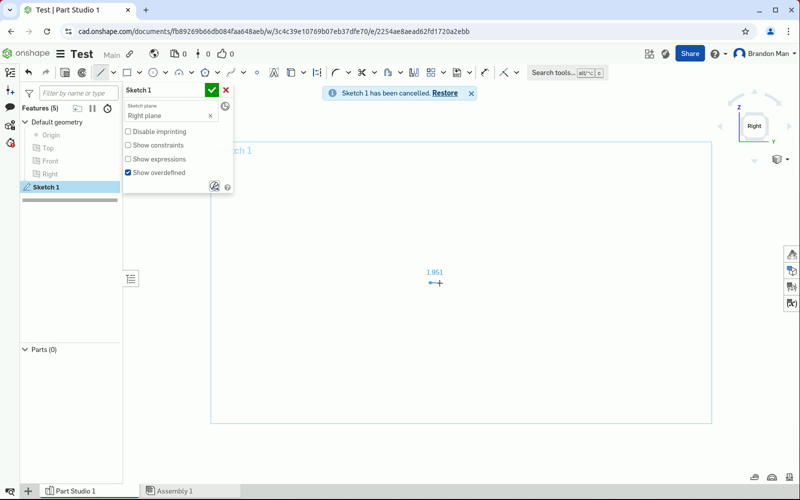
key_up(shift)
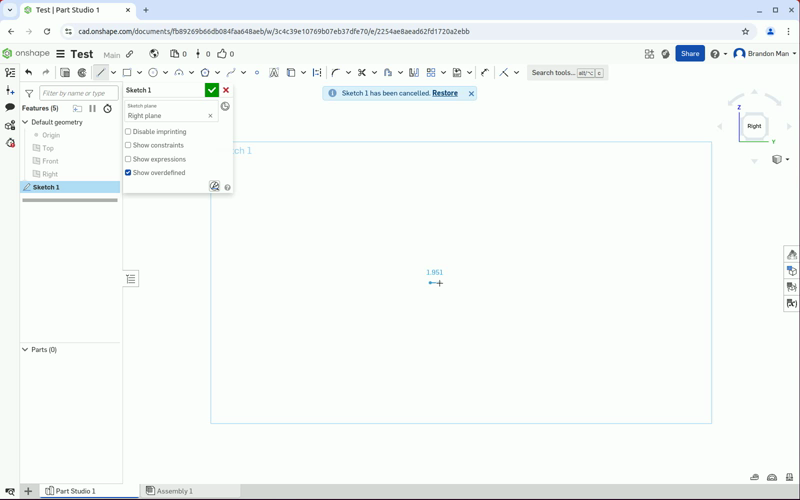
key(esc)
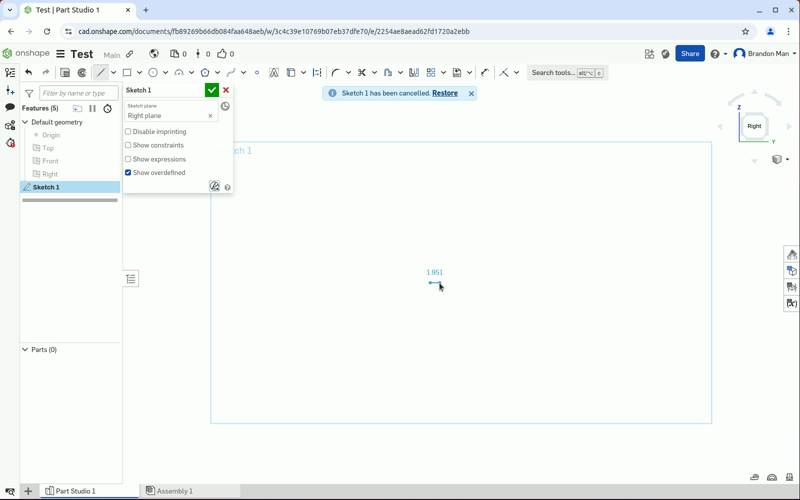
key(a)
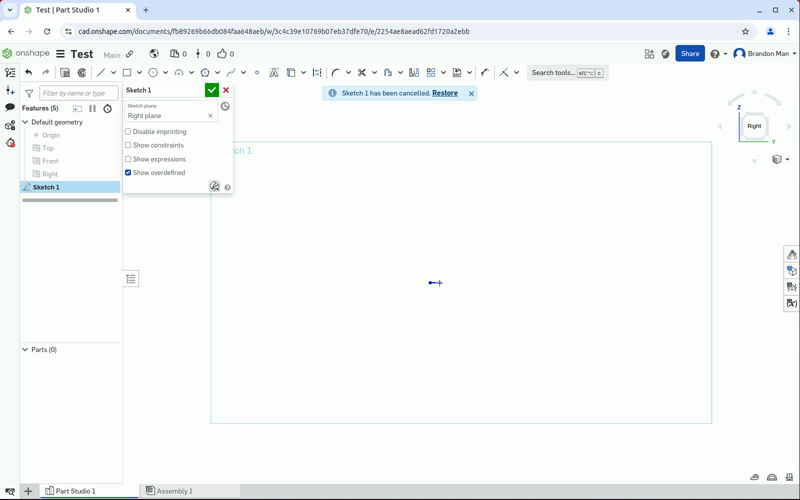
mouse_move(439, 282)
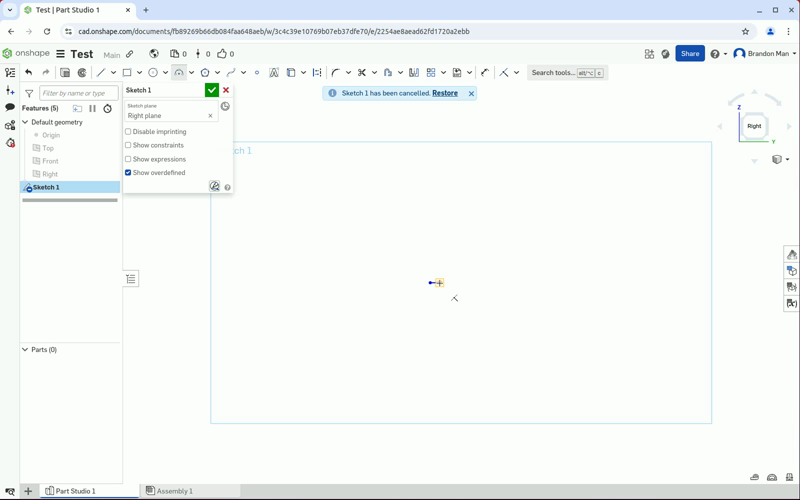
click(439, 282)
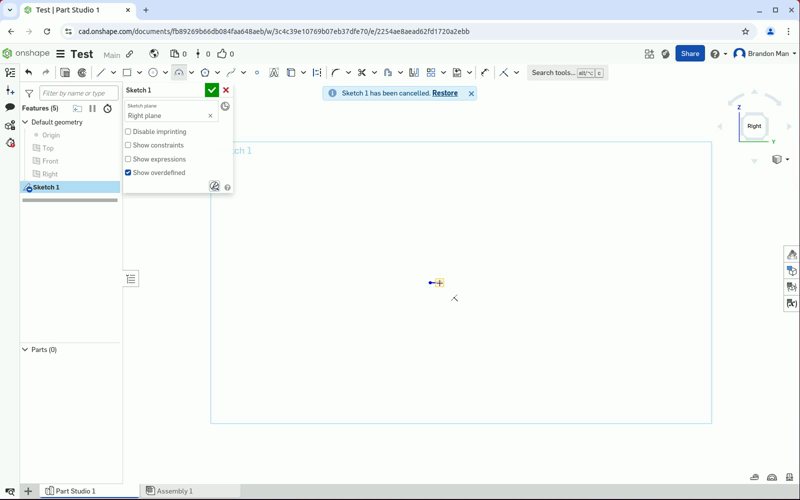
key_down(shift)
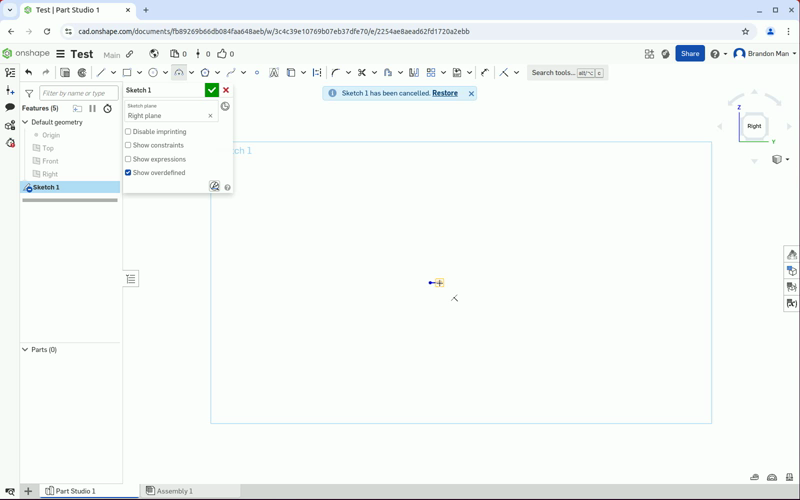
mouse_move(453, 267)
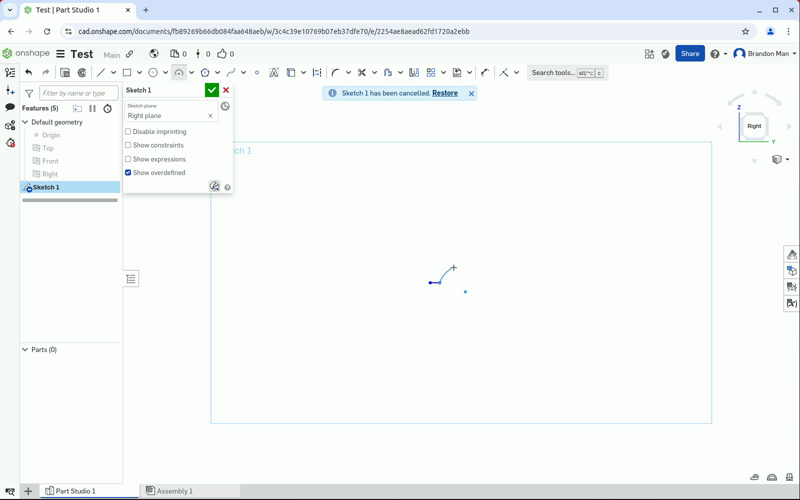
click(453, 267)
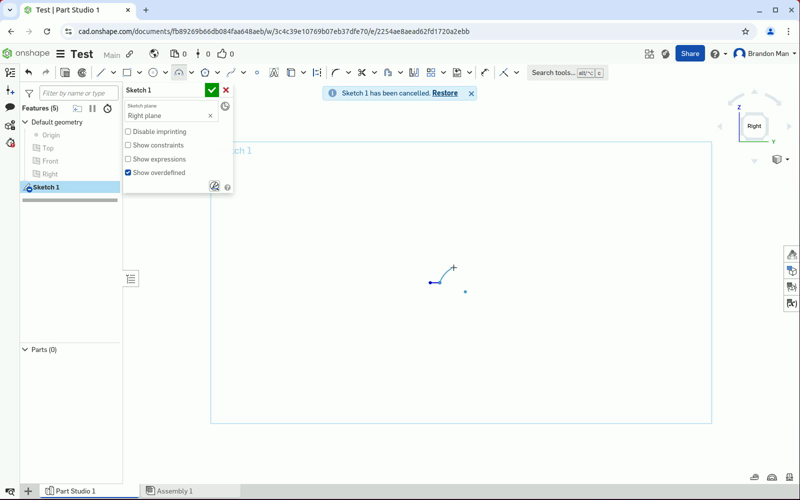
mouse_move(444, 273)
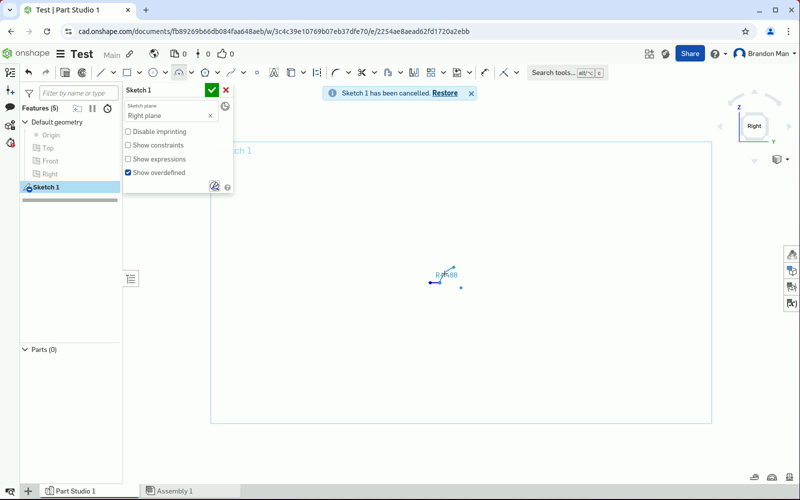
click(444, 273)
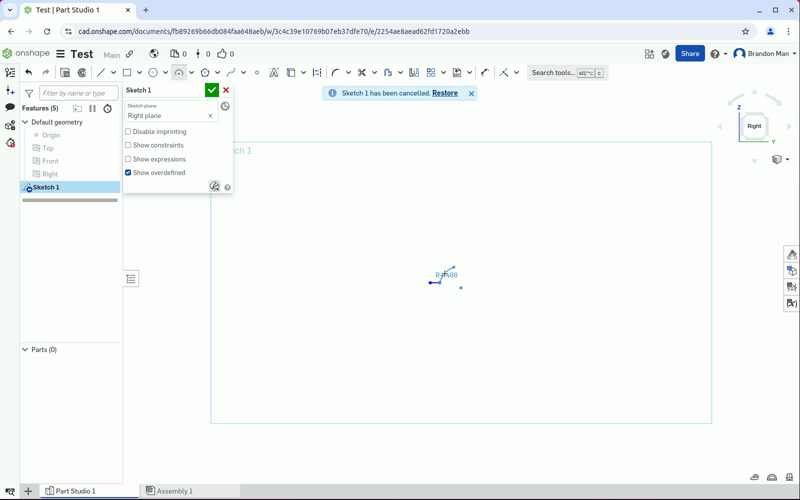
key_up(shift)
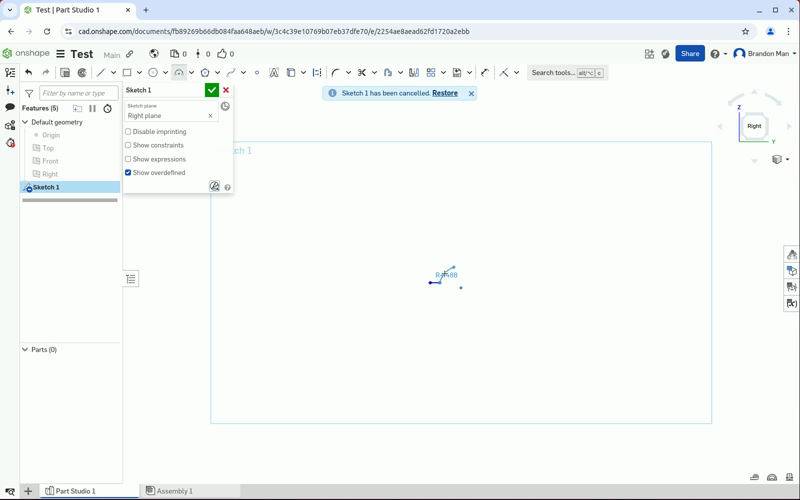
key(esc)
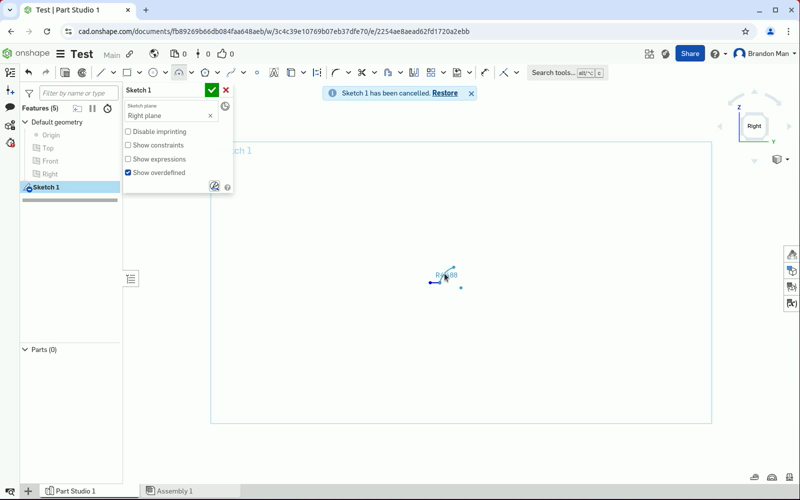
key(l)
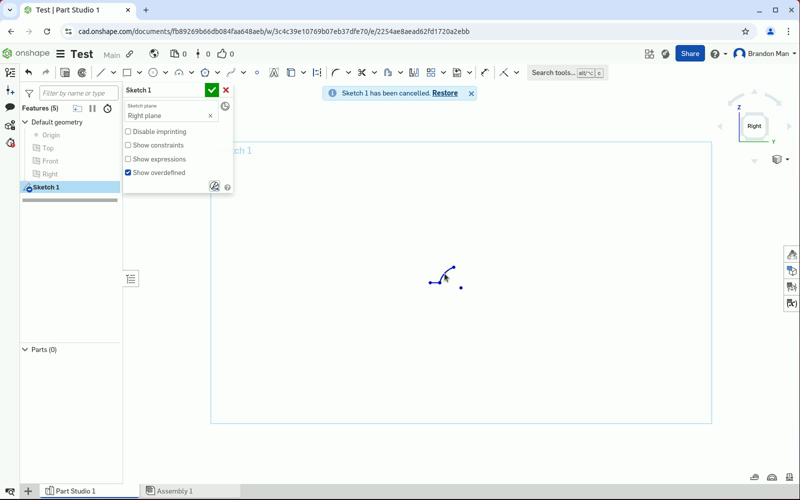
mouse_move(453, 267)
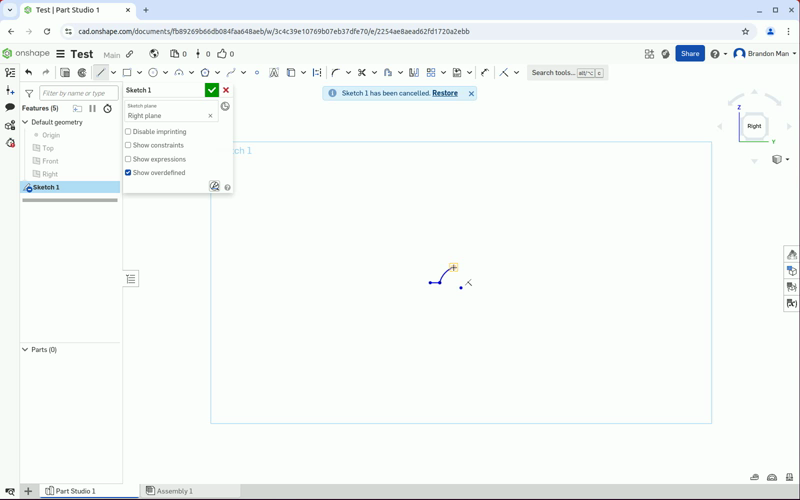
click(453, 267)
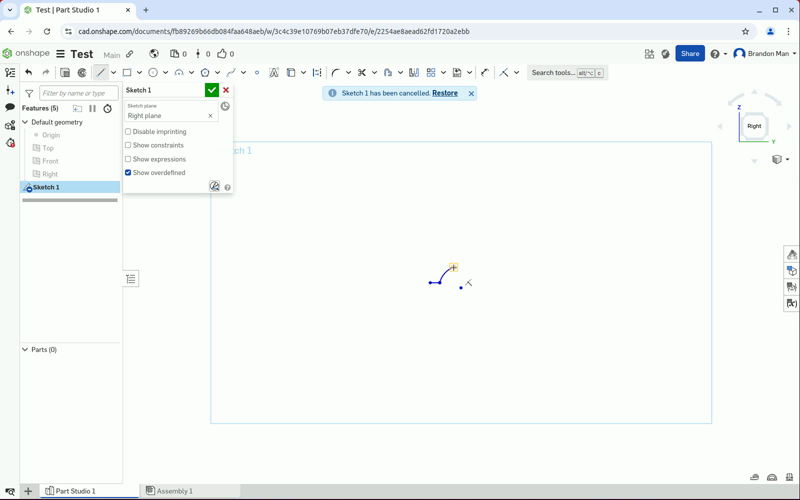
key_down(shift)
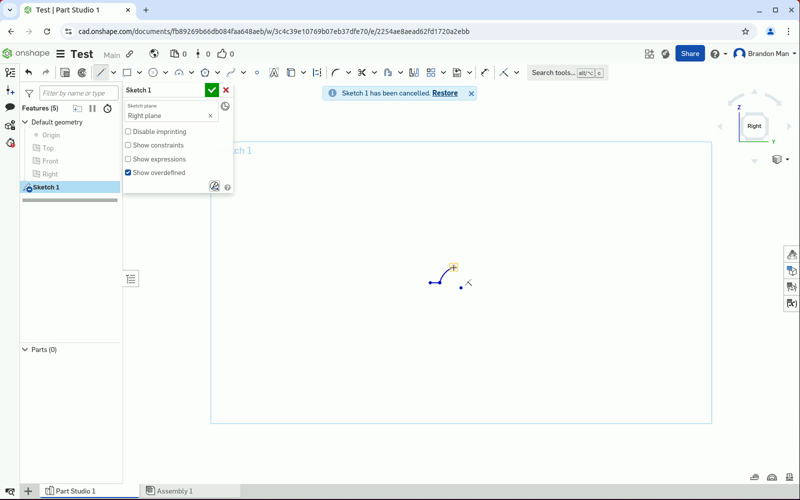
mouse_move(483, 267)
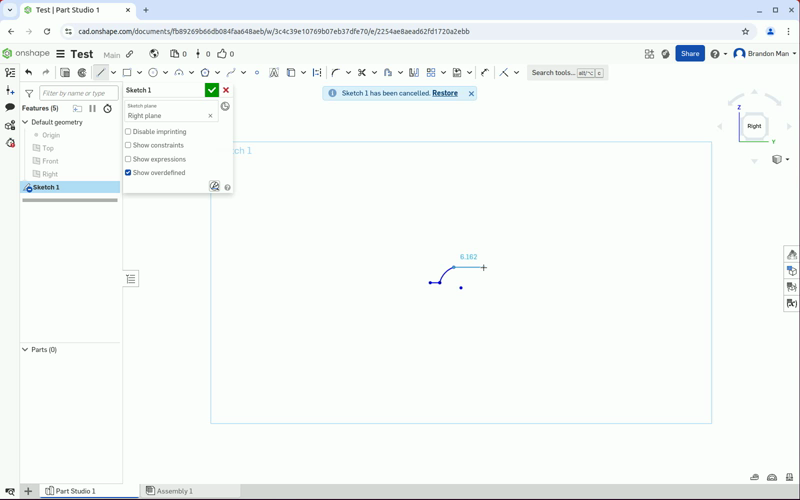
mouse_move(453, 264)
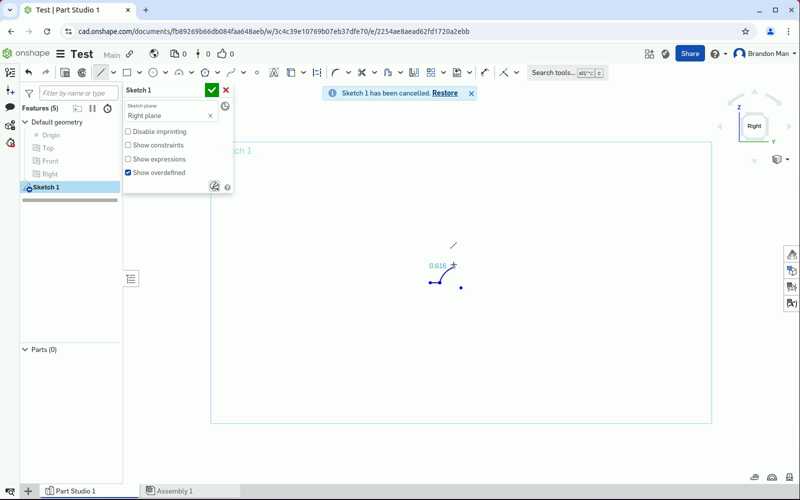
scroll(6)
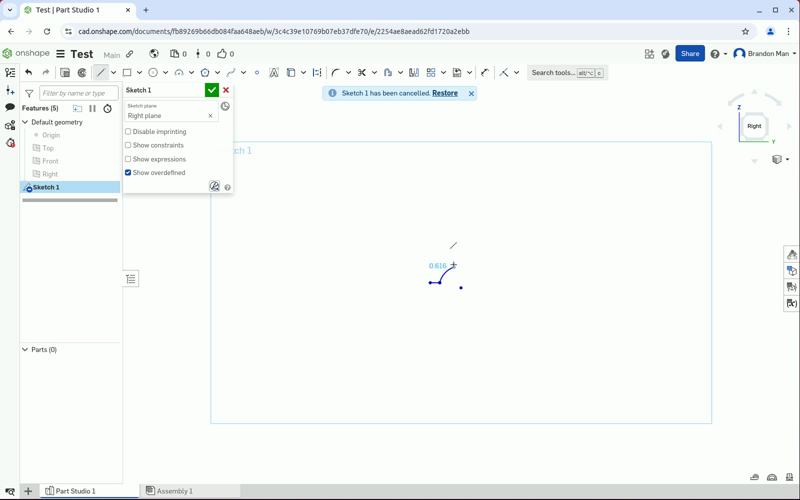
scroll(6)
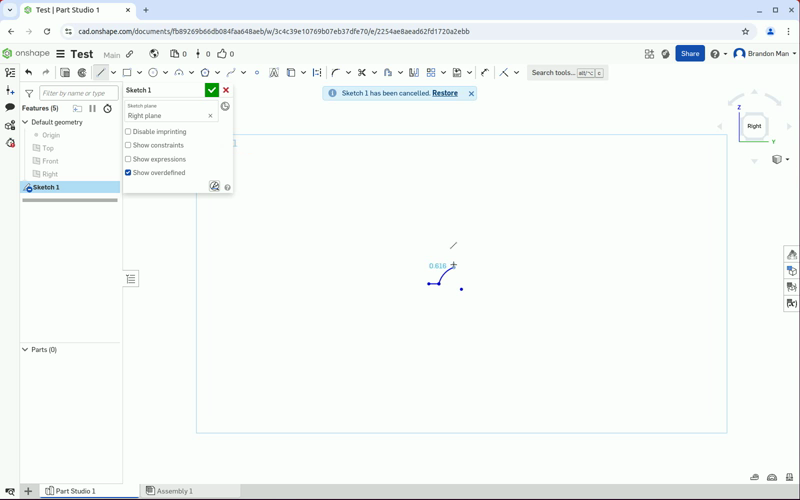
scroll(6)
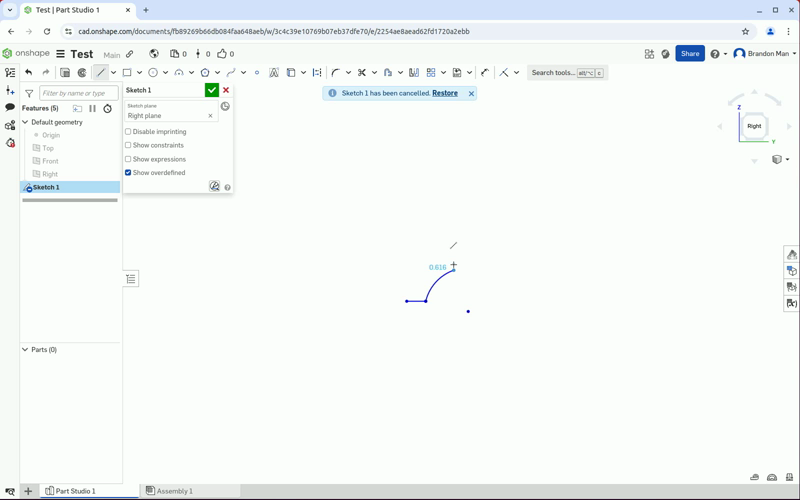
scroll(6)
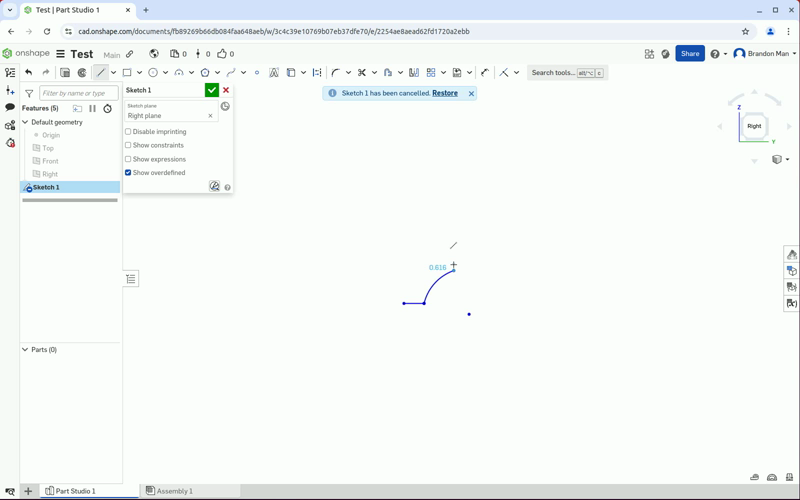
scroll(6)
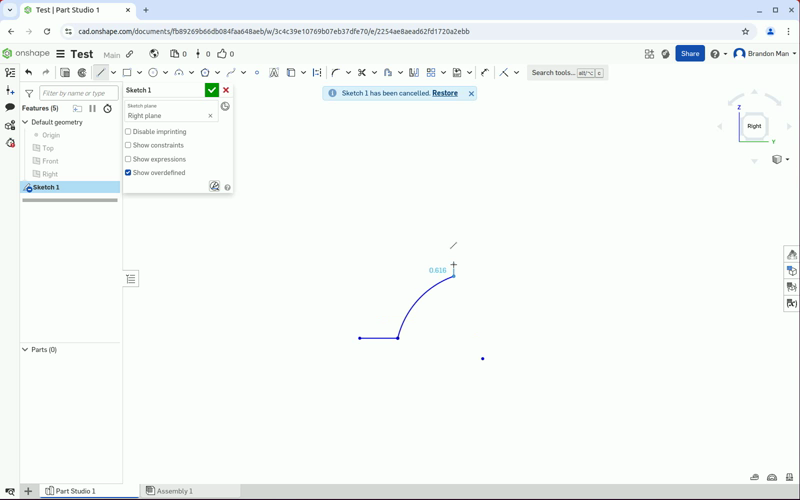
scroll(6)
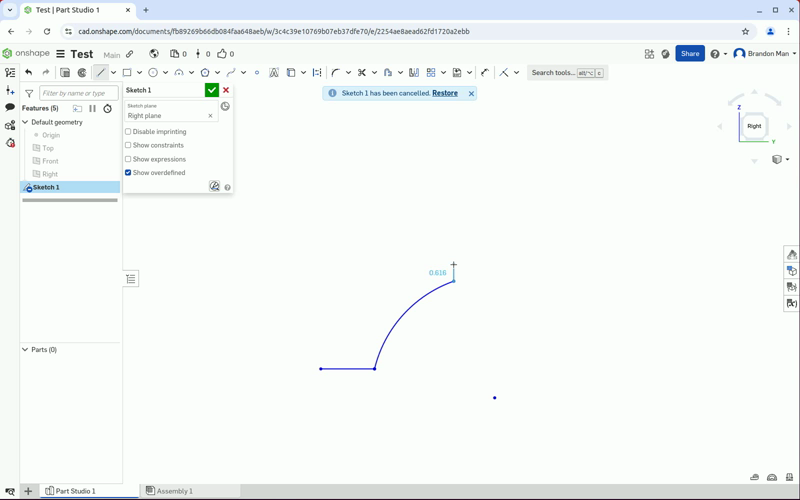
scroll(6)
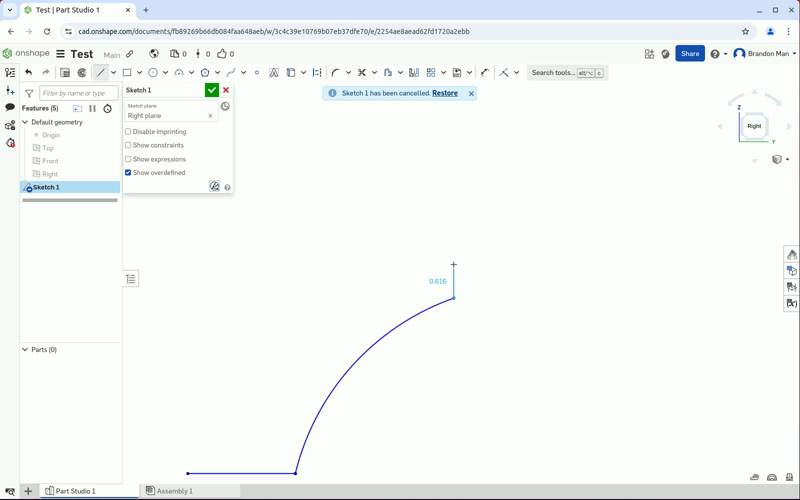
click(453, 264)
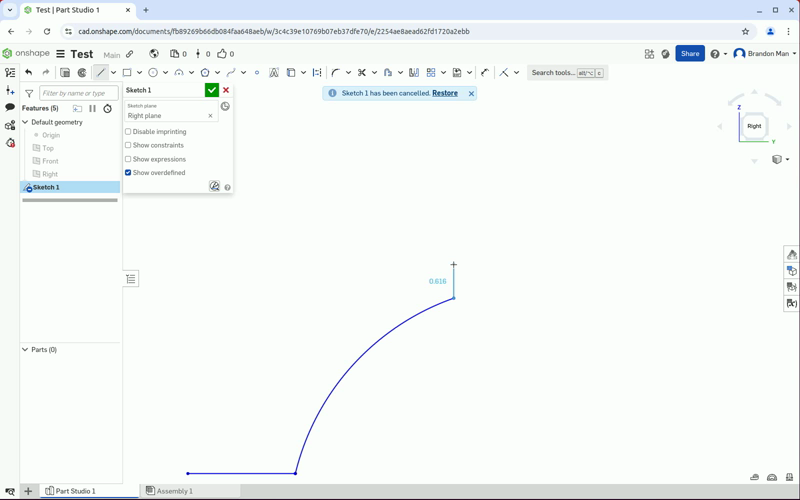
scroll(-6)
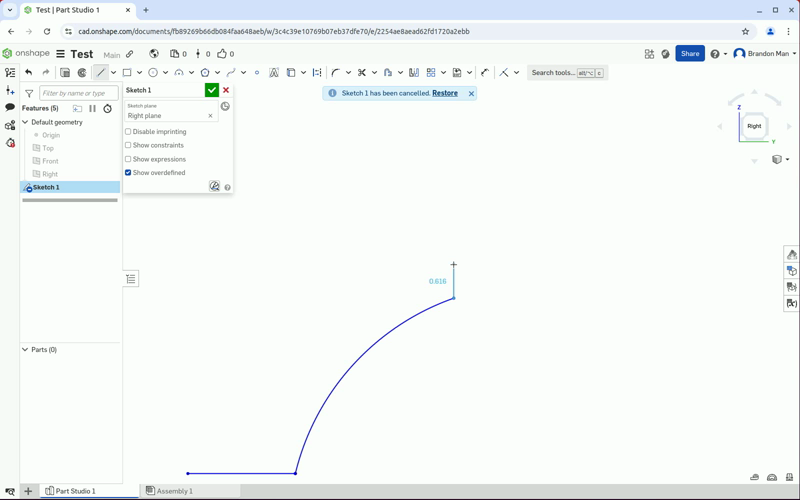
scroll(-6)
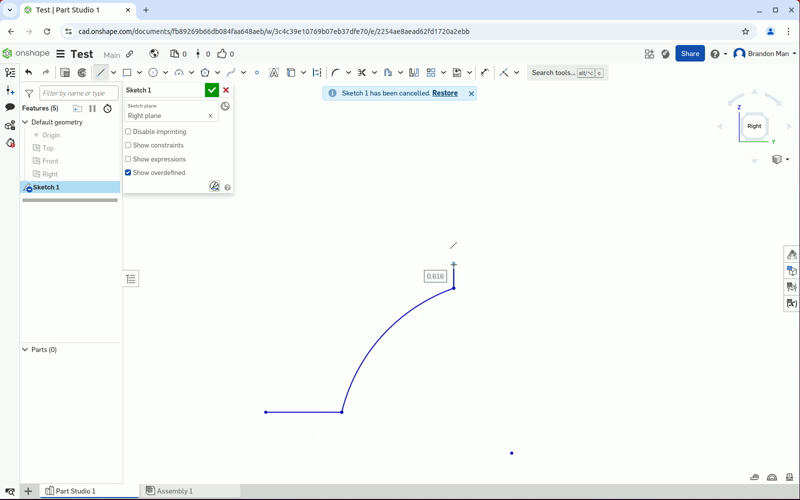
scroll(-6)
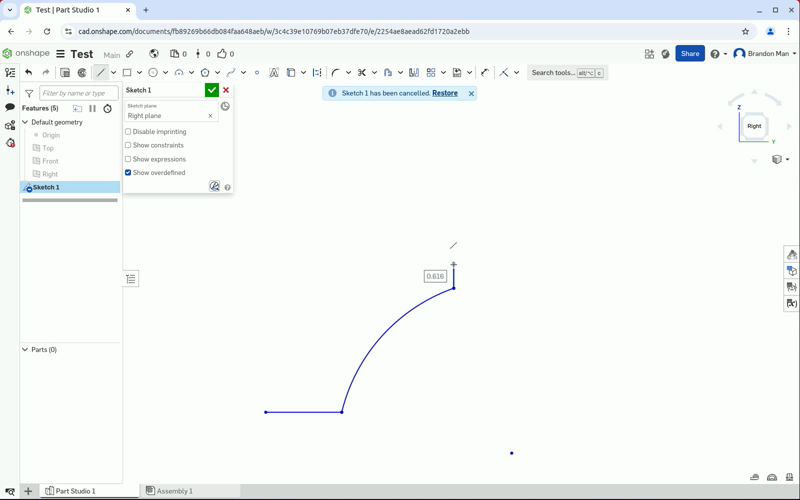
scroll(-6)
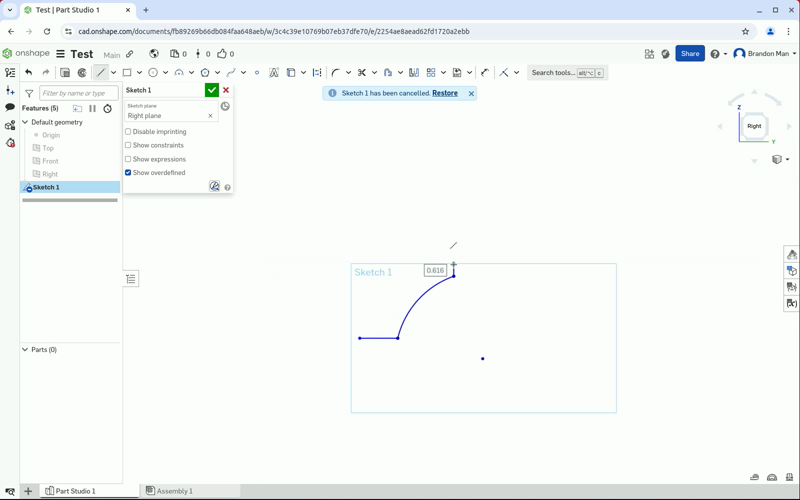
scroll(-6)
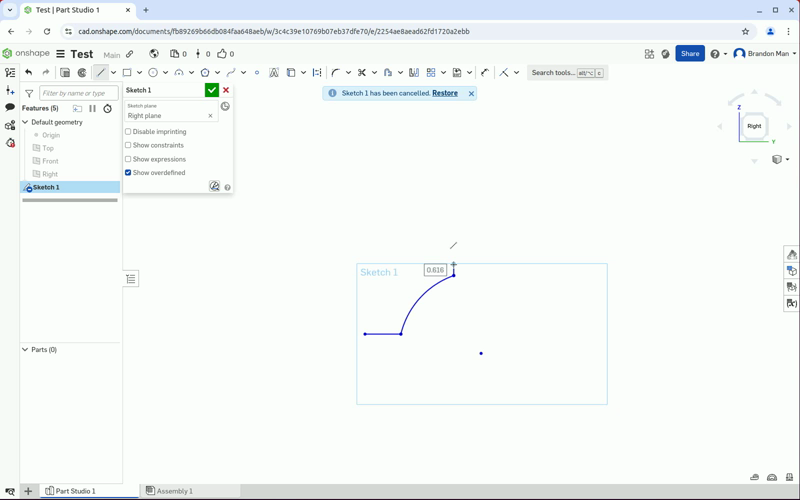
scroll(-6)
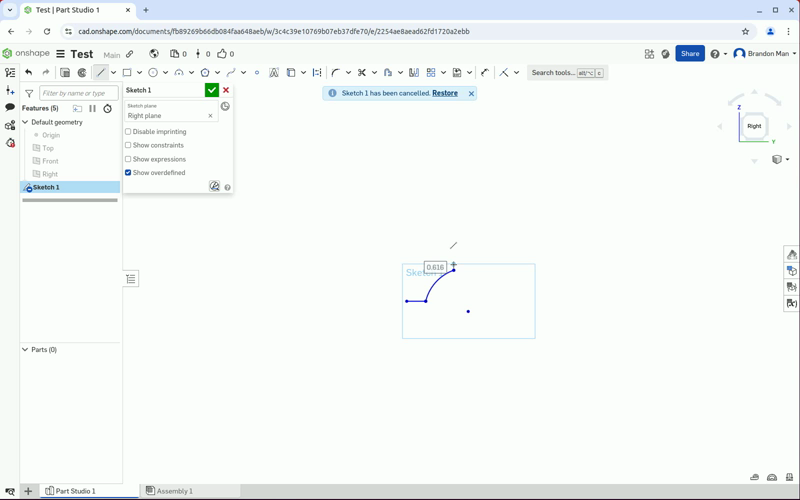
scroll(-6)
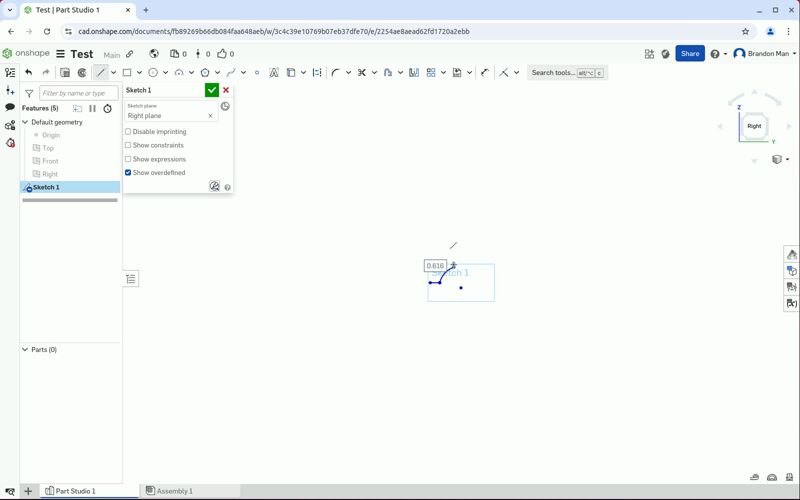
key_up(shift)
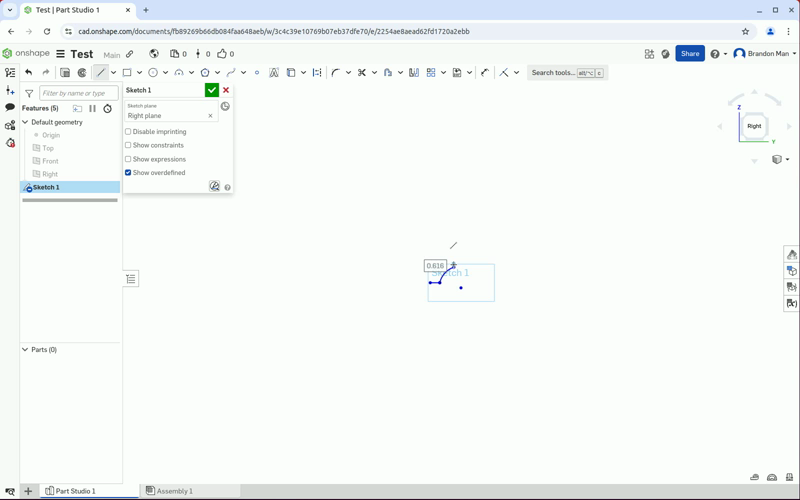
key(esc)
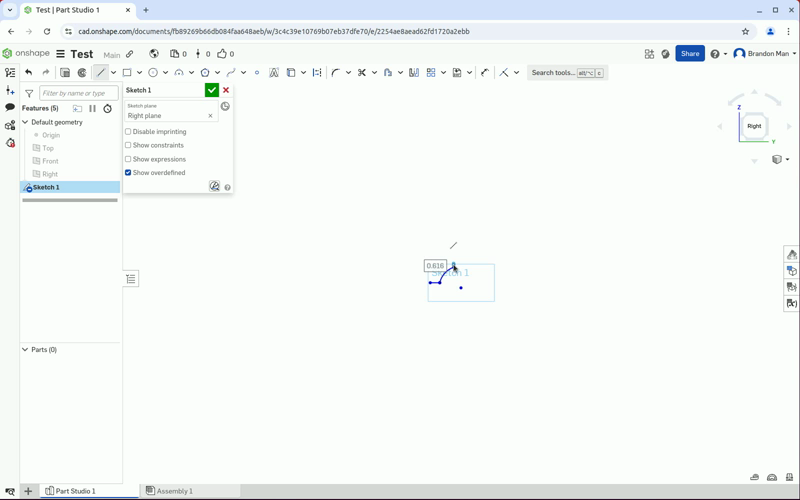
key(a)
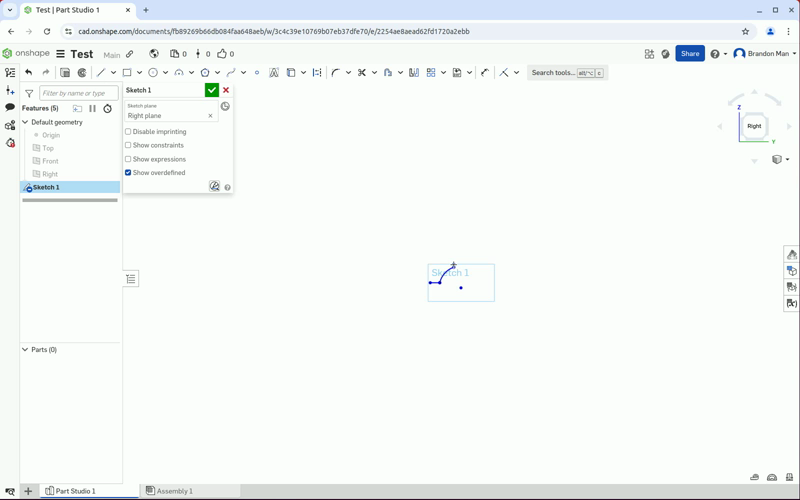
mouse_move(453, 264)
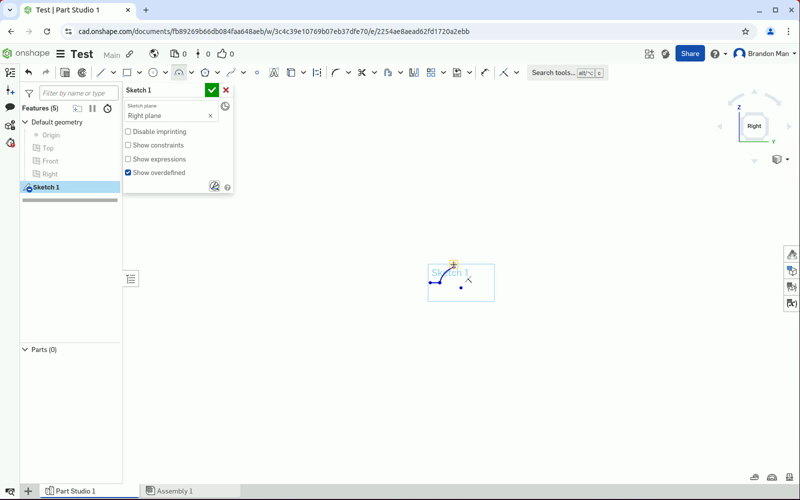
scroll(6)
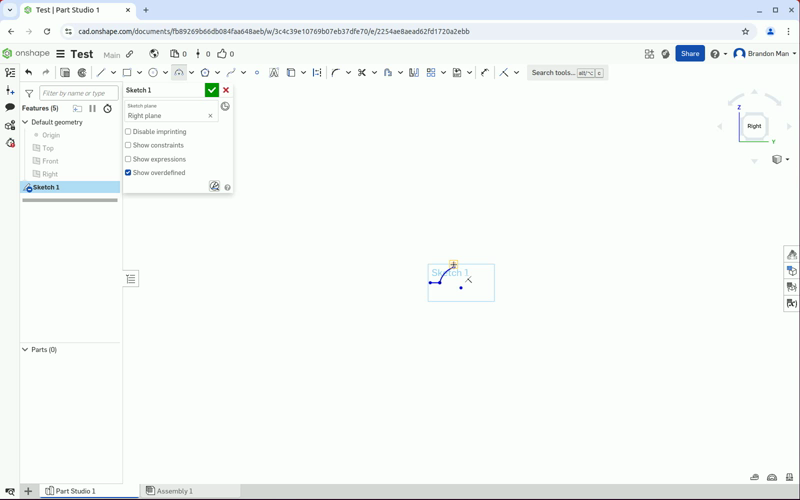
scroll(6)
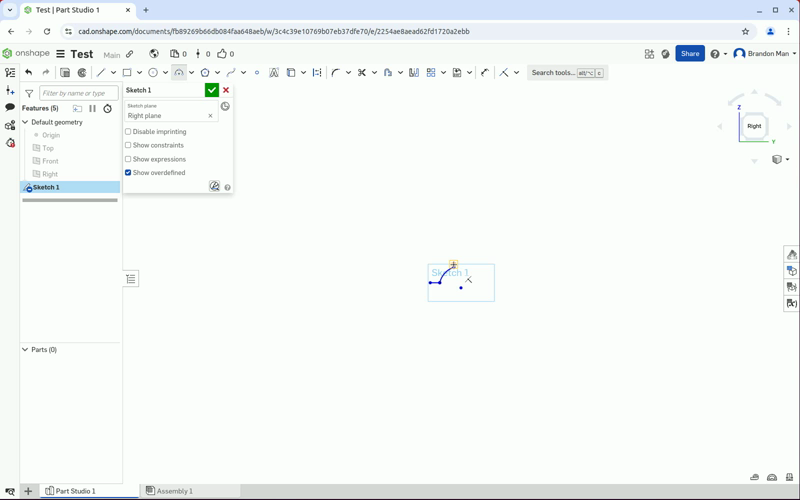
scroll(6)
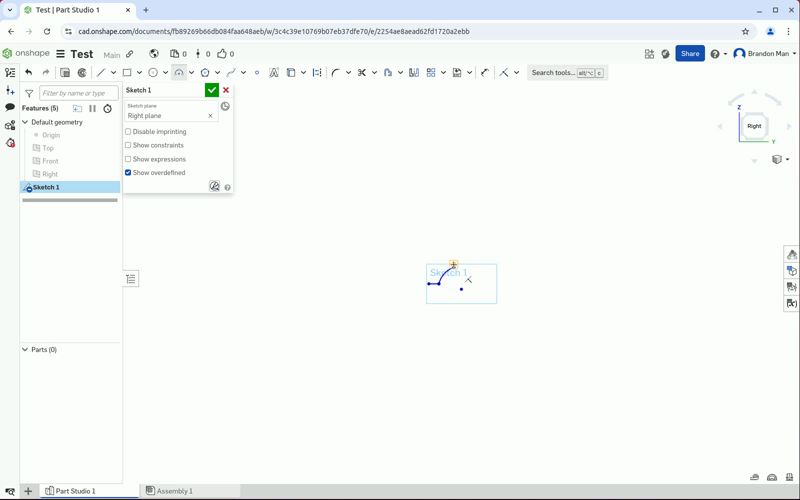
scroll(6)
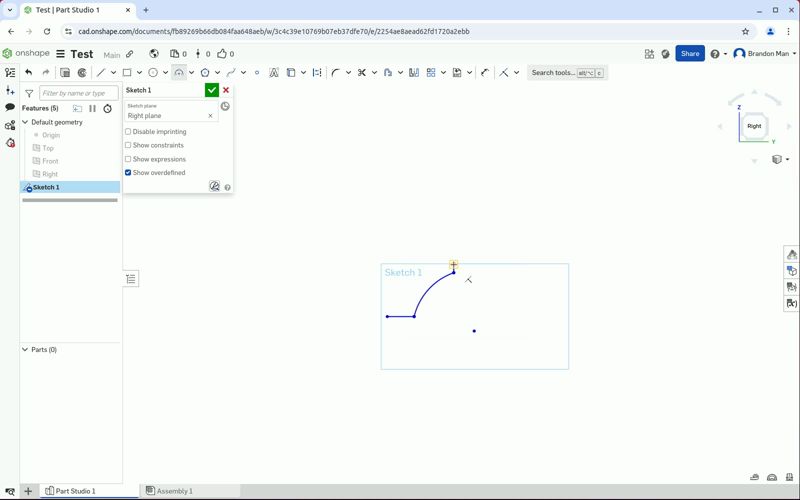
scroll(6)
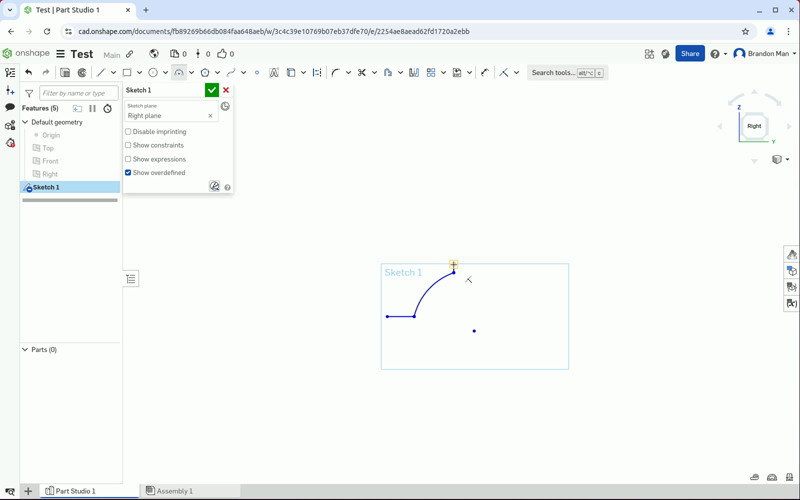
scroll(6)
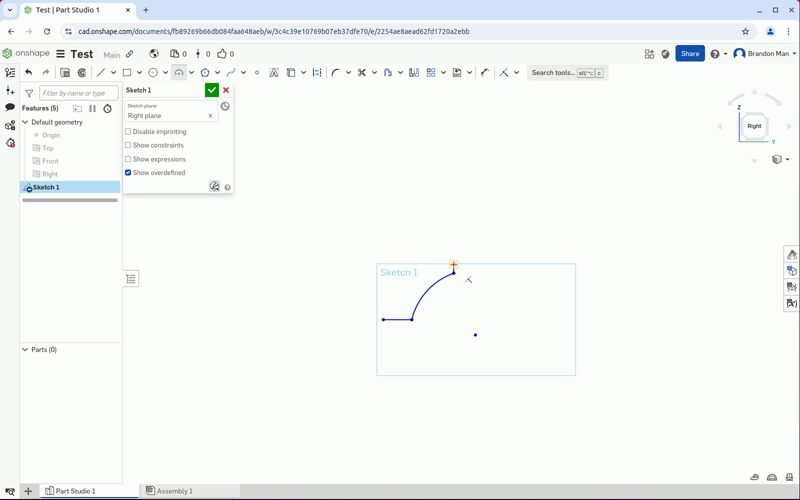
scroll(6)
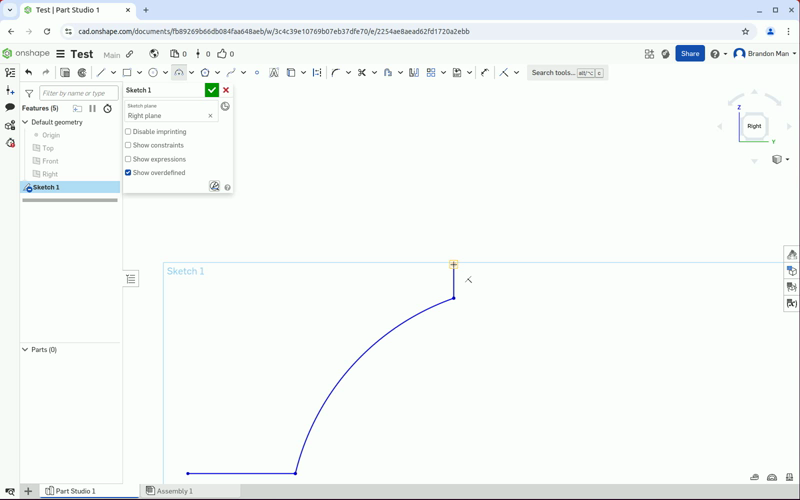
click(453, 264)
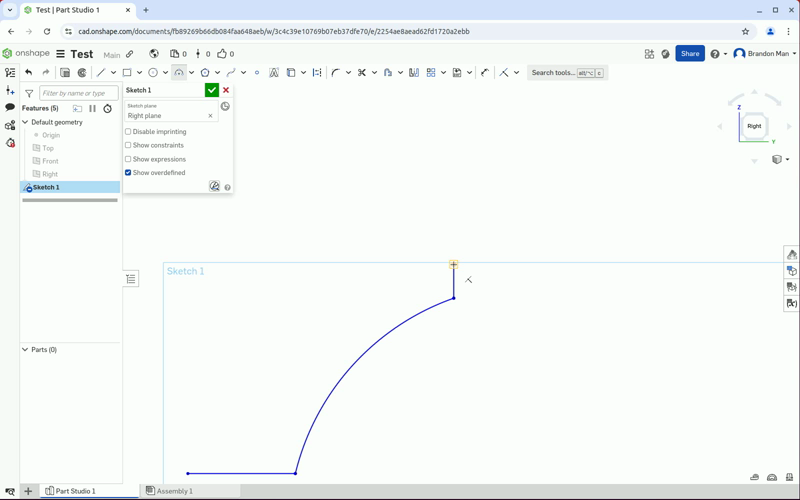
scroll(-6)
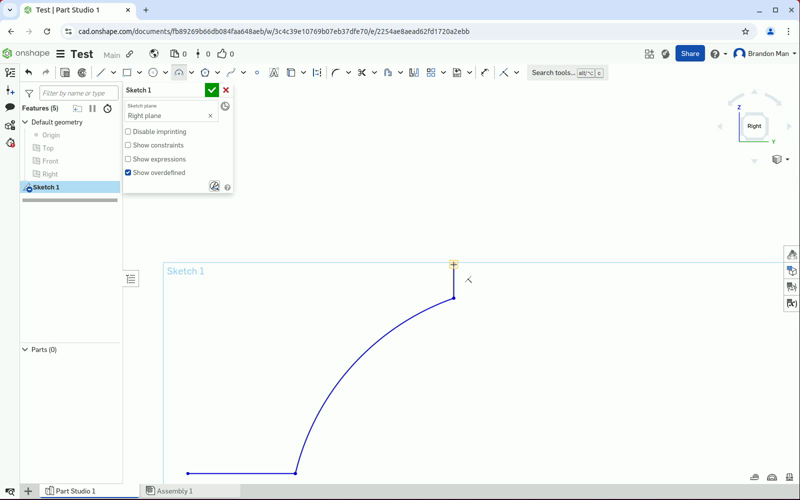
scroll(-6)
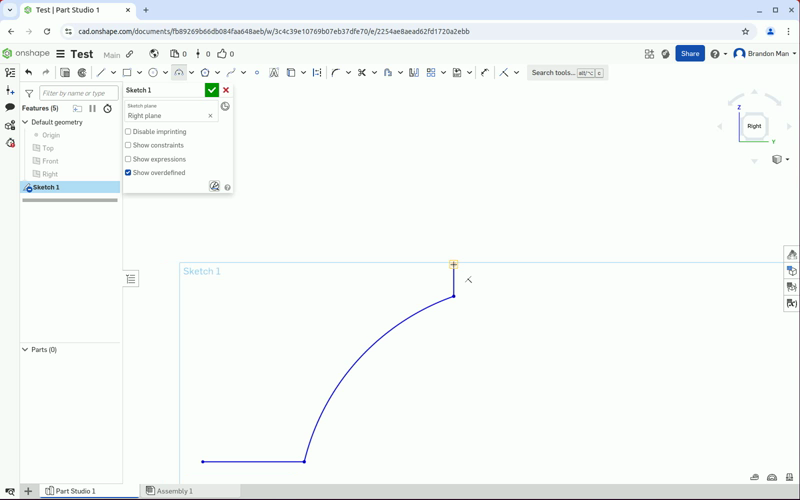
scroll(-6)
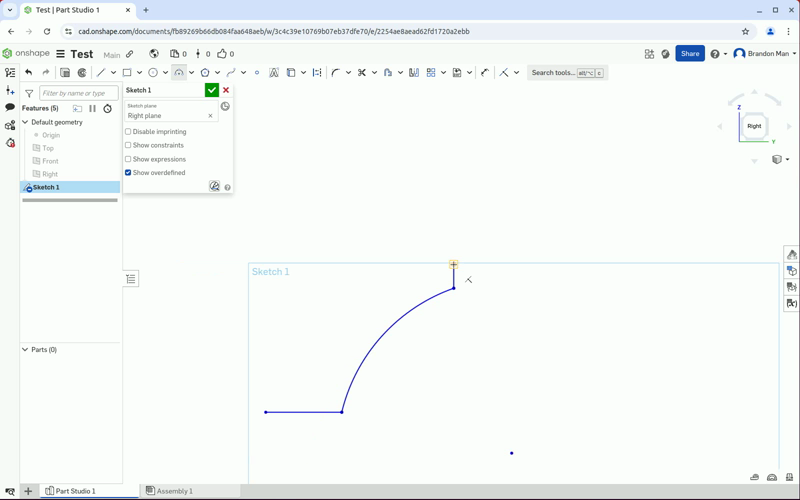
scroll(-6)
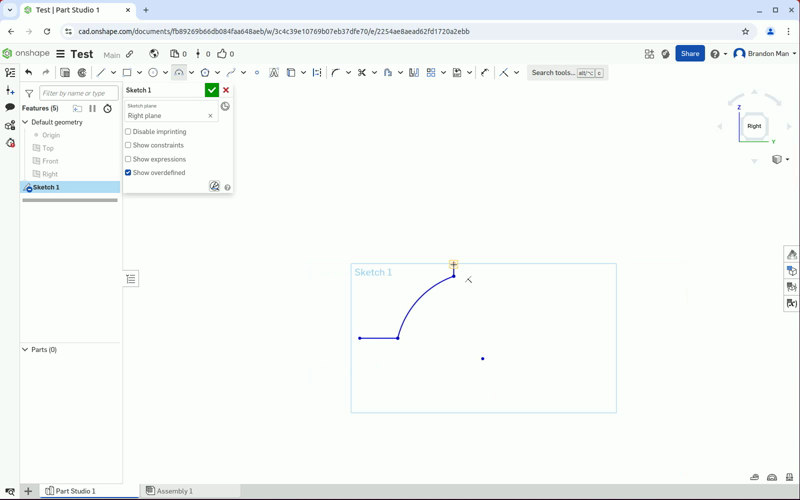
scroll(-6)
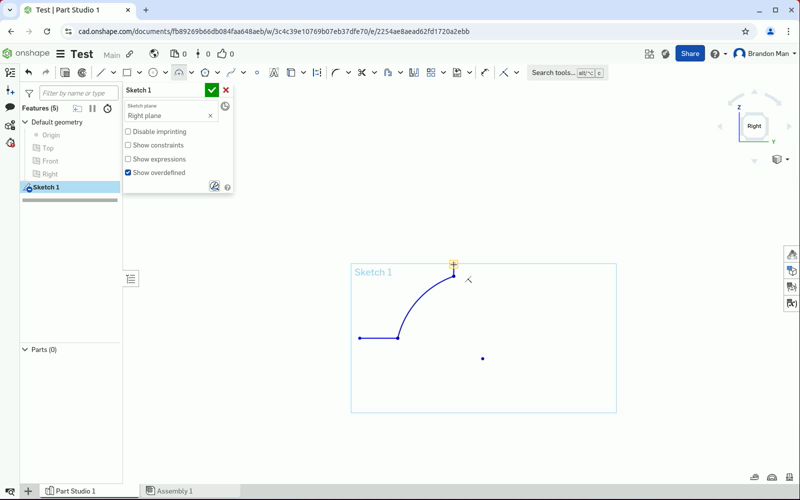
scroll(-6)
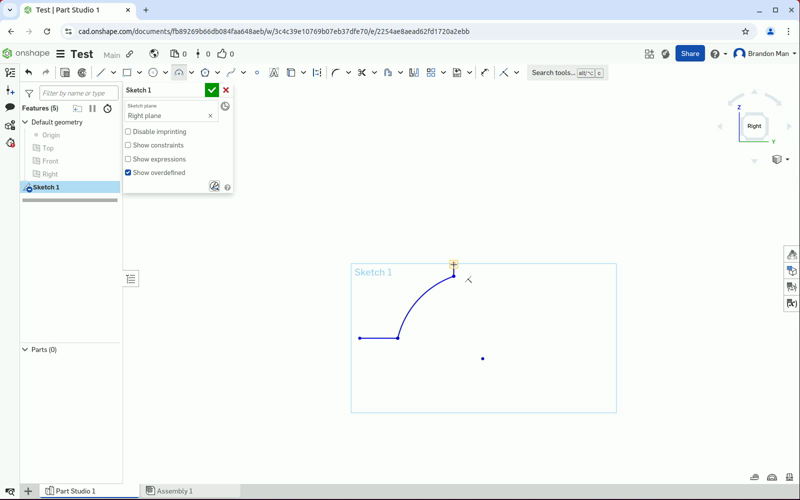
scroll(-6)
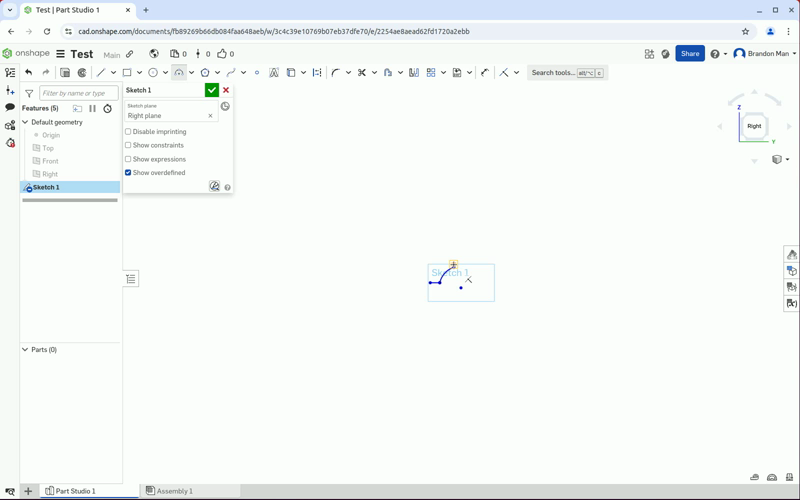
key_down(shift)
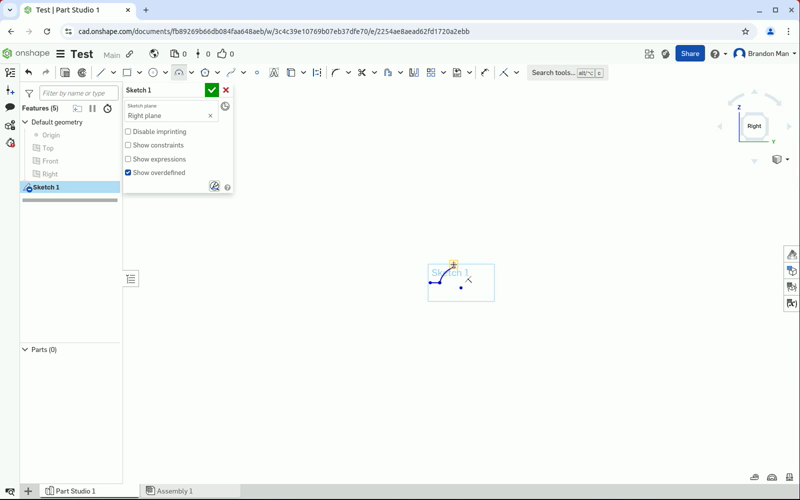
mouse_move(458, 264)
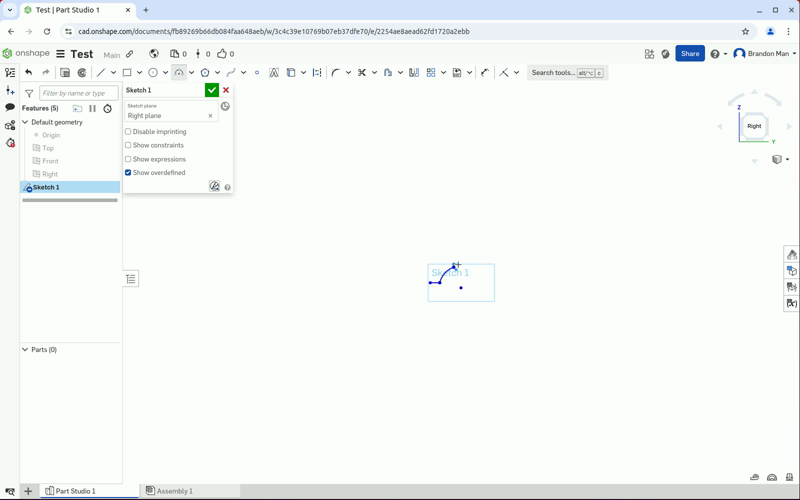
scroll(6)
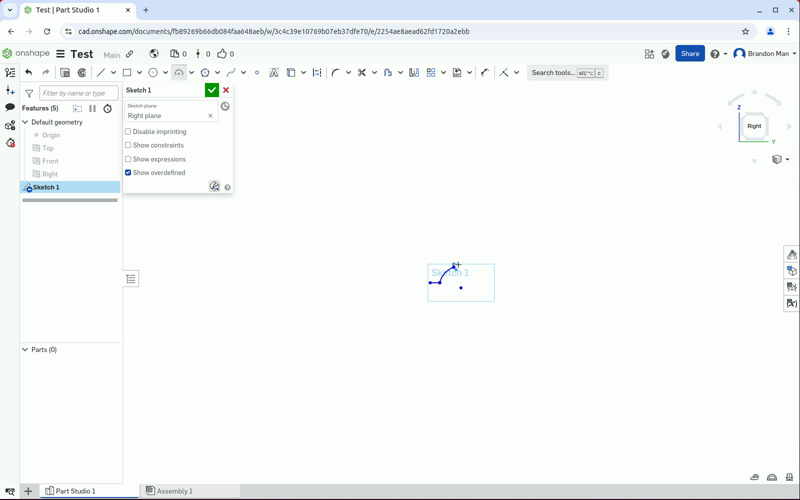
scroll(6)
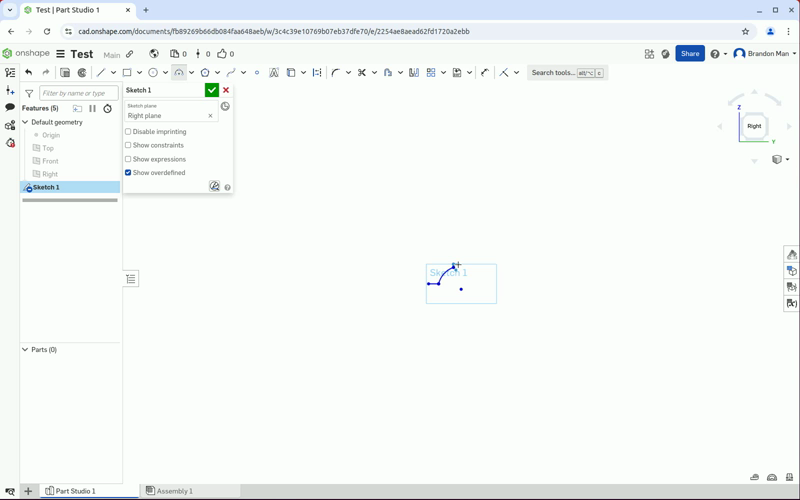
scroll(6)
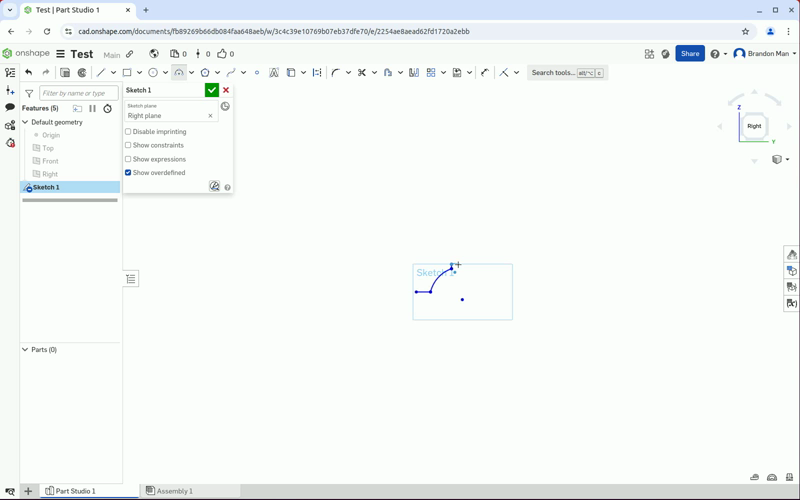
scroll(6)
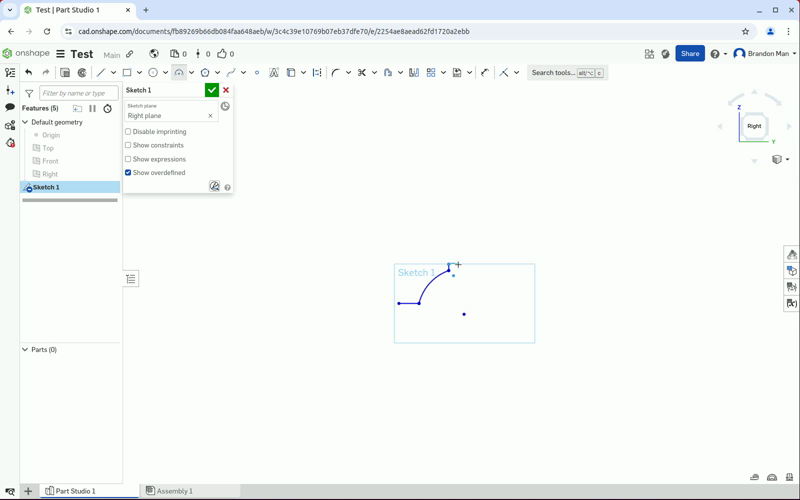
scroll(6)
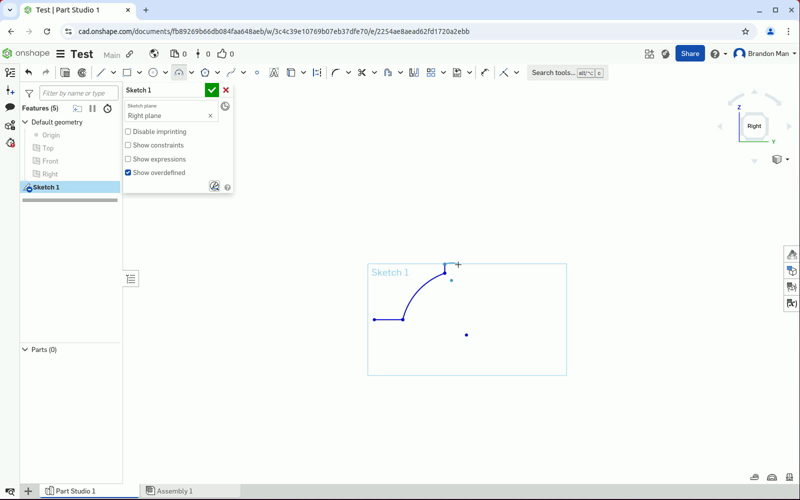
scroll(6)
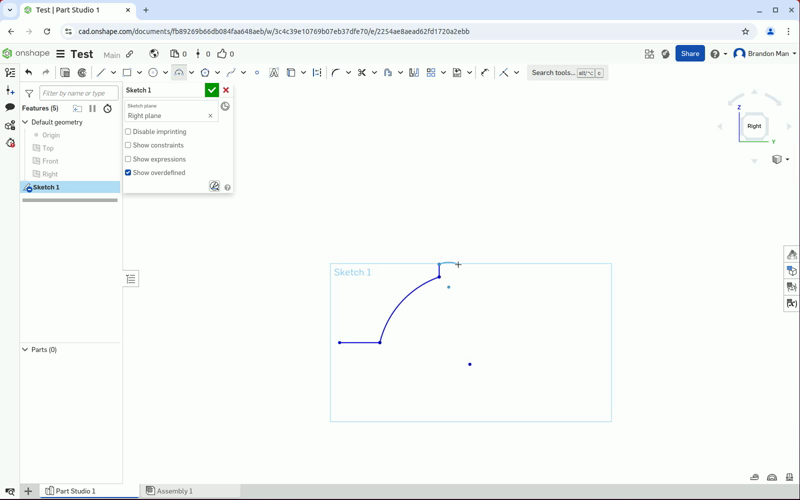
scroll(6)
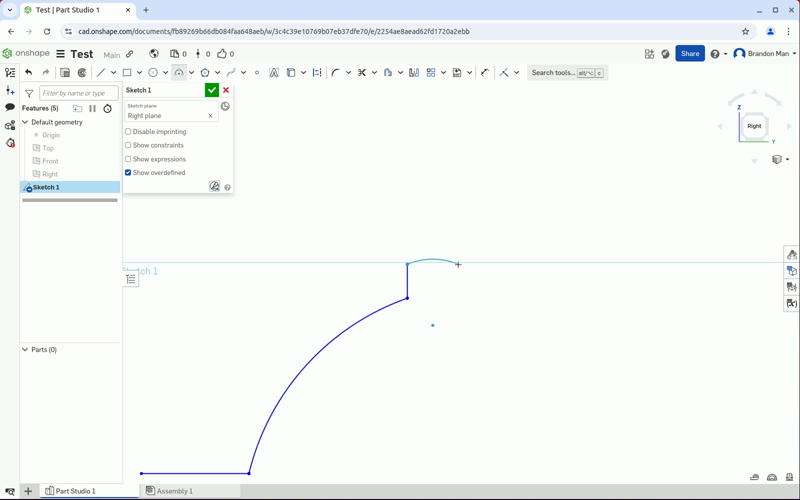
click(458, 264)
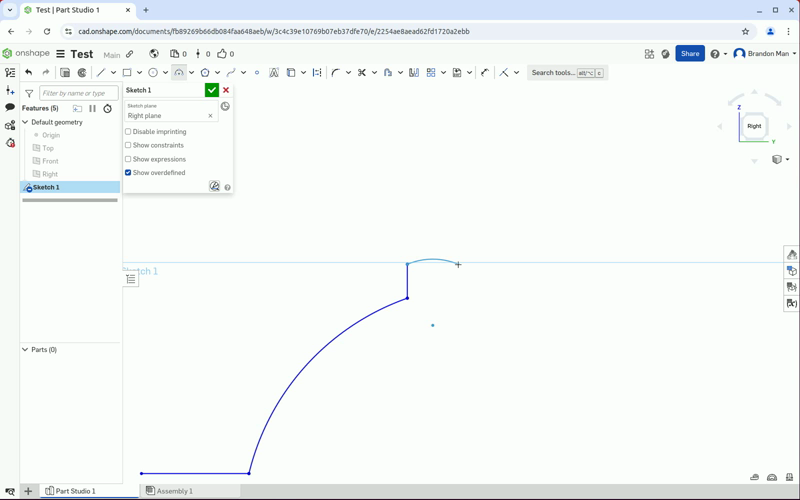
scroll(-6)
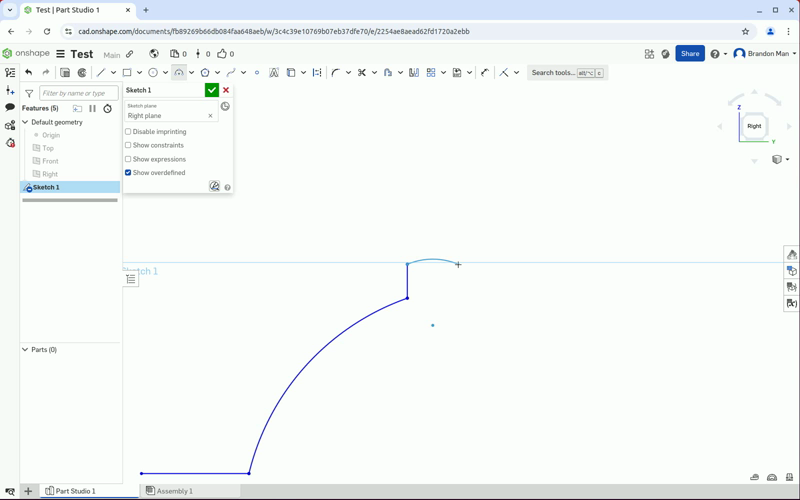
scroll(-6)
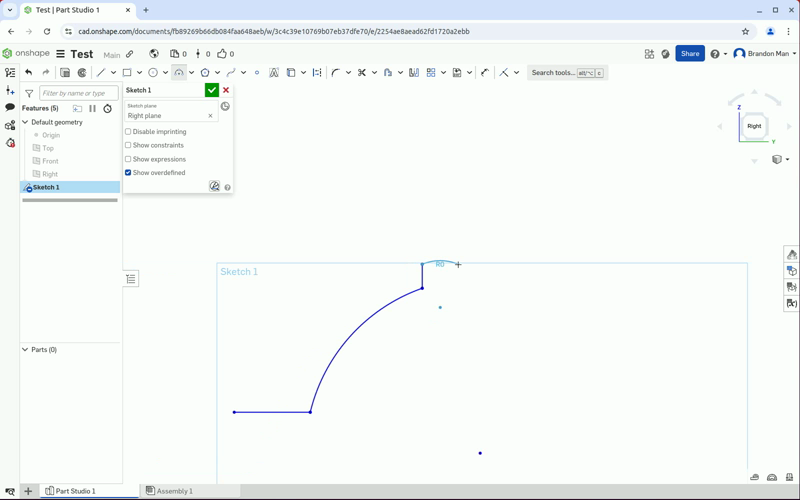
scroll(-6)
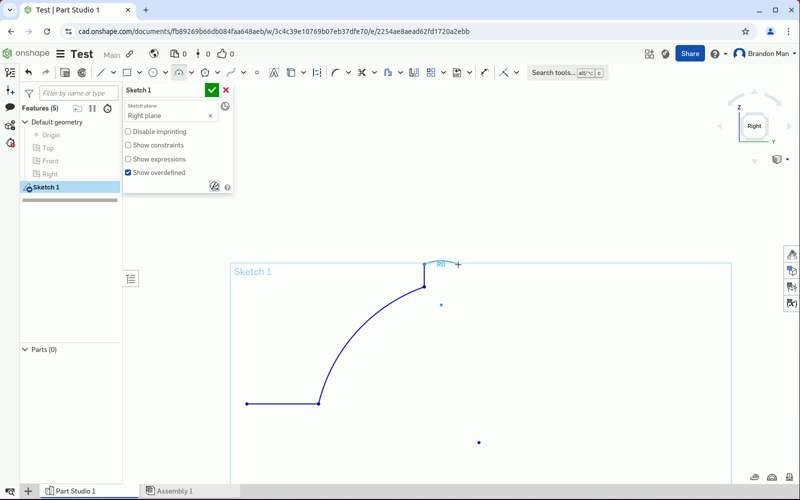
scroll(-6)
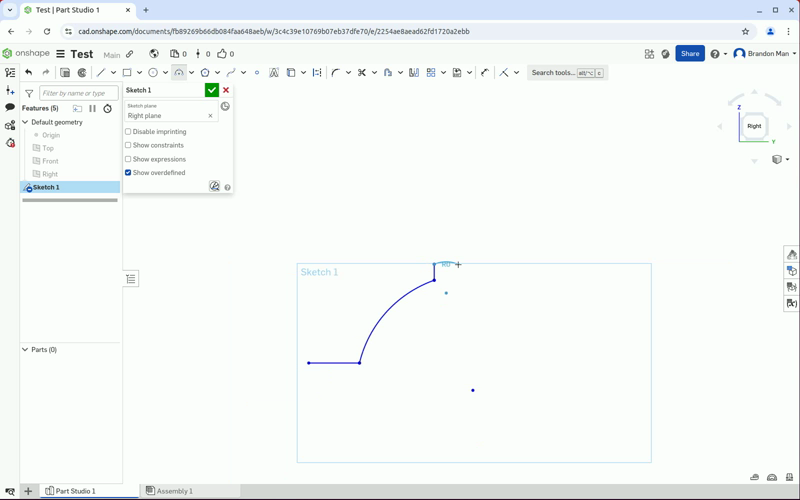
scroll(-6)
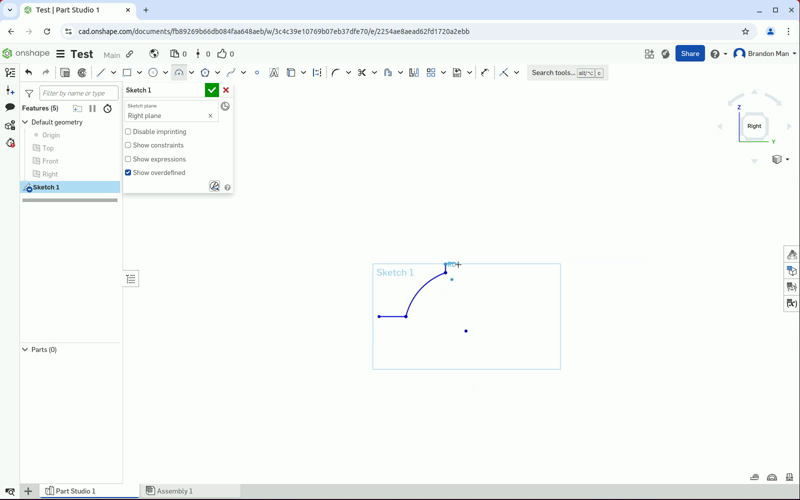
scroll(-6)
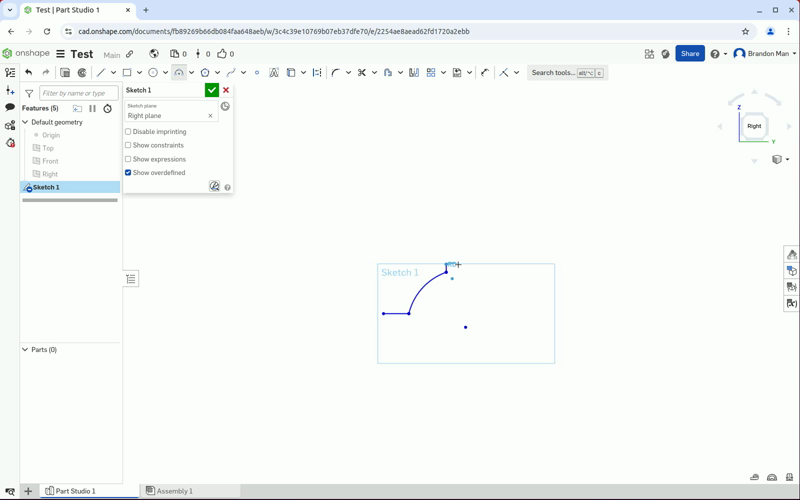
scroll(-6)
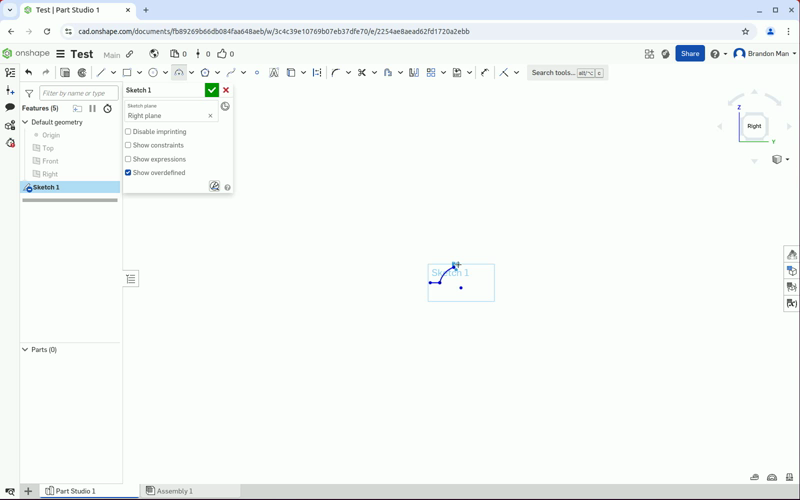
mouse_move(456, 262)
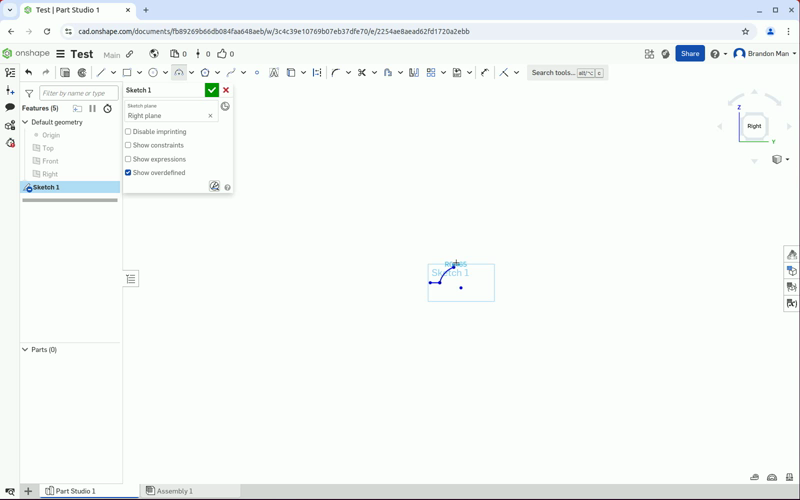
scroll(6)
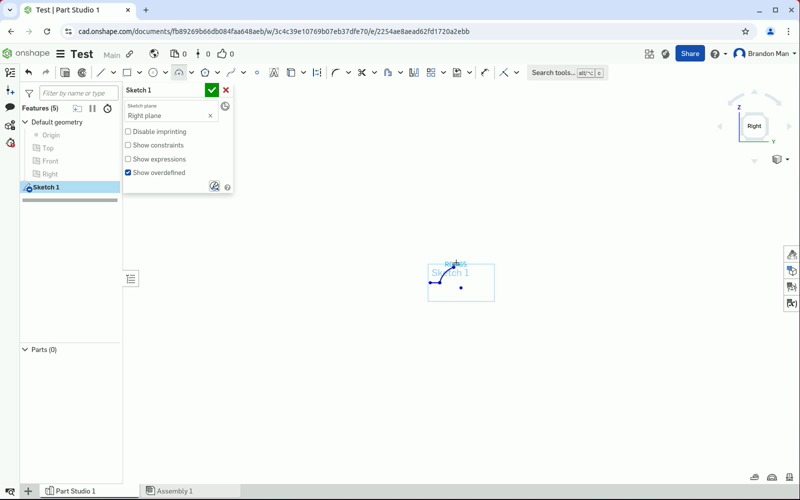
scroll(6)
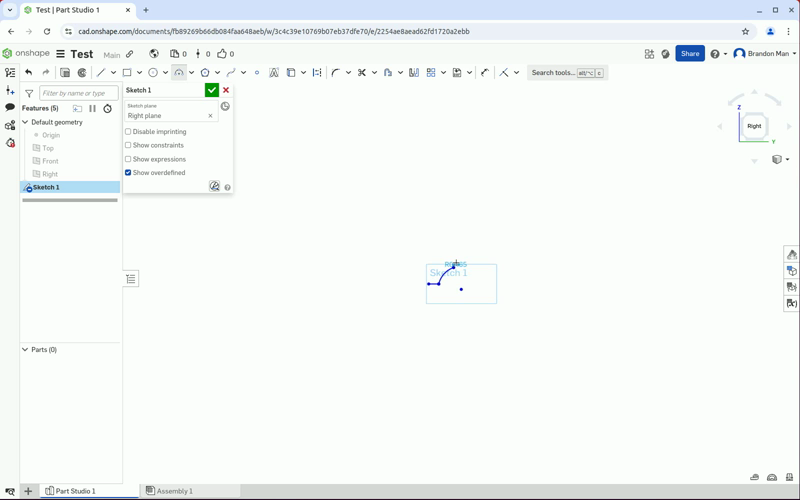
scroll(6)
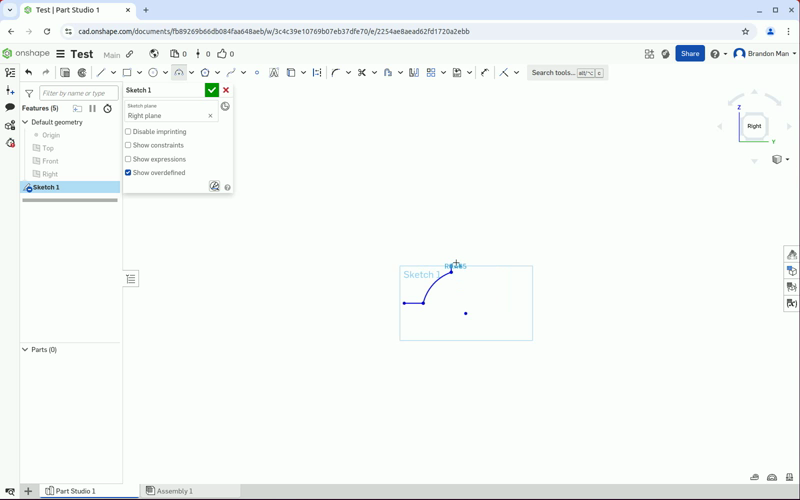
scroll(6)
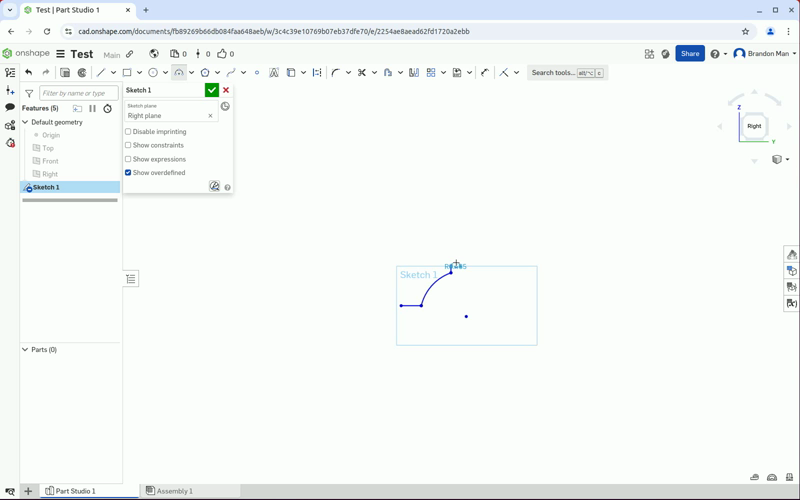
scroll(6)
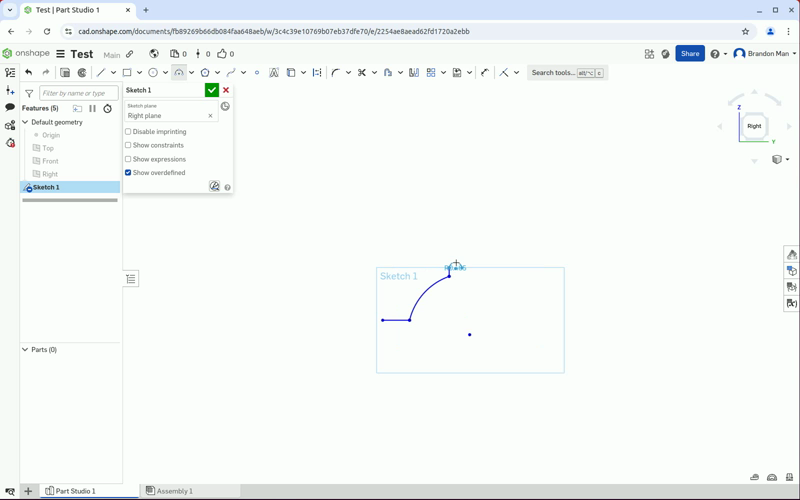
scroll(6)
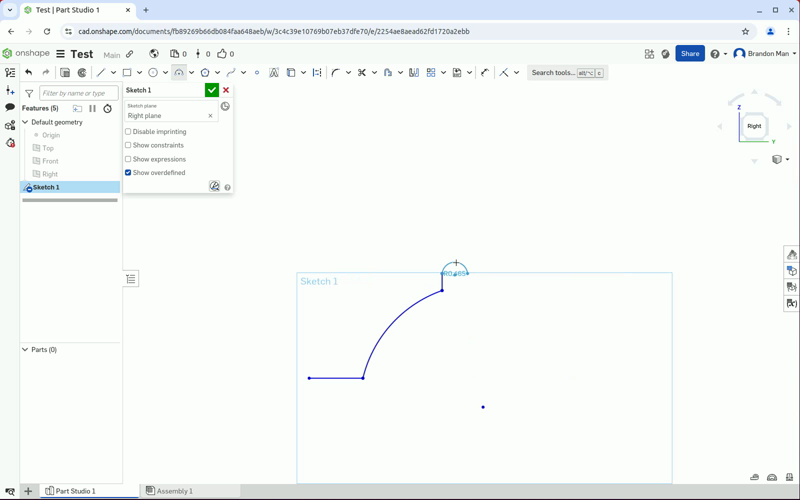
scroll(6)
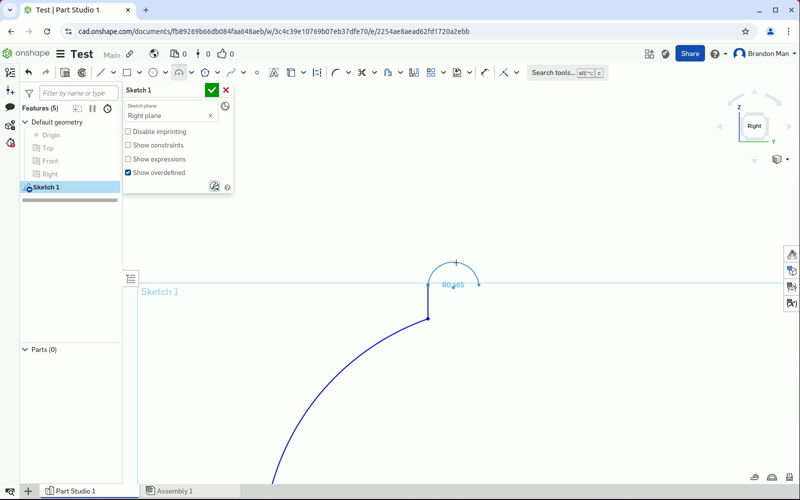
click(456, 262)
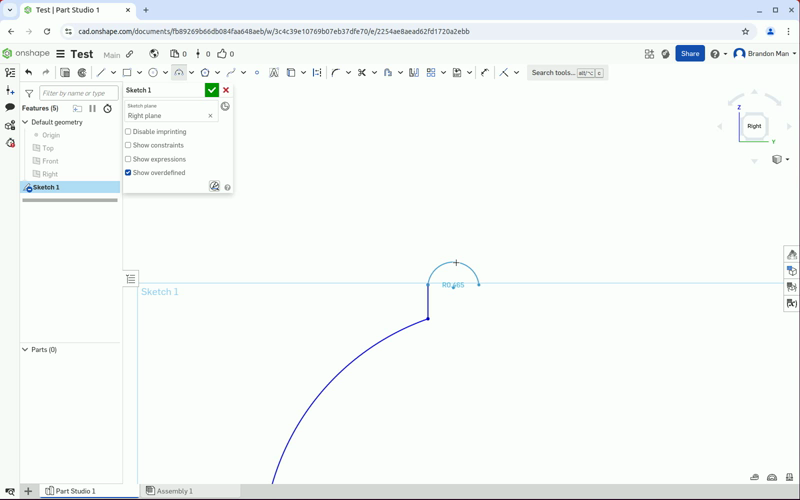
scroll(-6)
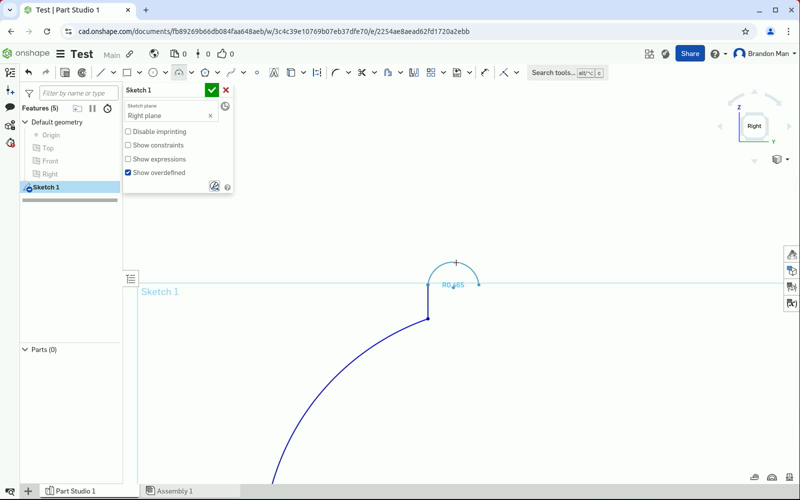
scroll(-6)
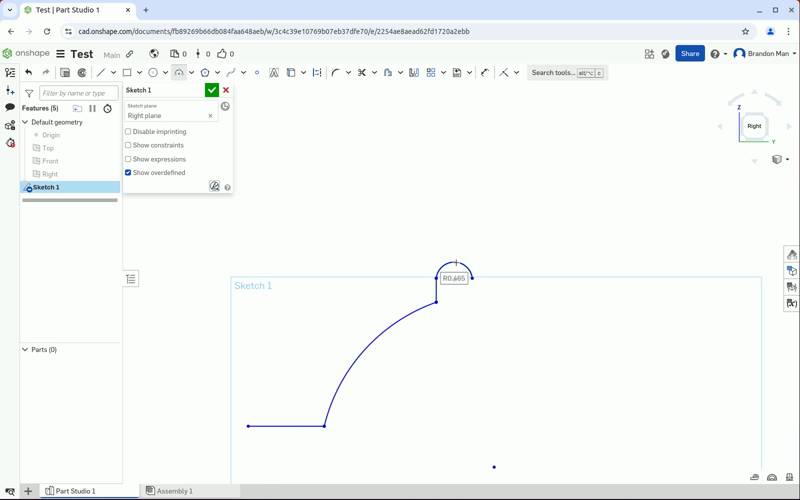
scroll(-6)
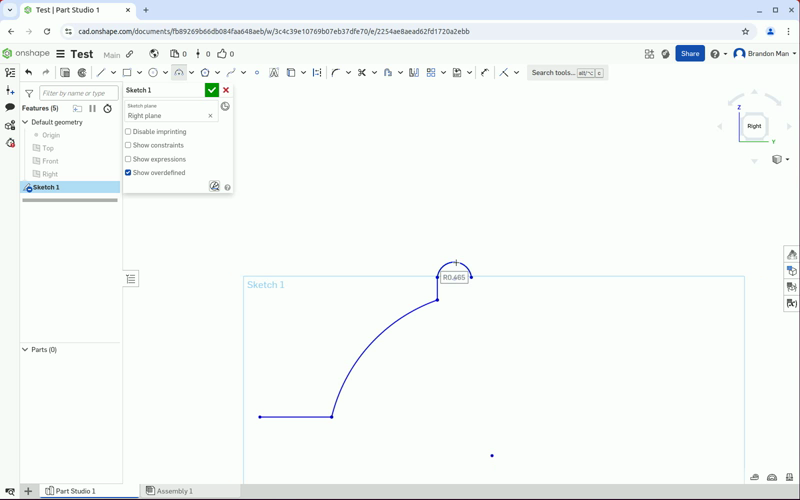
scroll(-6)
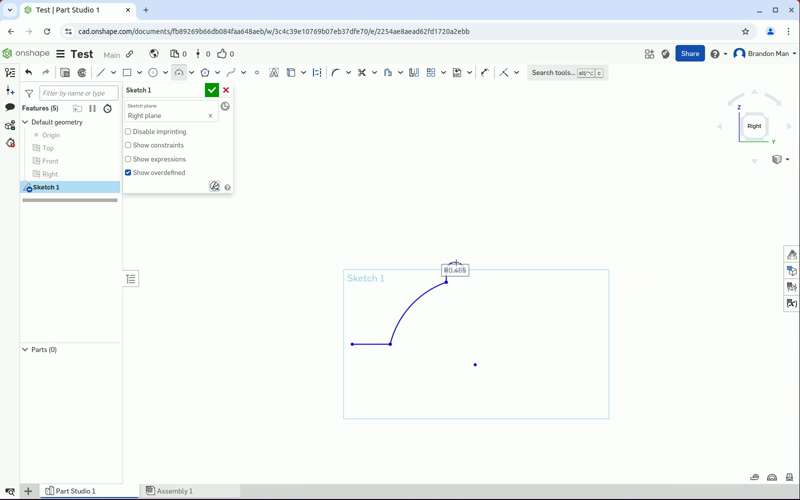
scroll(-6)
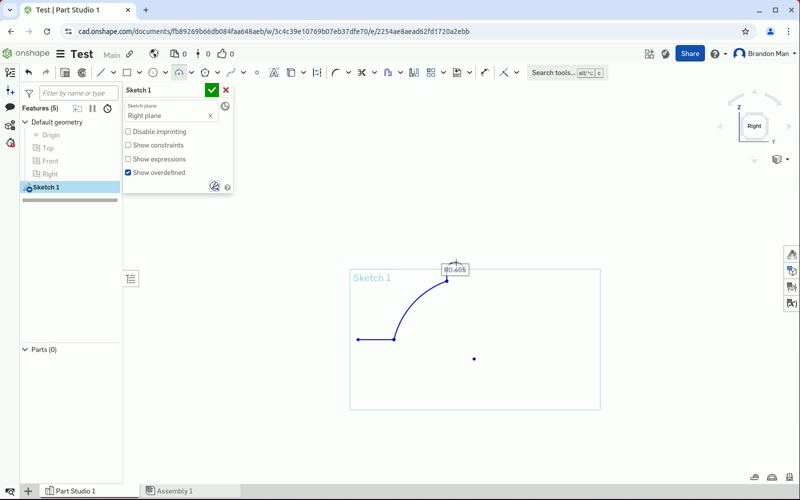
scroll(-6)
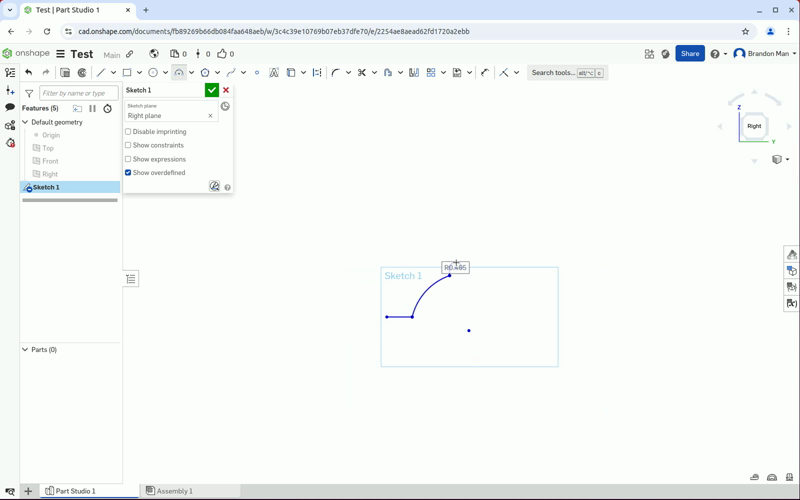
scroll(-6)
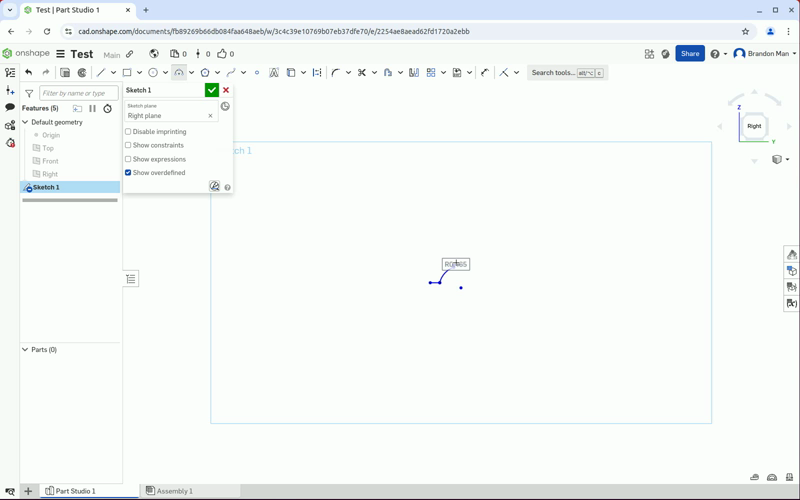
key_up(shift)
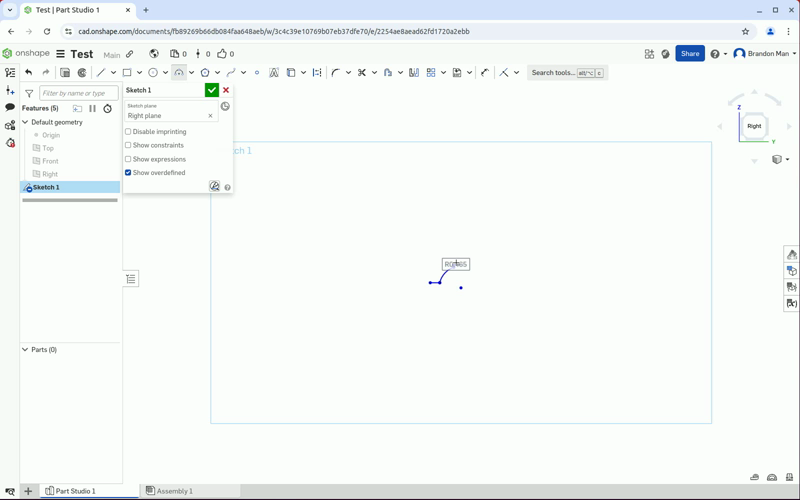
key(esc)
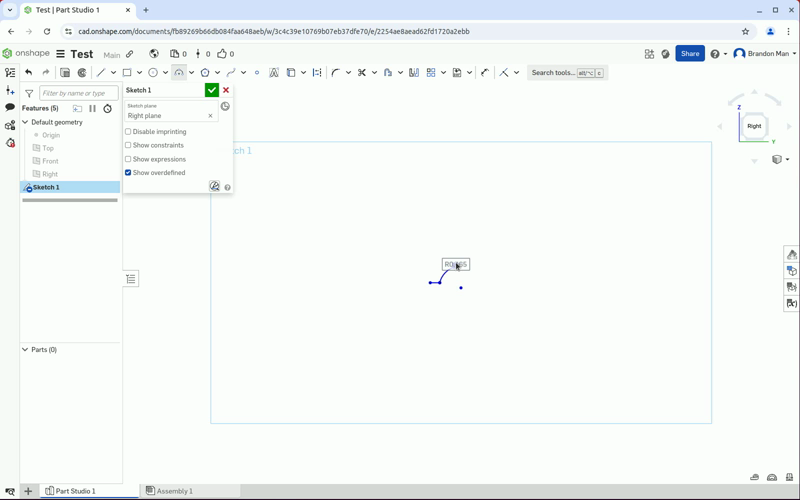
key(l)
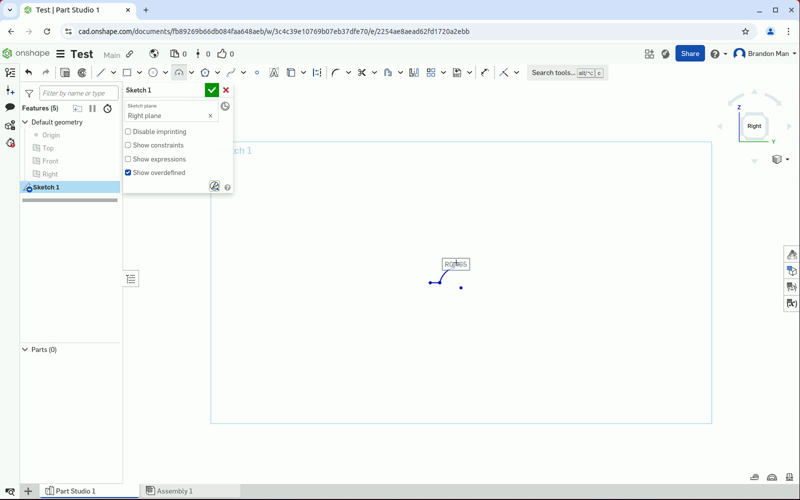
mouse_move(458, 264)
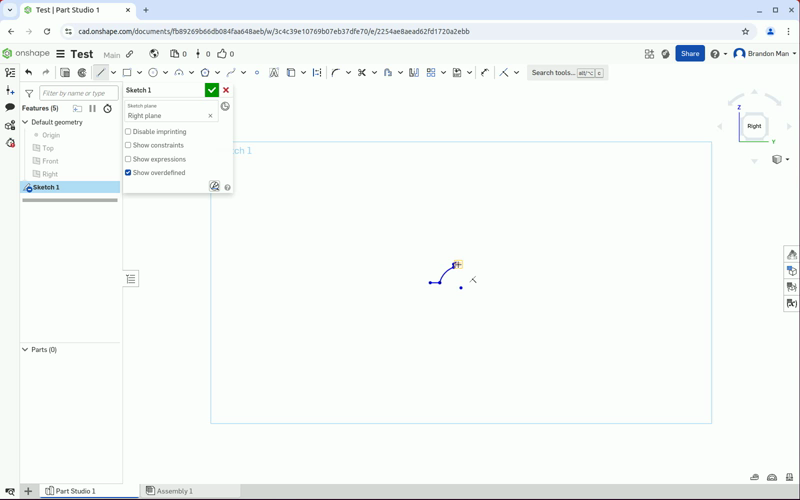
scroll(6)
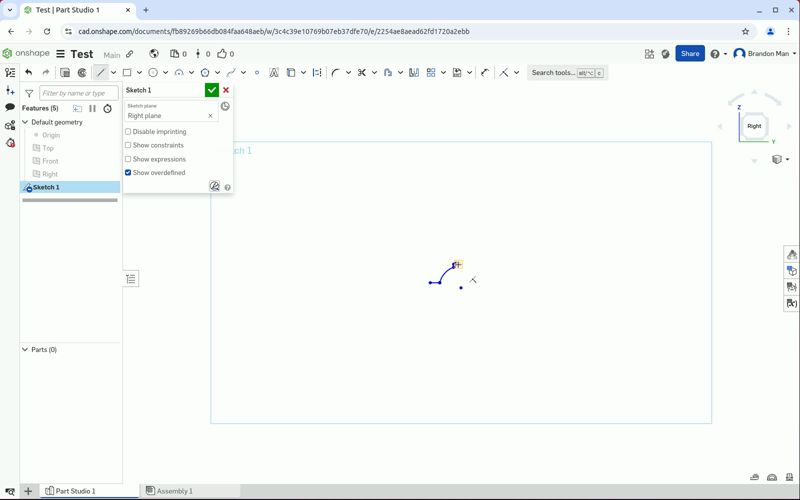
scroll(6)
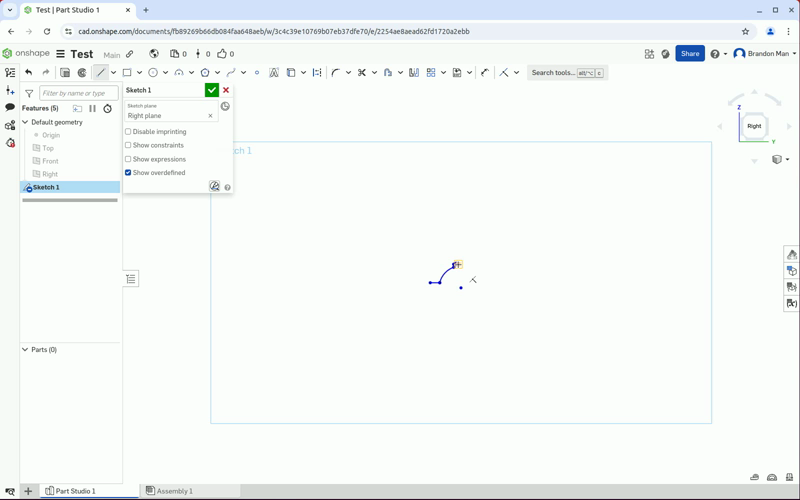
scroll(6)
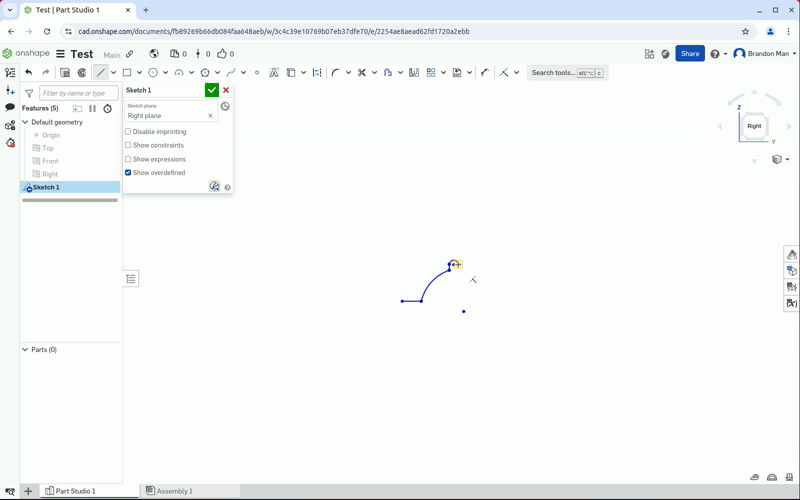
scroll(6)
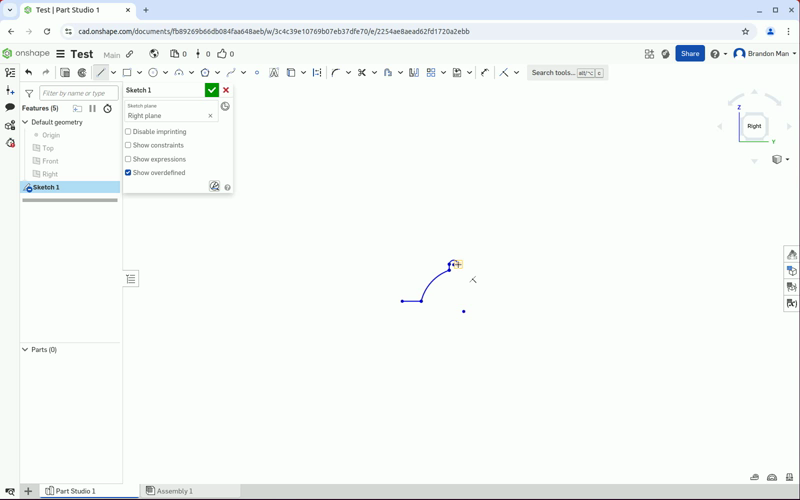
scroll(6)
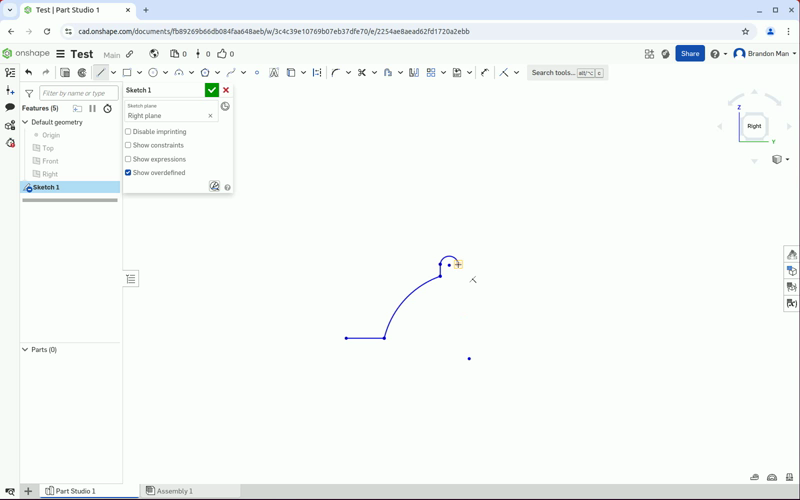
scroll(6)
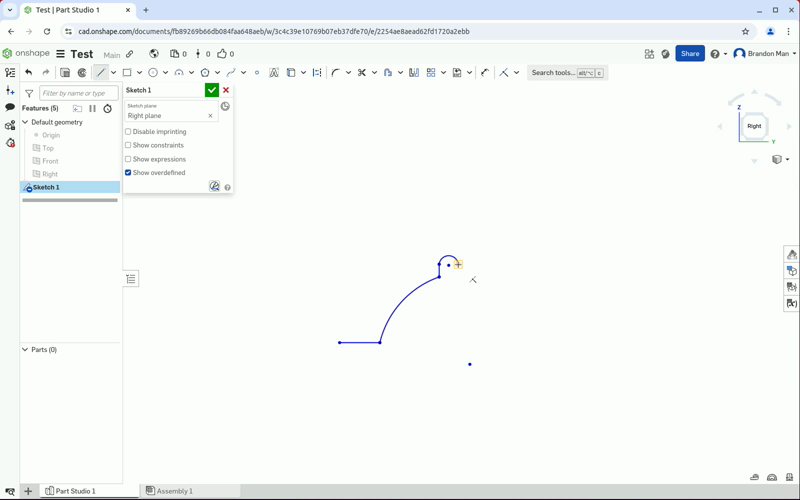
scroll(6)
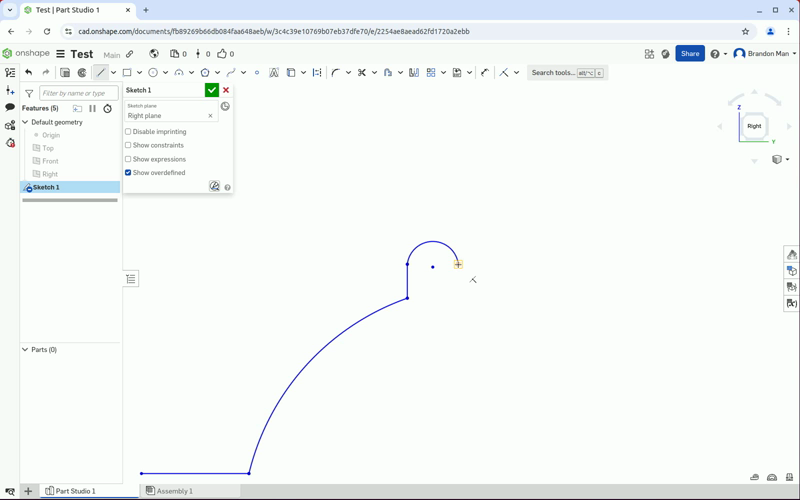
click(458, 264)
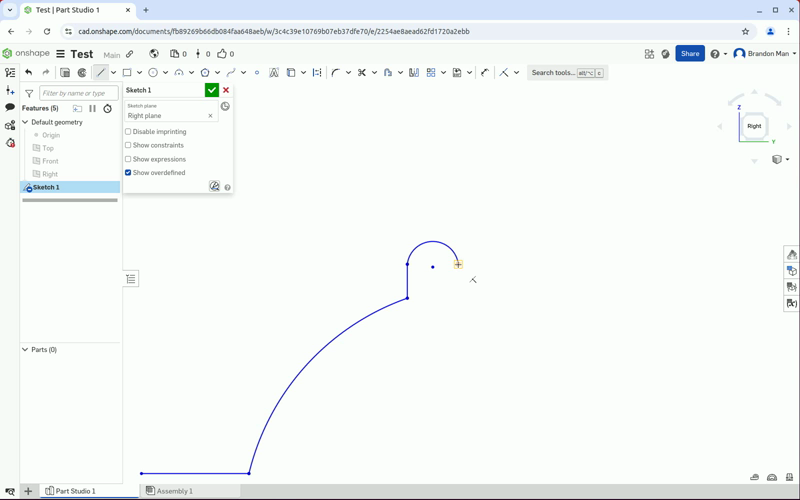
scroll(-6)
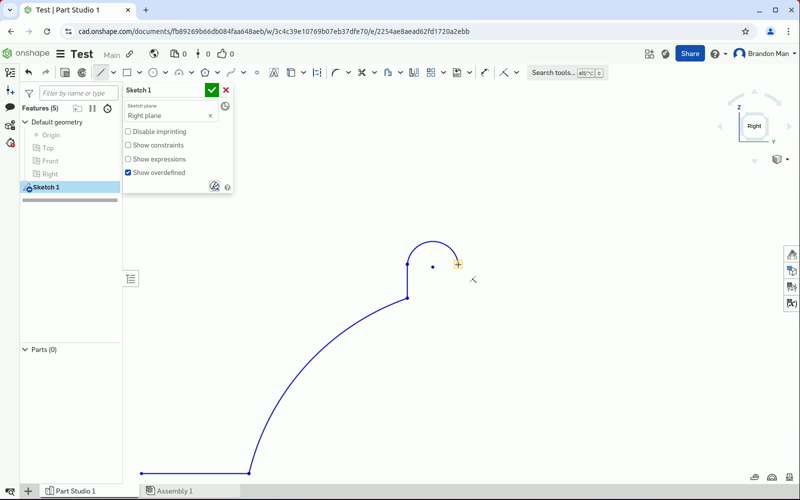
scroll(-6)
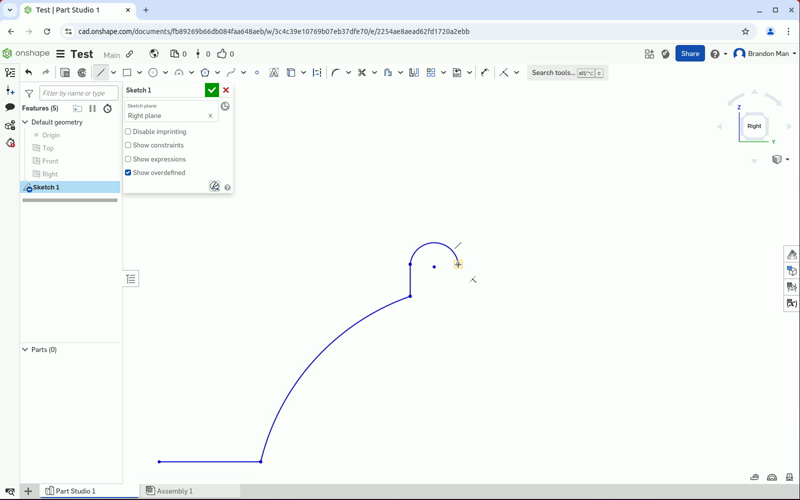
scroll(-6)
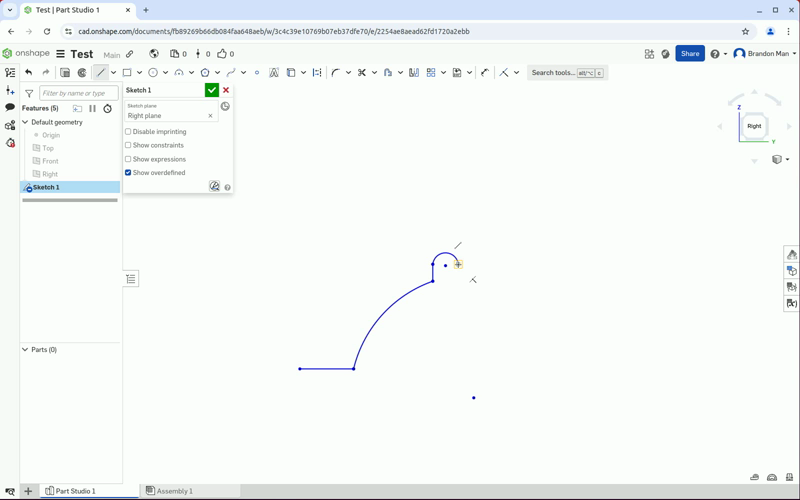
scroll(-6)
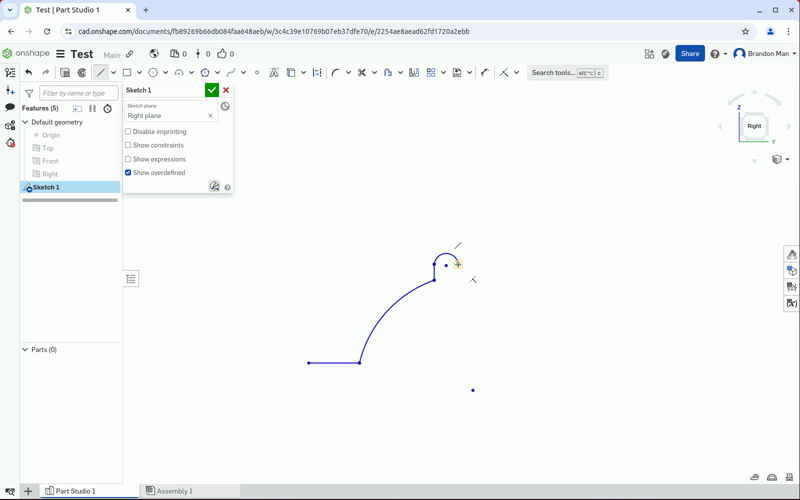
scroll(-6)
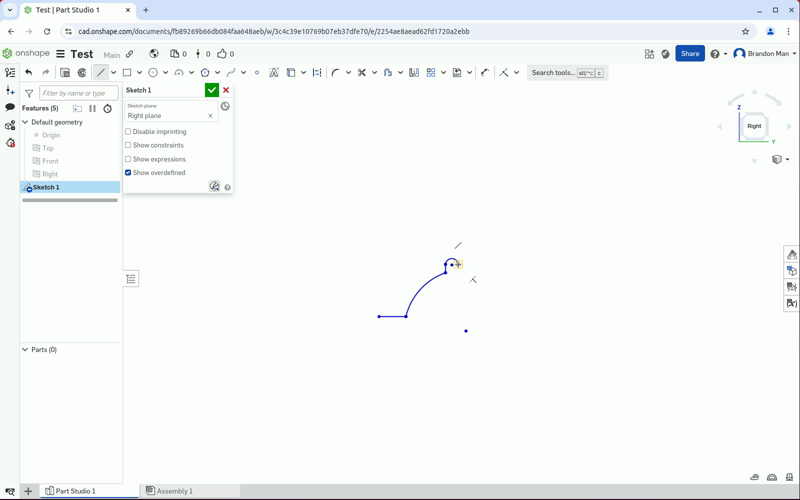
scroll(-6)
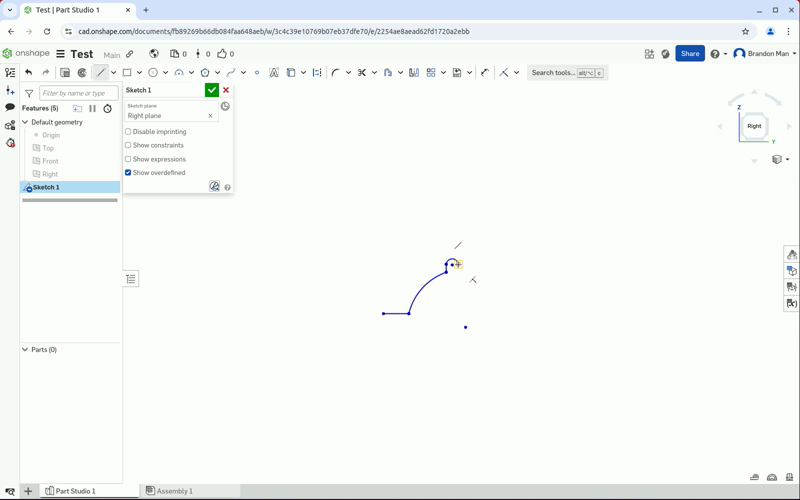
scroll(-6)
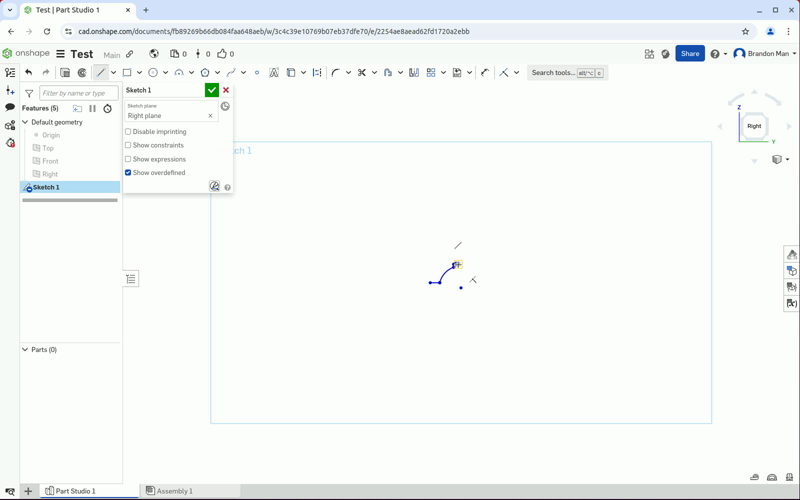
key_down(shift)
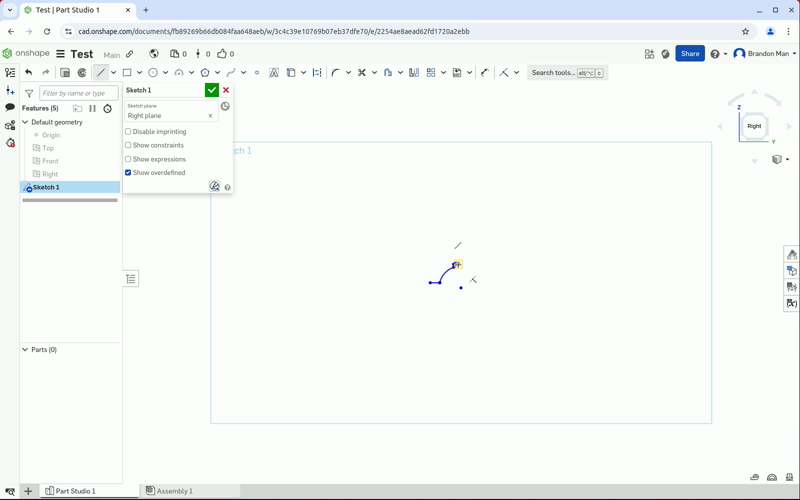
mouse_move(488, 264)
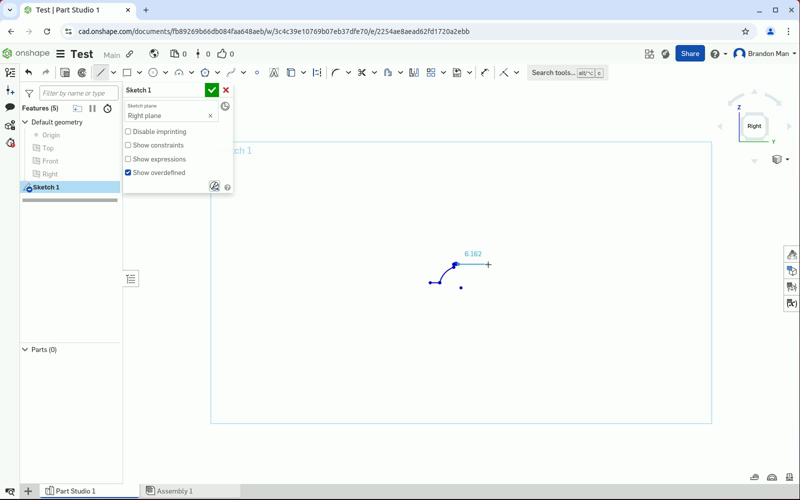
mouse_move(458, 265)
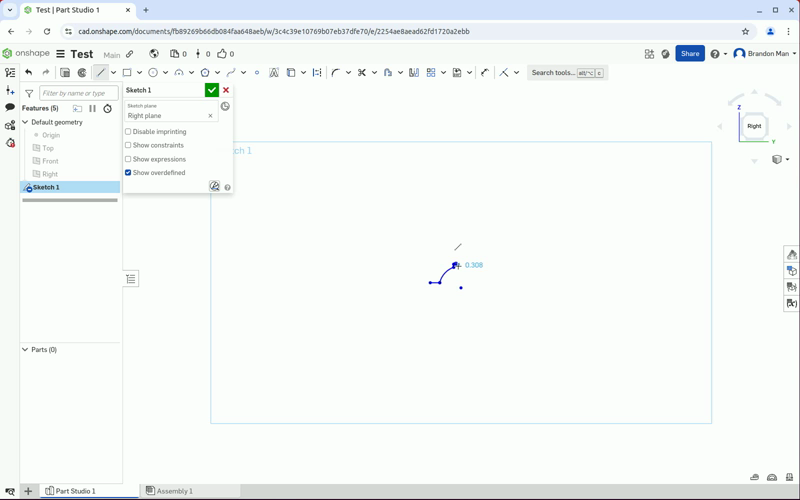
scroll(6)
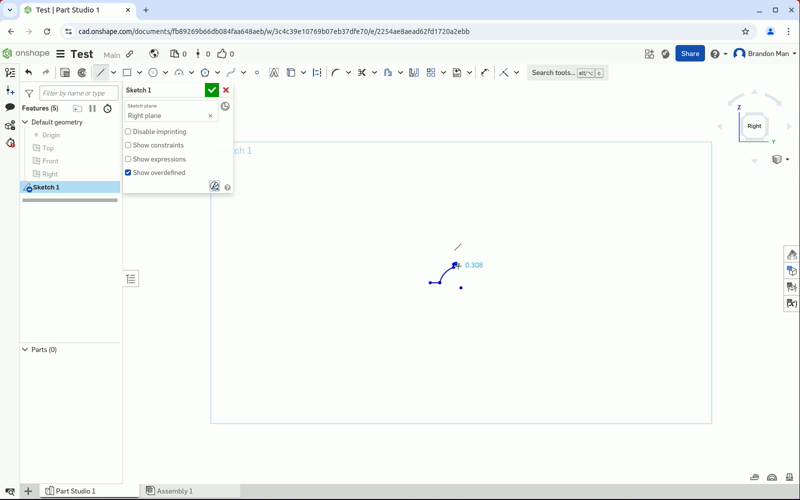
scroll(6)
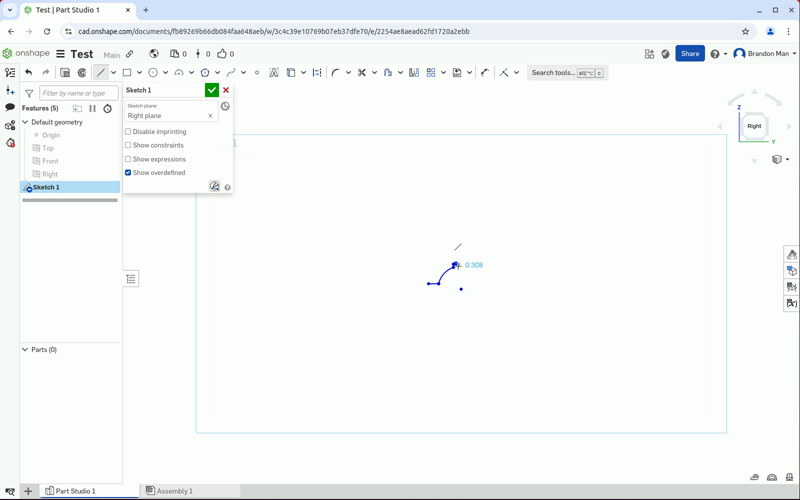
scroll(6)
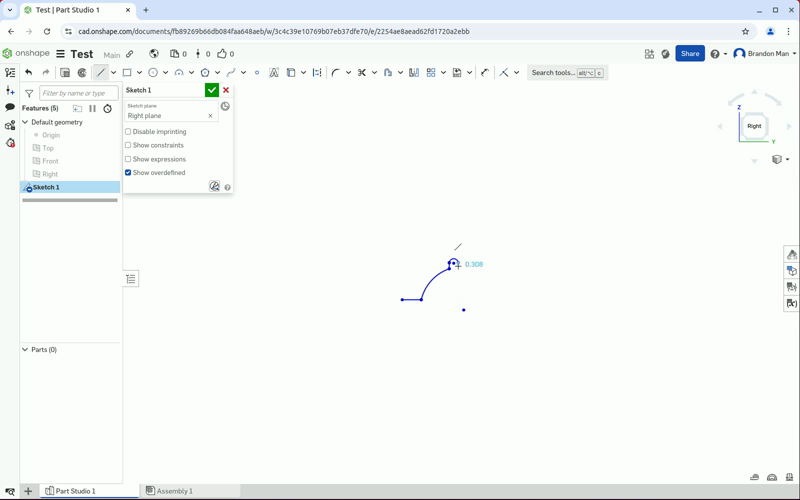
scroll(6)
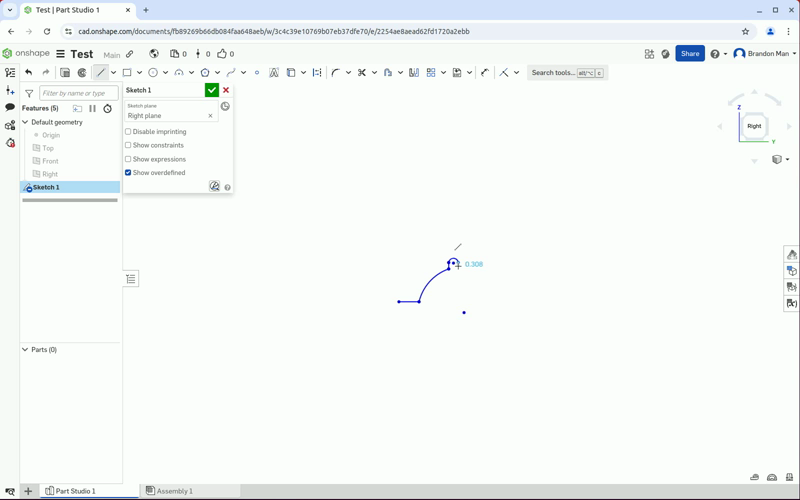
scroll(6)
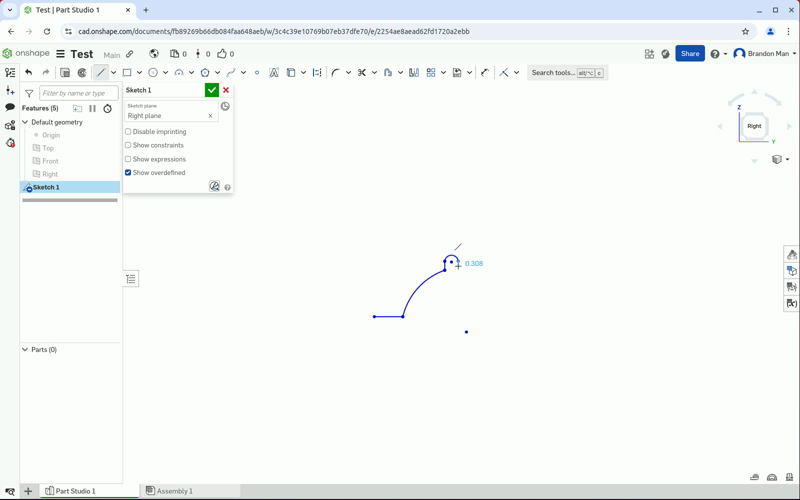
scroll(6)
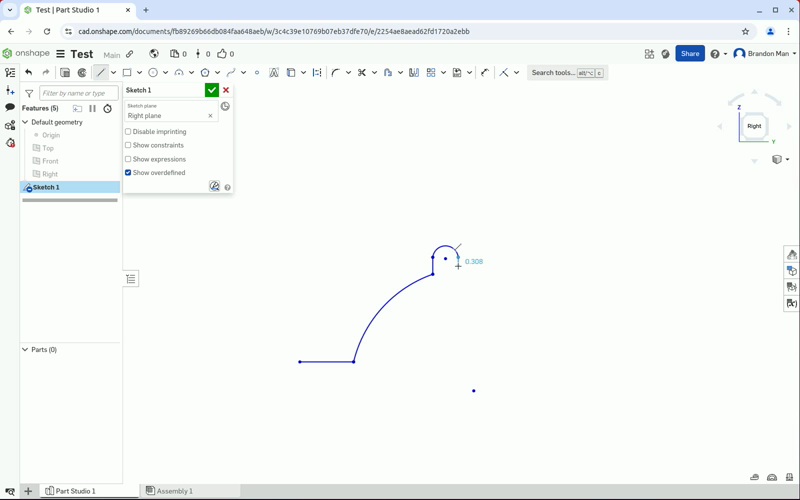
scroll(6)
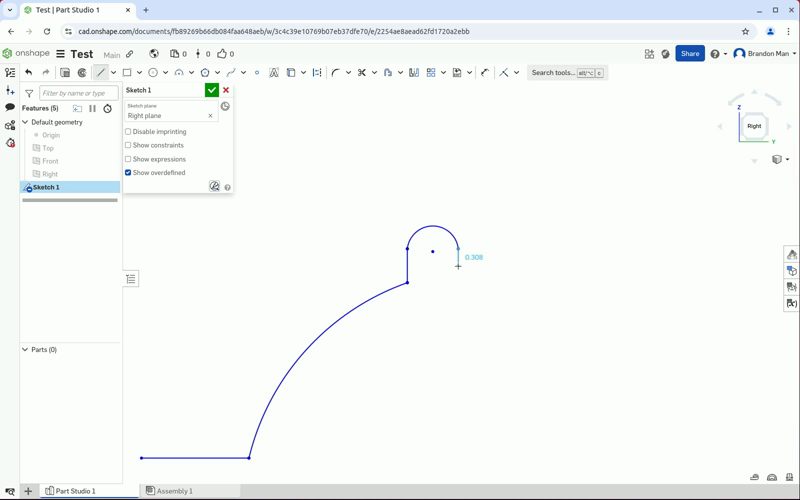
click(458, 265)
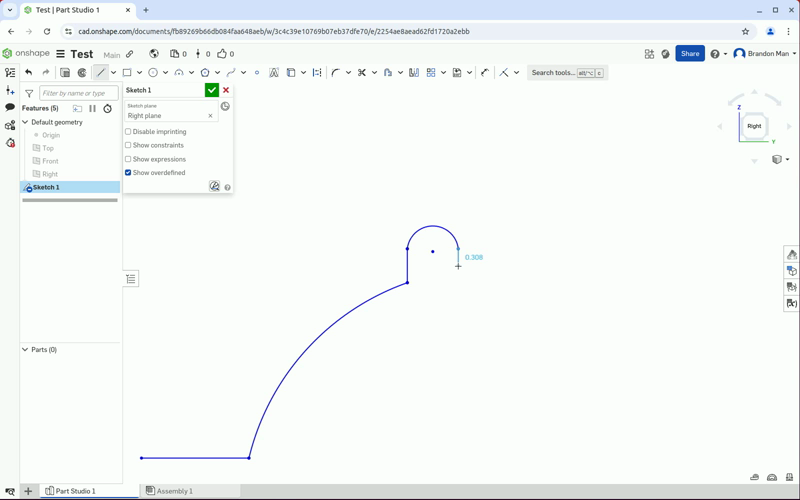
scroll(-6)
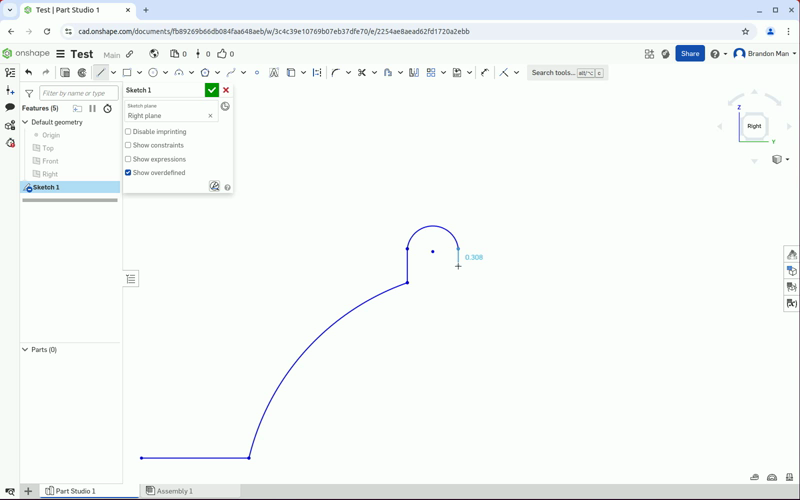
scroll(-6)
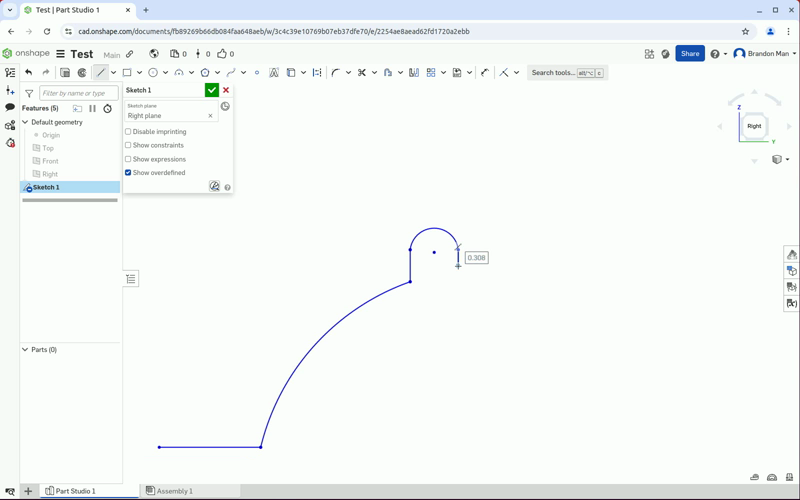
scroll(-6)
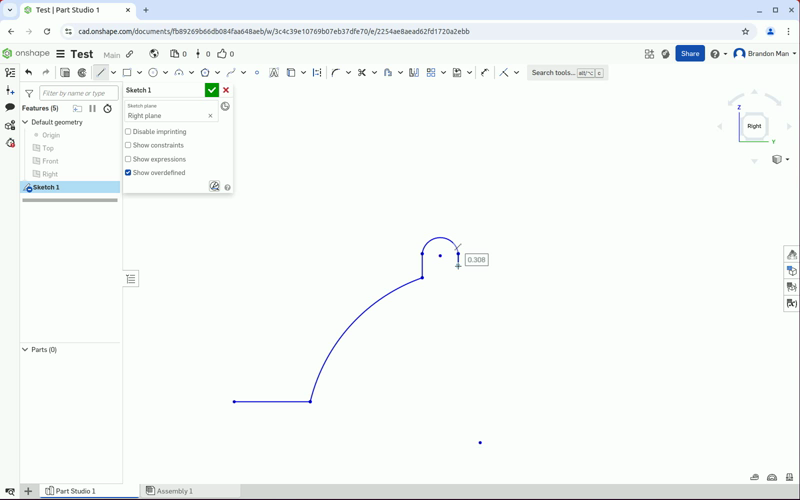
scroll(-6)
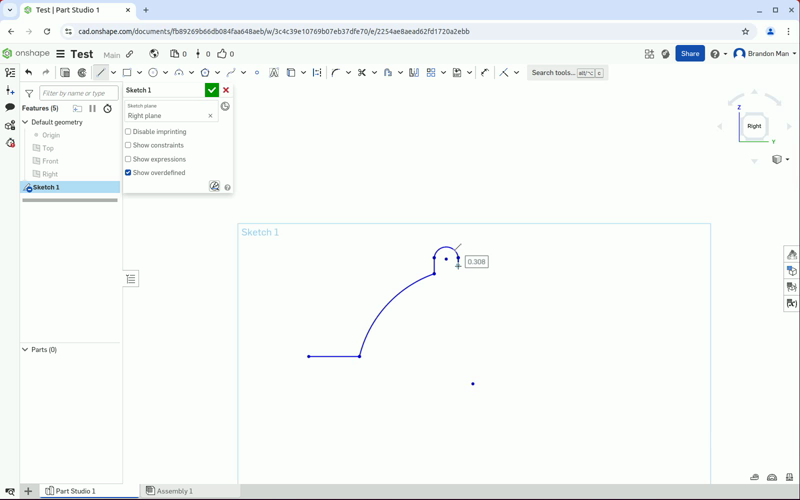
scroll(-6)
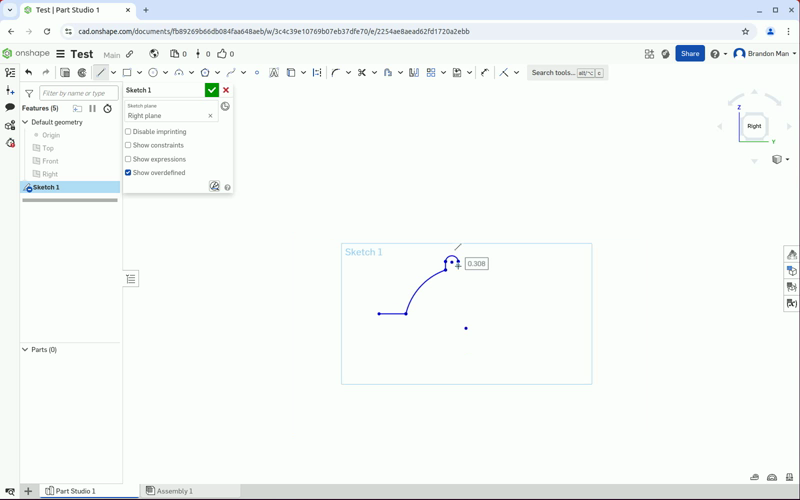
scroll(-6)
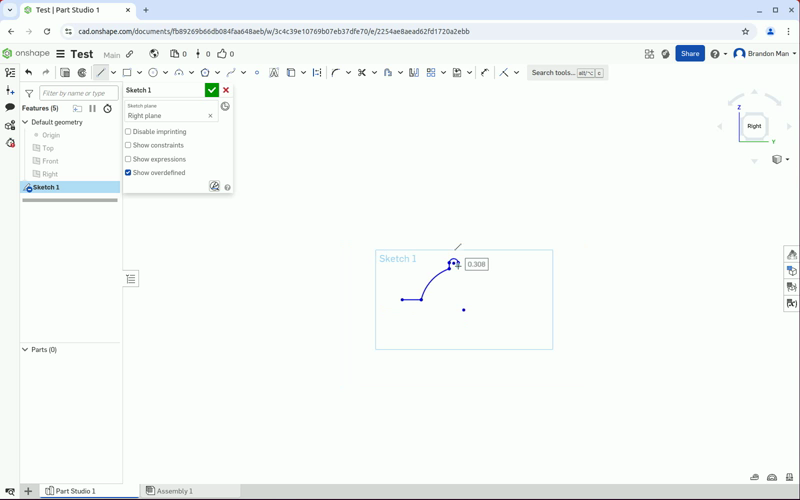
scroll(-6)
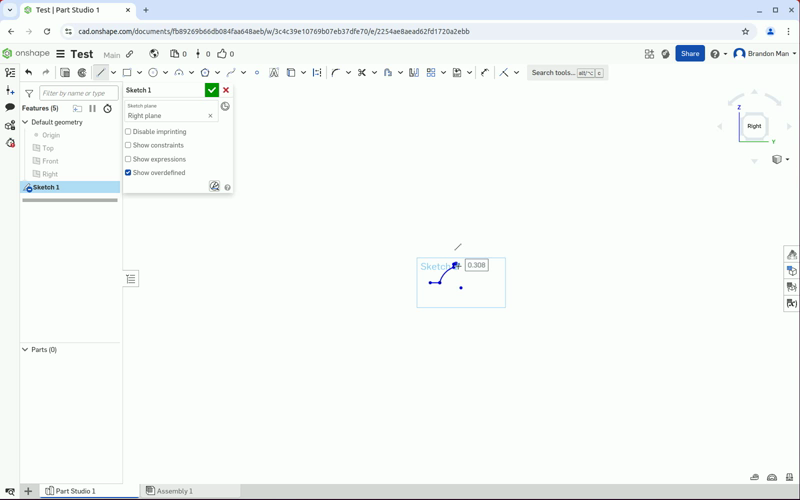
key_up(shift)
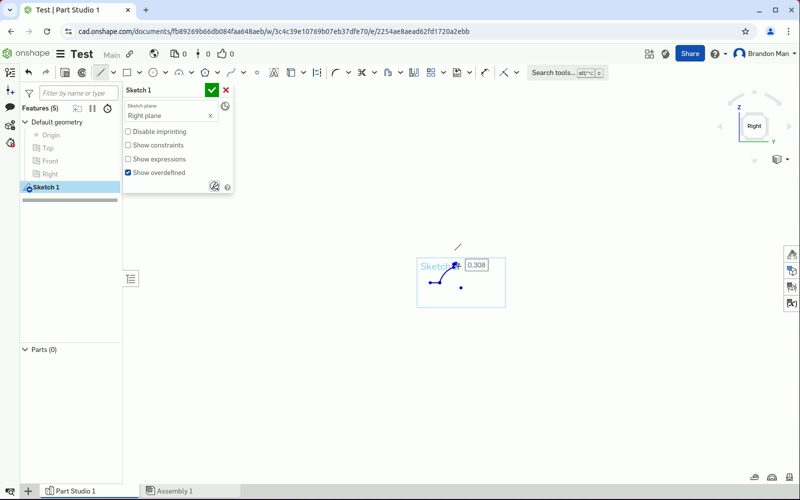
key(esc)
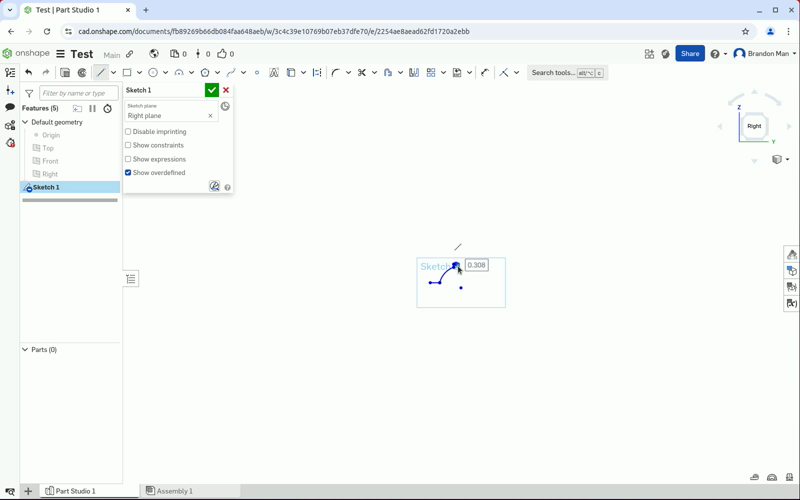
key(a)
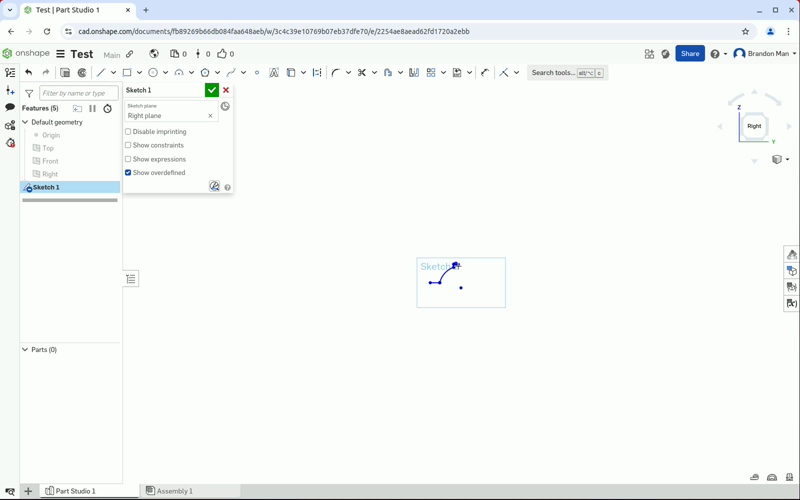
mouse_move(458, 265)
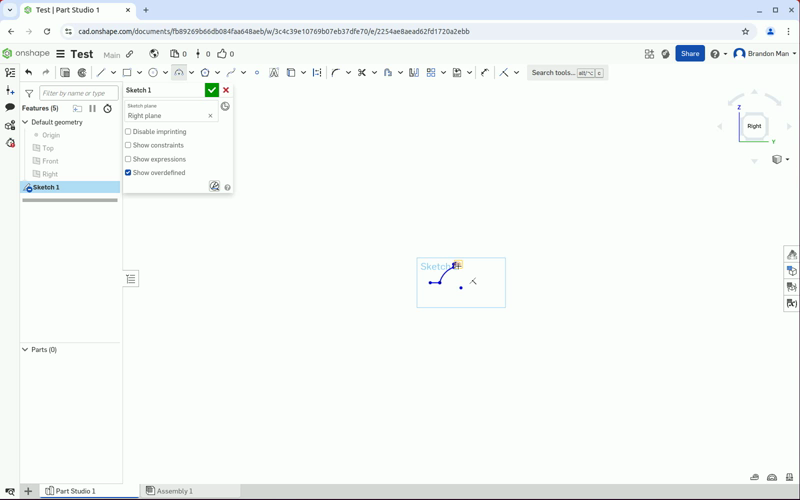
scroll(6)
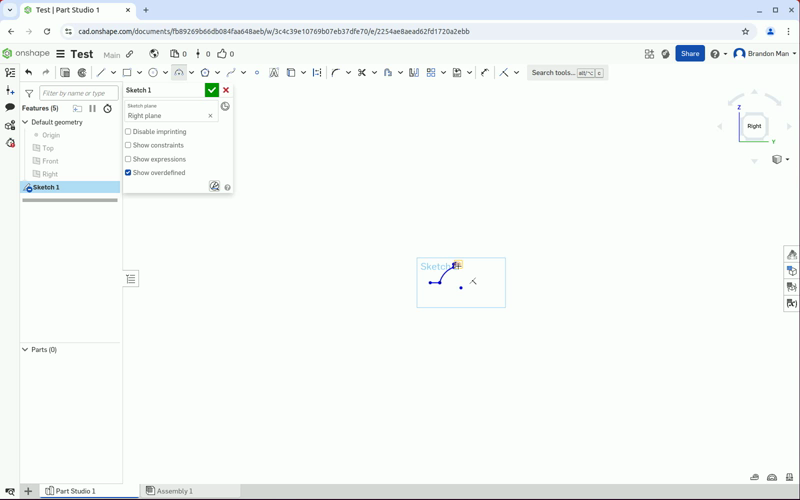
scroll(6)
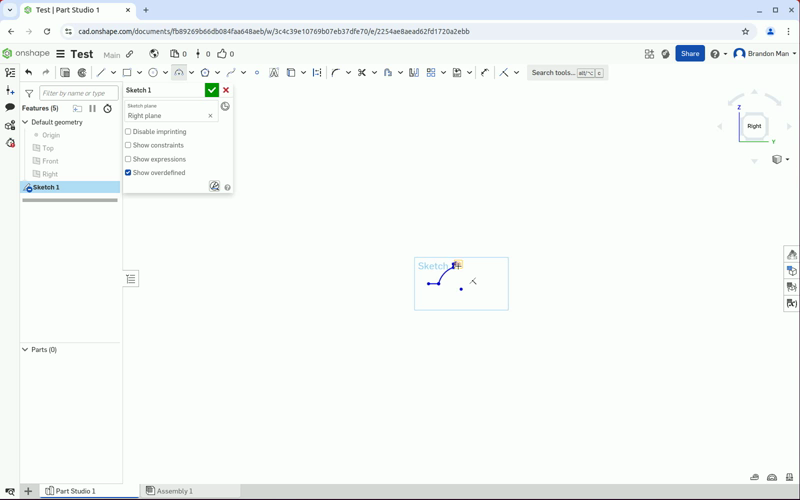
scroll(6)
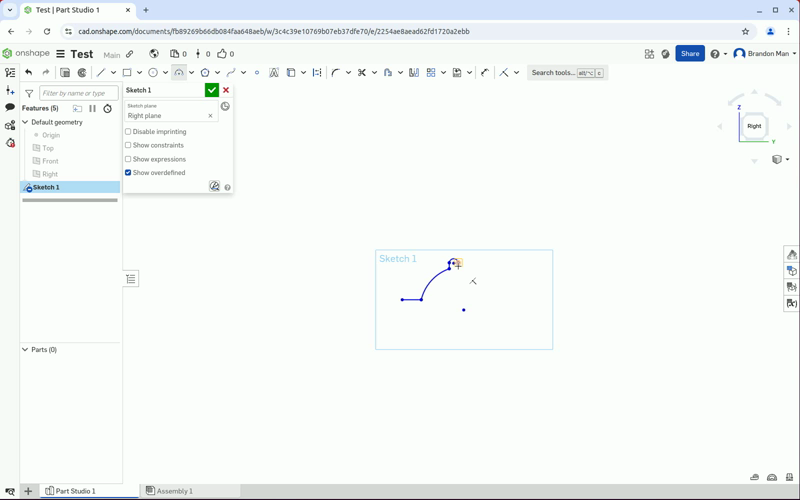
scroll(6)
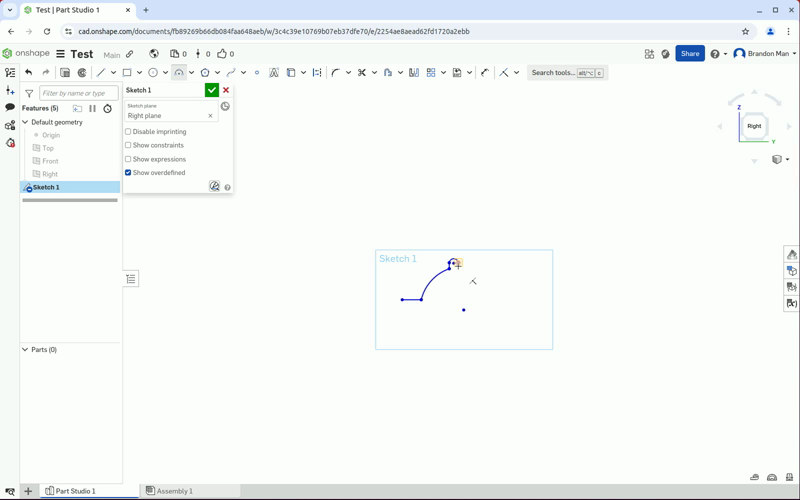
scroll(6)
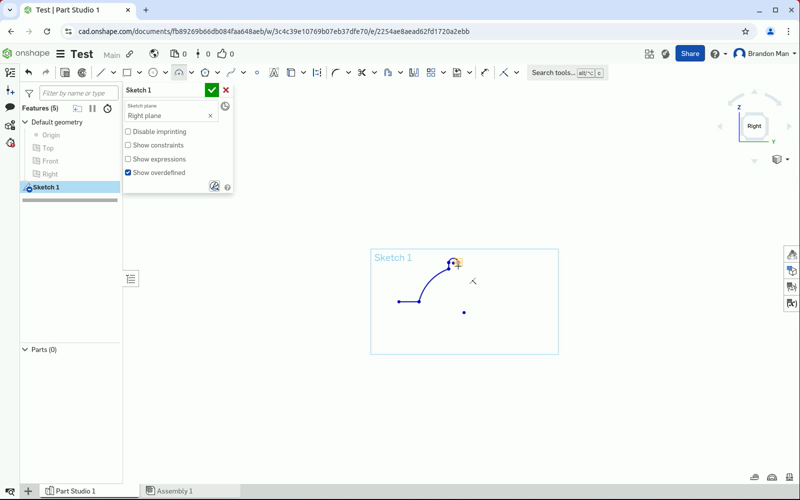
scroll(6)
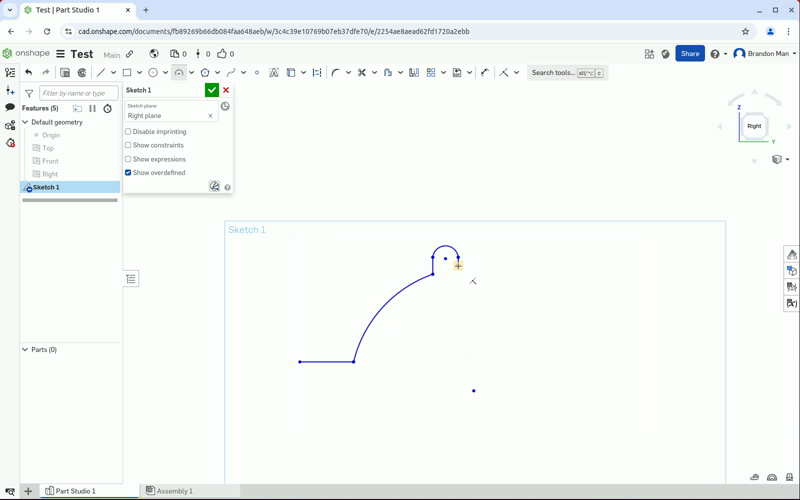
scroll(6)
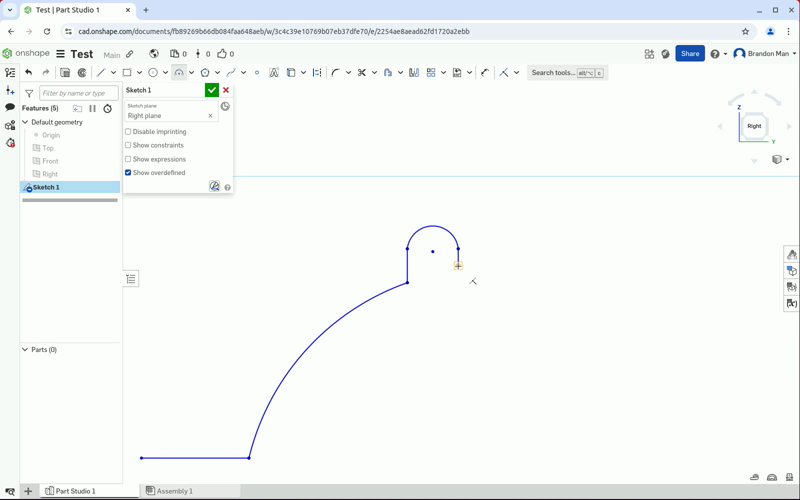
click(458, 265)
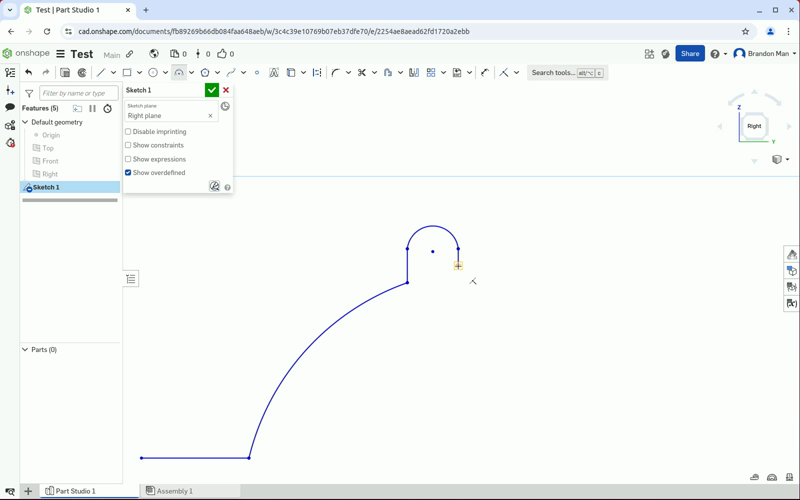
scroll(-6)
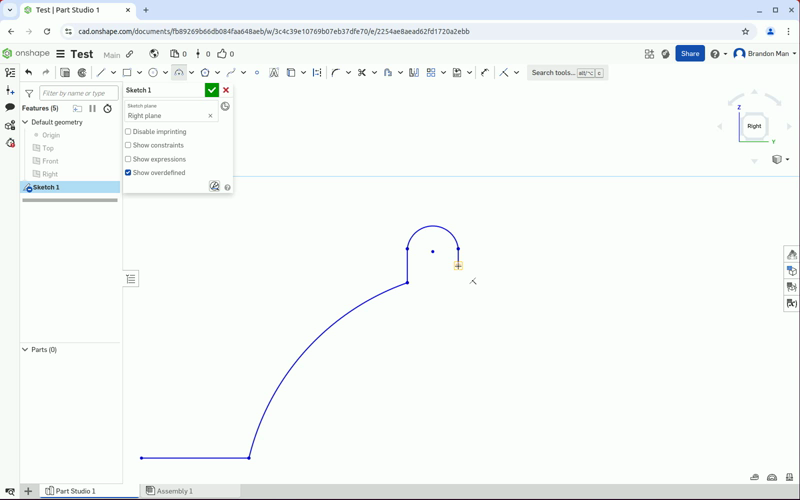
scroll(-6)
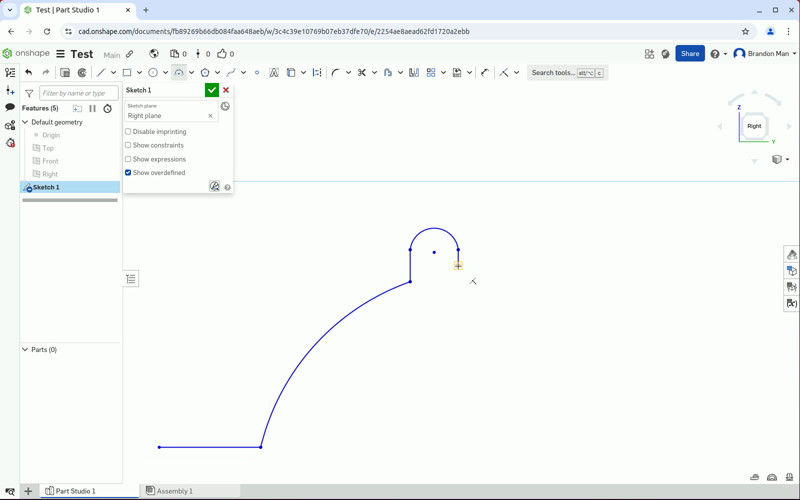
scroll(-6)
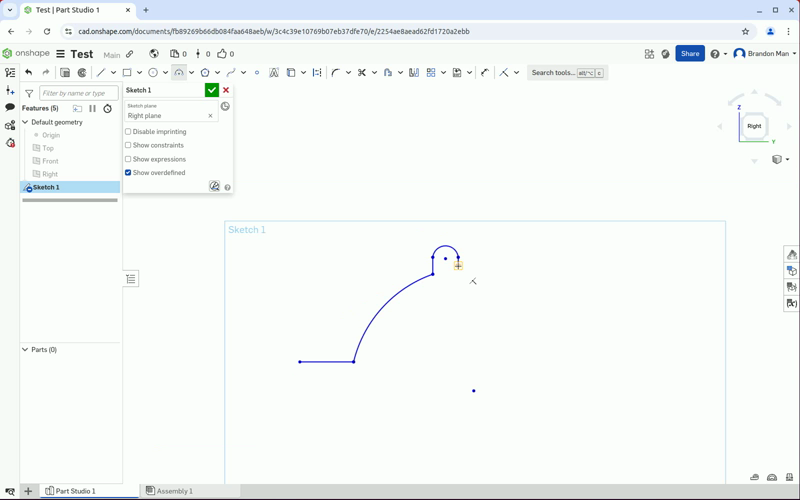
scroll(-6)
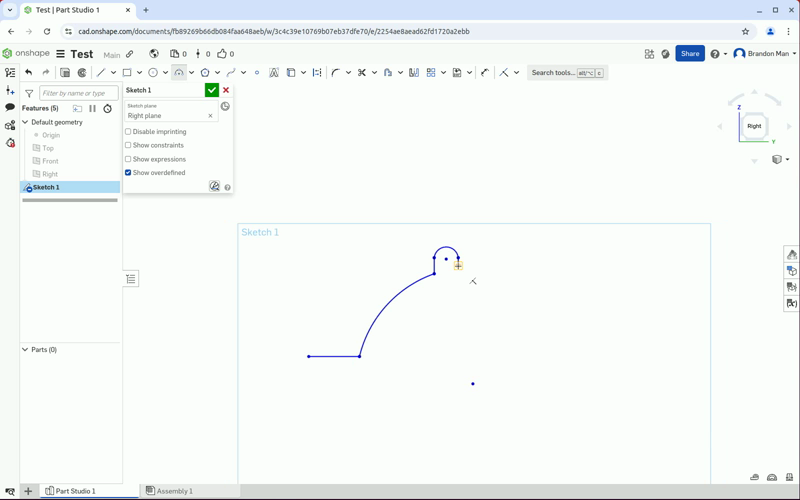
scroll(-6)
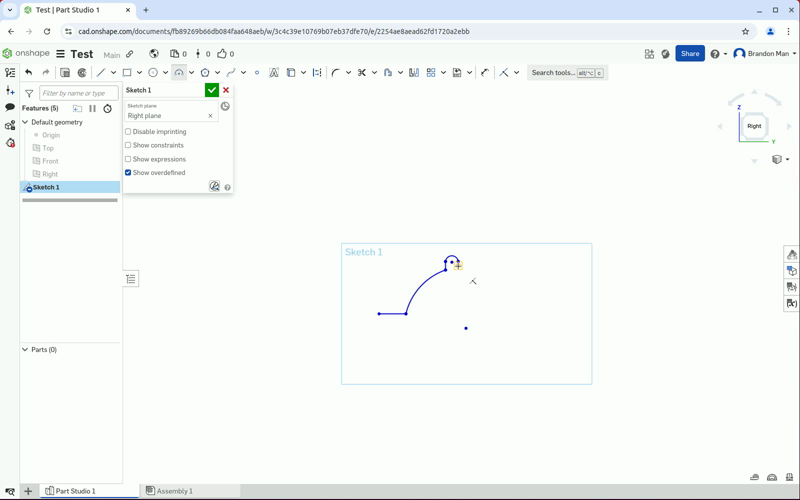
scroll(-6)
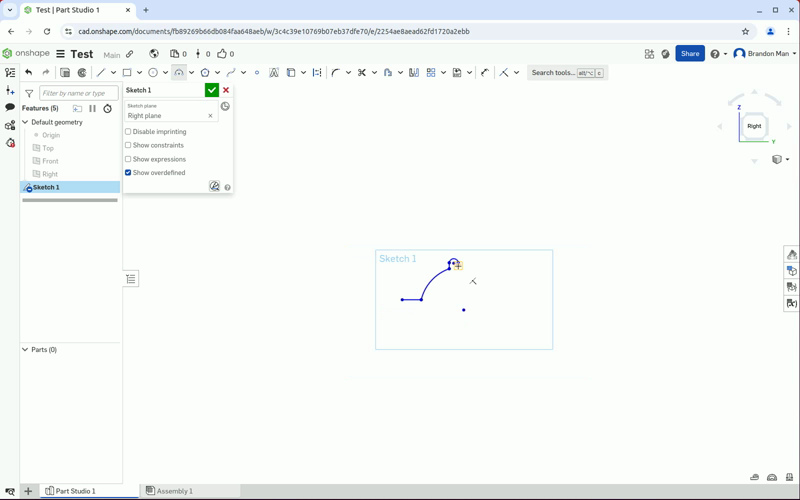
scroll(-6)
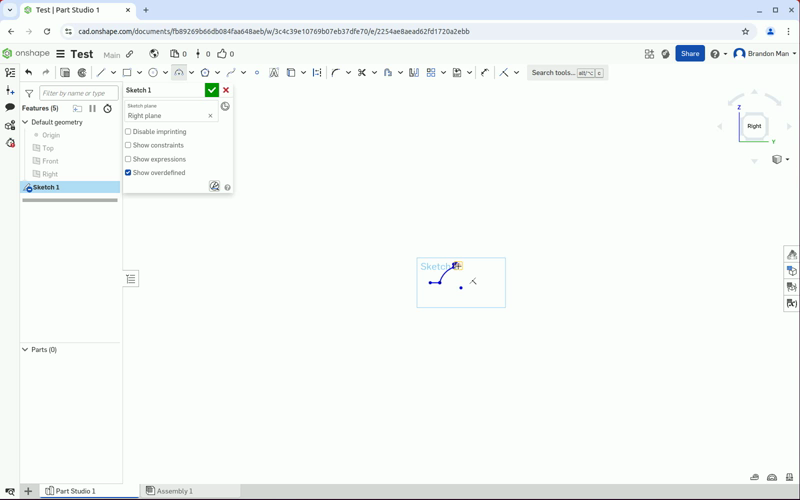
key_down(shift)
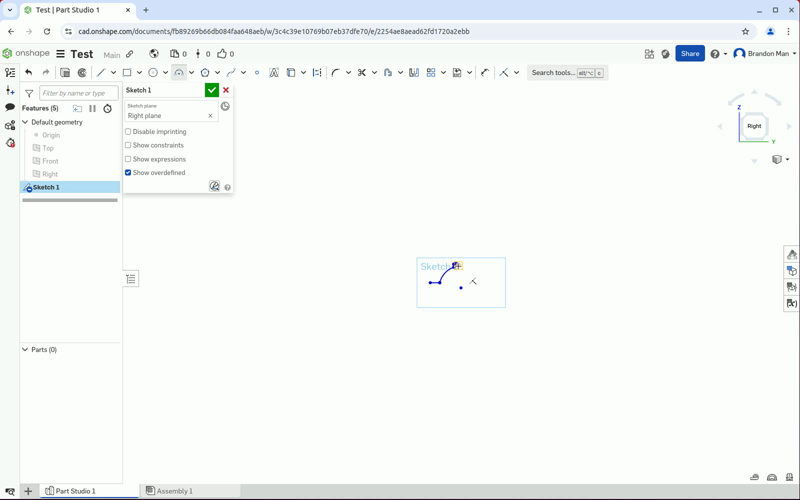
mouse_move(461, 265)
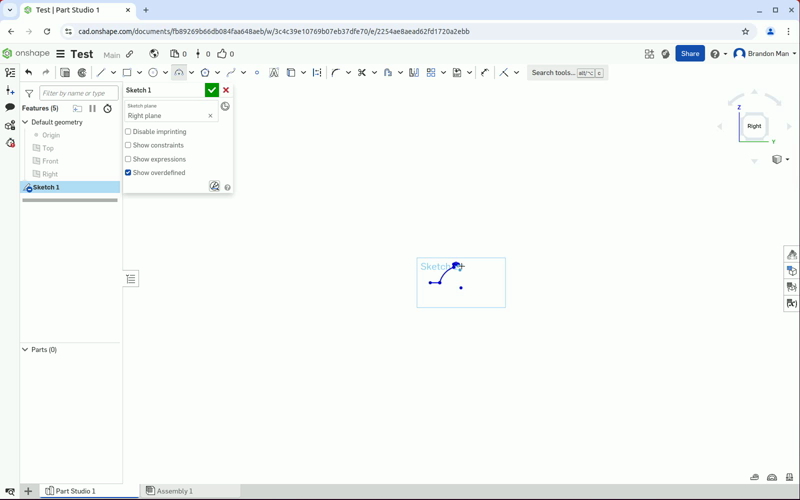
scroll(6)
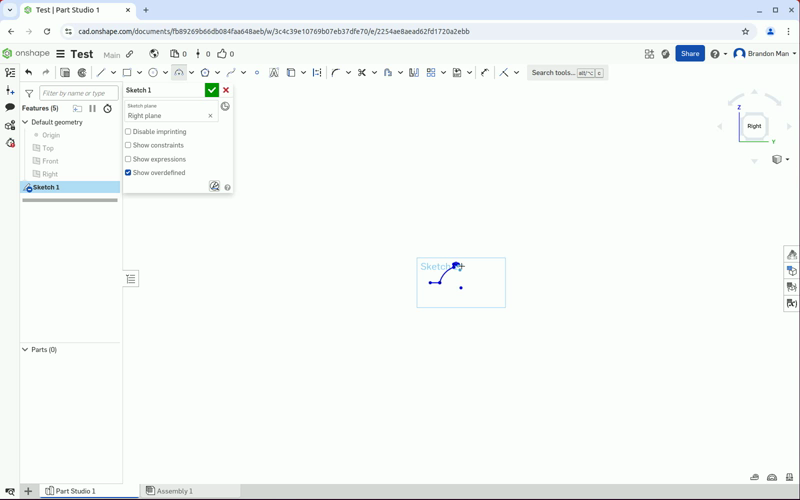
scroll(6)
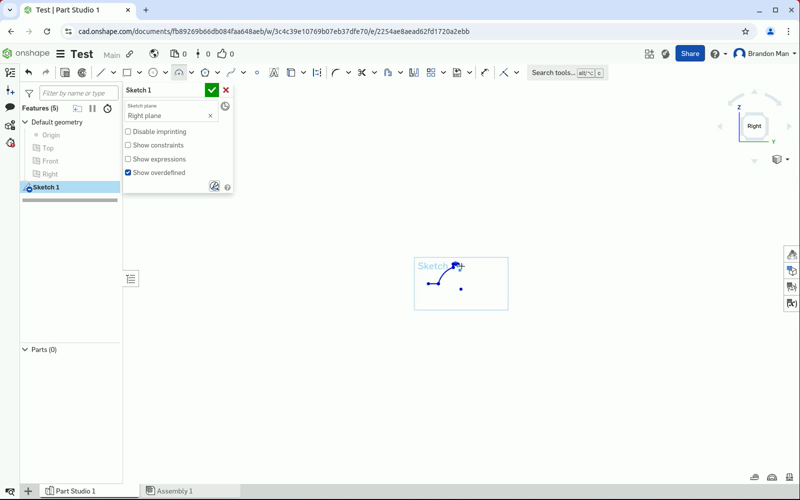
scroll(6)
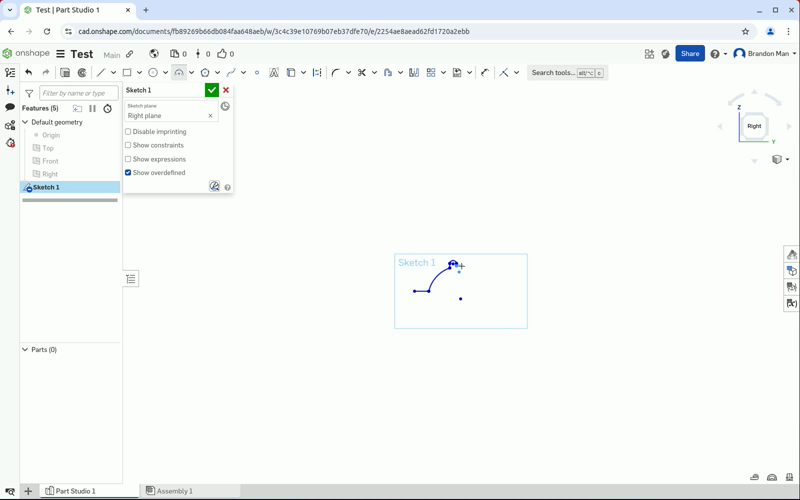
scroll(6)
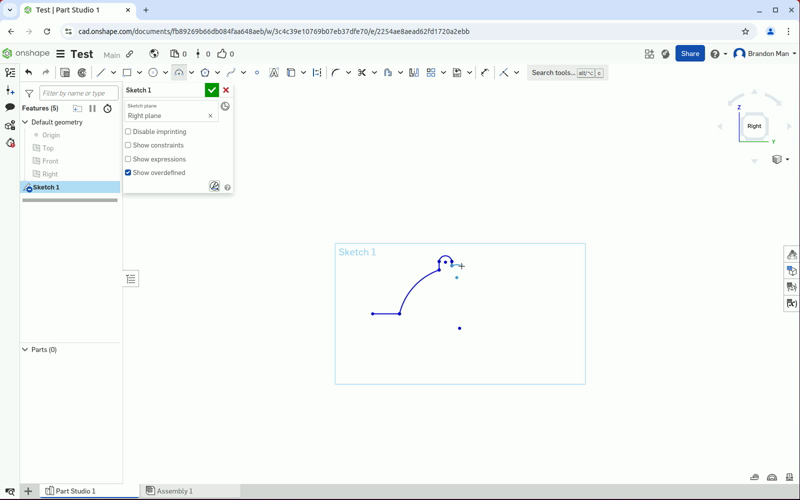
scroll(6)
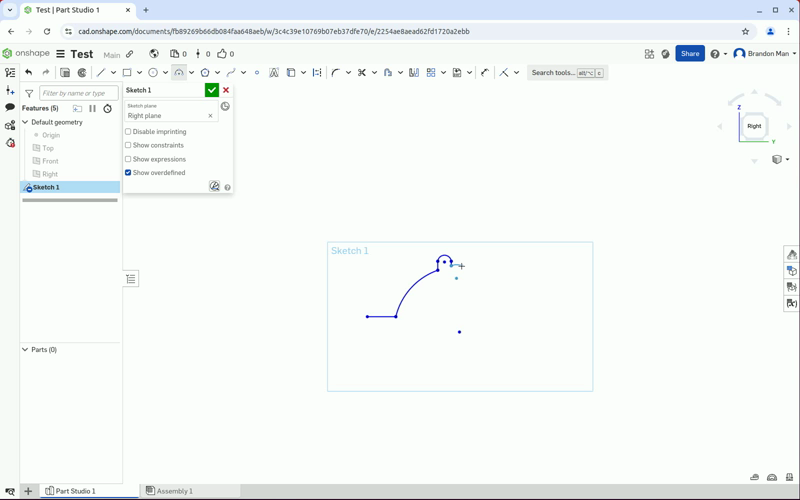
scroll(6)
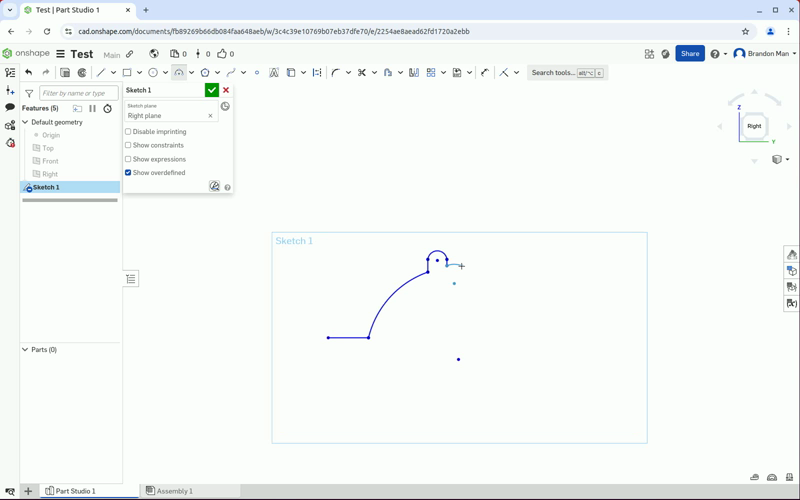
scroll(6)
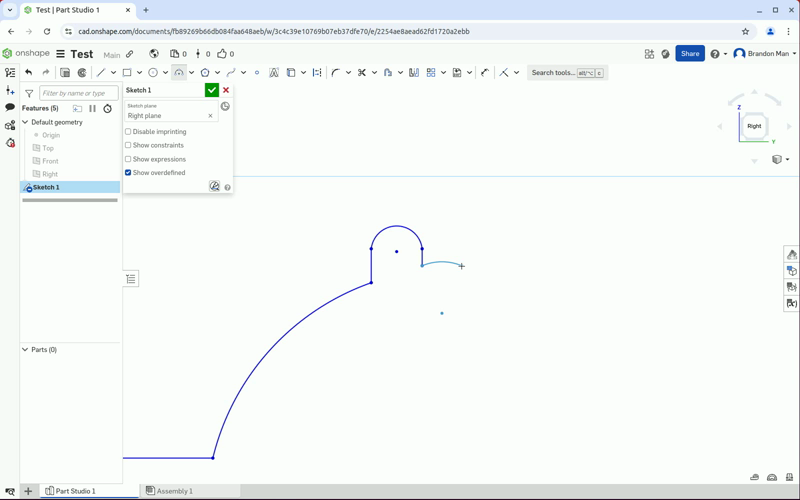
click(461, 265)
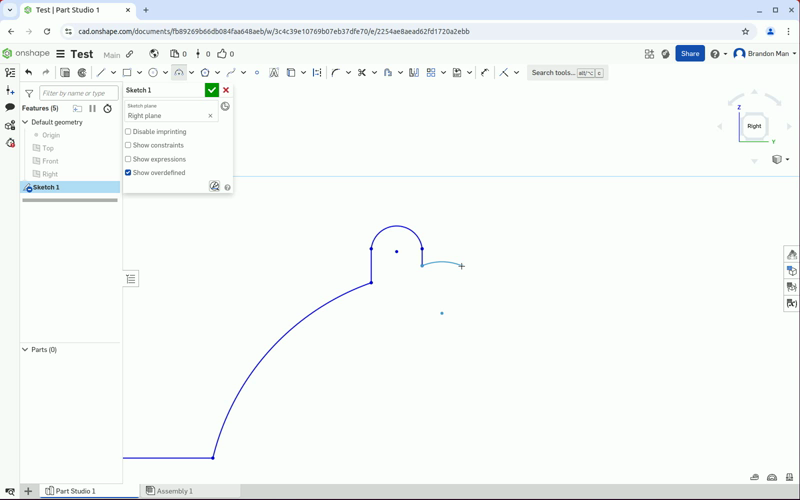
scroll(-6)
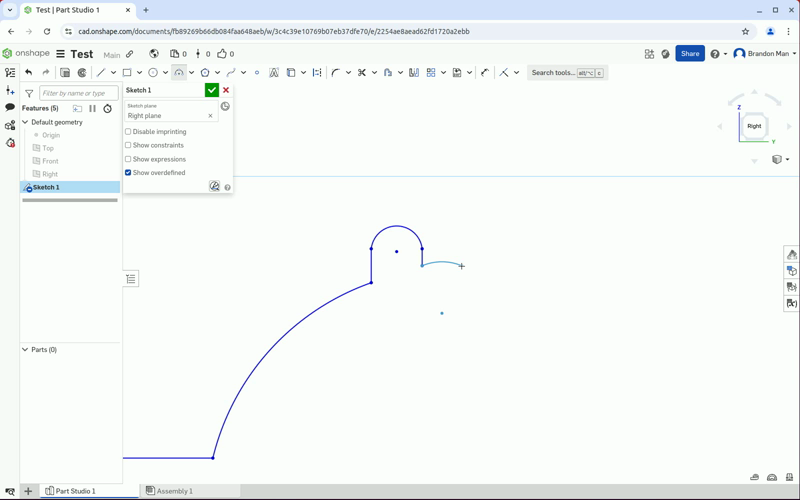
scroll(-6)
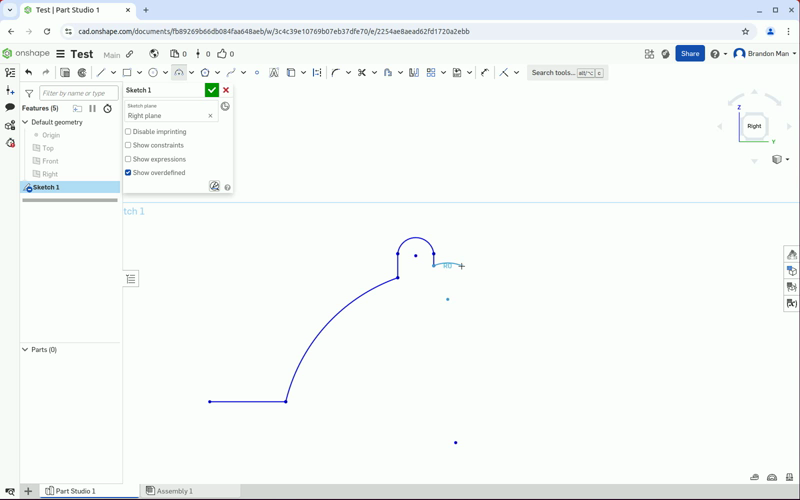
scroll(-6)
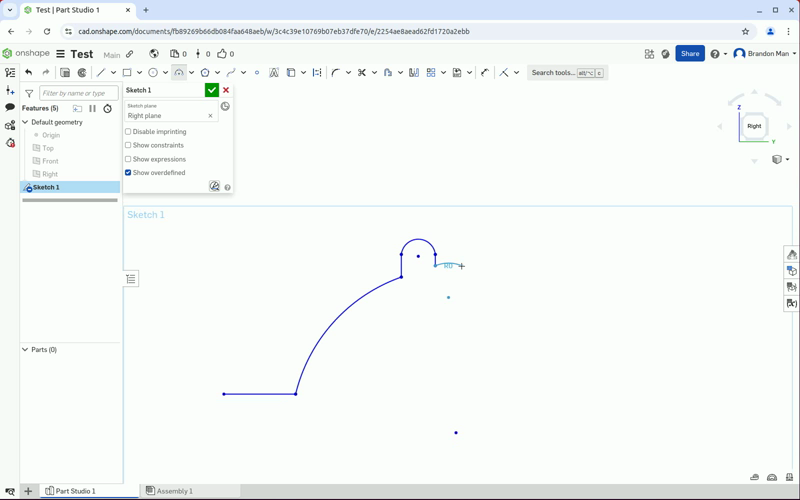
scroll(-6)
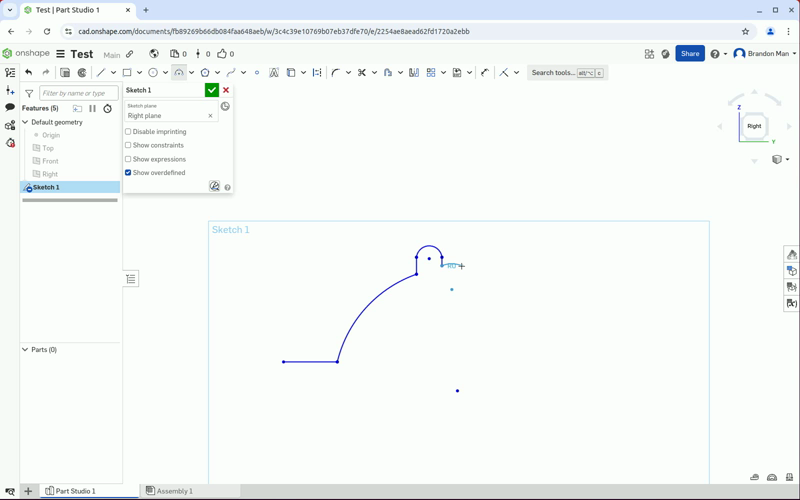
scroll(-6)
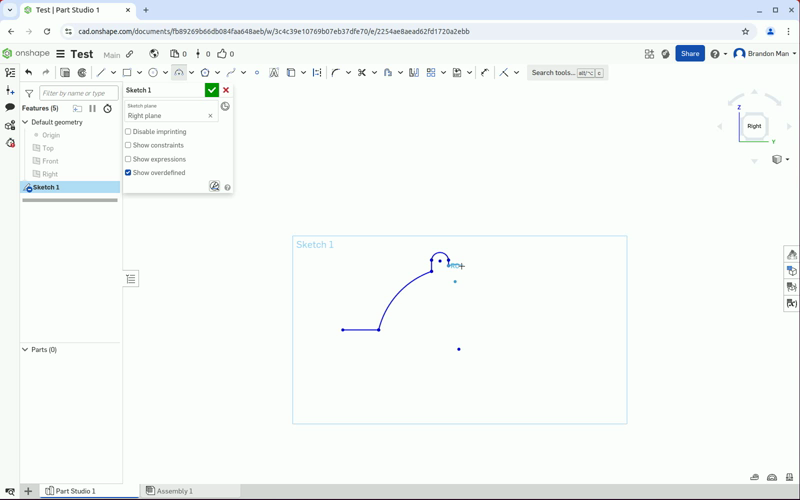
scroll(-6)
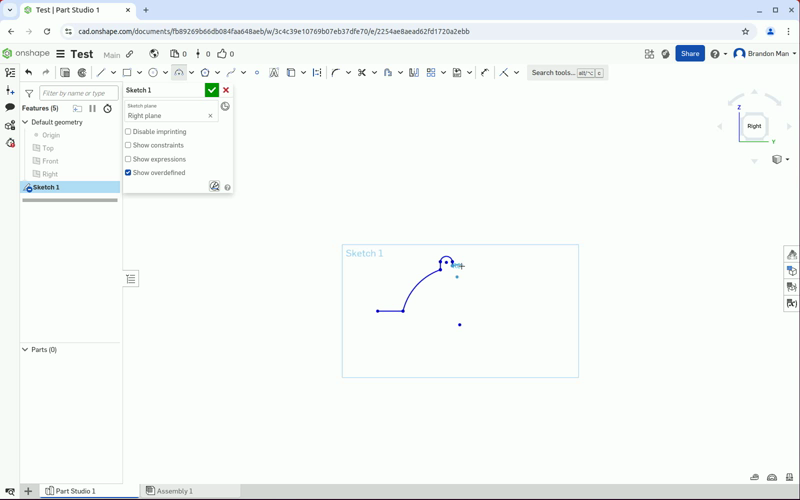
scroll(-6)
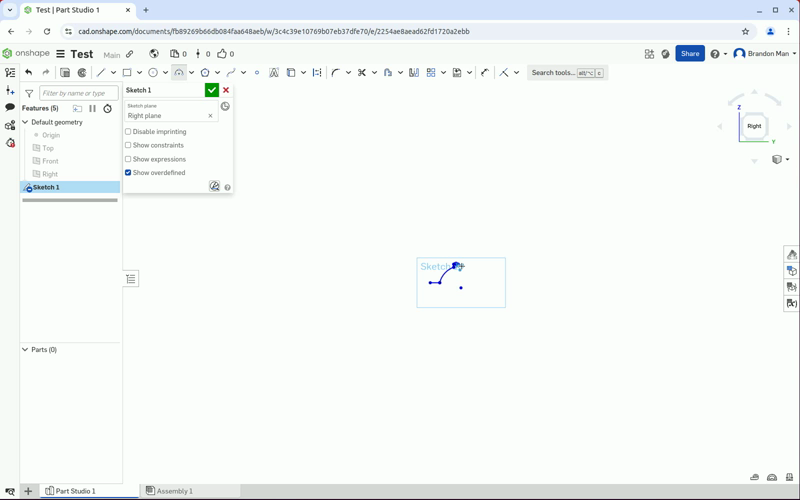
mouse_move(459, 264)
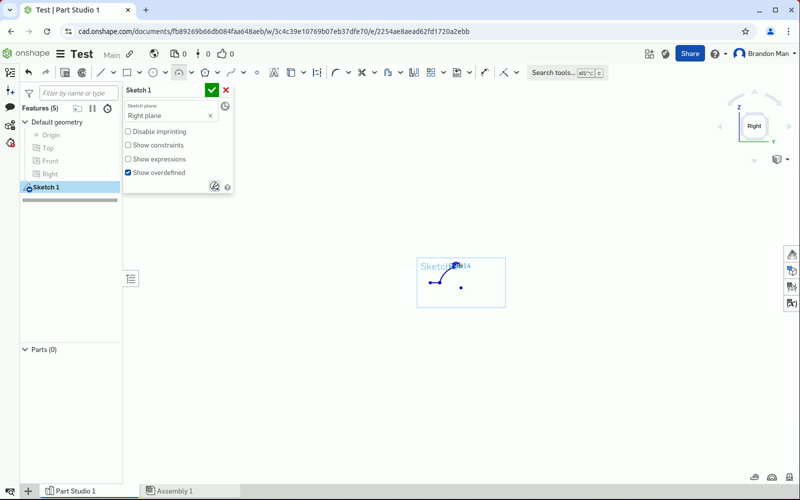
scroll(6)
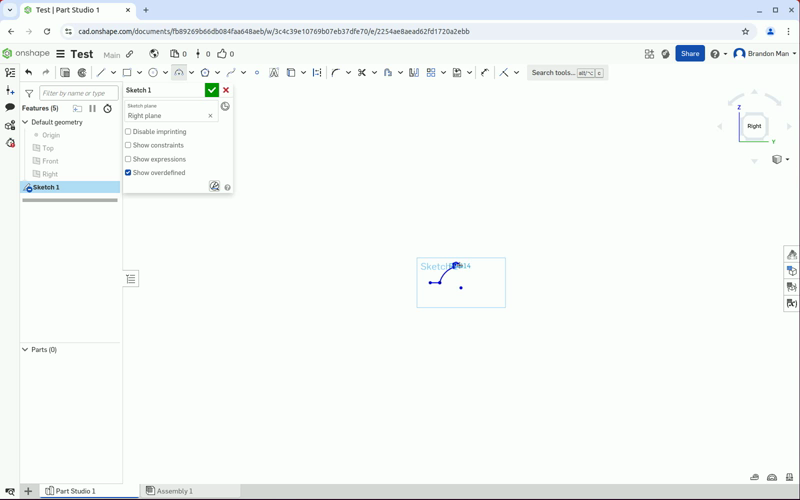
scroll(6)
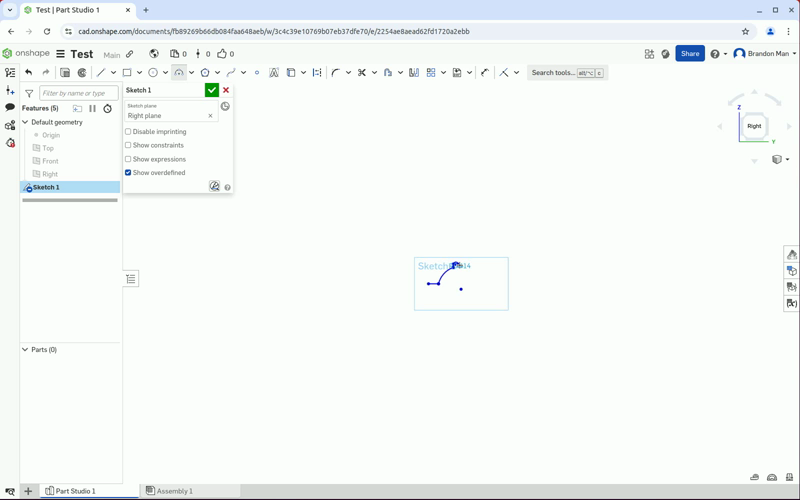
scroll(6)
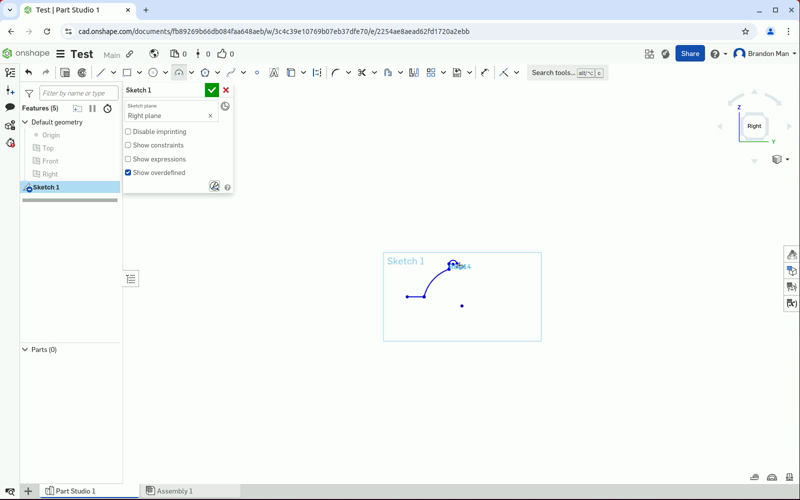
scroll(6)
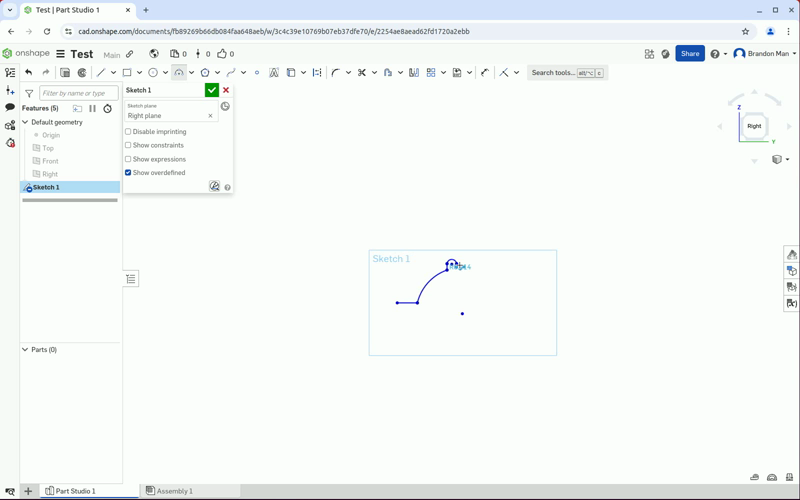
scroll(6)
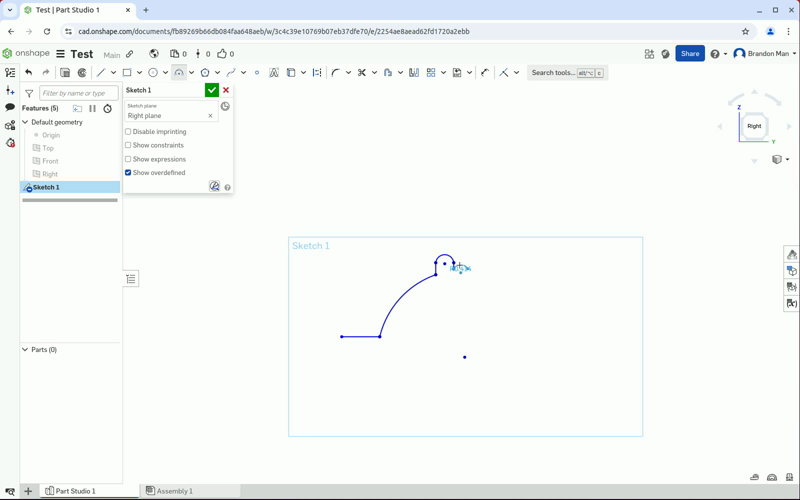
scroll(6)
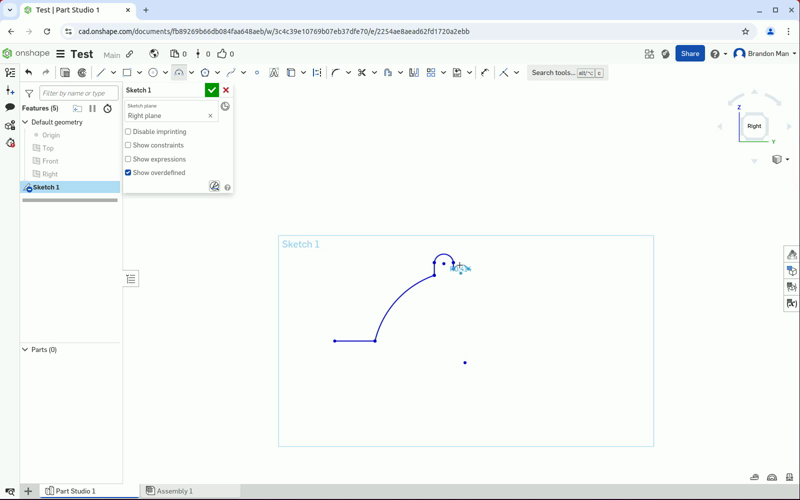
scroll(6)
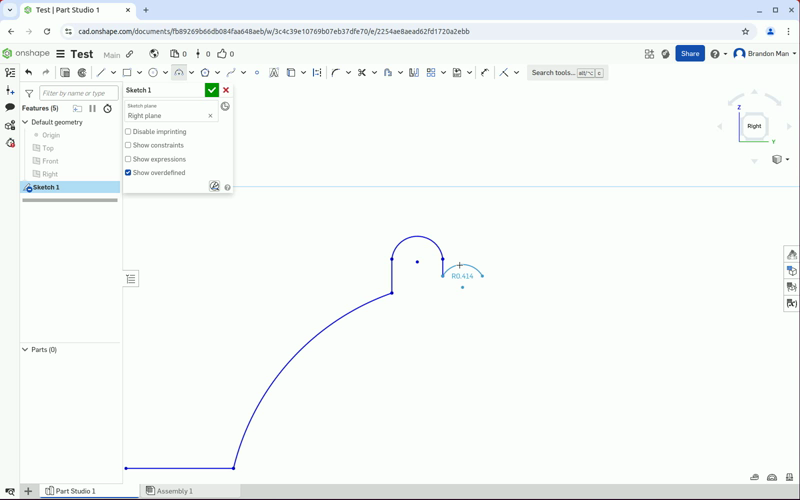
click(459, 264)
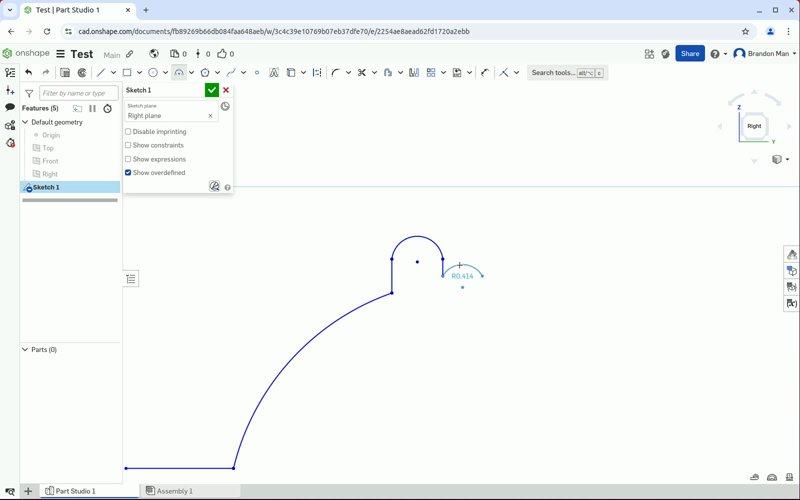
scroll(-6)
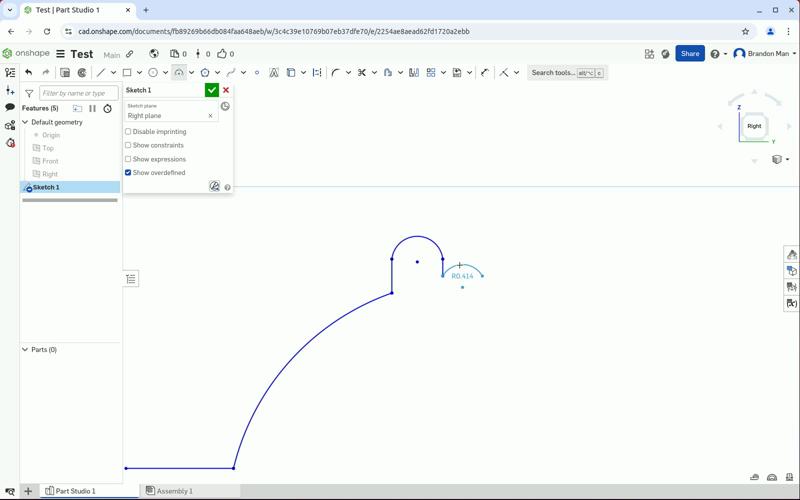
scroll(-6)
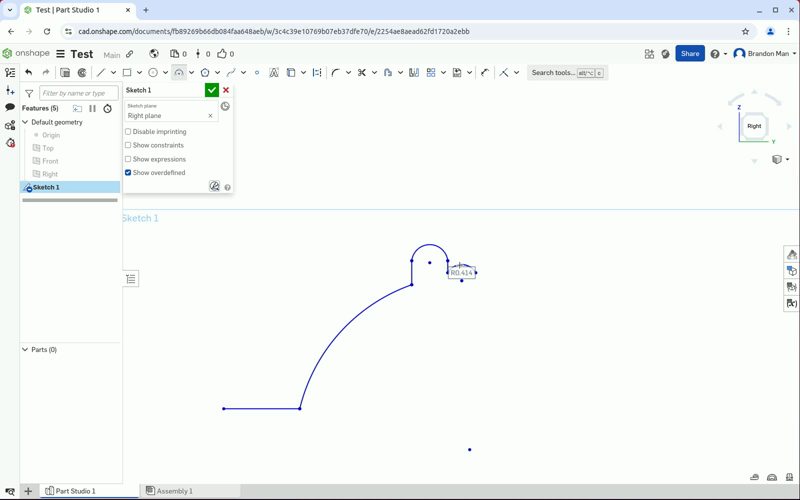
scroll(-6)
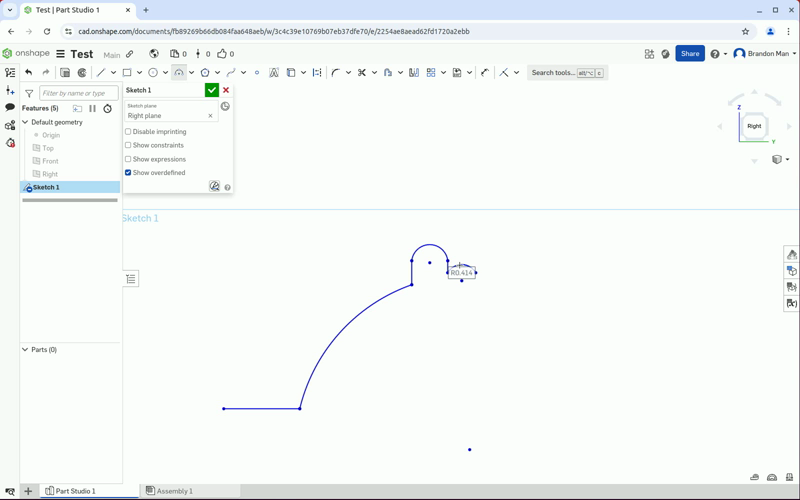
scroll(-6)
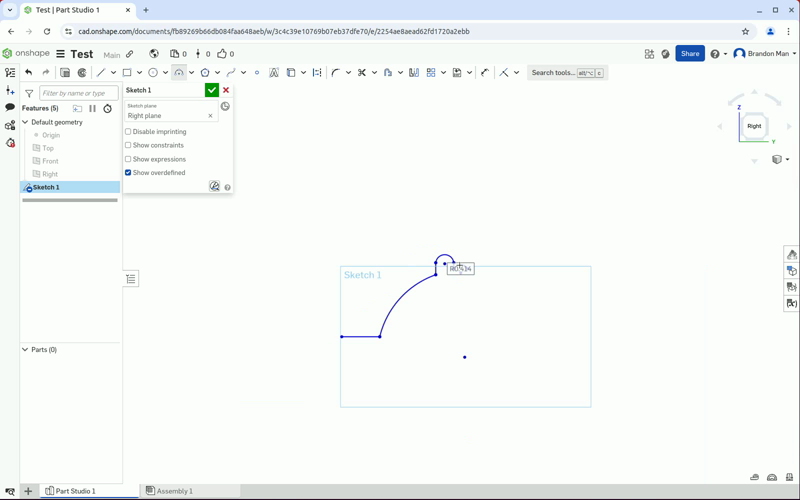
scroll(-6)
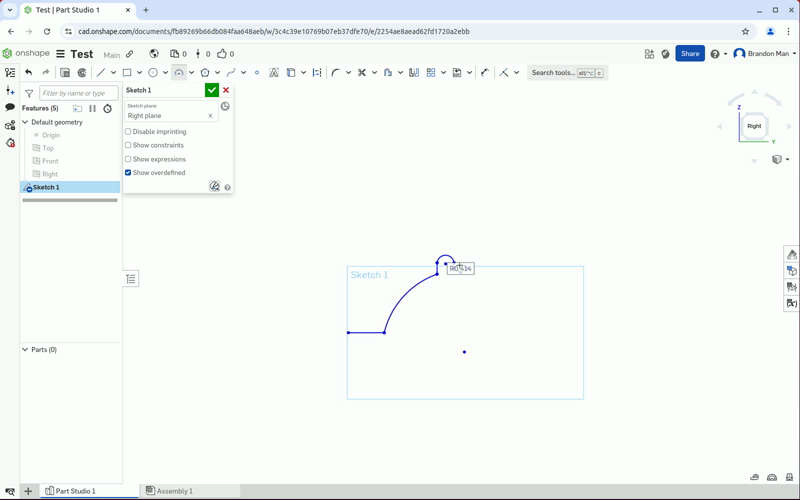
scroll(-6)
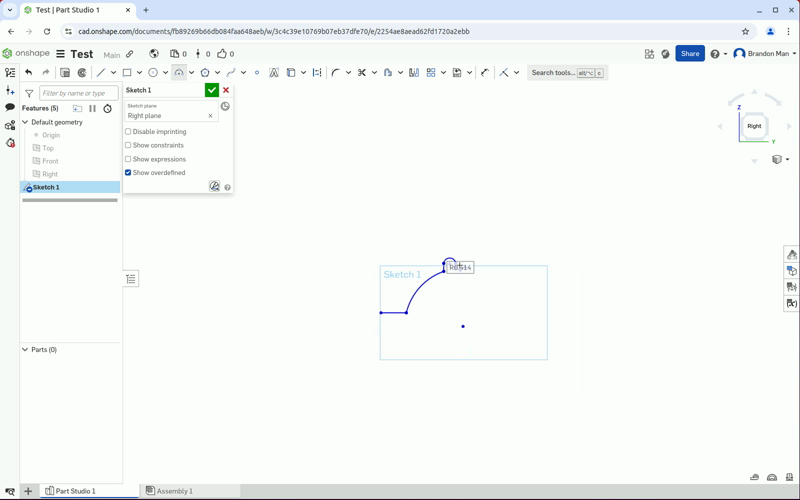
scroll(-6)
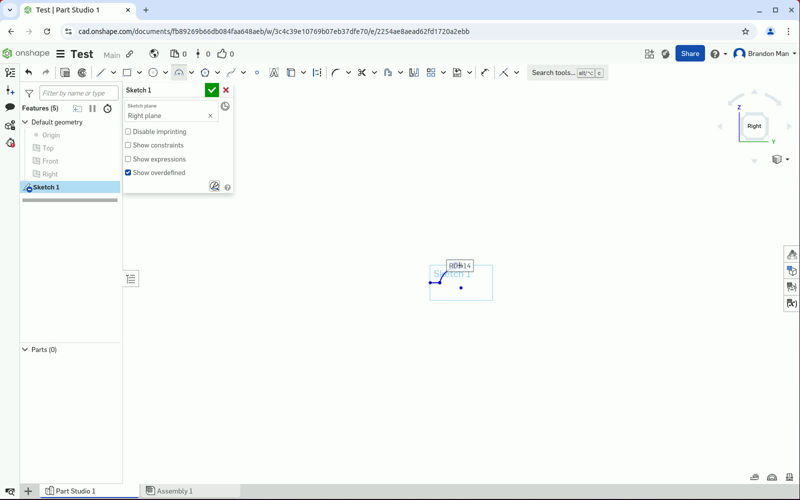
key_up(shift)
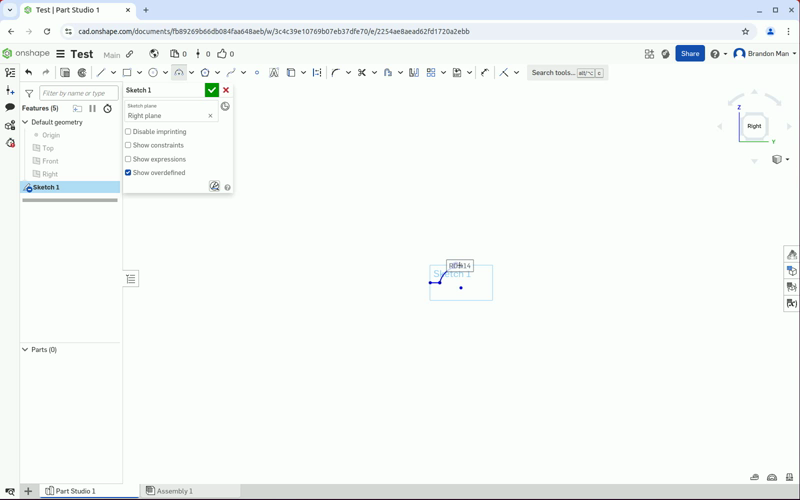
key(esc)
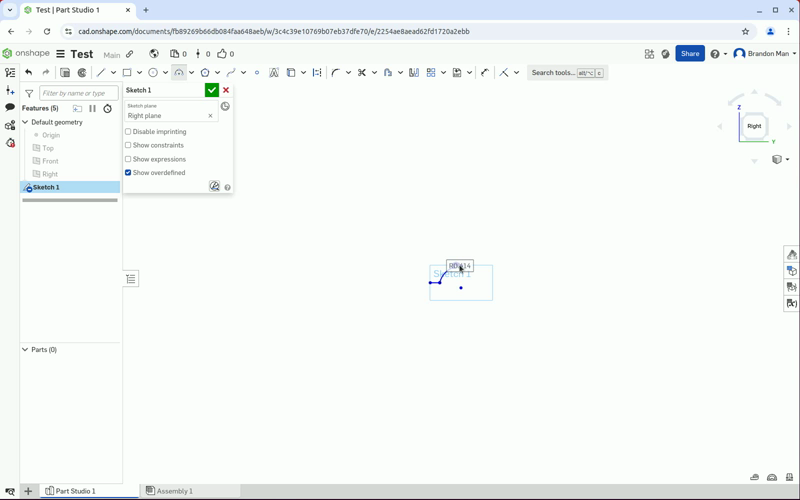
key(l)
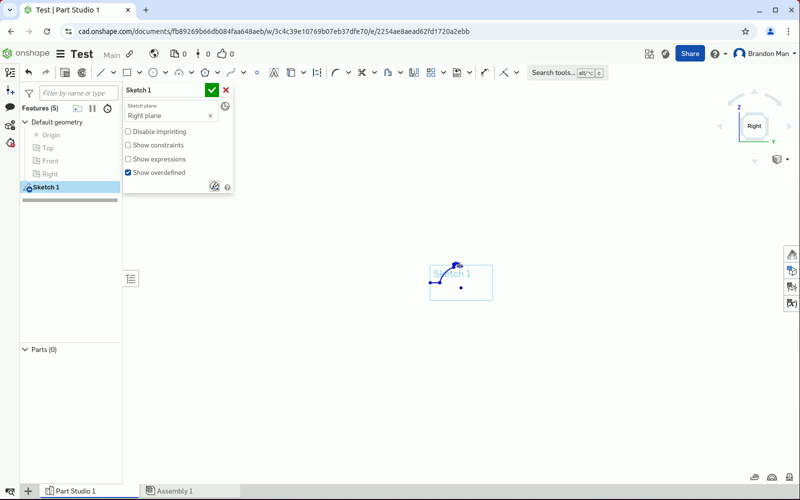
mouse_move(461, 265)
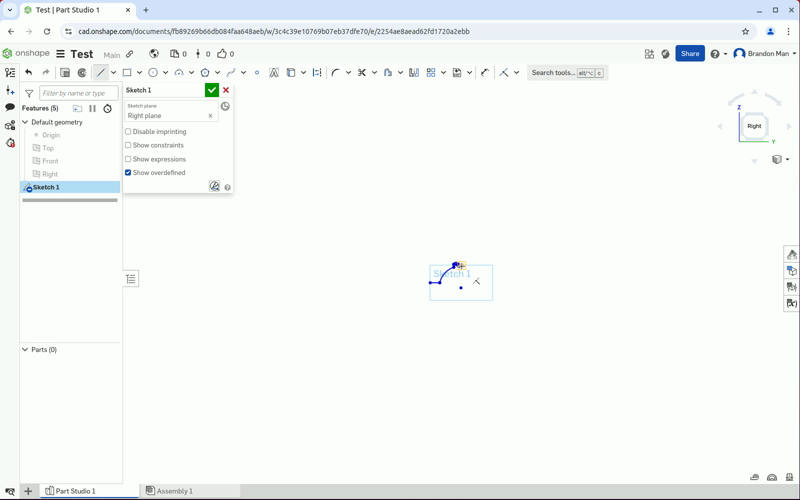
scroll(6)
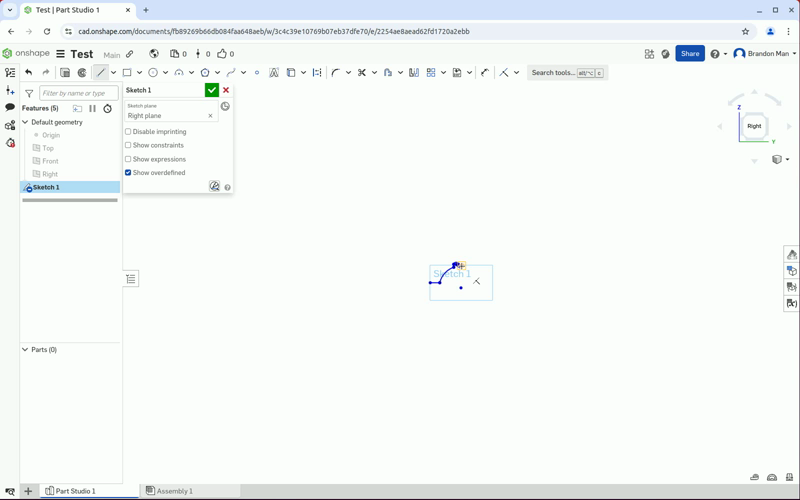
scroll(6)
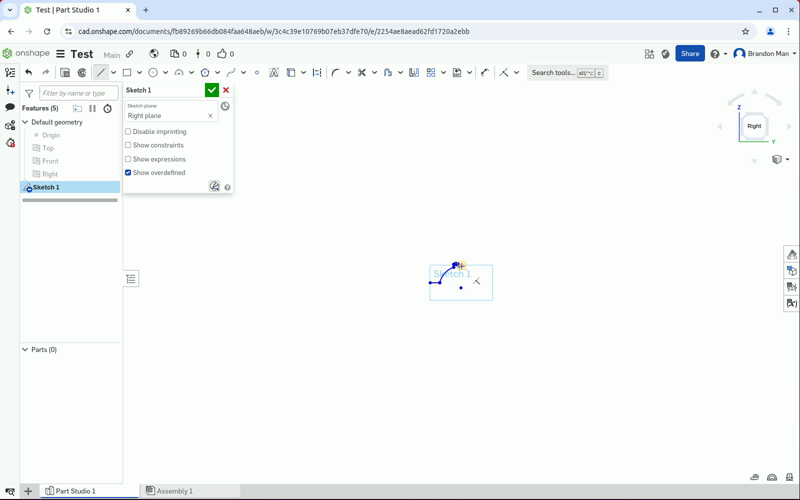
scroll(6)
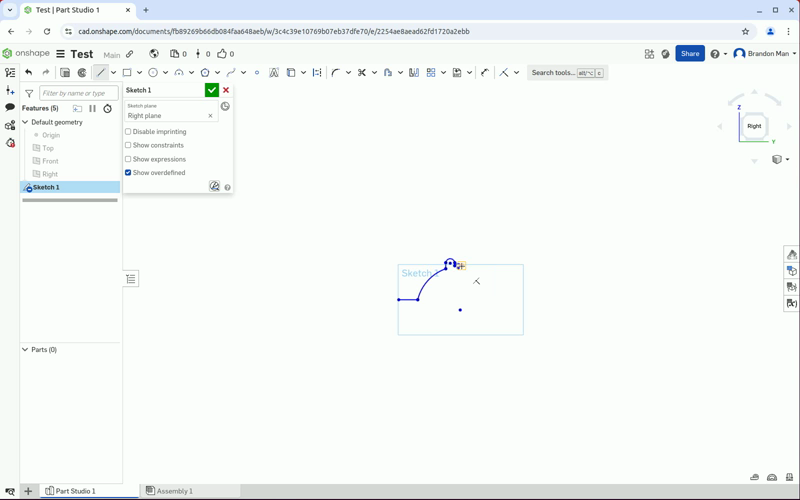
scroll(6)
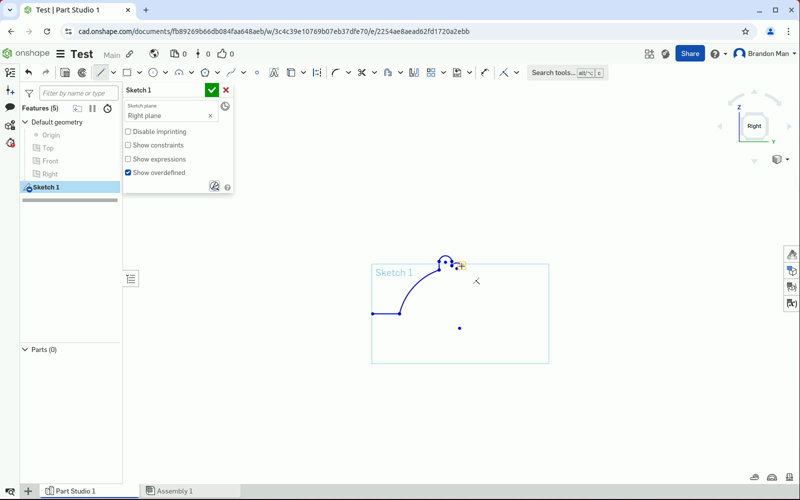
scroll(6)
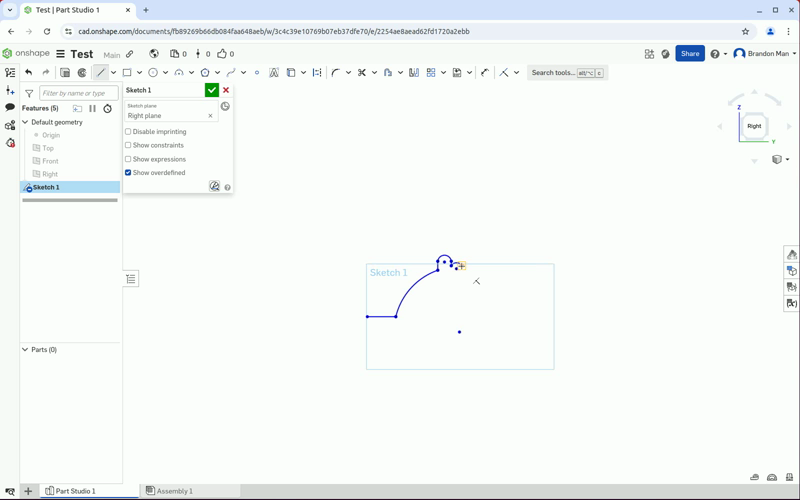
scroll(6)
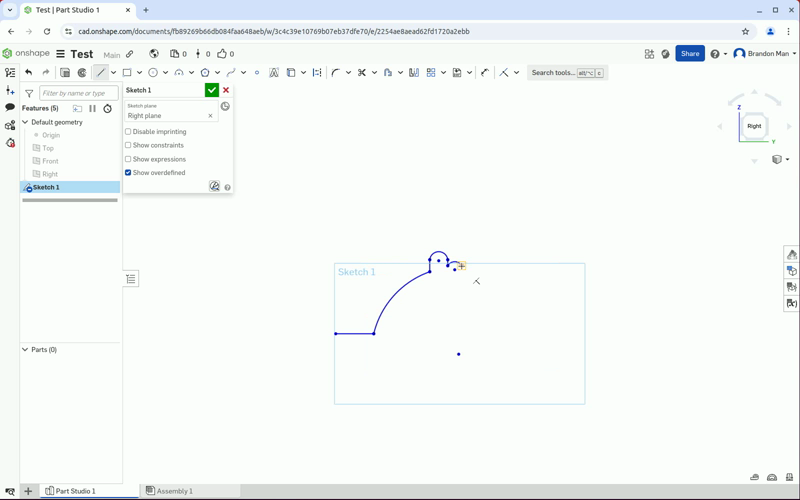
scroll(6)
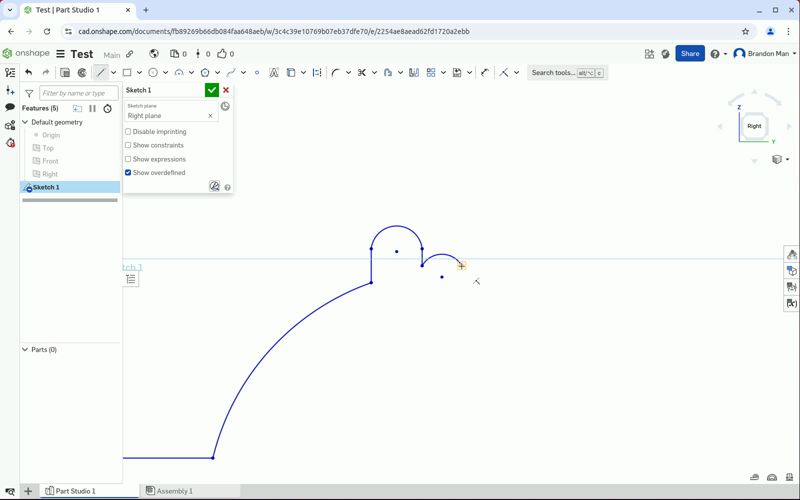
click(461, 265)
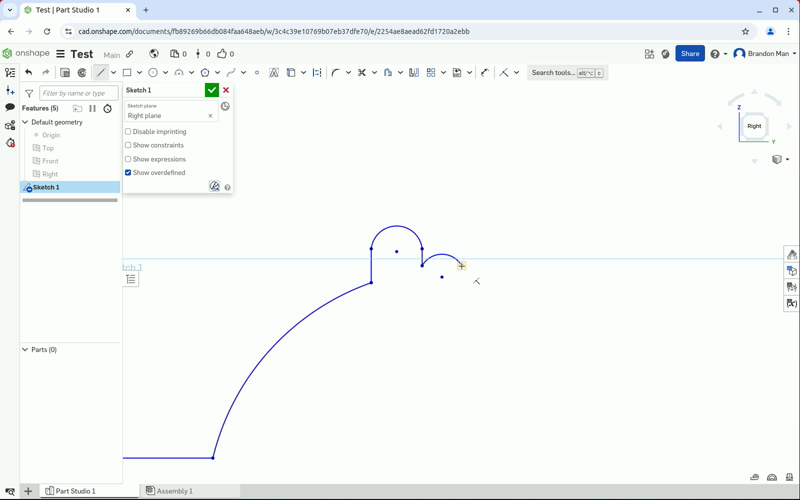
scroll(-6)
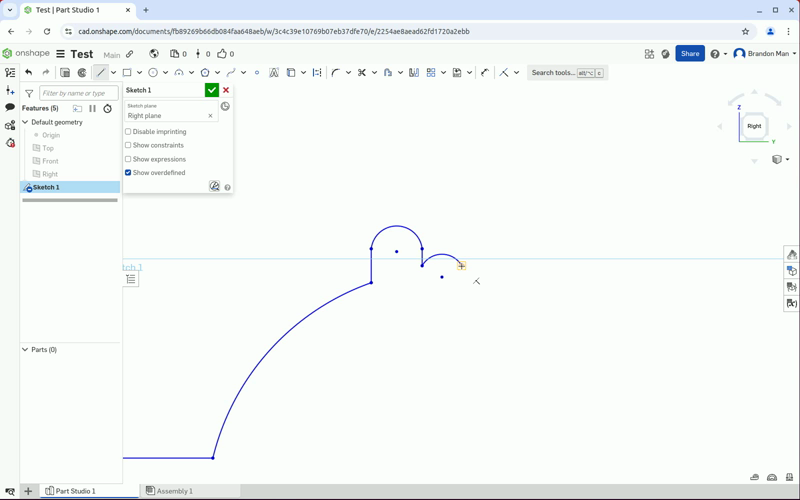
scroll(-6)
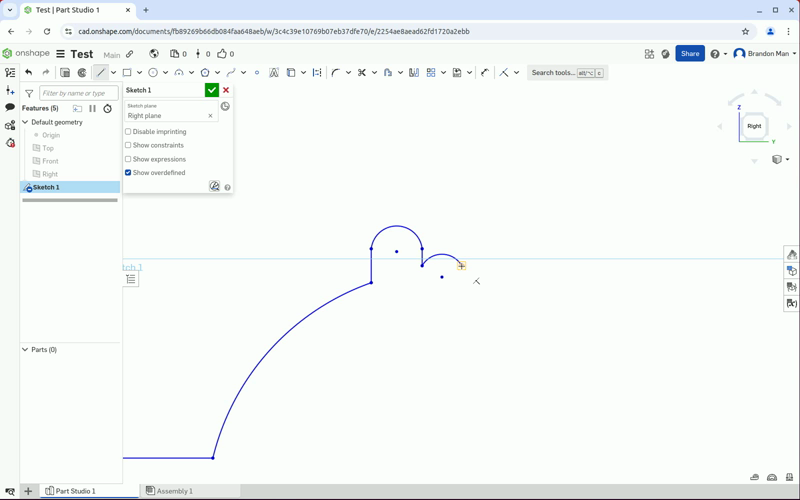
scroll(-6)
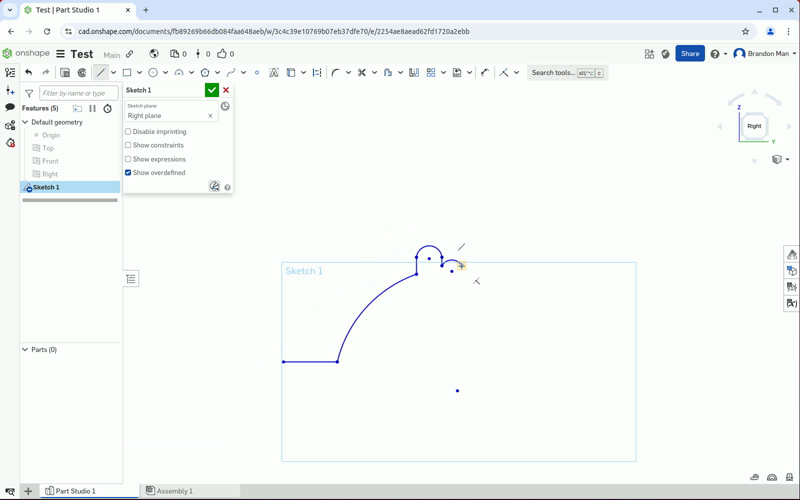
scroll(-6)
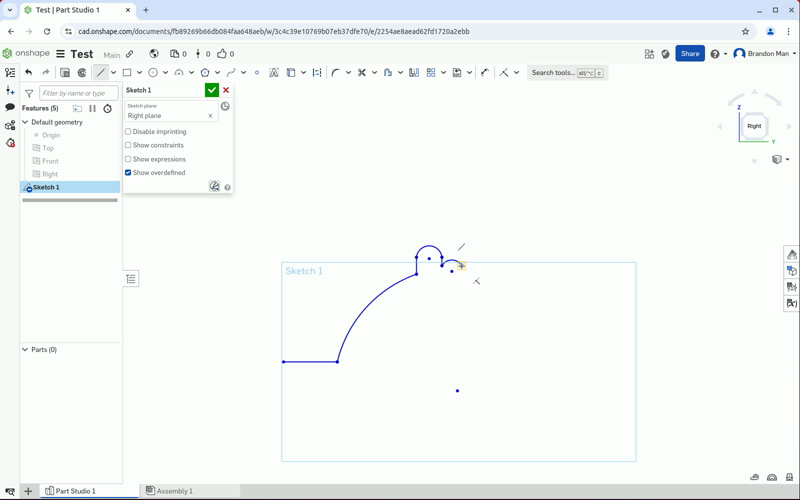
scroll(-6)
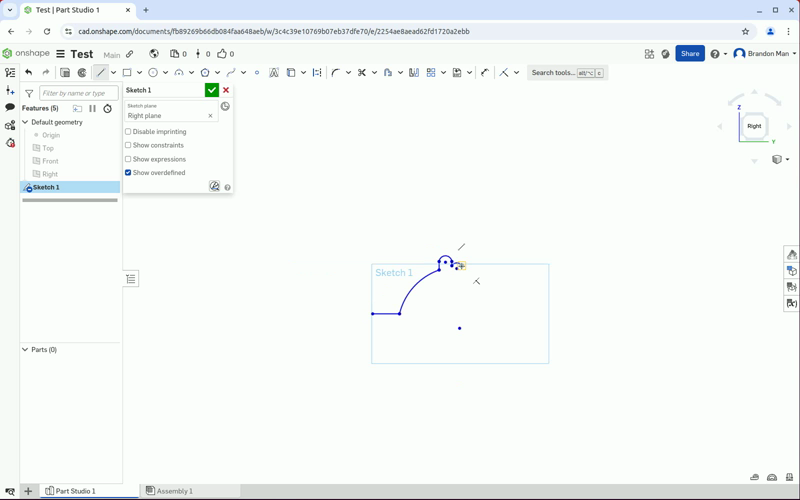
scroll(-6)
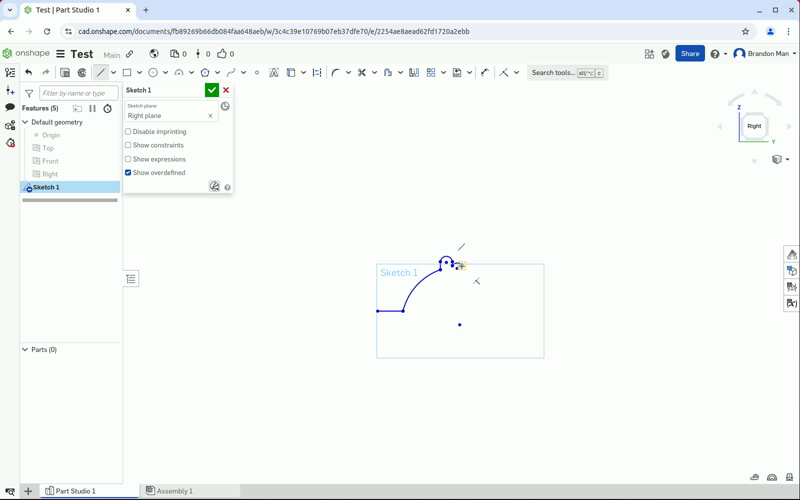
scroll(-6)
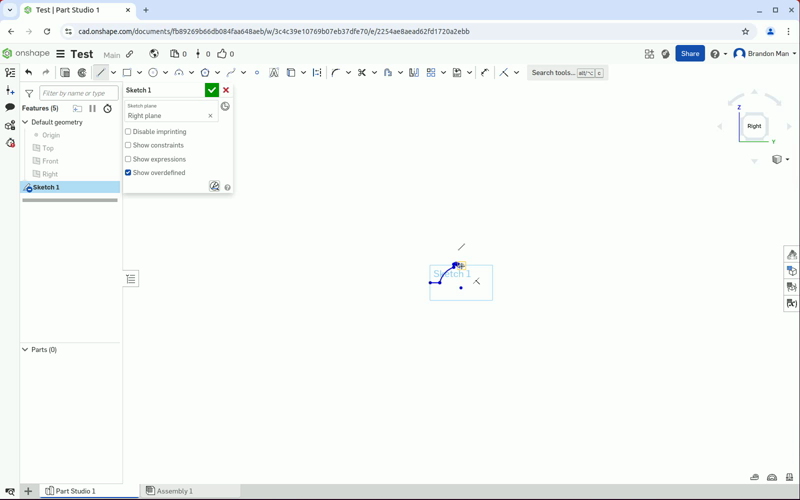
key_down(shift)
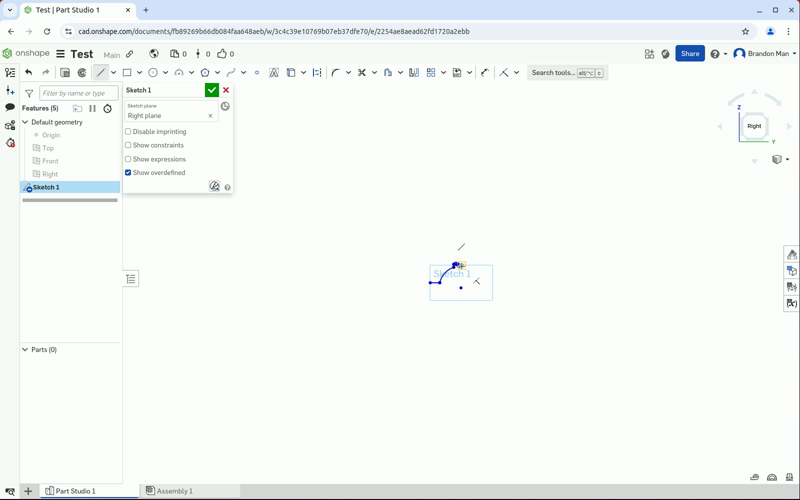
mouse_move(491, 265)
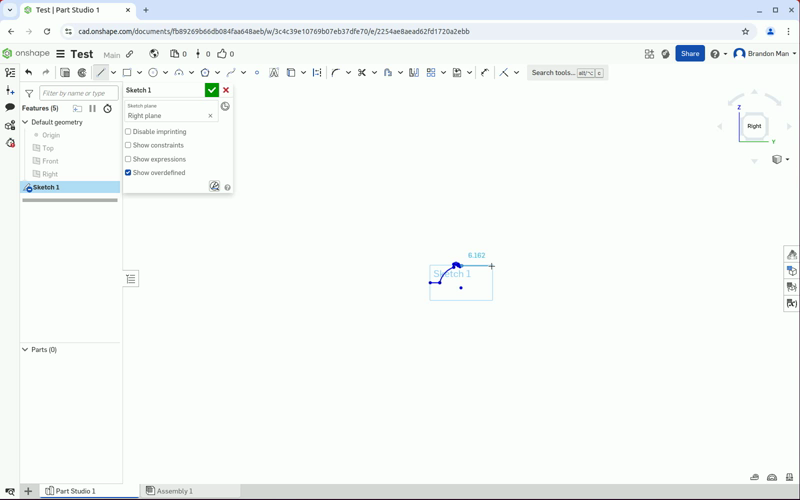
mouse_move(461, 259)
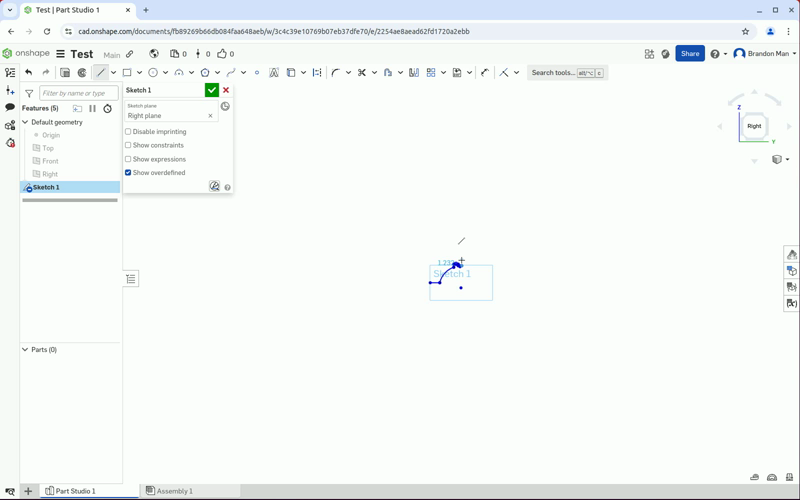
scroll(6)
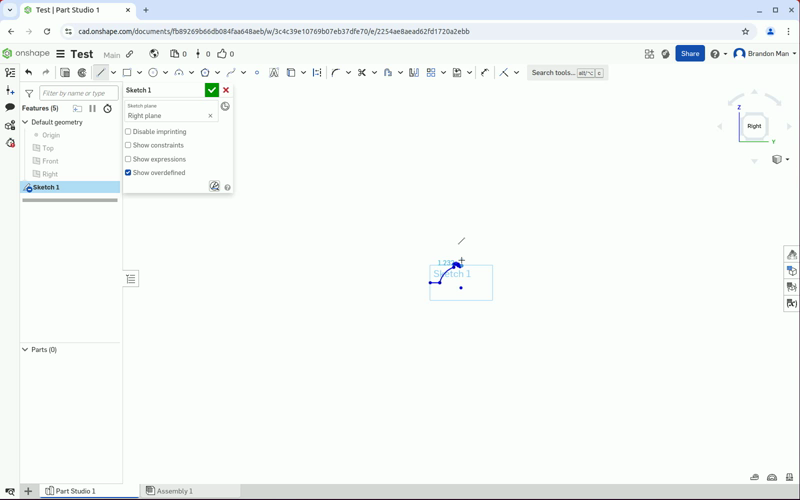
scroll(6)
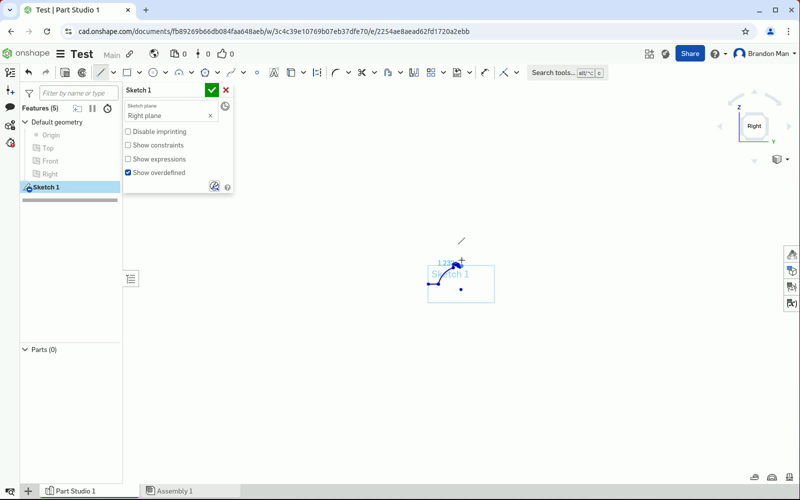
scroll(6)
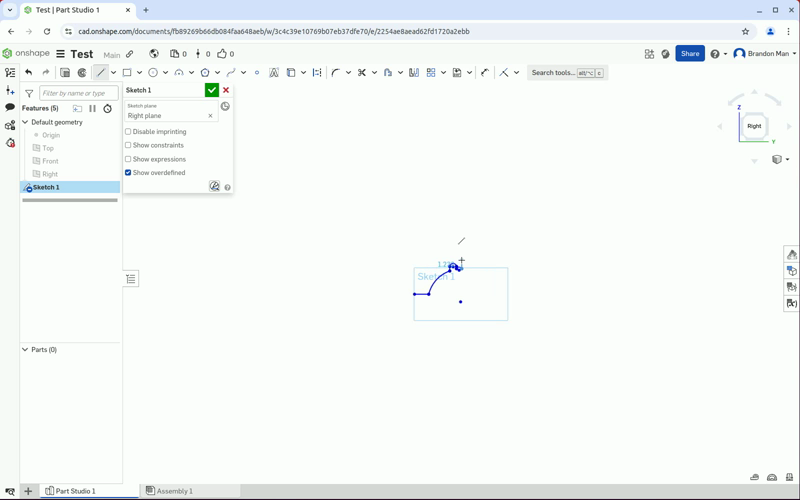
scroll(6)
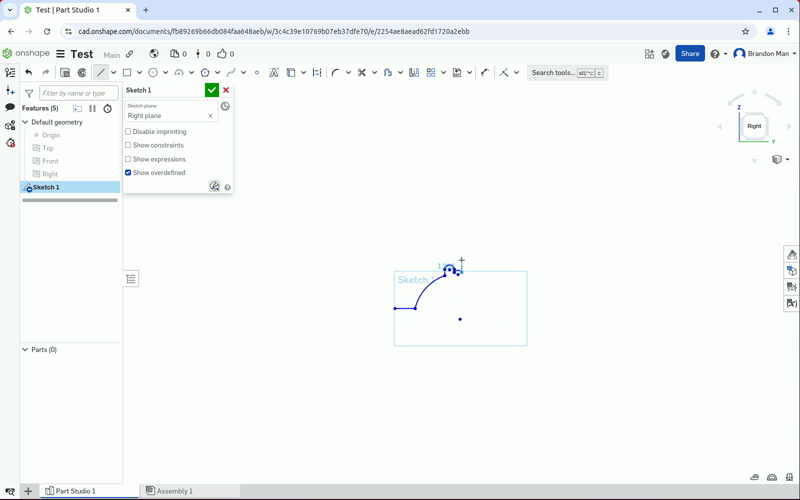
scroll(6)
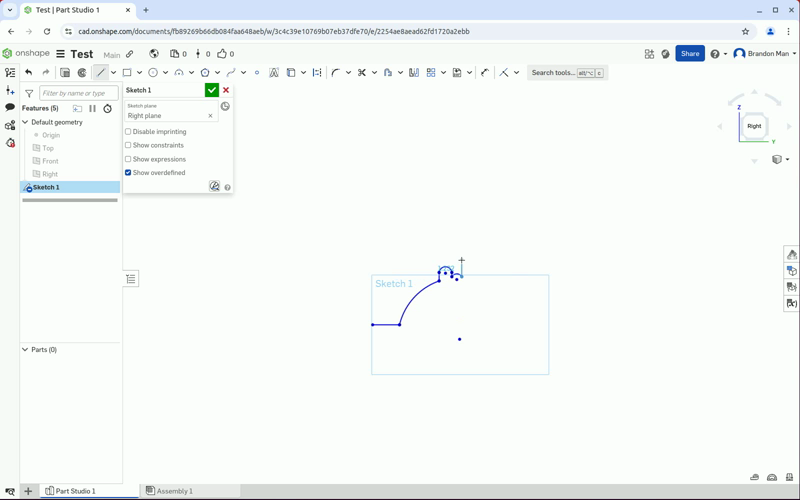
scroll(6)
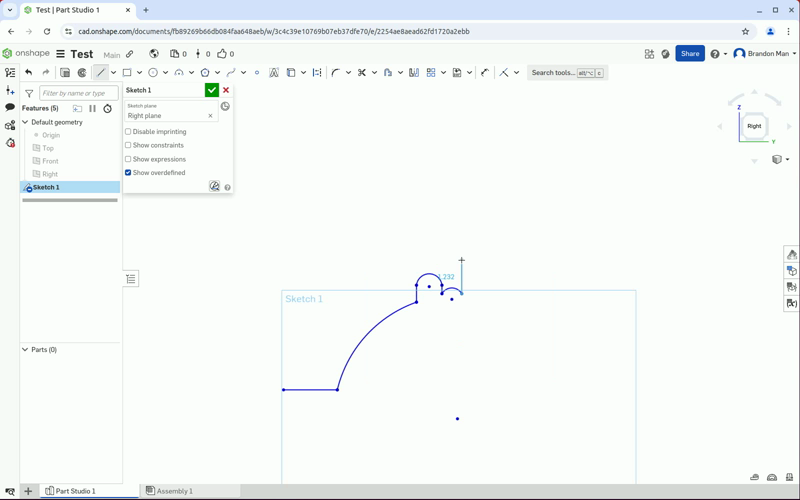
scroll(6)
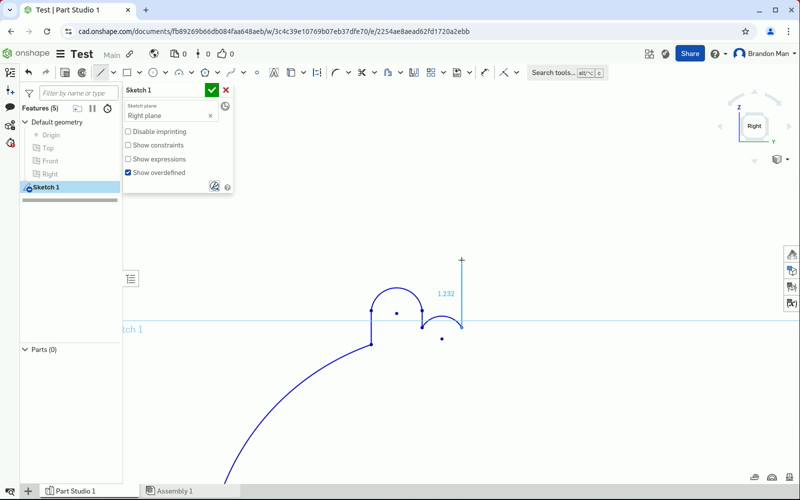
click(461, 259)
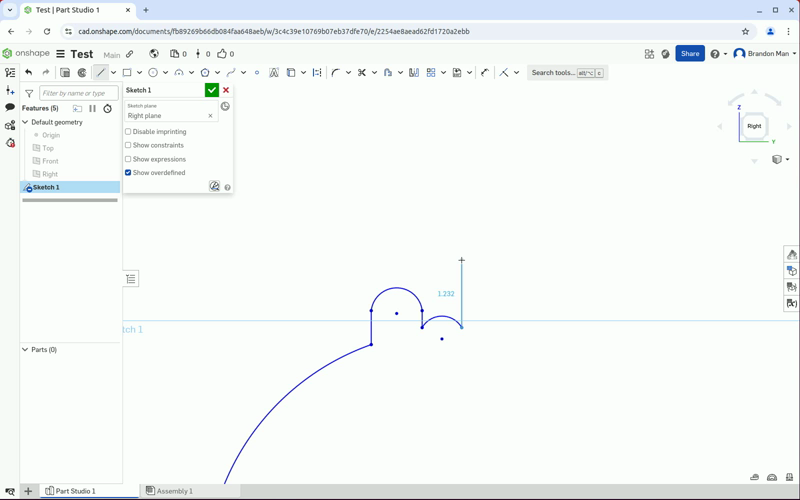
scroll(-6)
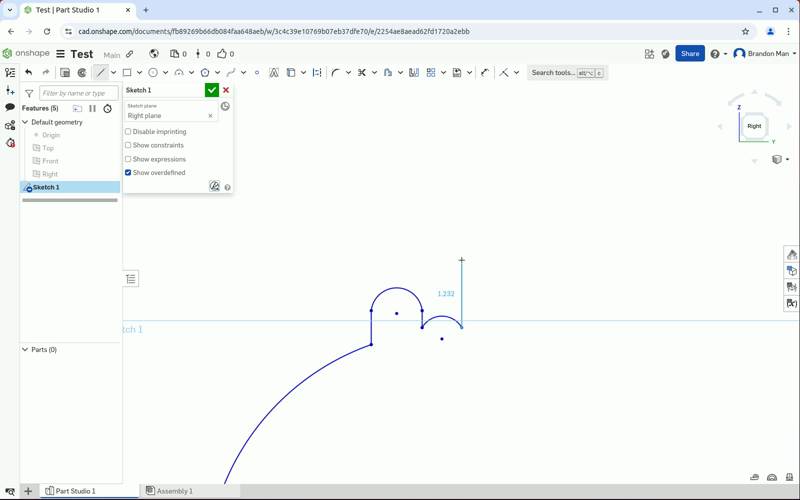
scroll(-6)
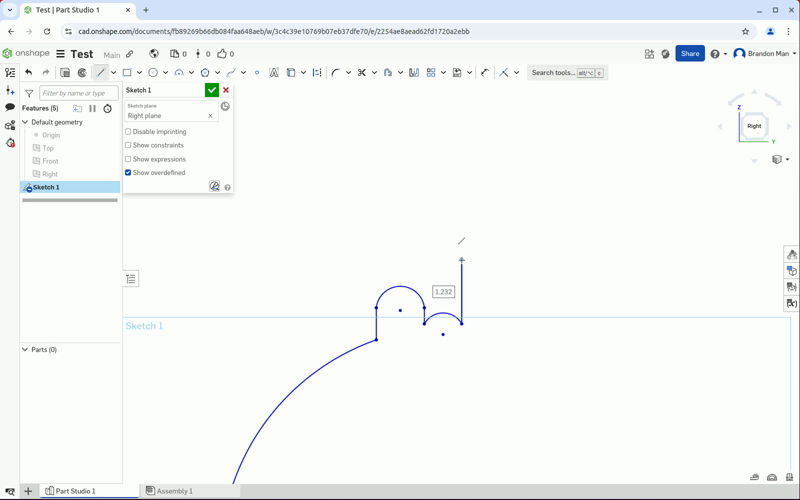
scroll(-6)
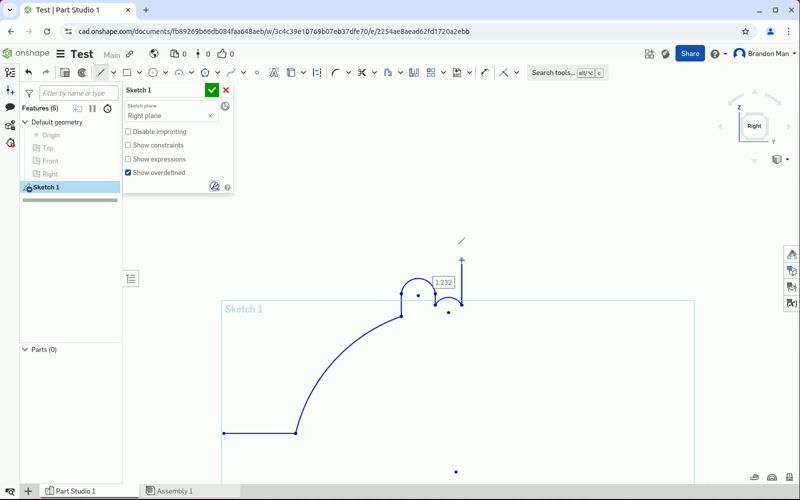
scroll(-6)
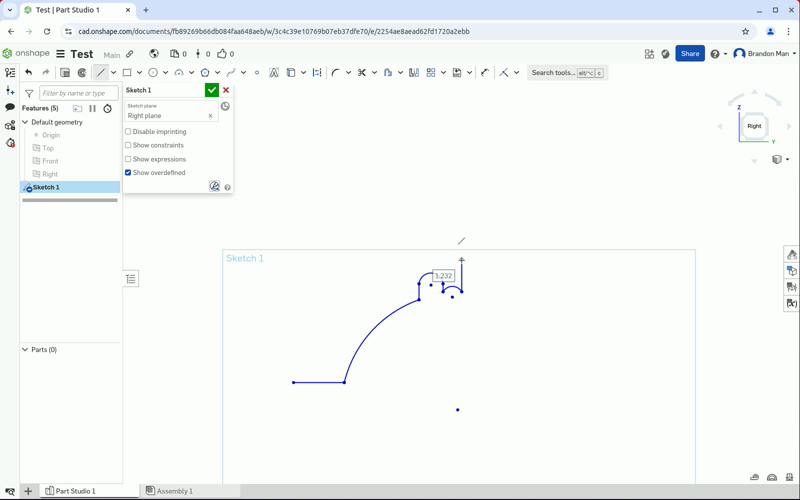
scroll(-6)
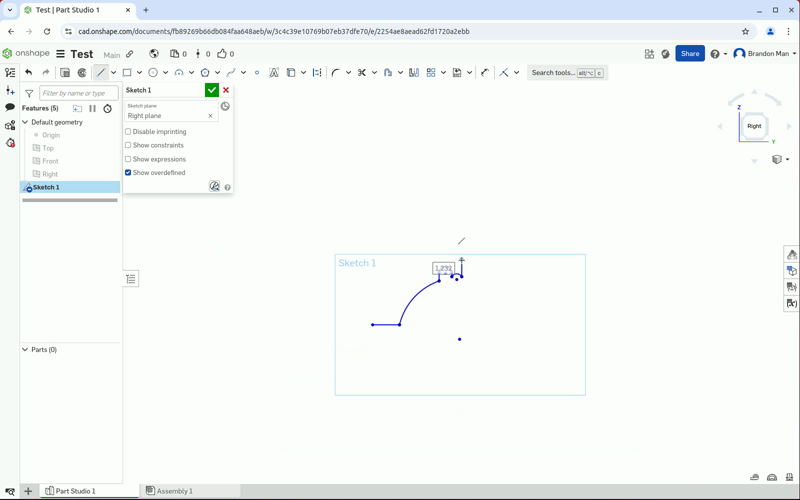
scroll(-6)
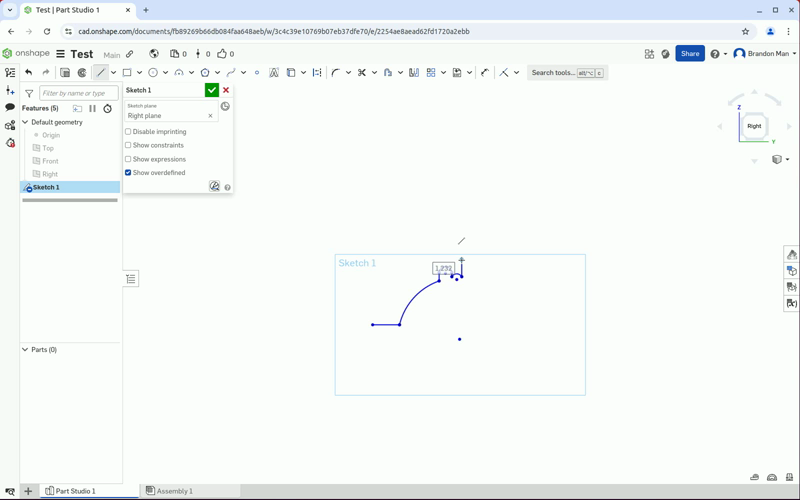
scroll(-6)
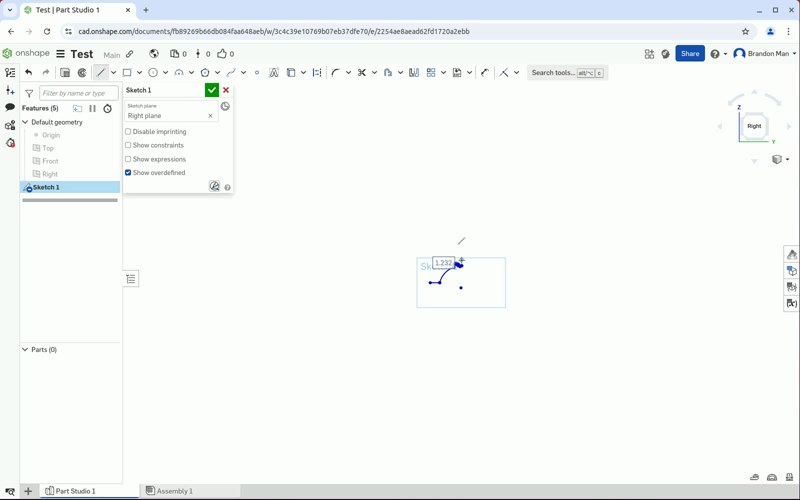
key_up(shift)
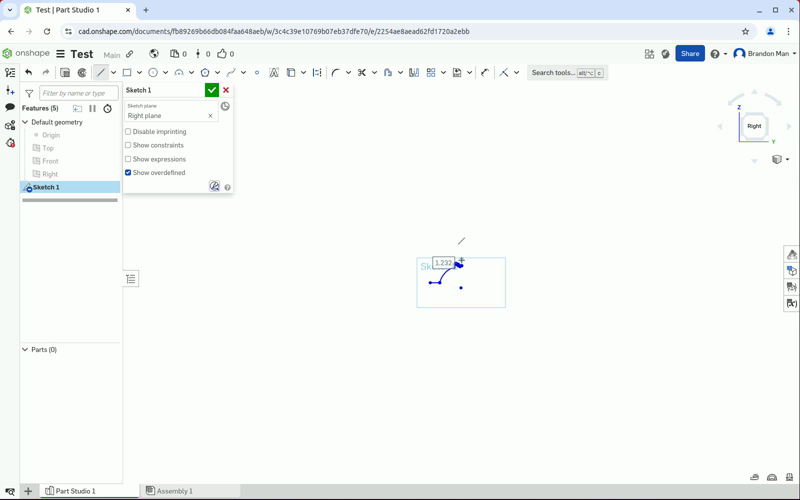
key_down(shift)
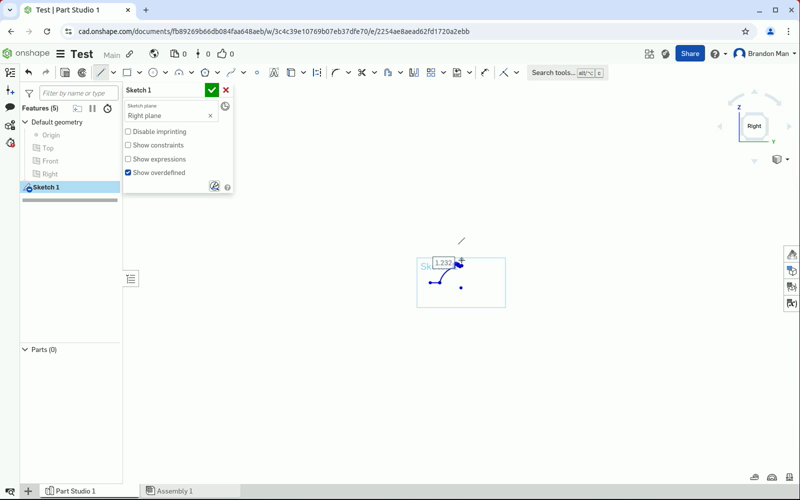
mouse_move(491, 259)
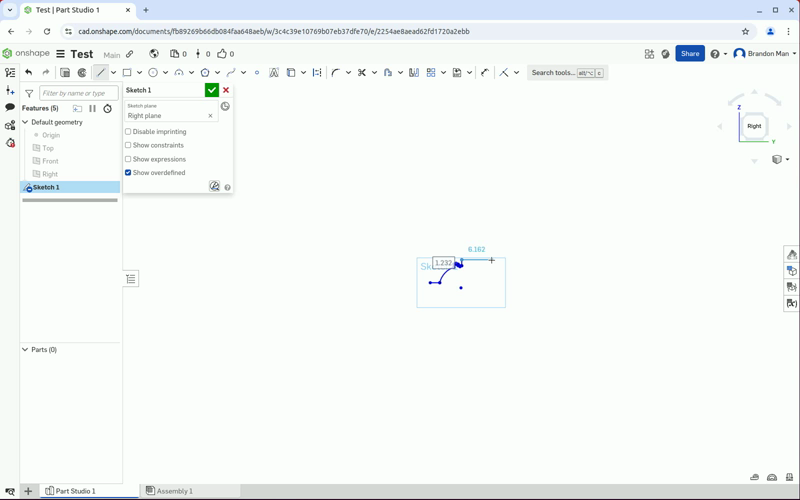
mouse_move(433, 259)
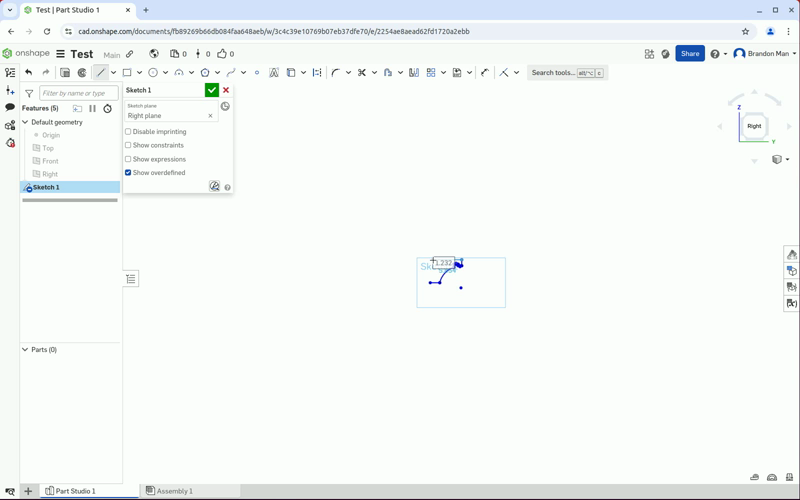
click(433, 259)
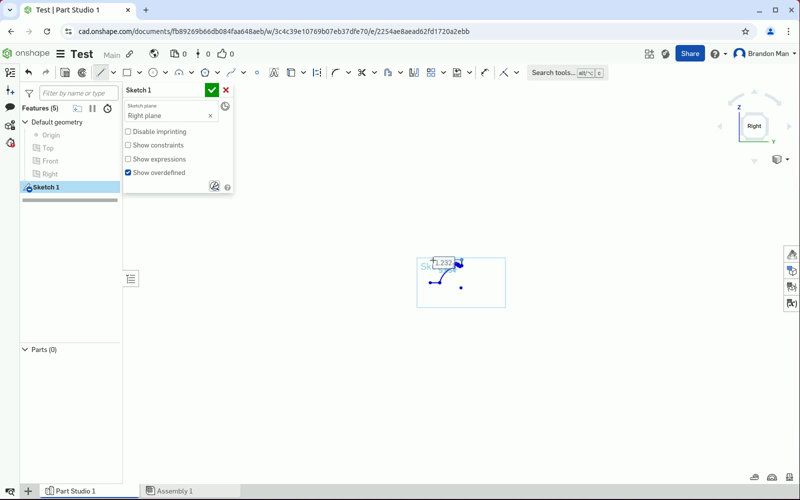
key_up(shift)
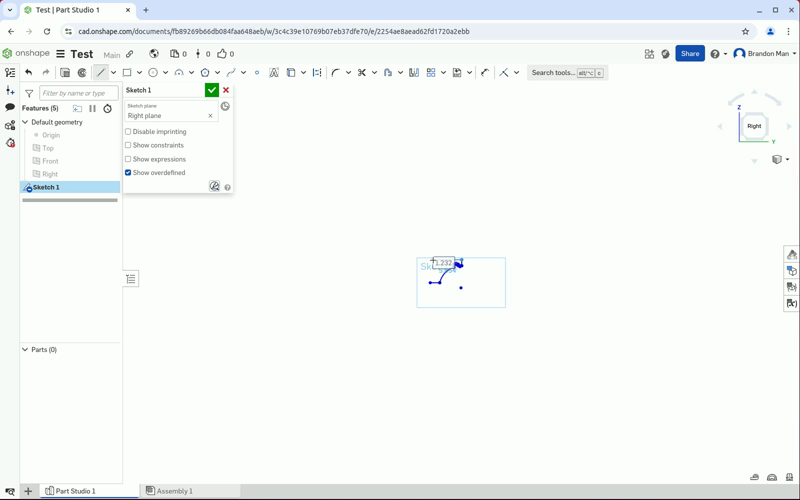
key_down(shift)
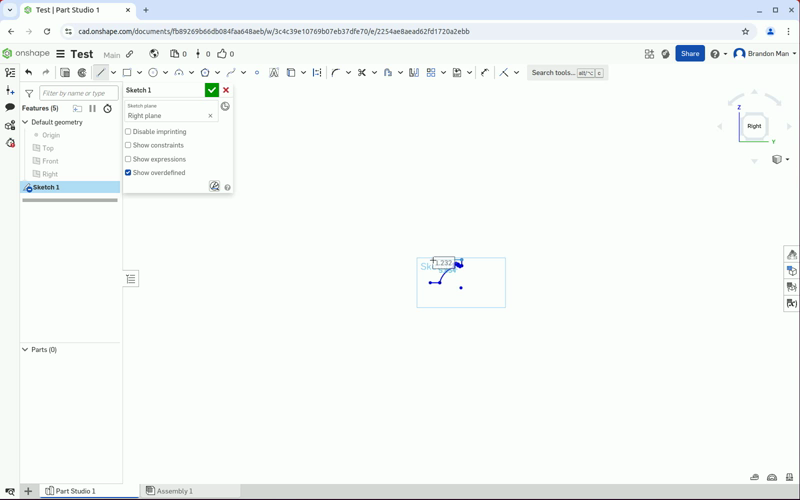
mouse_move(463, 259)
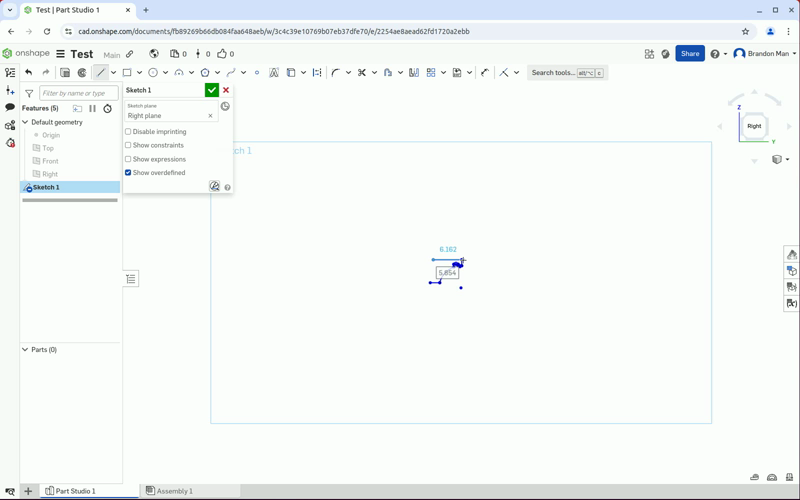
mouse_move(433, 255)
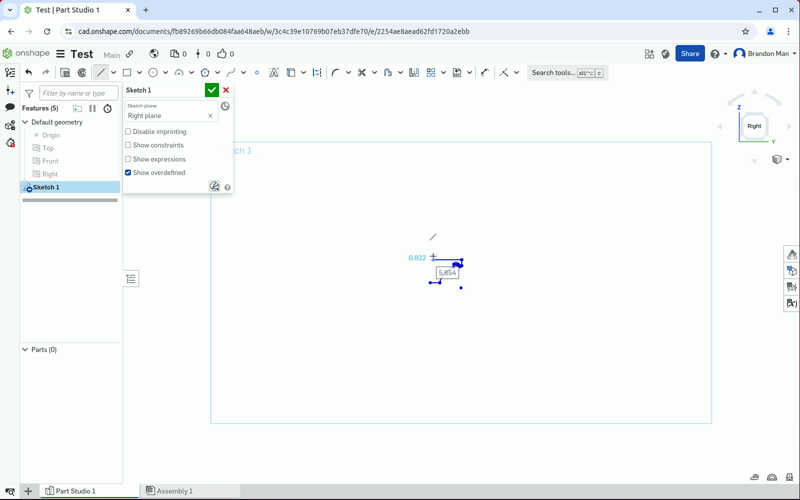
scroll(6)
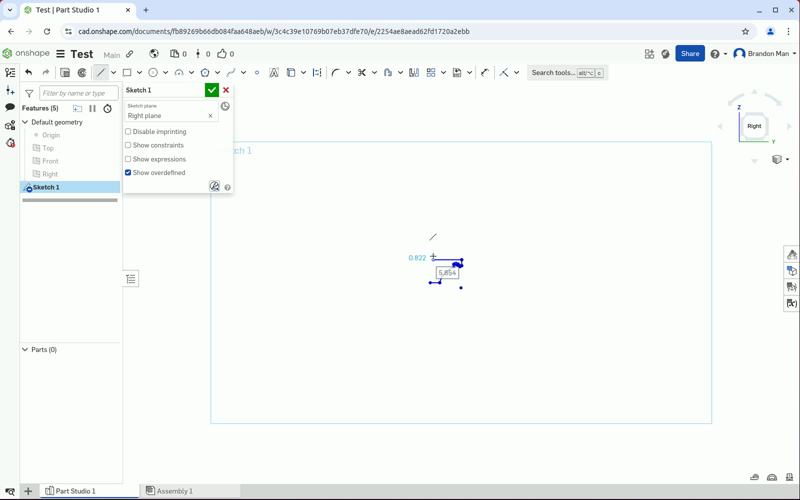
scroll(6)
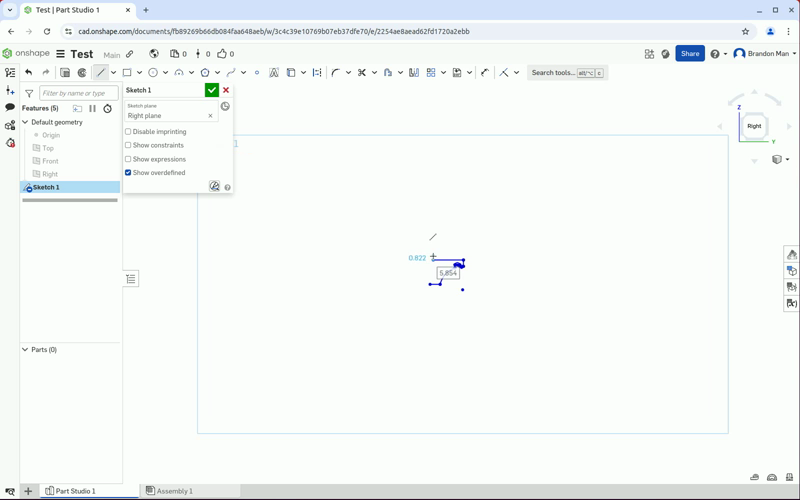
scroll(6)
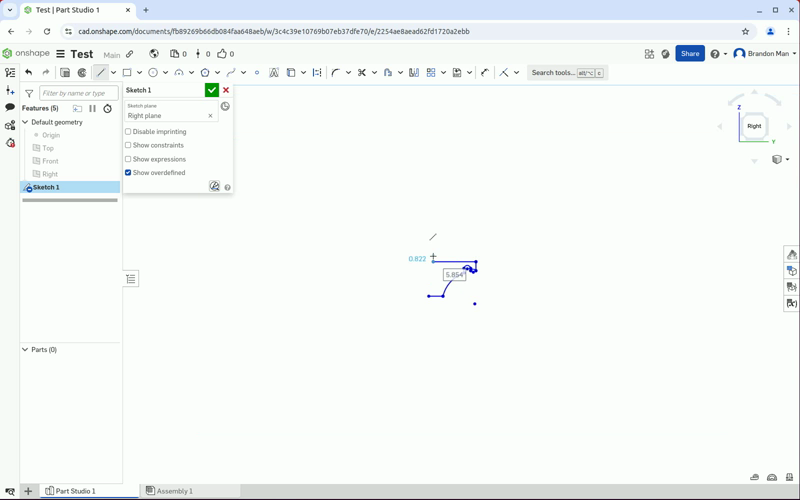
scroll(6)
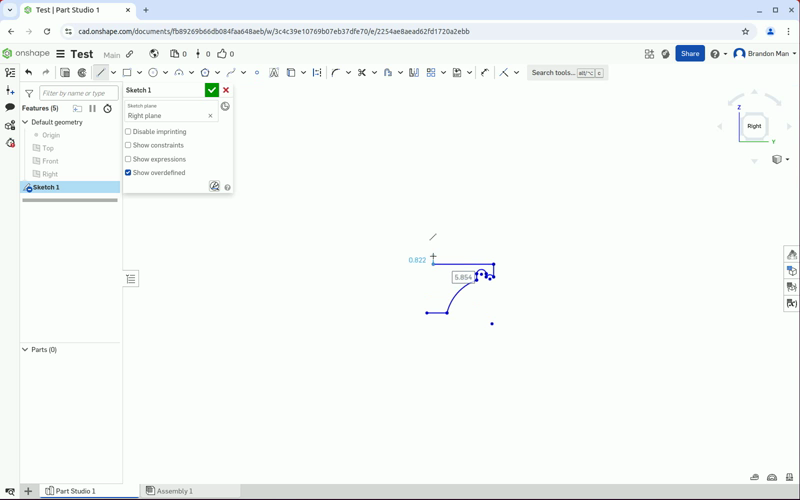
scroll(6)
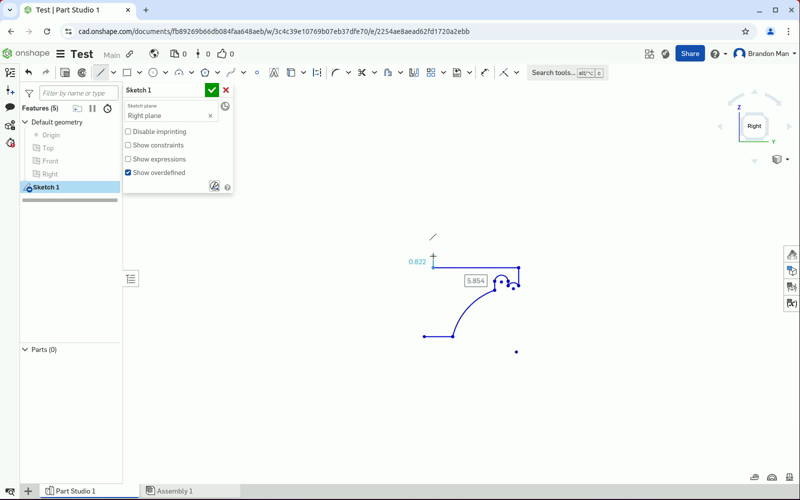
scroll(6)
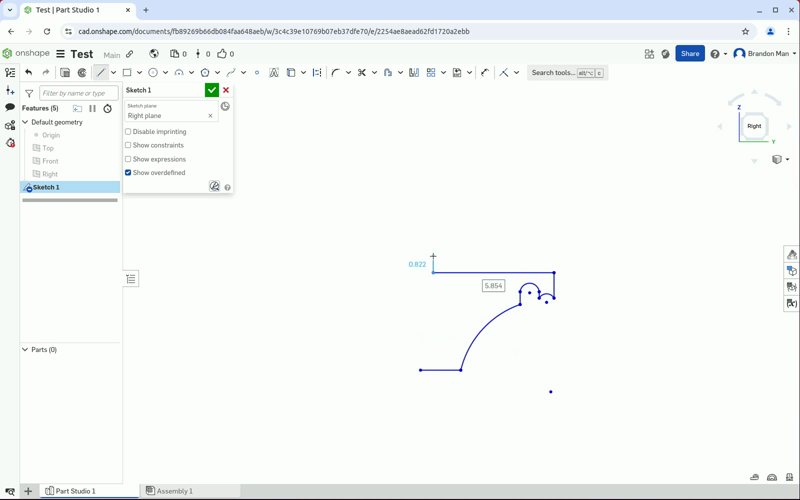
scroll(6)
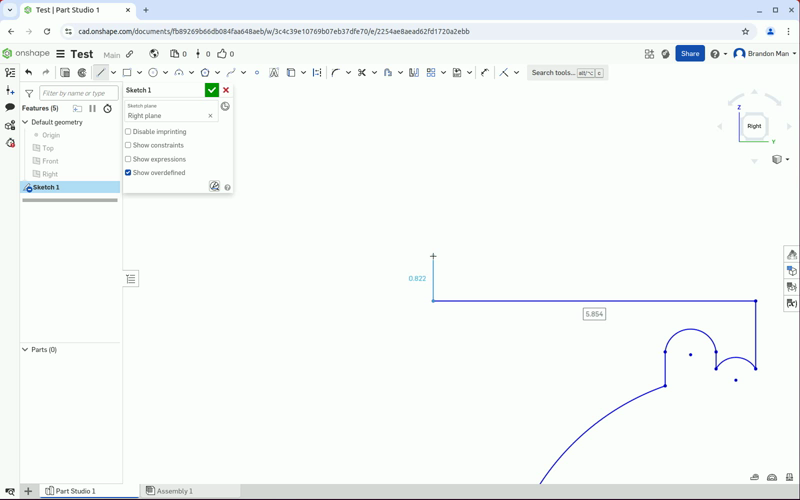
click(433, 255)
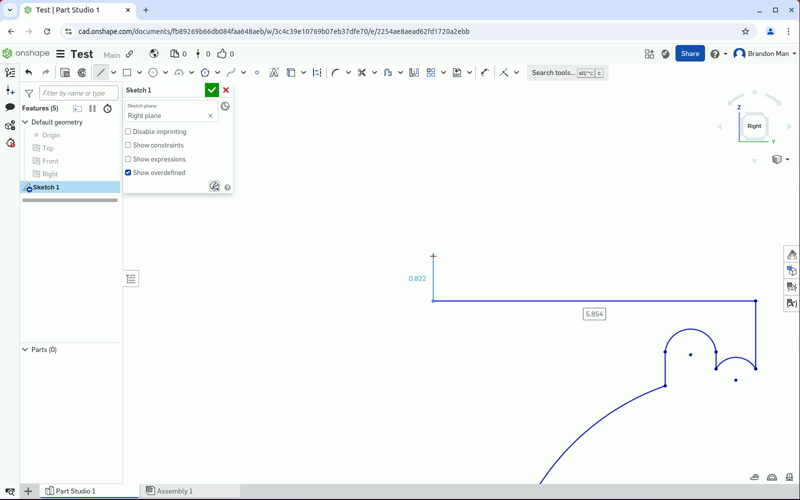
scroll(-6)
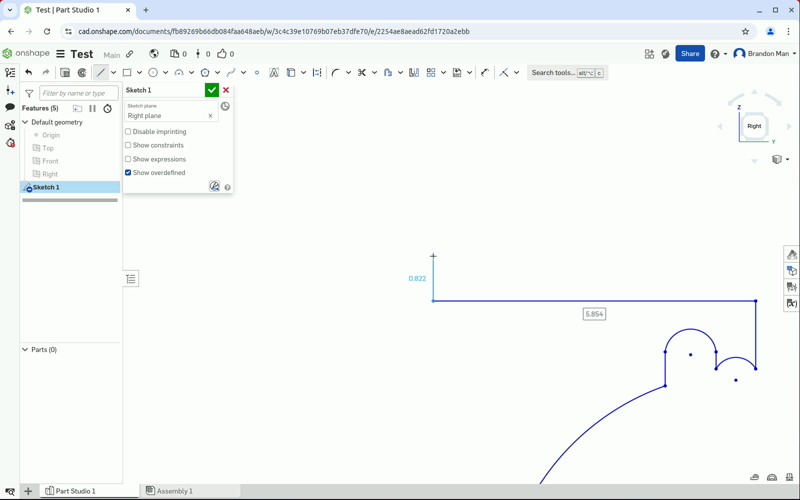
scroll(-6)
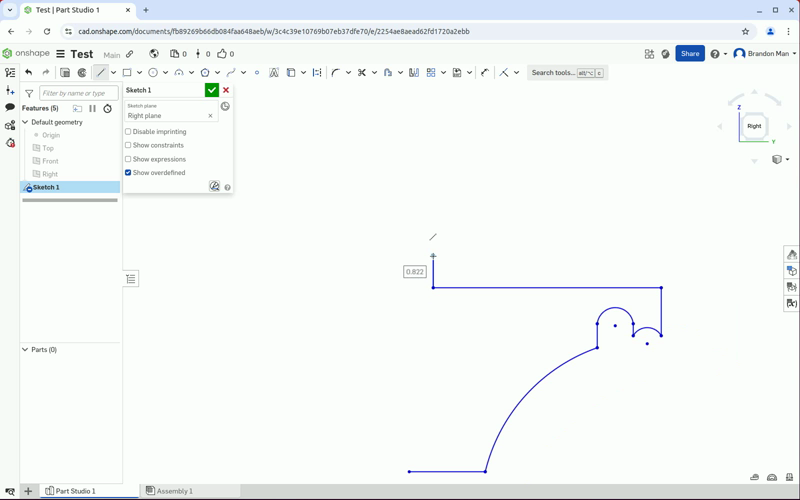
scroll(-6)
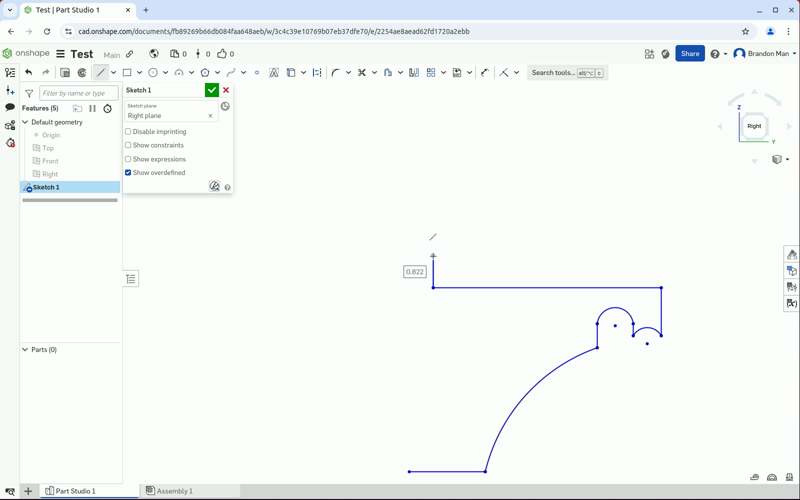
scroll(-6)
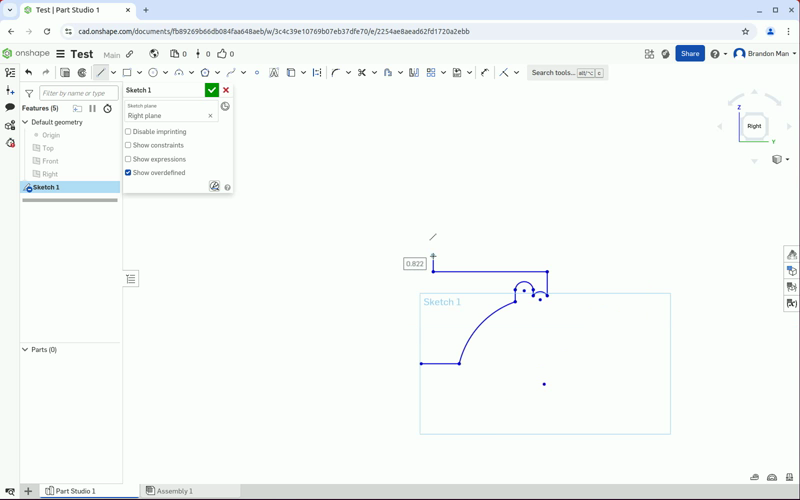
scroll(-6)
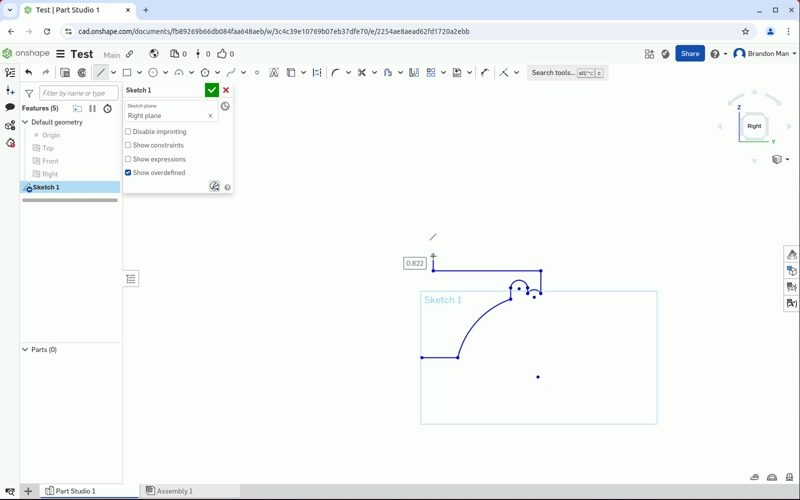
scroll(-6)
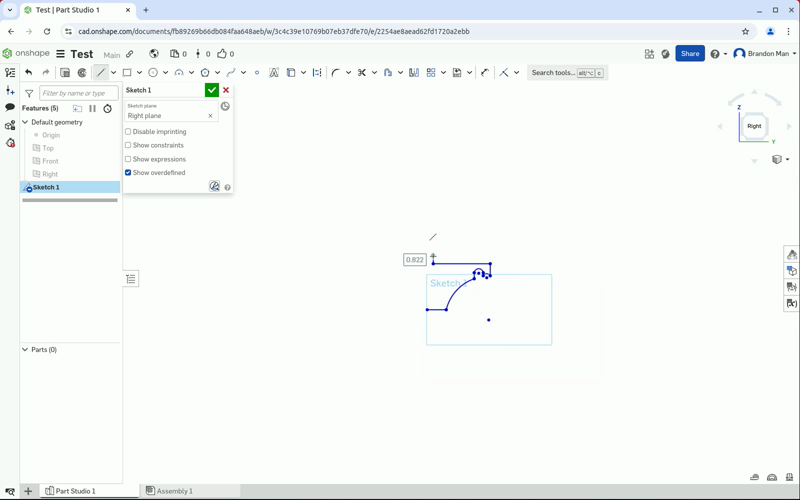
scroll(-6)
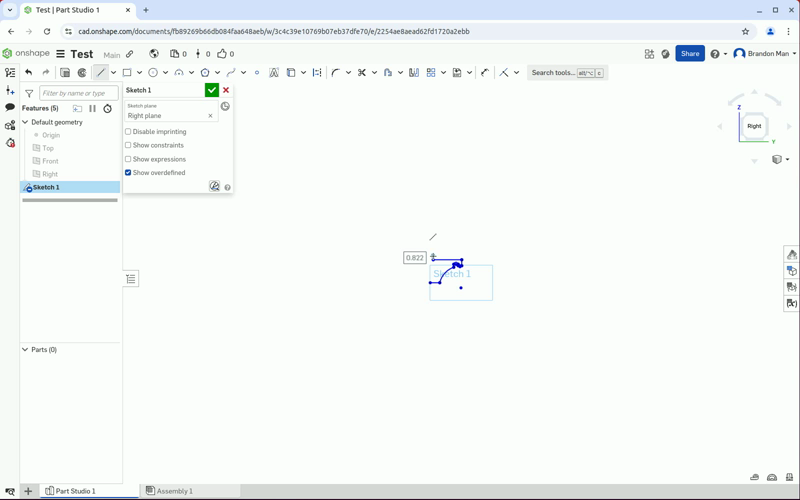
key_up(shift)
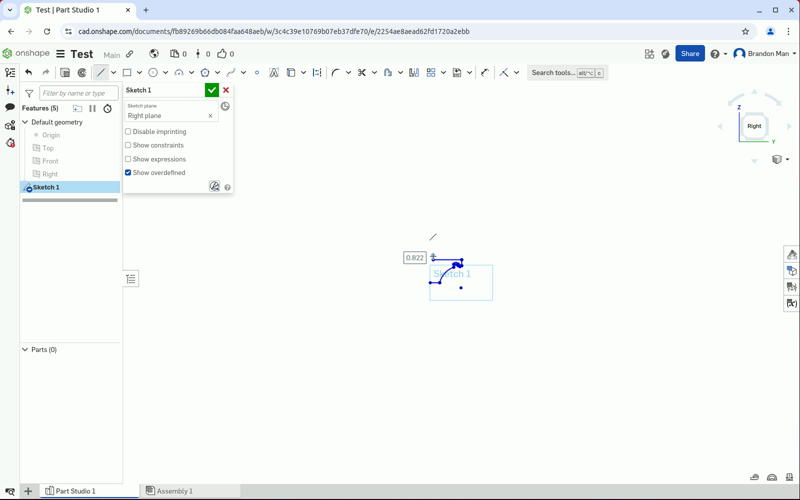
key_down(shift)
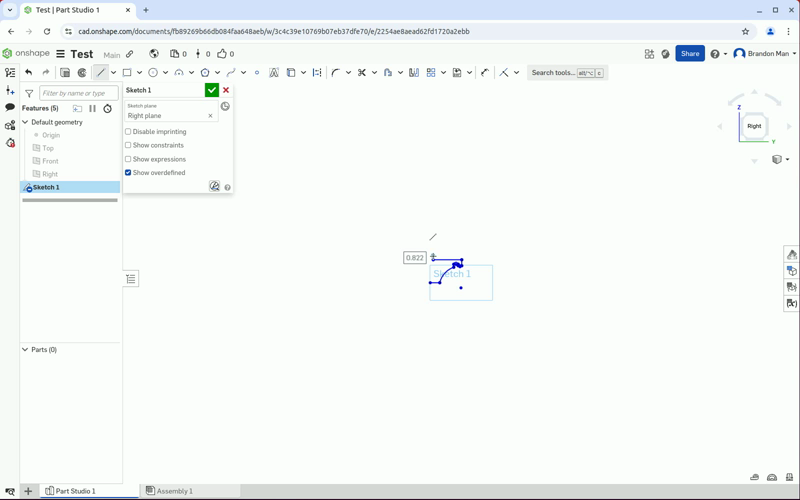
mouse_move(463, 255)
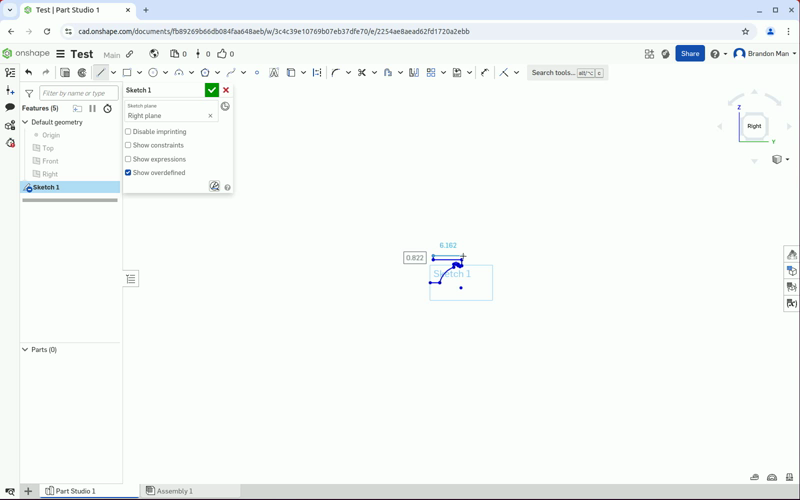
mouse_move(430, 255)
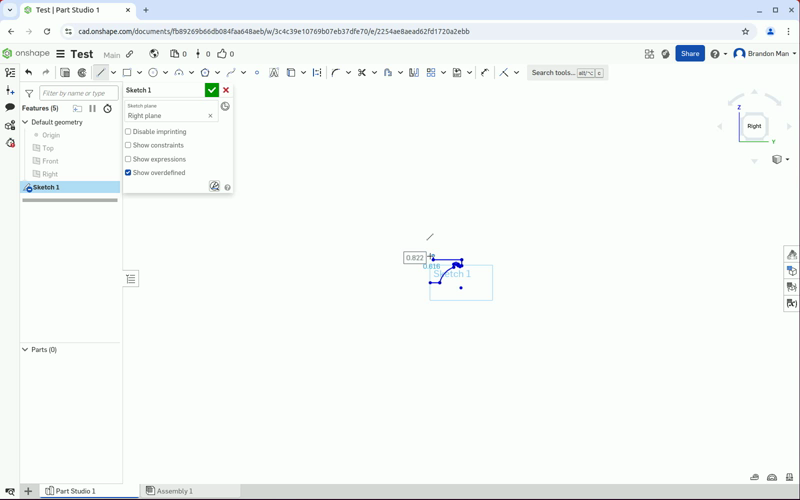
scroll(6)
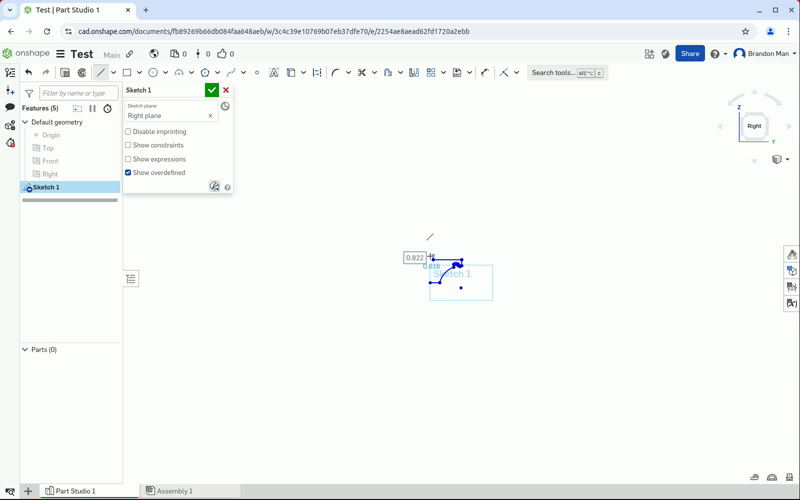
scroll(6)
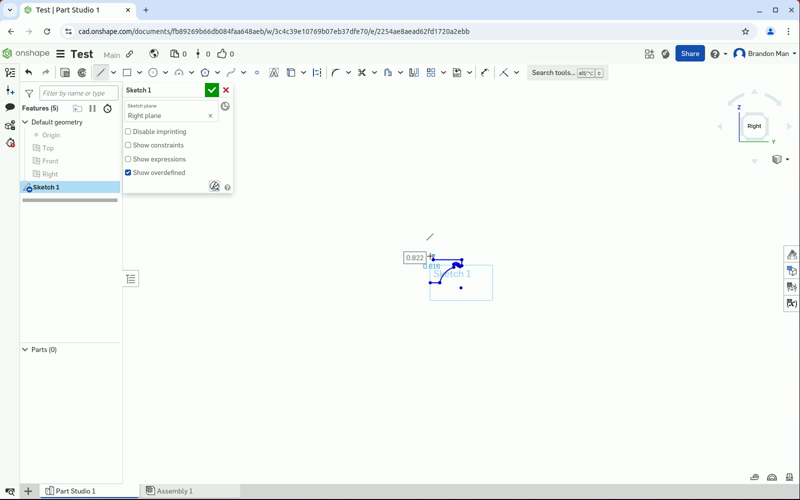
scroll(6)
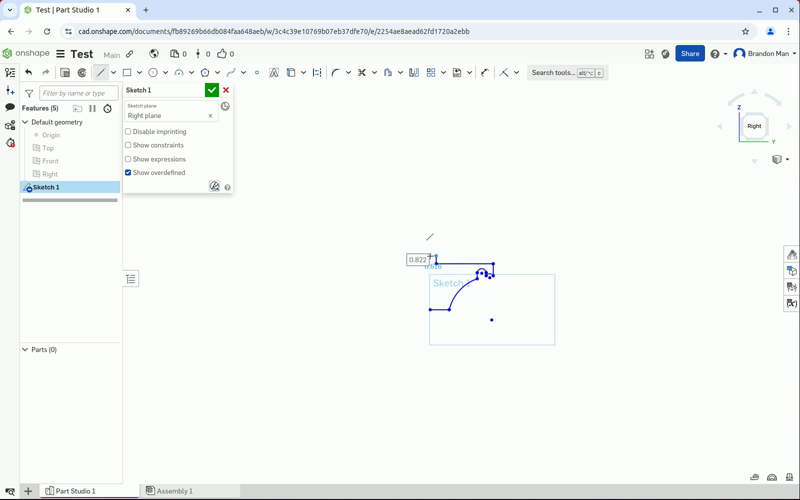
scroll(6)
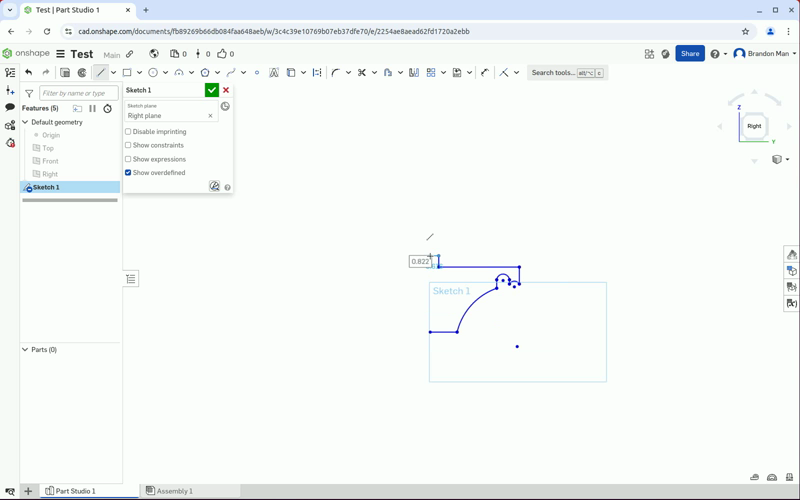
scroll(6)
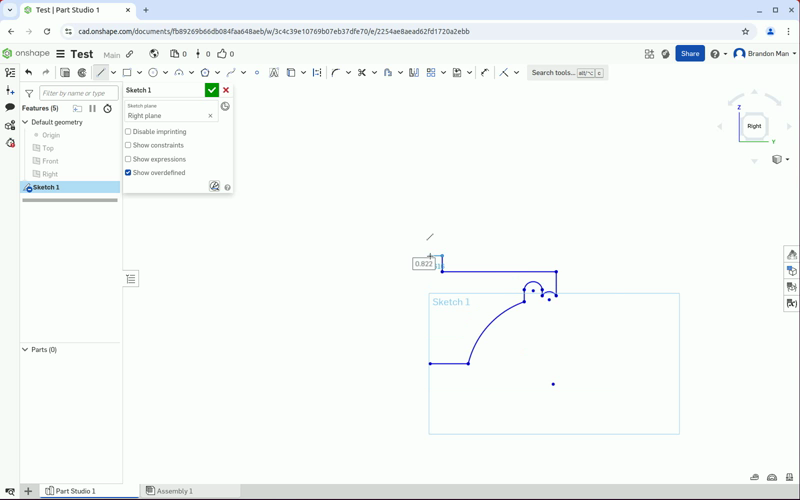
scroll(6)
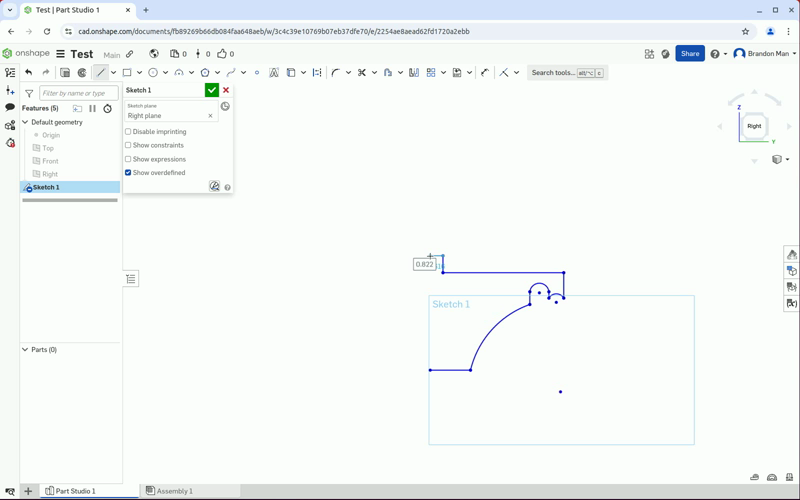
scroll(6)
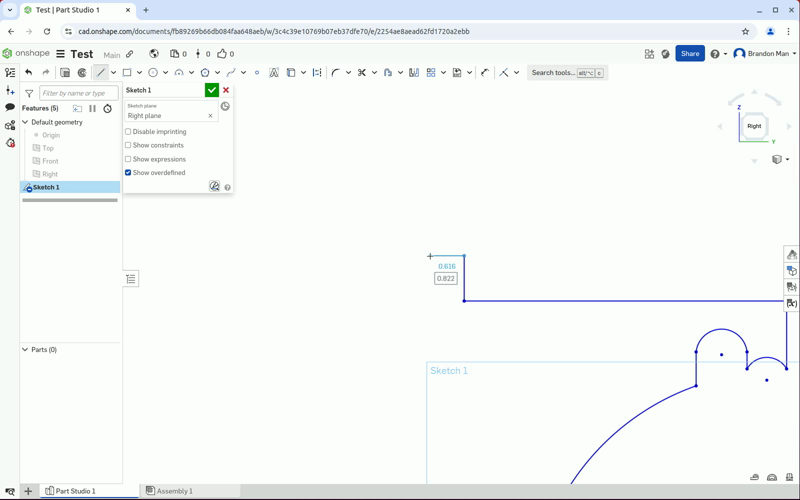
click(430, 255)
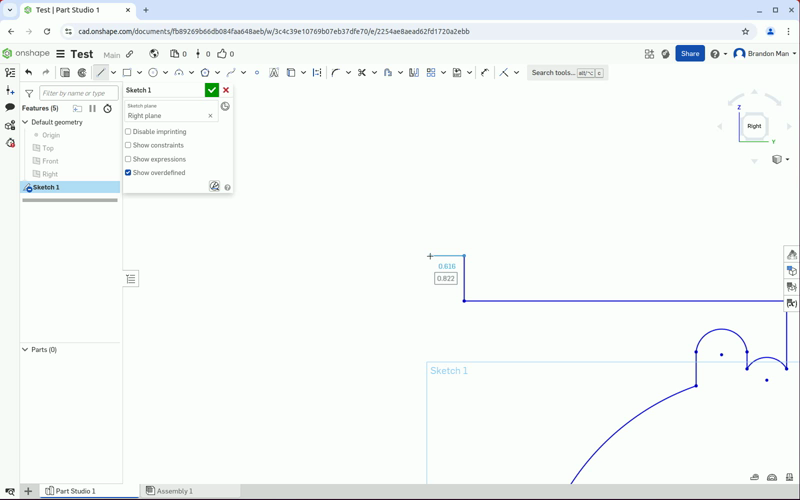
scroll(-6)
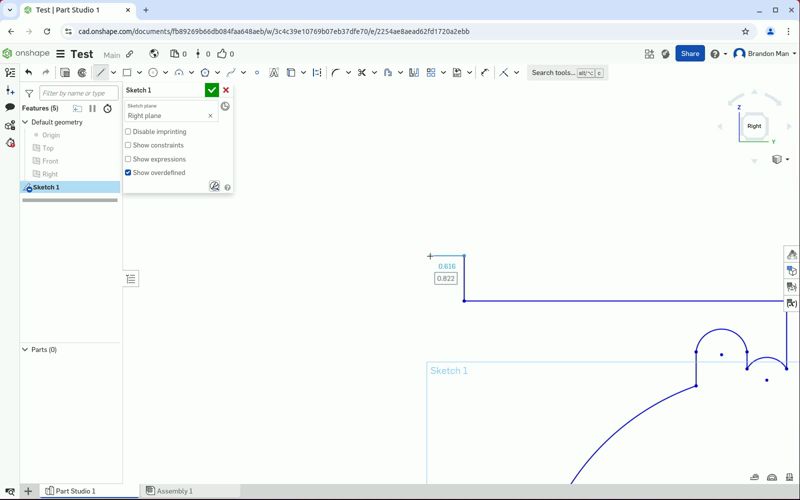
scroll(-6)
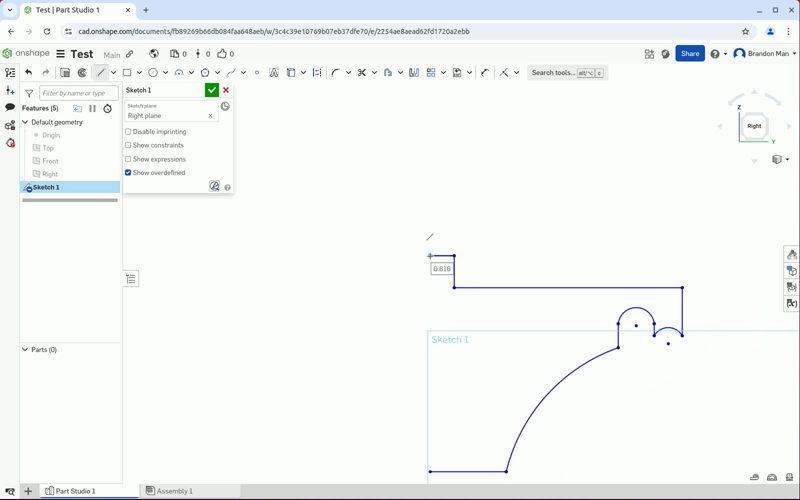
scroll(-6)
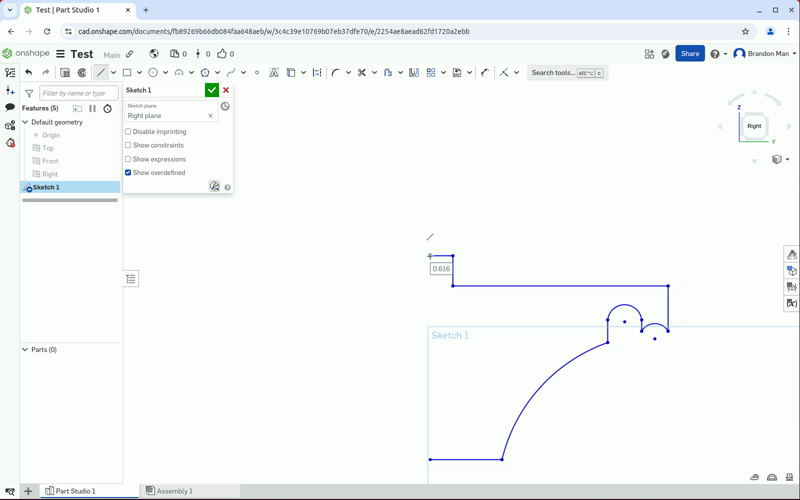
scroll(-6)
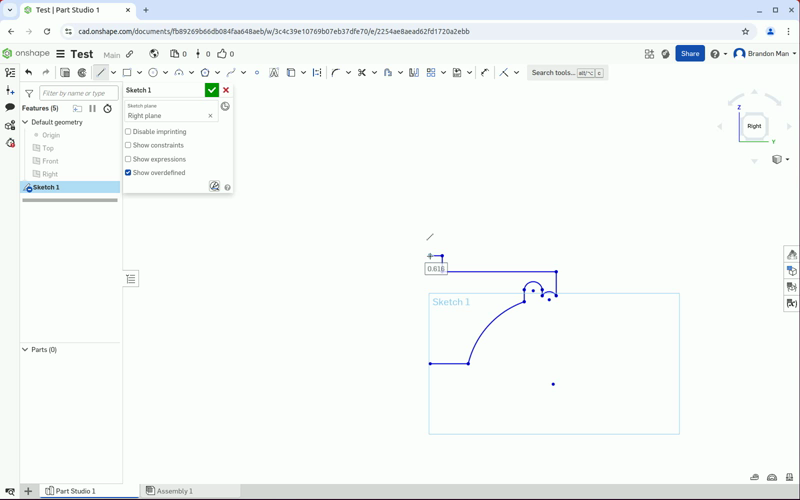
scroll(-6)
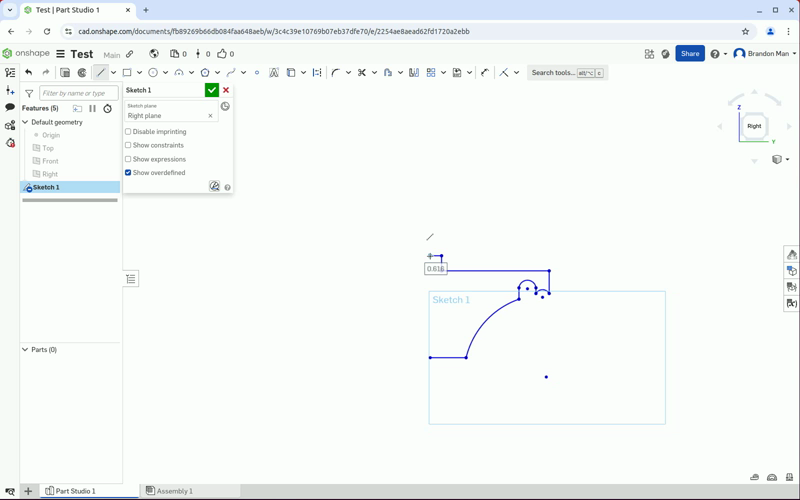
scroll(-6)
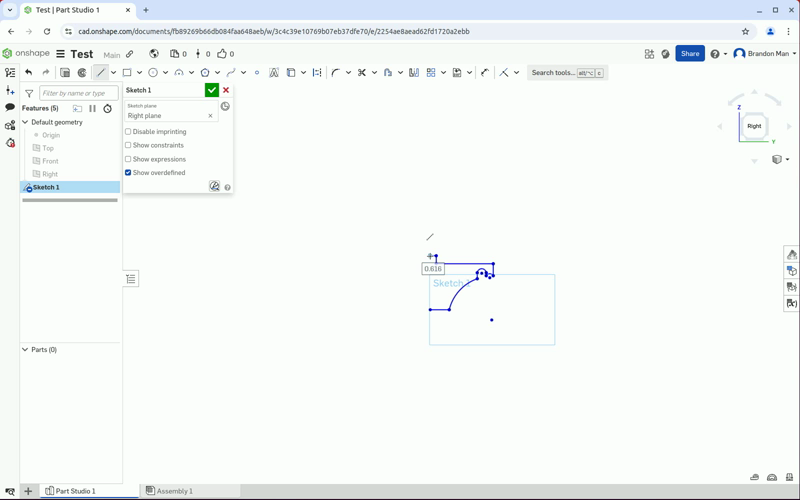
scroll(-6)
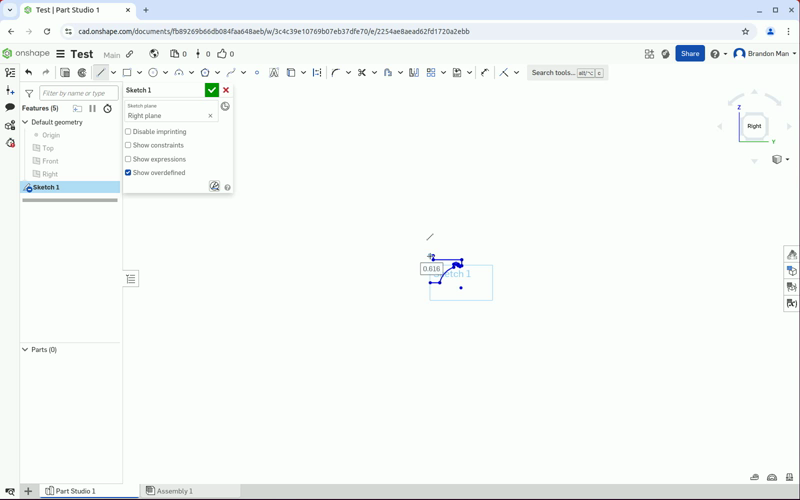
key_up(shift)
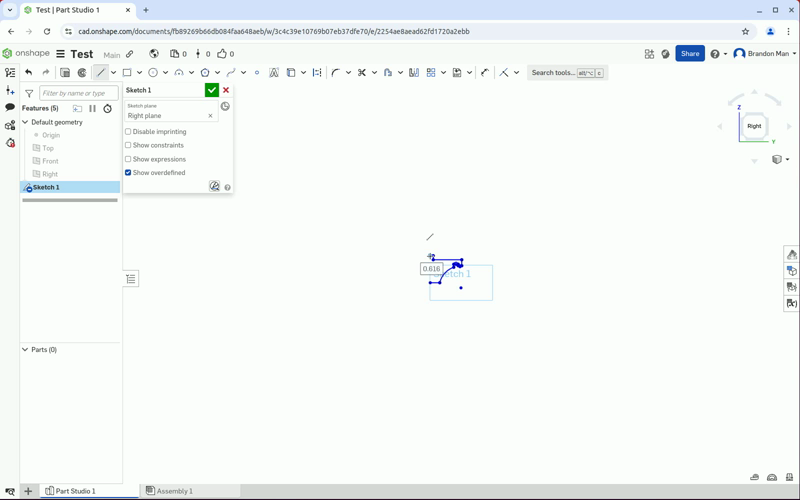
mouse_move(460, 255)
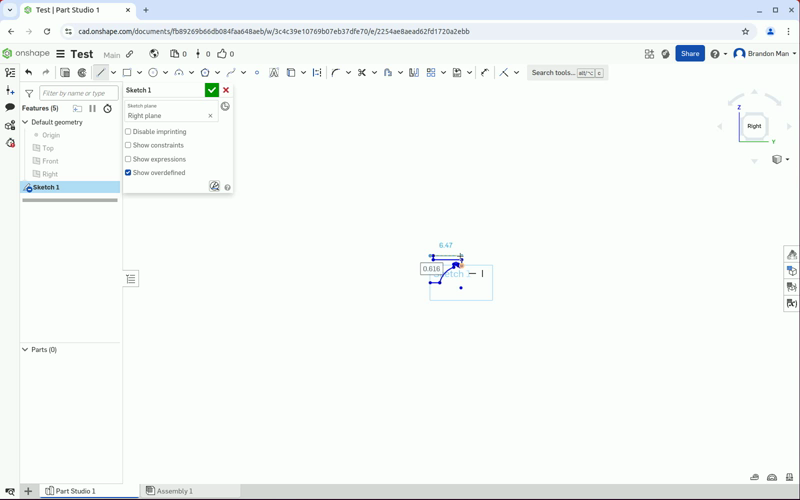
key_down(shift)
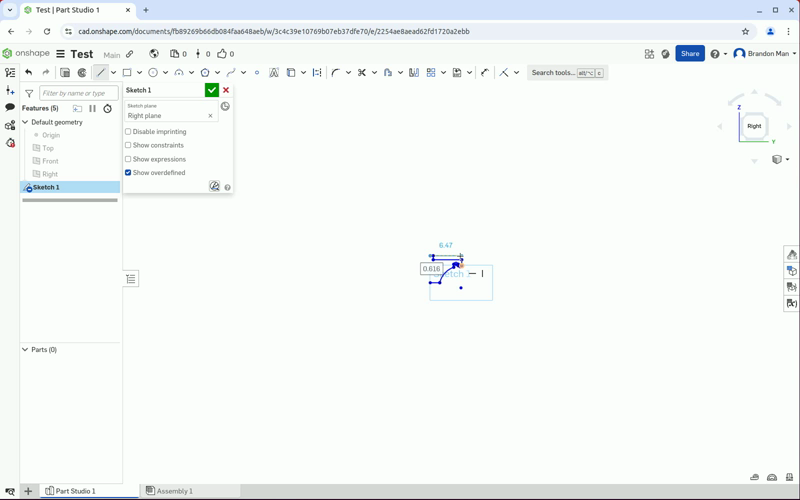
mouse_move(430, 282)
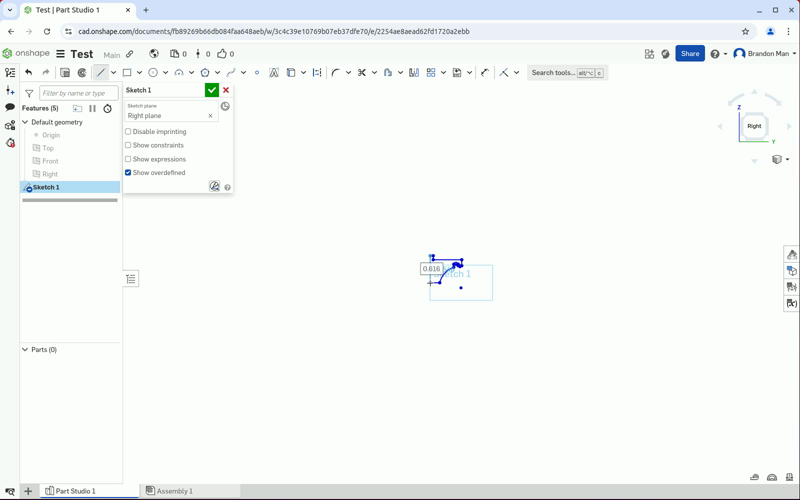
key_up(shift)
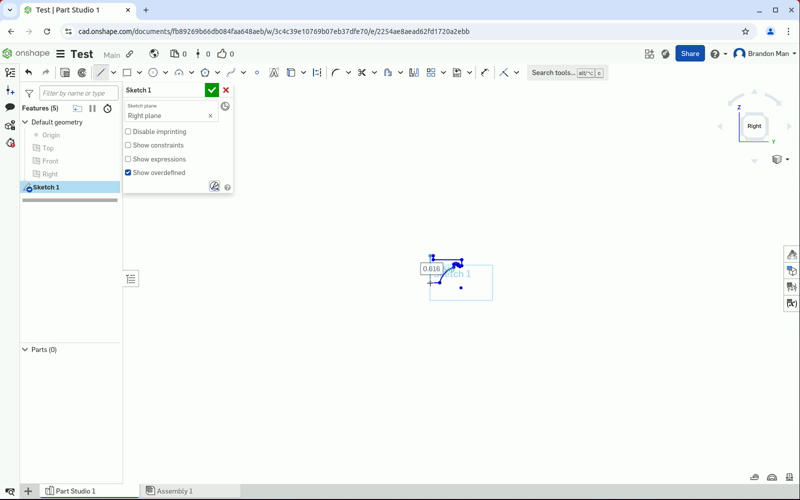
click(430, 282)
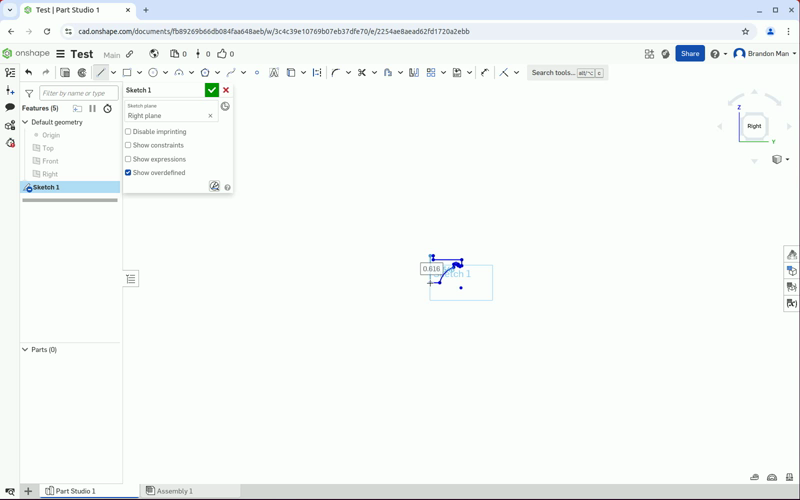
key(esc)
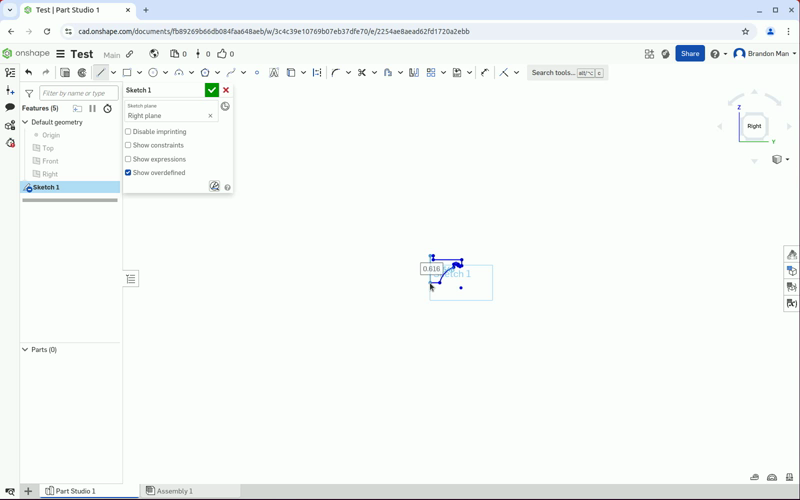
mouse_move(435, 261)
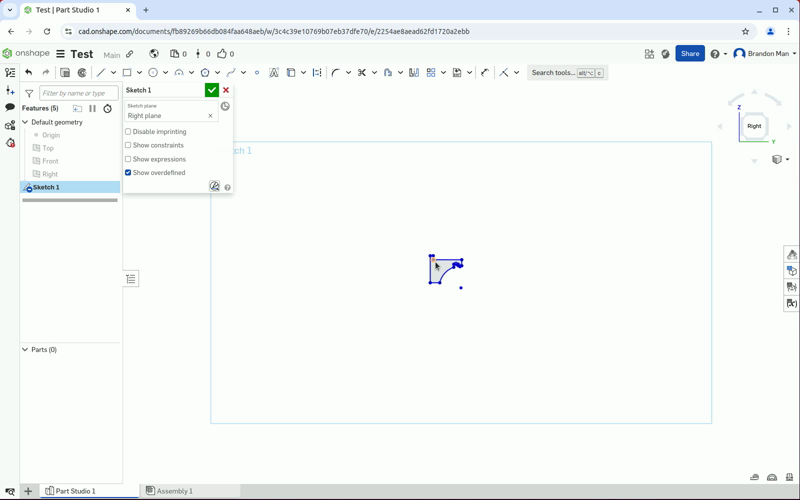
scroll(6)
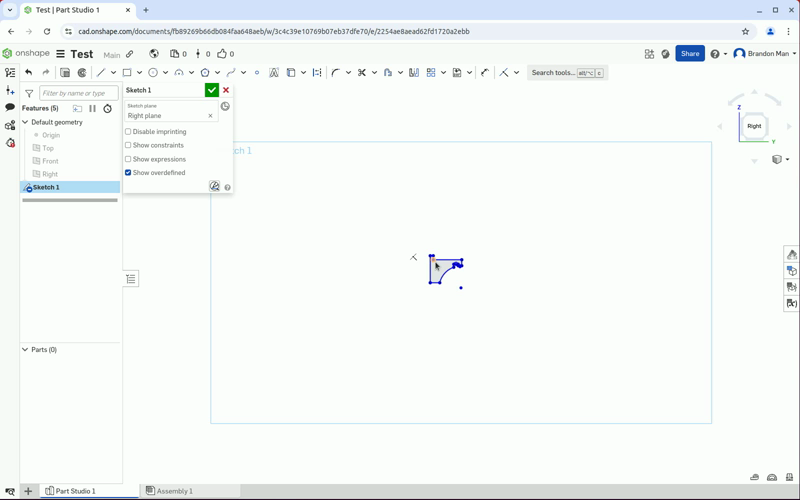
scroll(6)
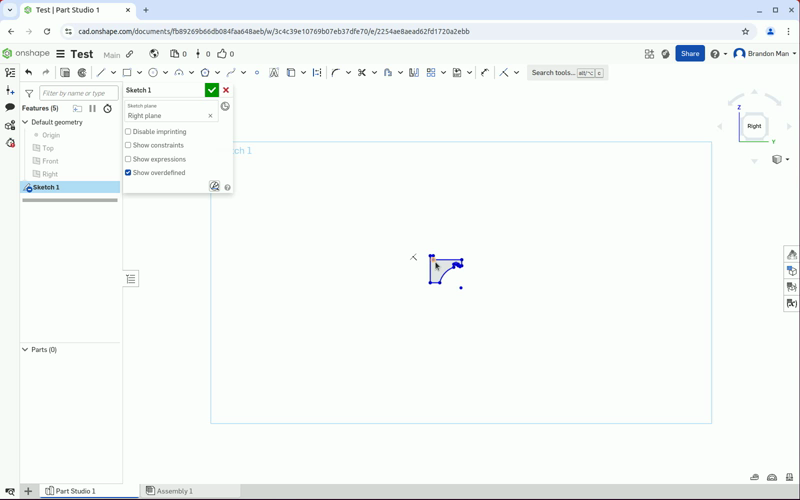
scroll(6)
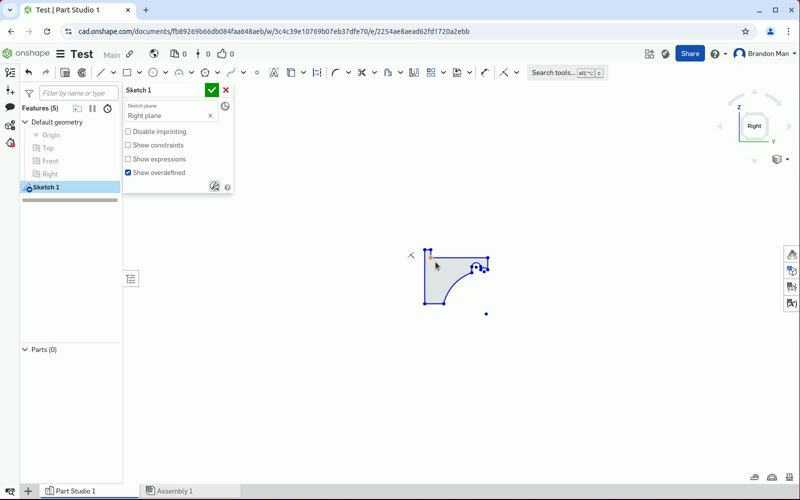
scroll(6)
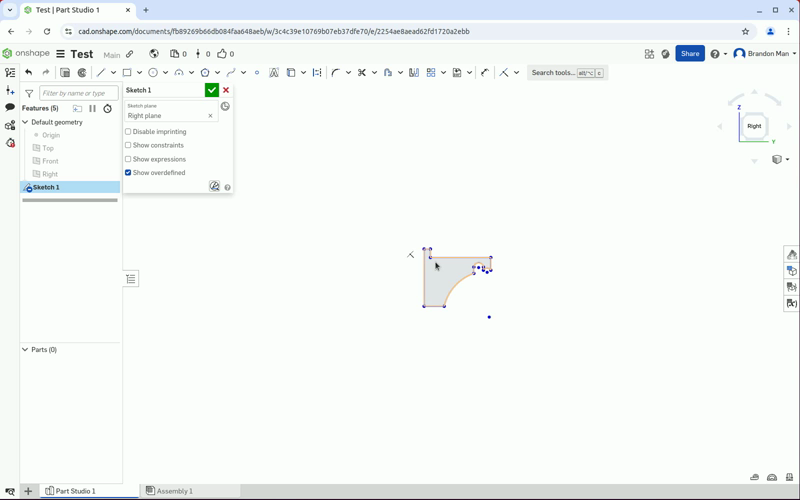
scroll(6)
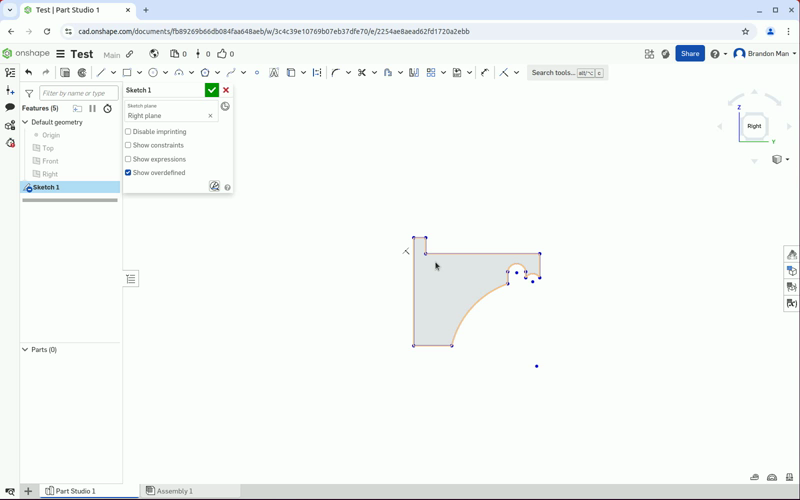
scroll(6)
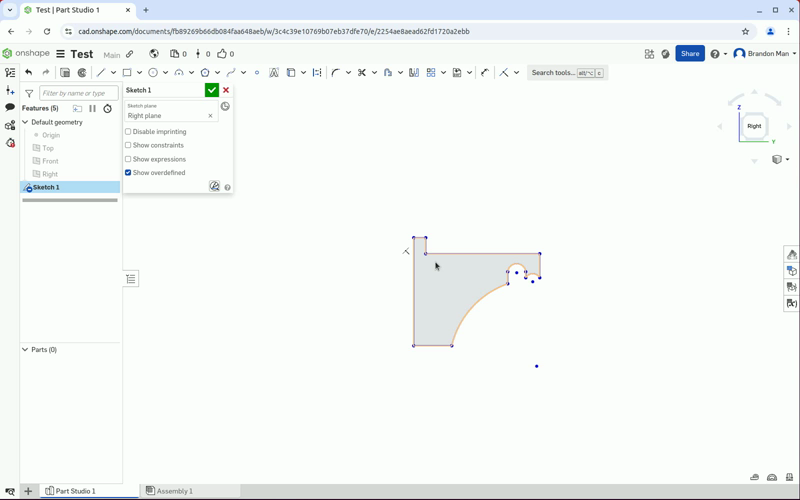
scroll(6)
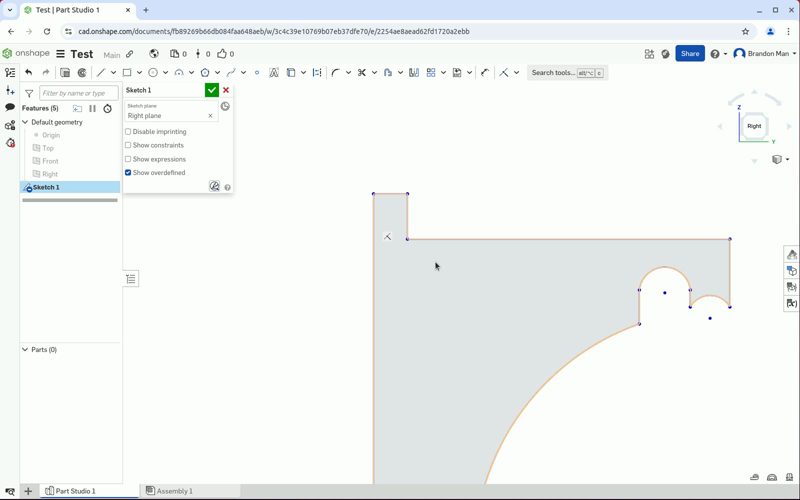
click(435, 261)
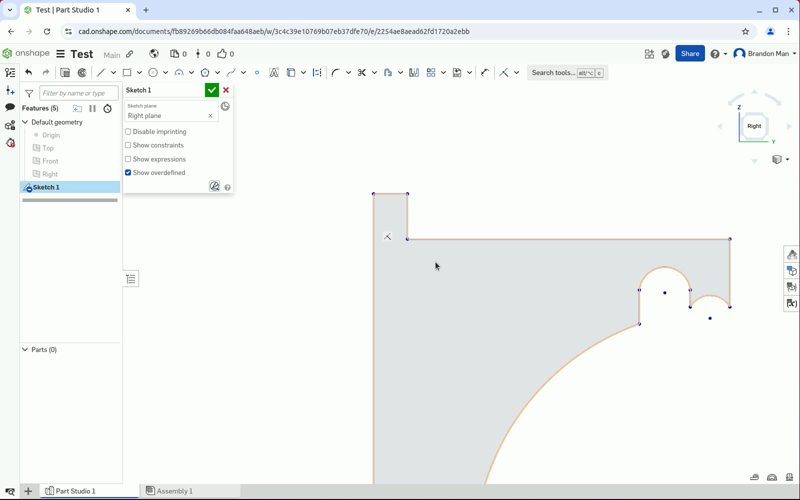
scroll(-6)
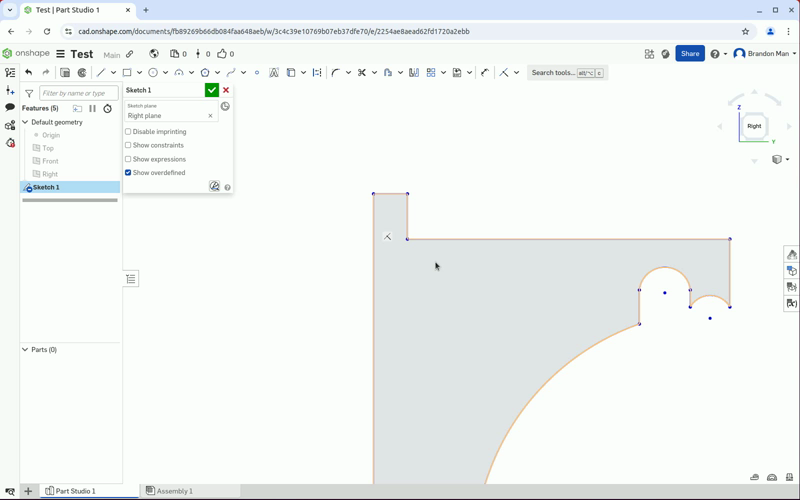
scroll(-6)
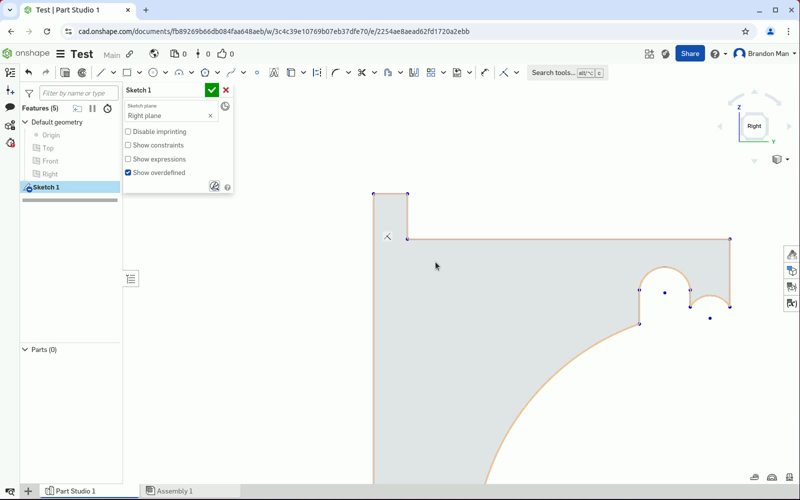
scroll(-6)
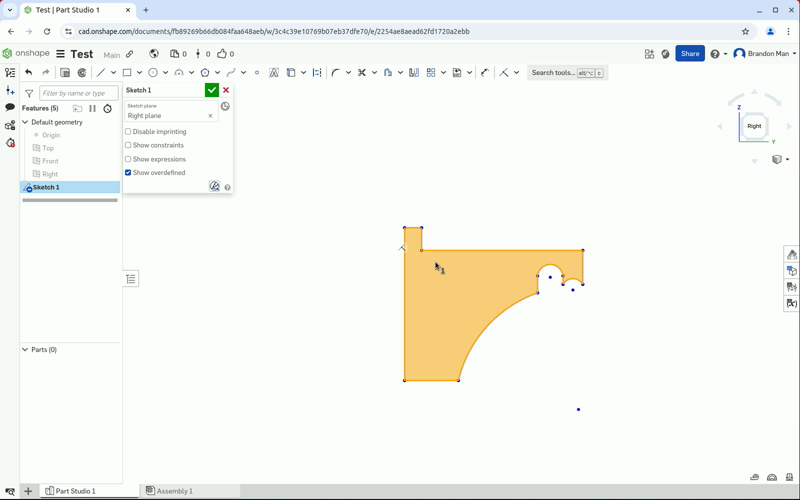
scroll(-6)
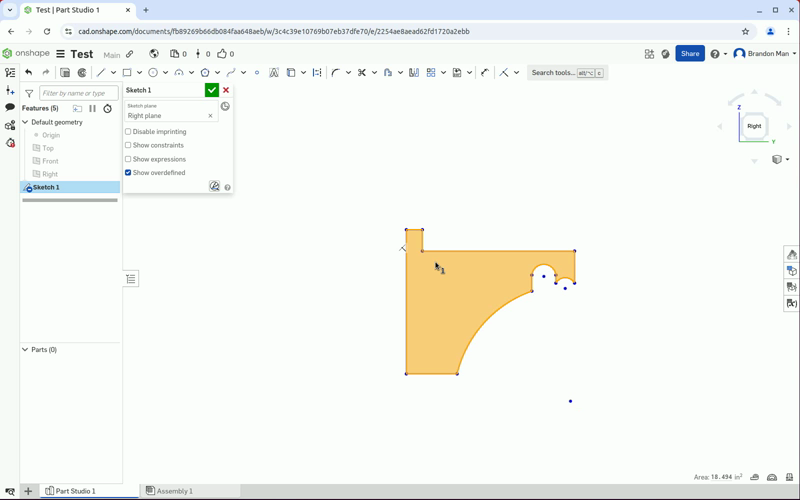
scroll(-6)
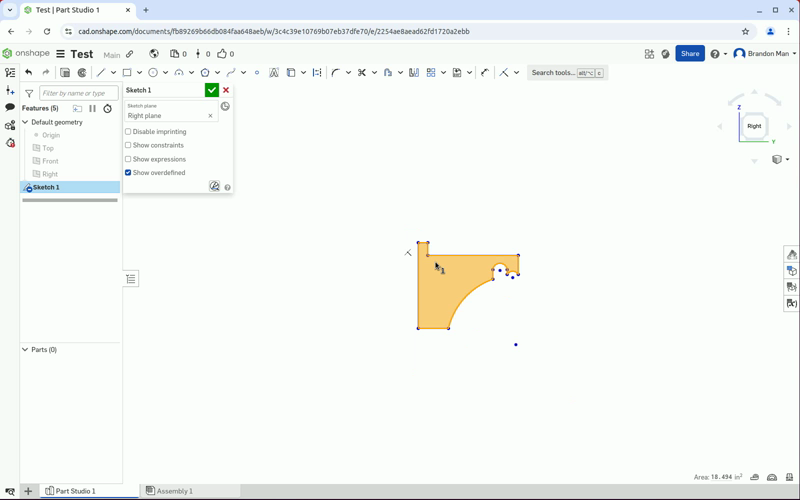
scroll(-6)
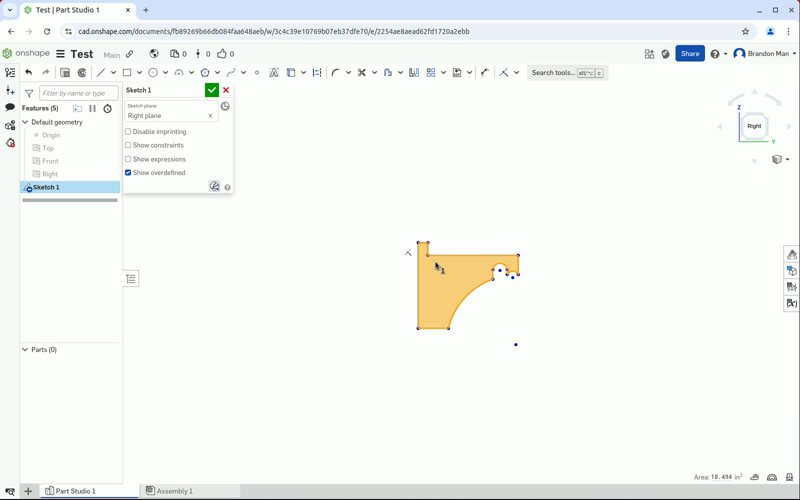
scroll(-6)
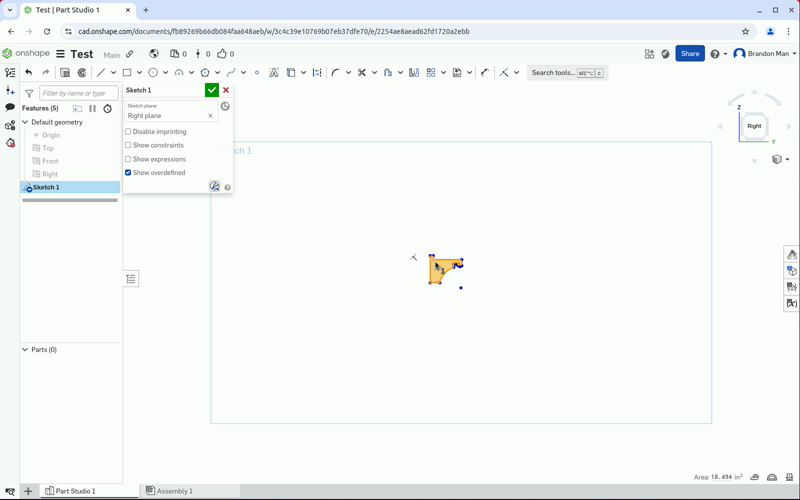
mouse_move(73, 352)
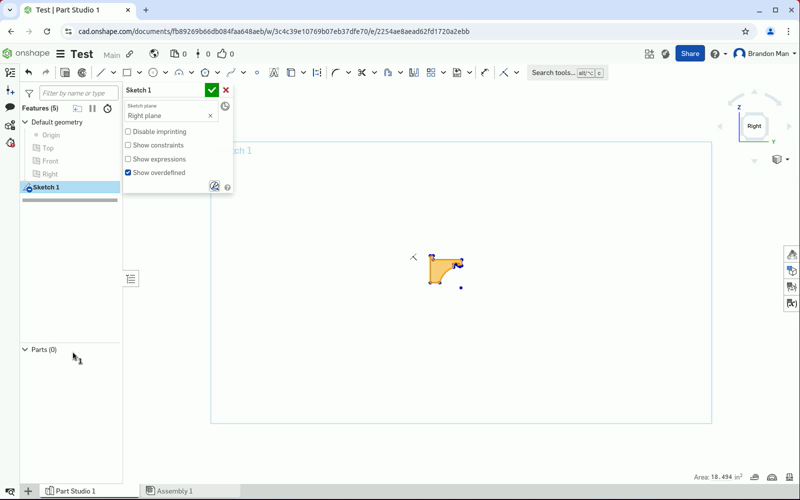
key(shift+y)
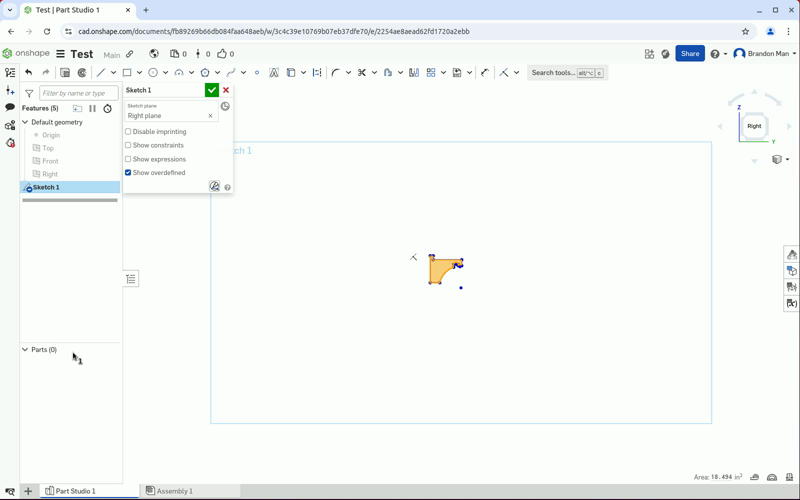
key(shift+e)
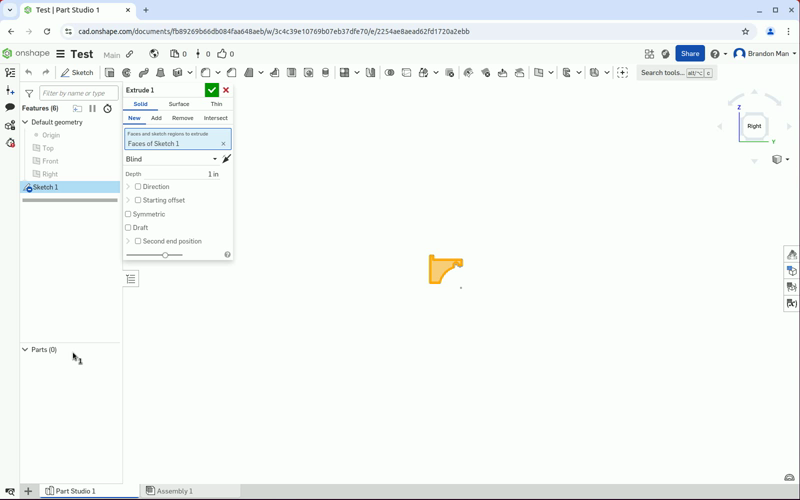
mouse_move(143, 106)
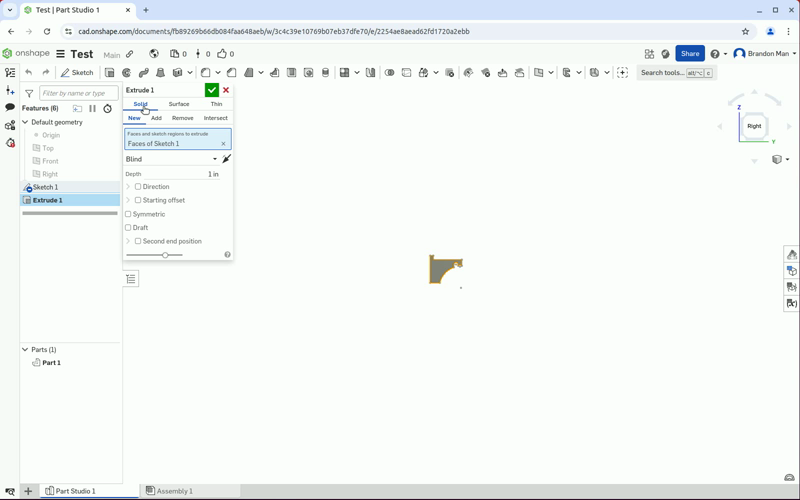
click(143, 106)
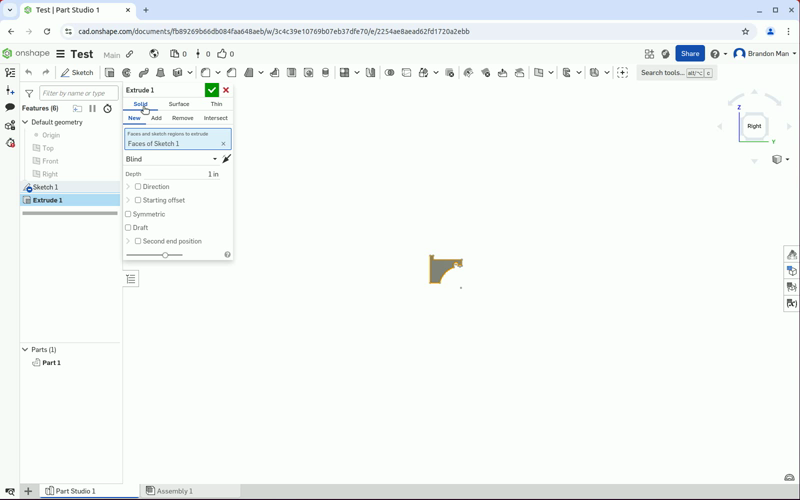
mouse_move(137, 120)
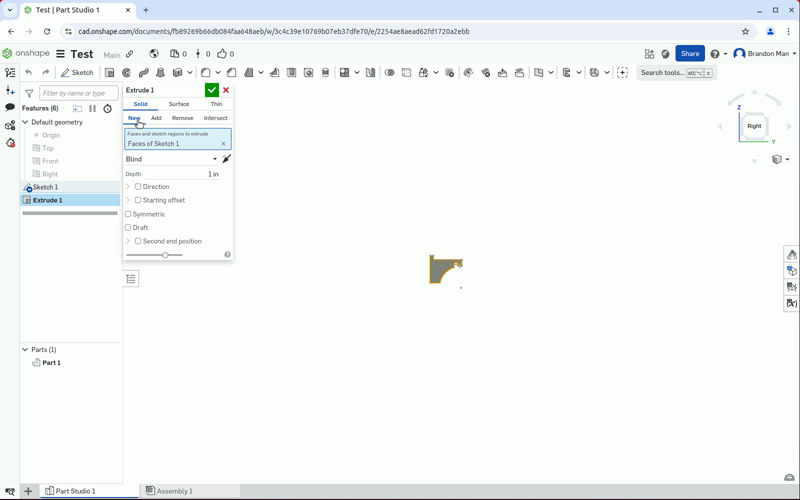
click(137, 120)
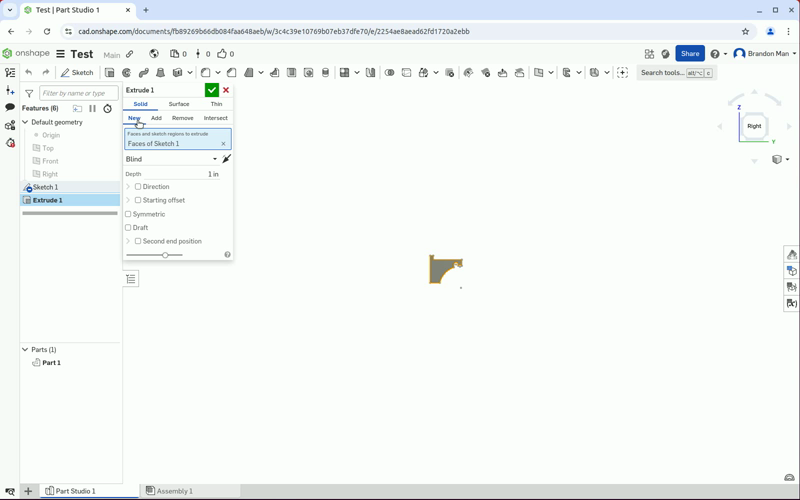
key(tab, 4)
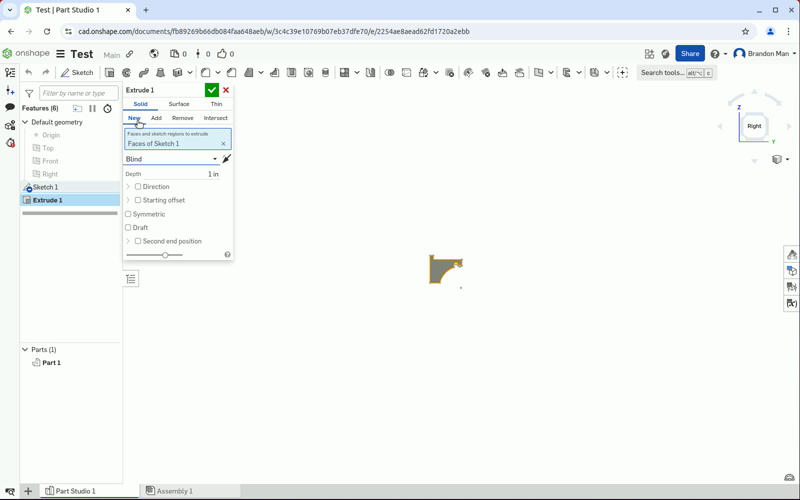
text(22.386)
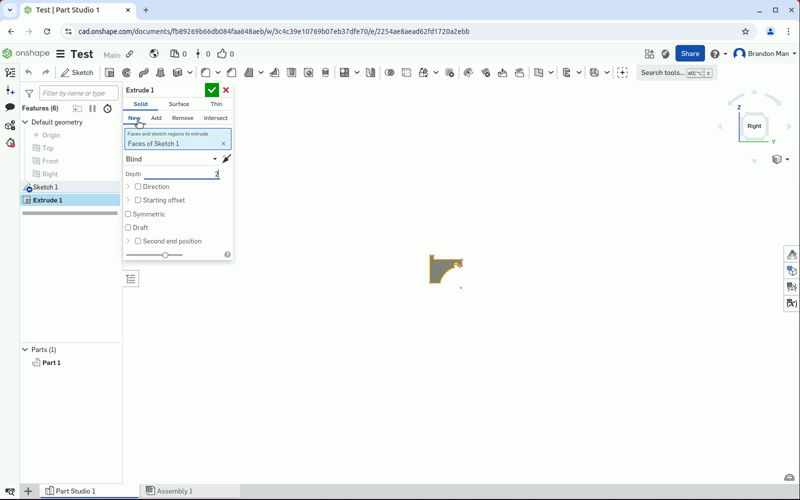
key(enter)
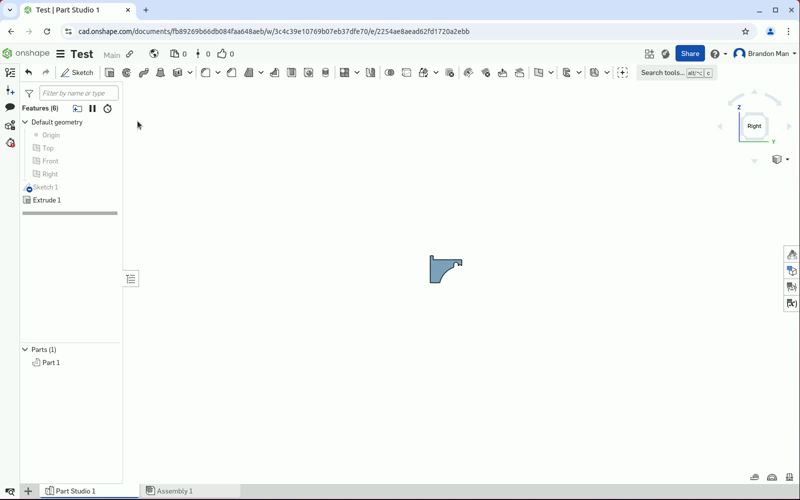
key(shift+h)
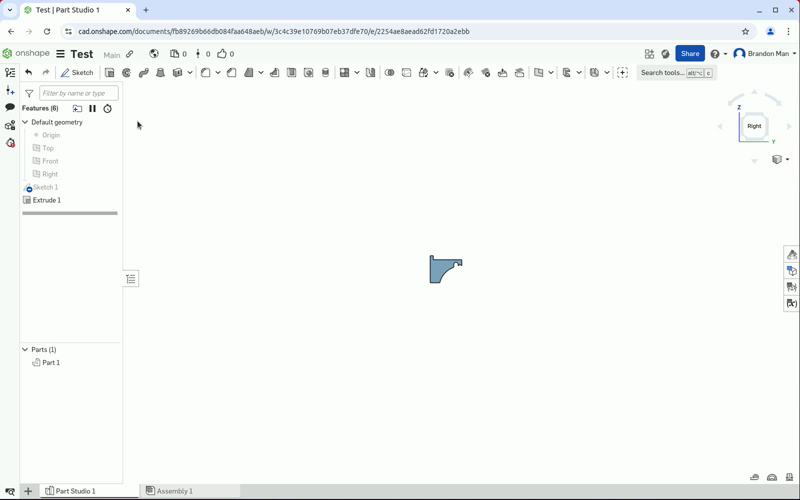
key(shift+h)
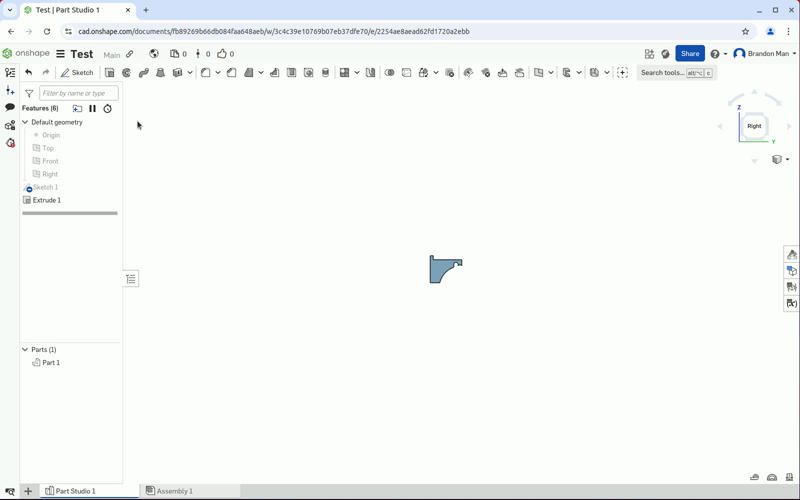
mouse_move(73, 189)
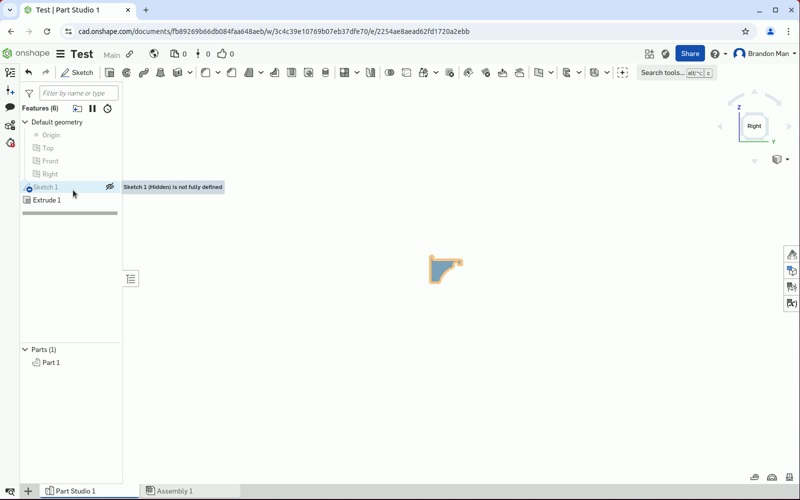
click(73, 189)
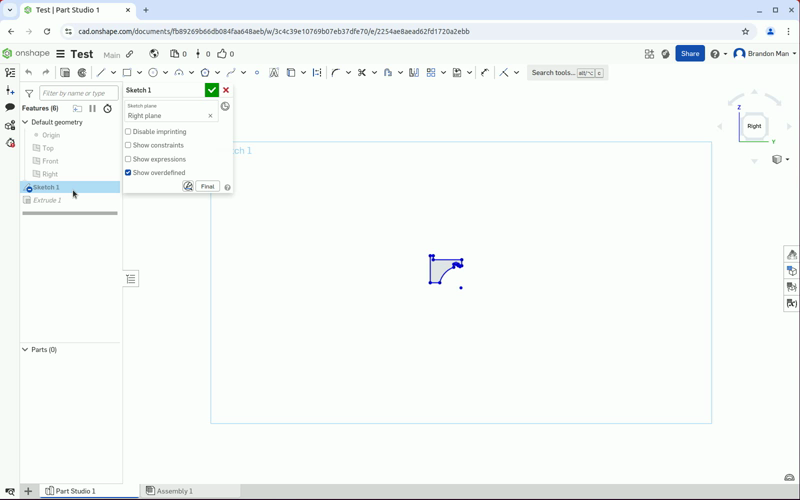
mouse_move(229, 92)
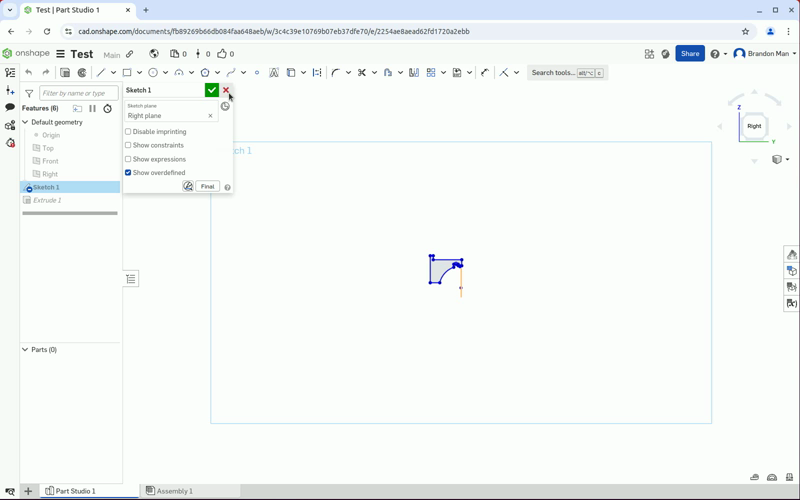
click(229, 92)
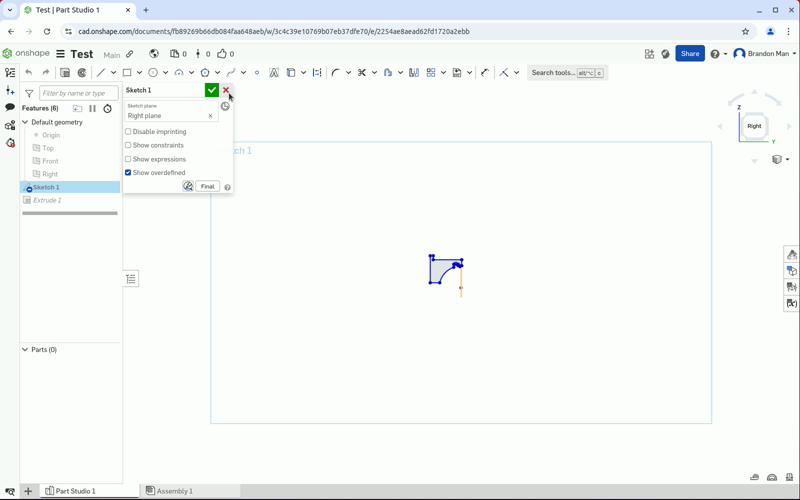
key(shift+s)
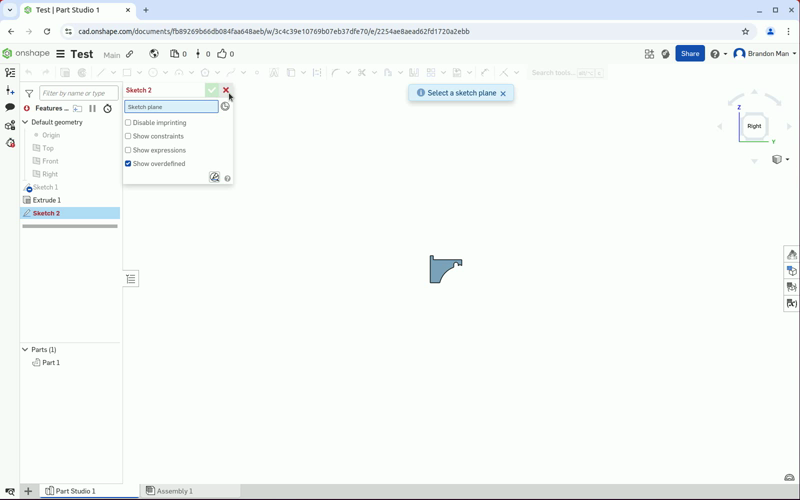
mouse_move(73, 176)
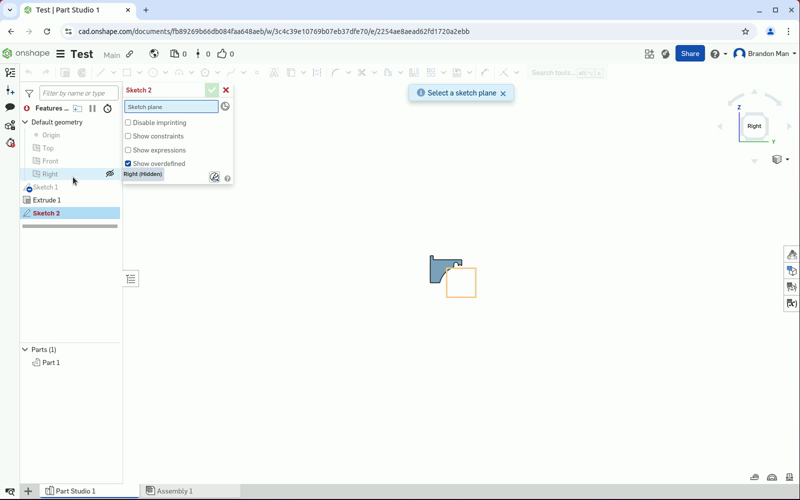
click(73, 176)
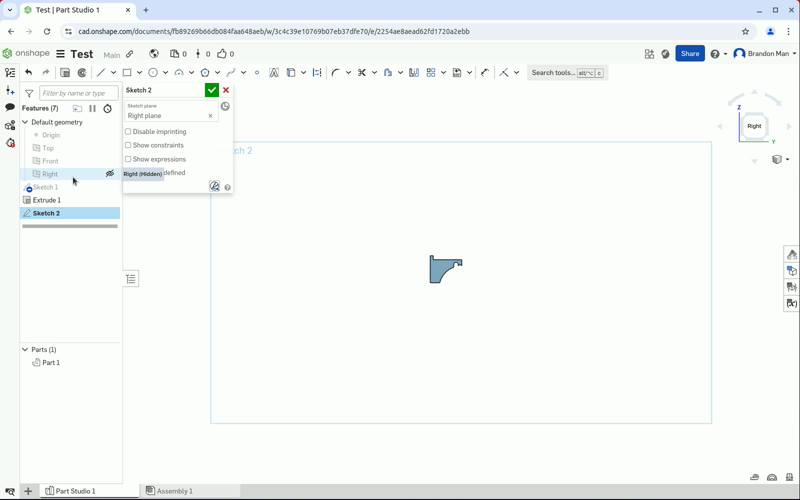
mouse_move(73, 352)
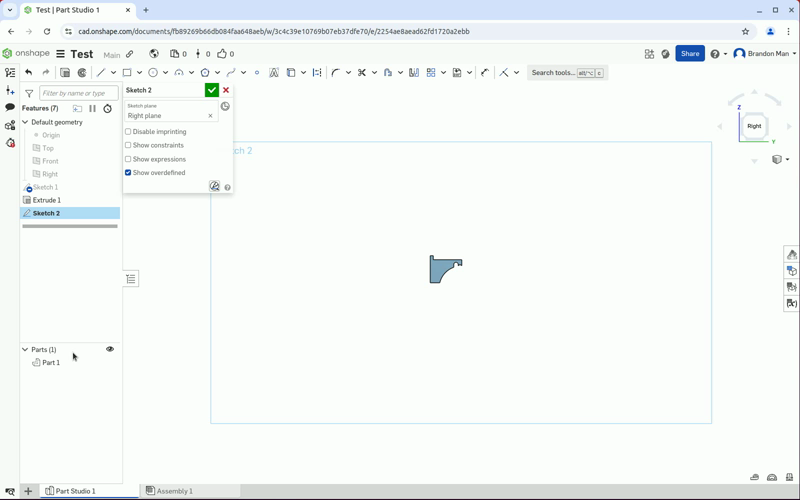
key(y)
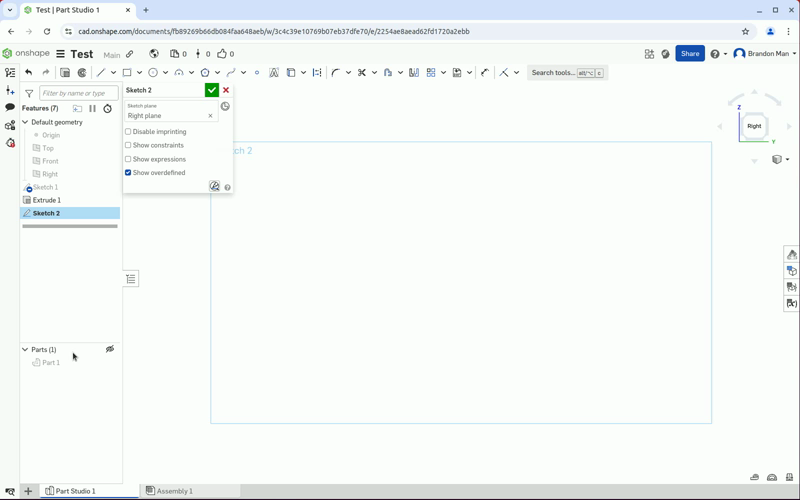
key(a)
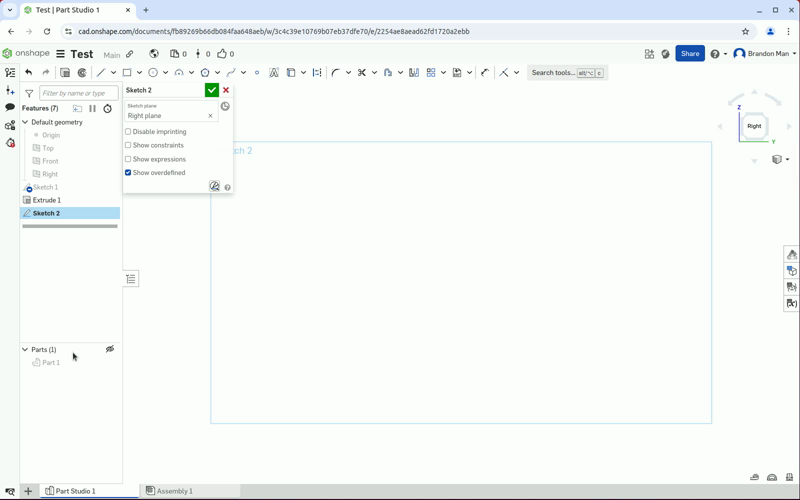
key_down(shift)
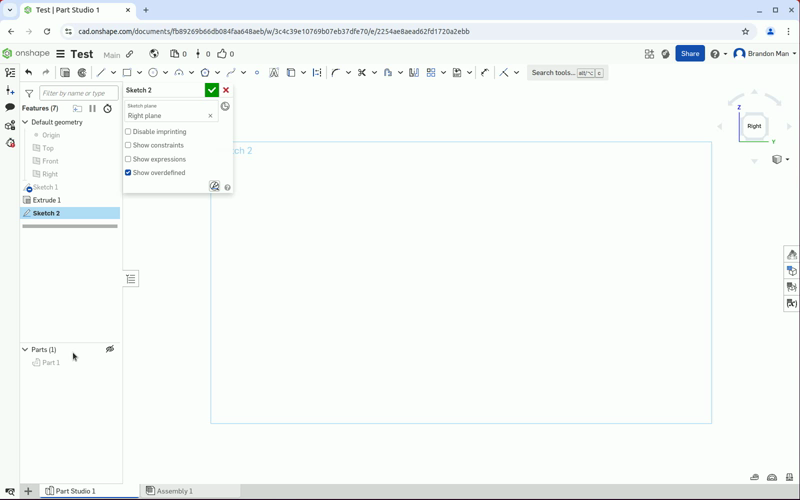
mouse_move(460, 265)
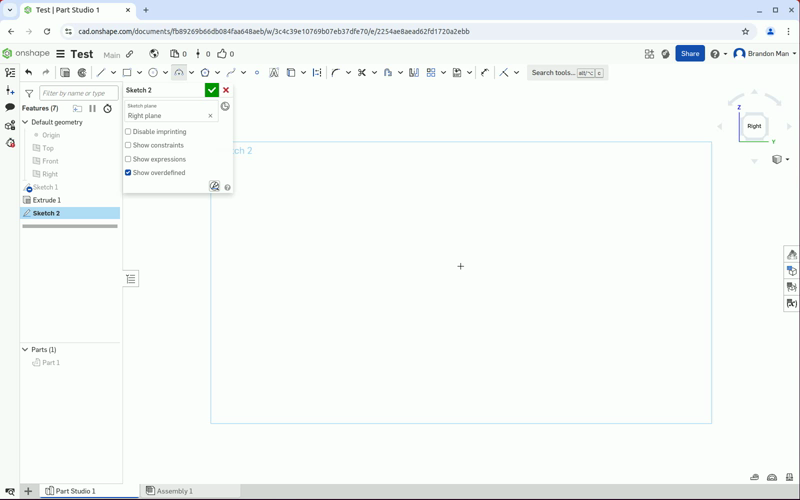
click(460, 265)
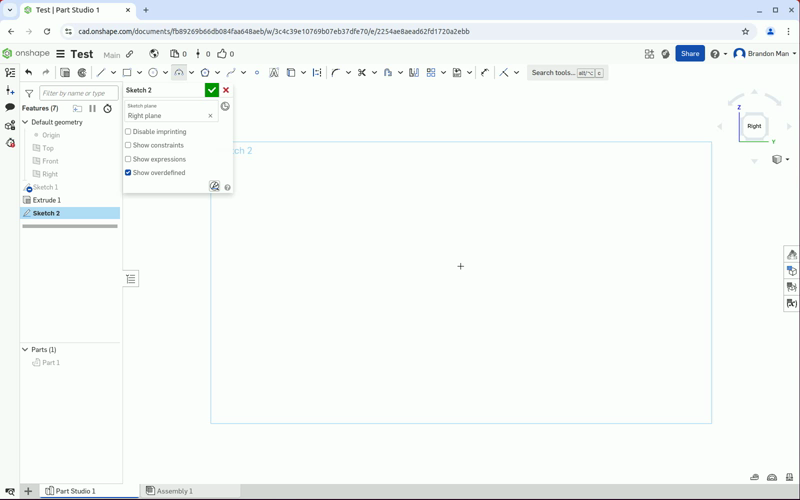
key_up(shift)
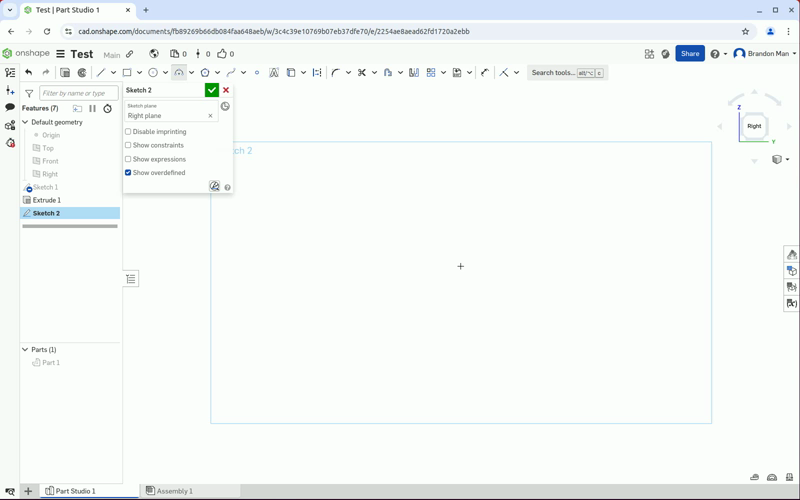
key_down(shift)
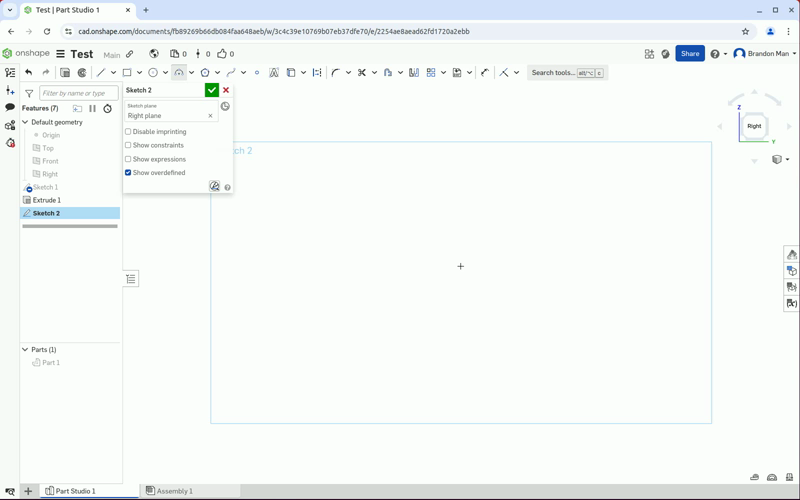
mouse_move(464, 265)
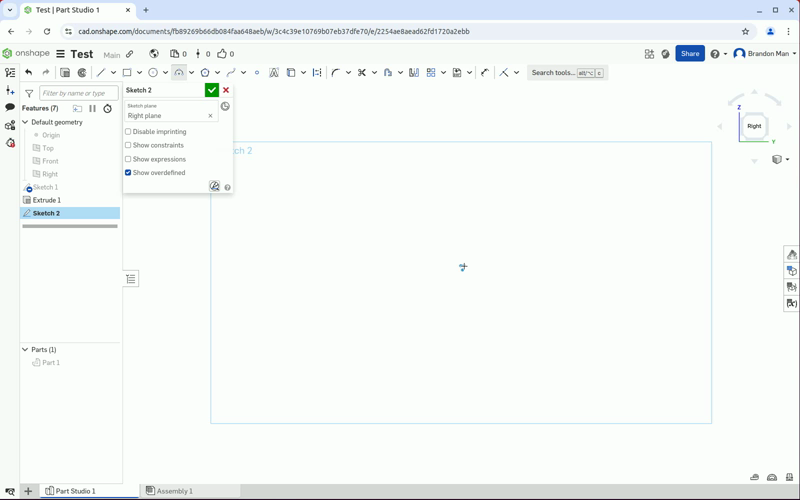
scroll(6)
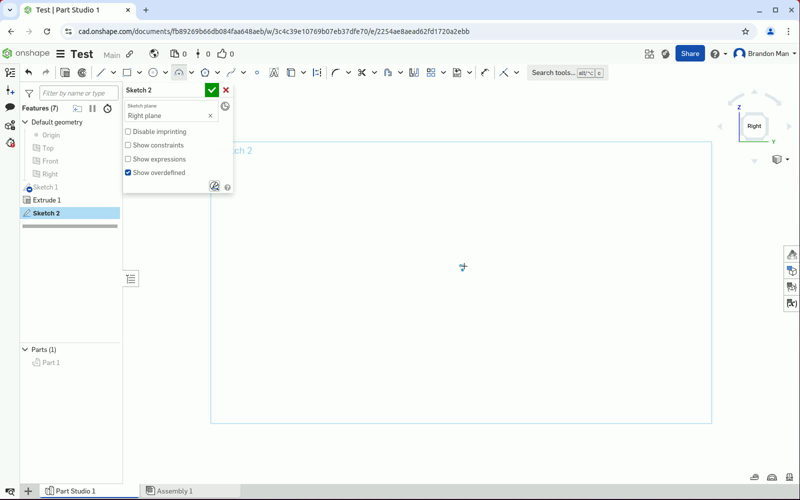
scroll(6)
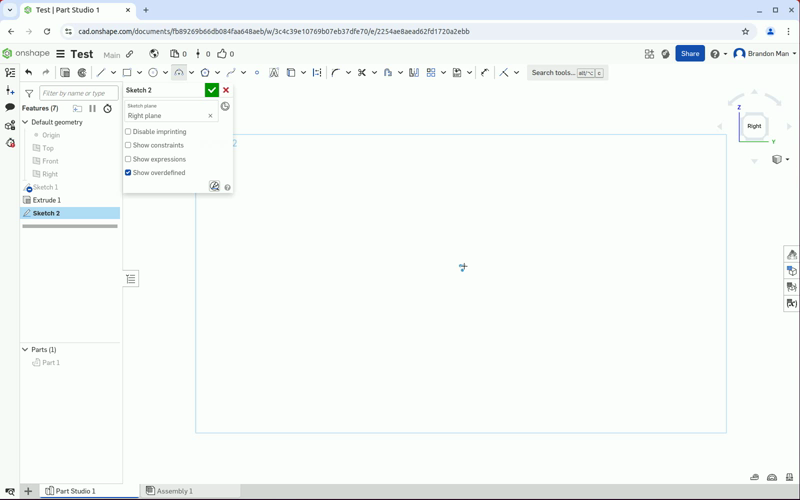
scroll(6)
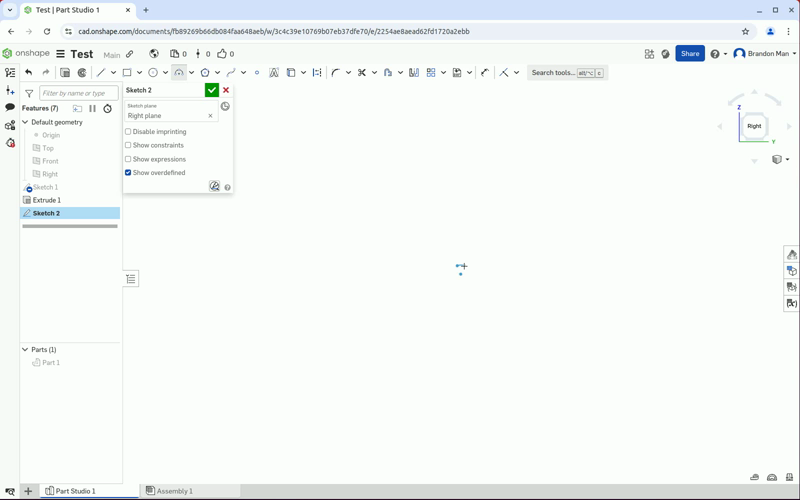
scroll(6)
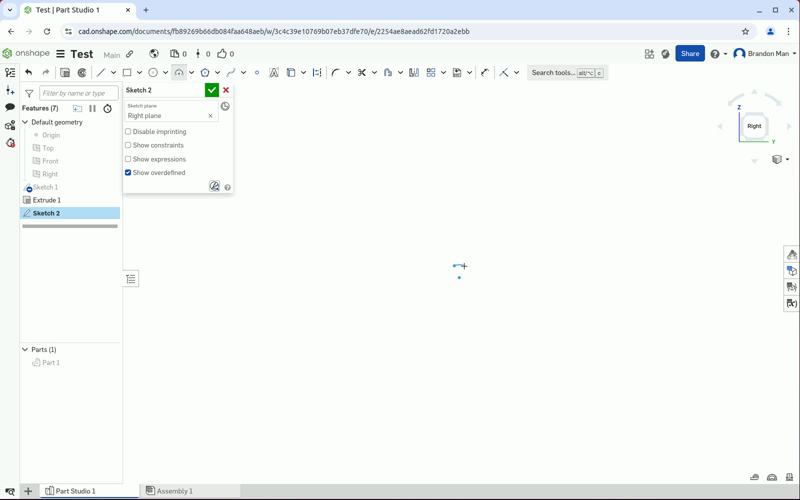
scroll(6)
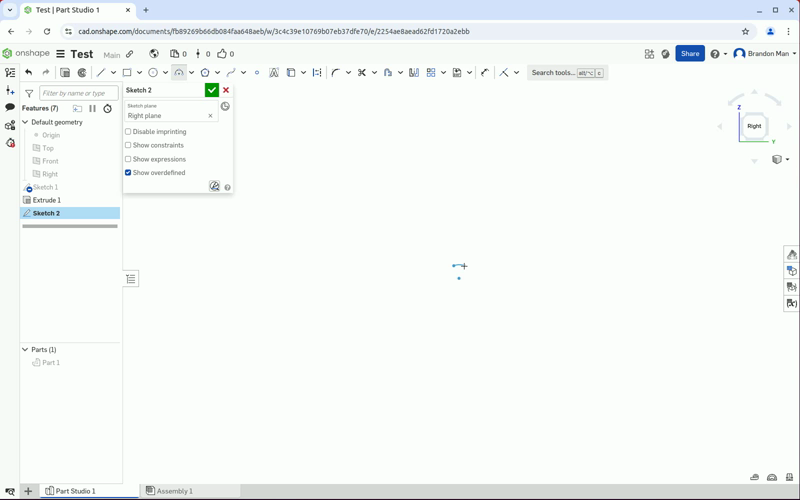
scroll(6)
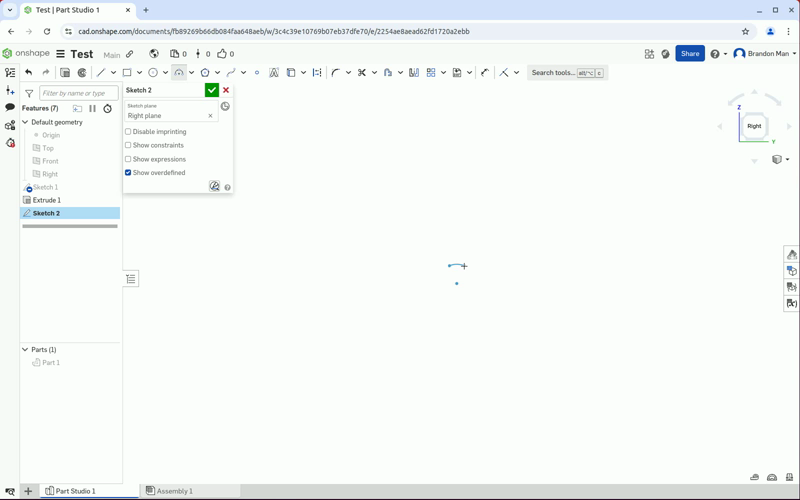
scroll(6)
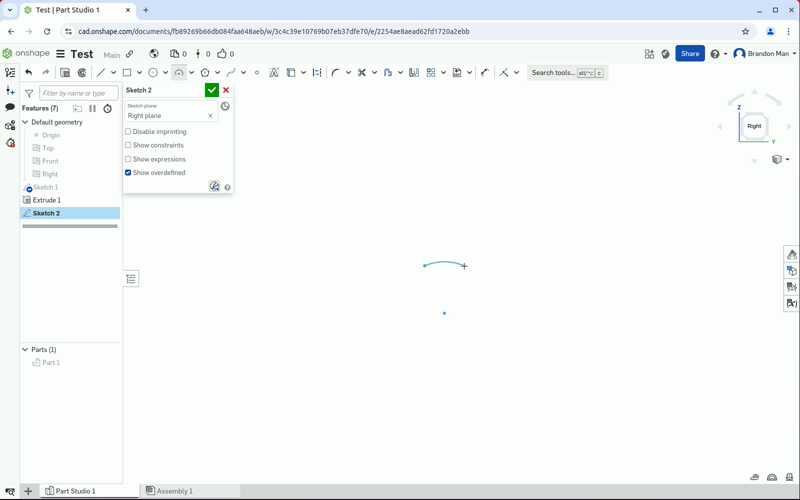
click(464, 265)
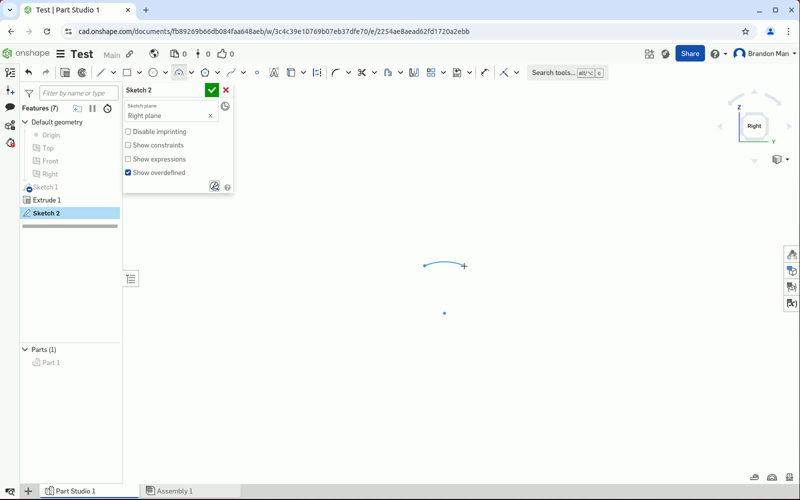
scroll(-6)
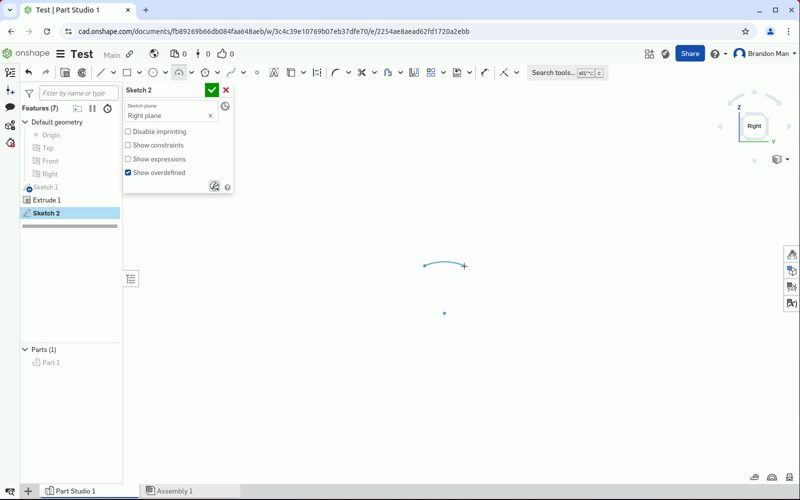
scroll(-6)
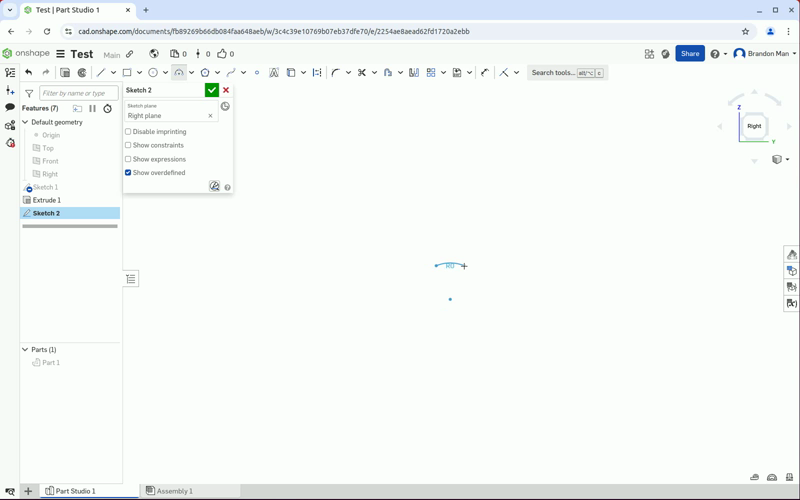
scroll(-6)
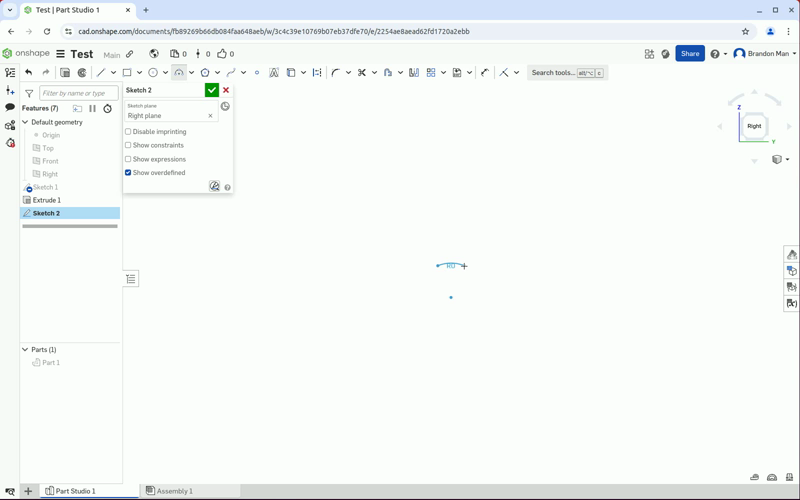
scroll(-6)
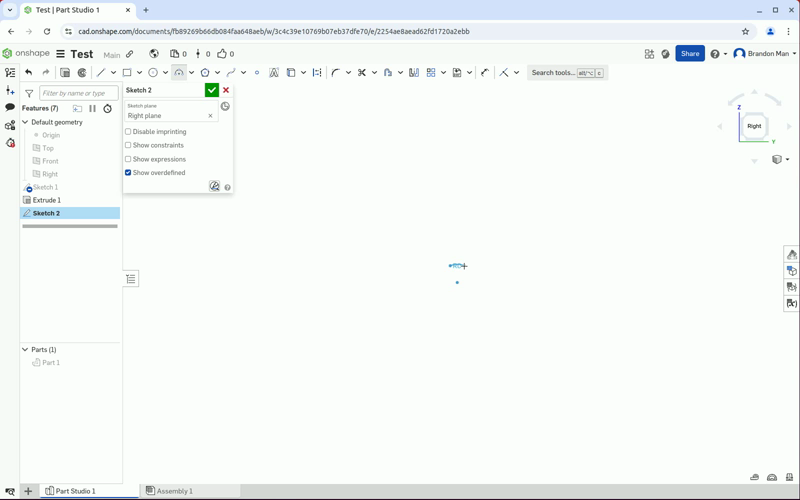
scroll(-6)
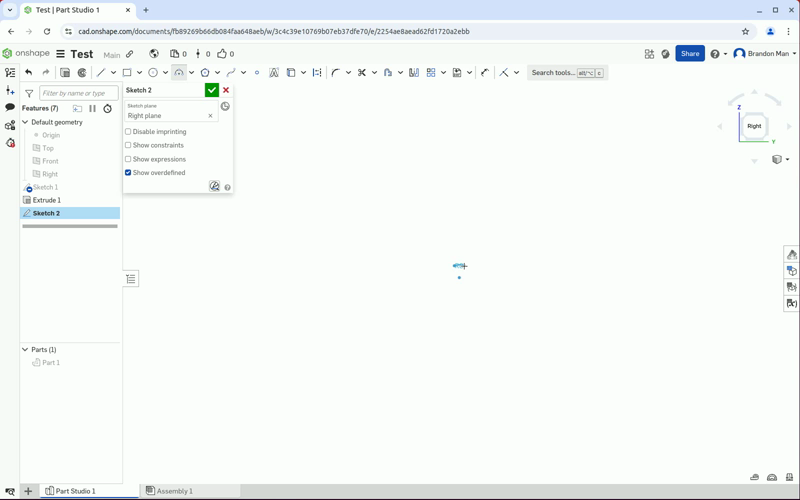
scroll(-6)
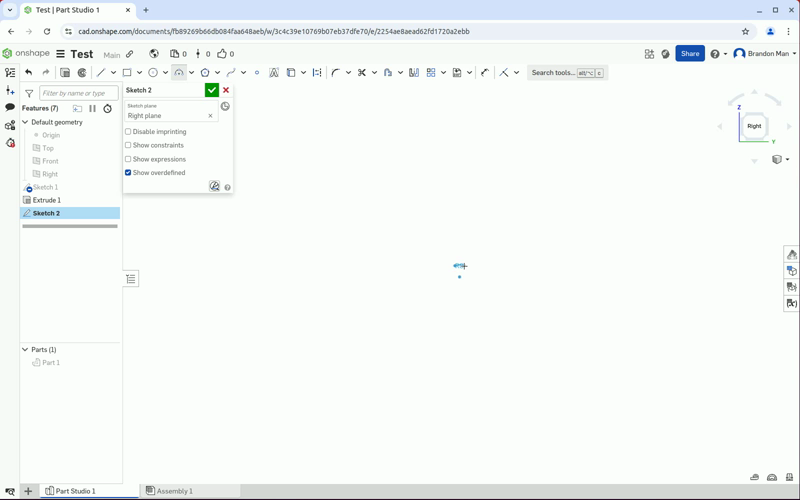
scroll(-6)
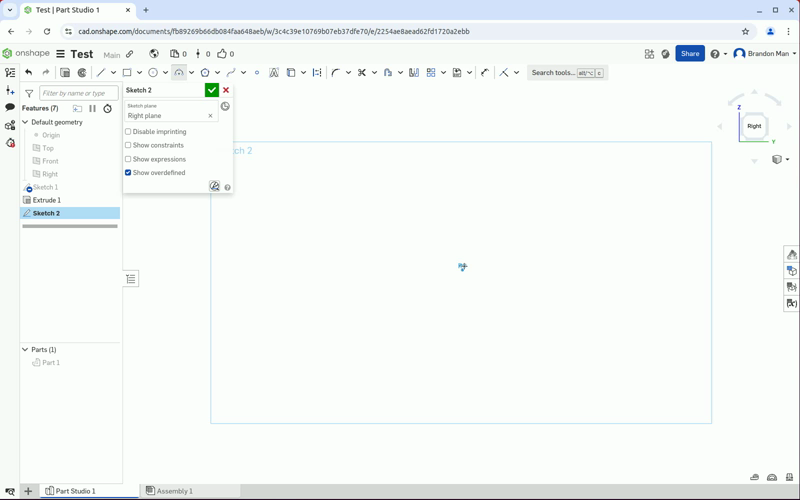
mouse_move(462, 264)
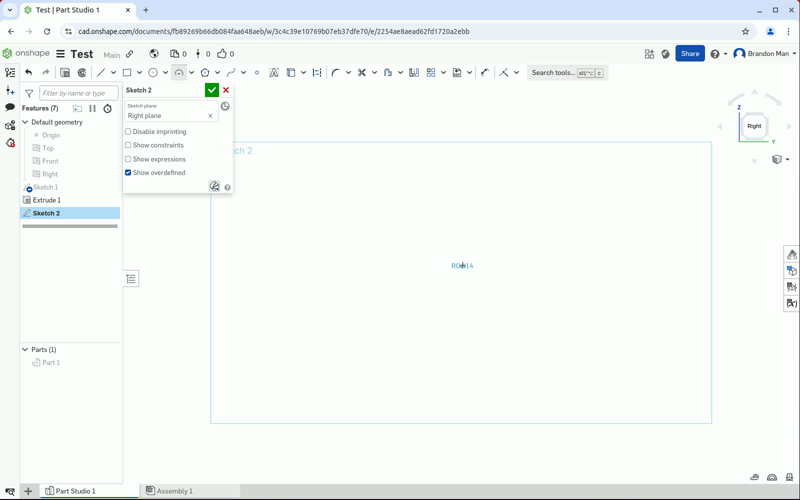
scroll(6)
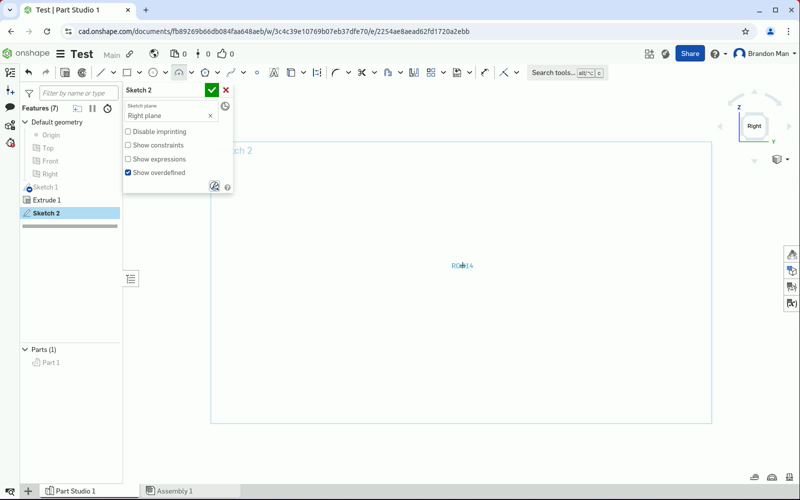
scroll(6)
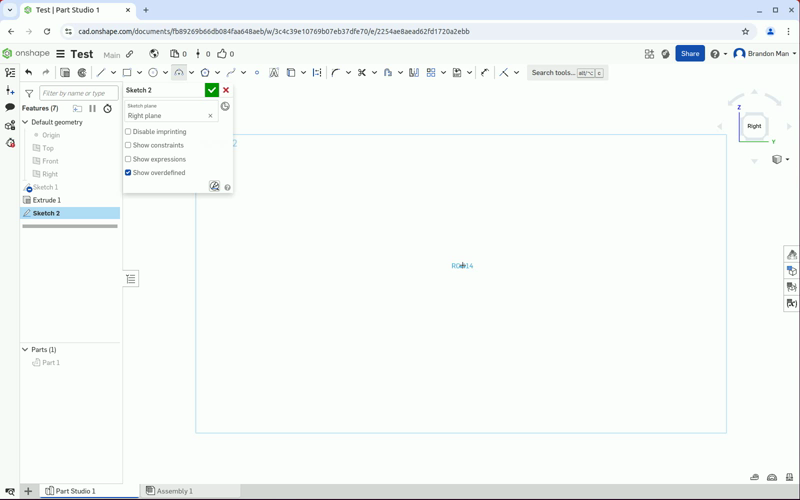
scroll(6)
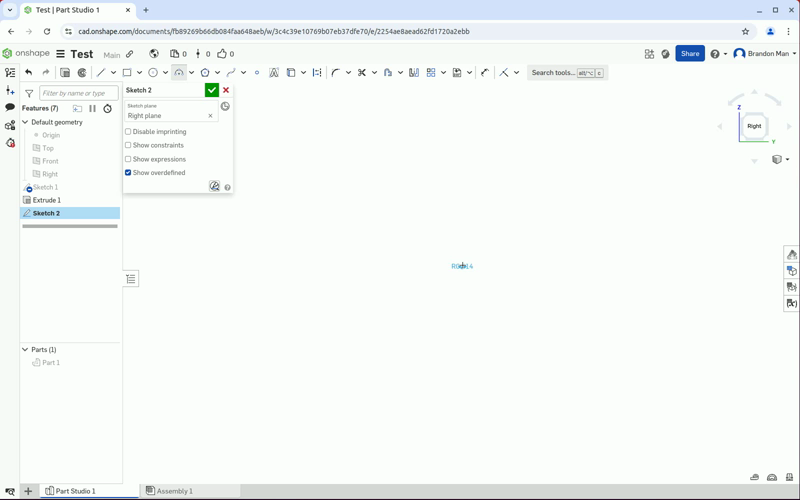
scroll(6)
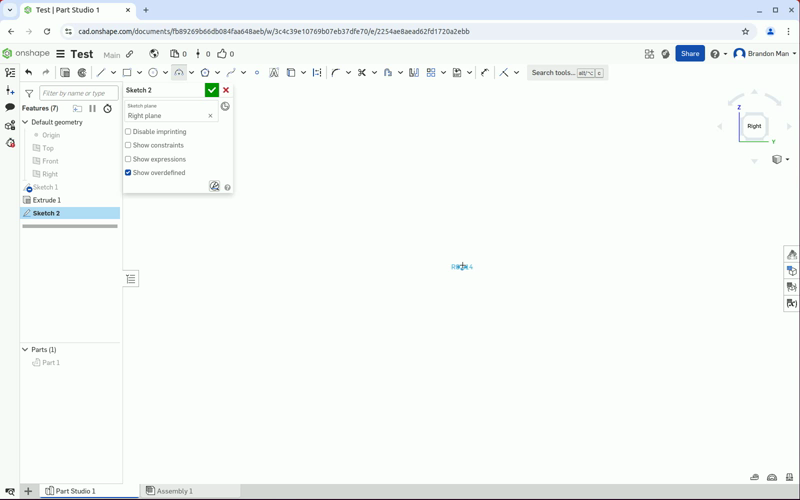
scroll(6)
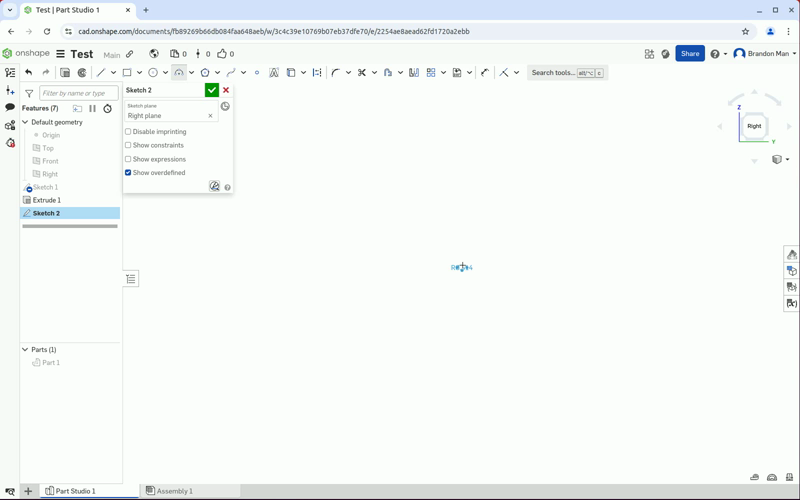
scroll(6)
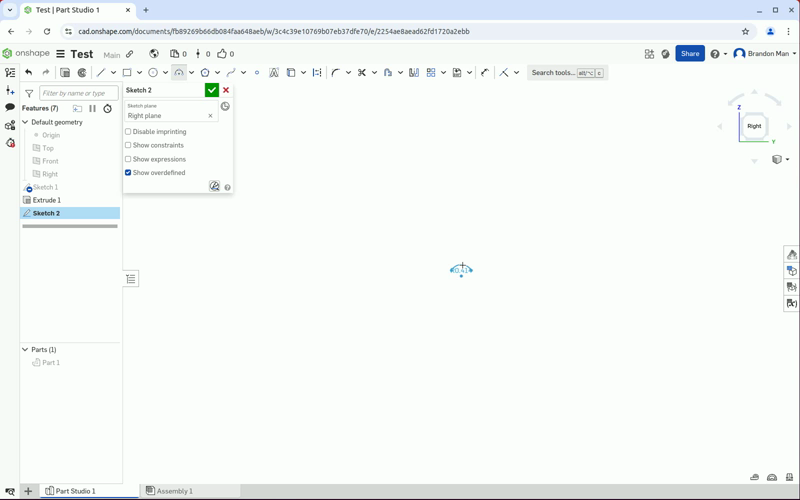
scroll(6)
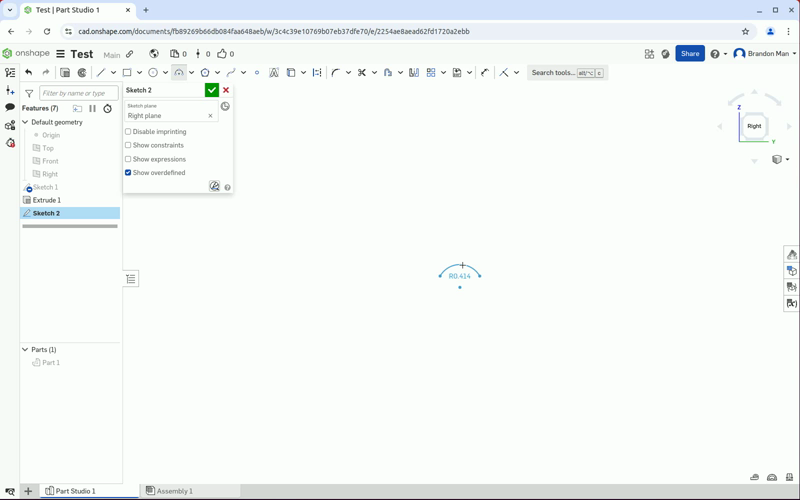
click(462, 264)
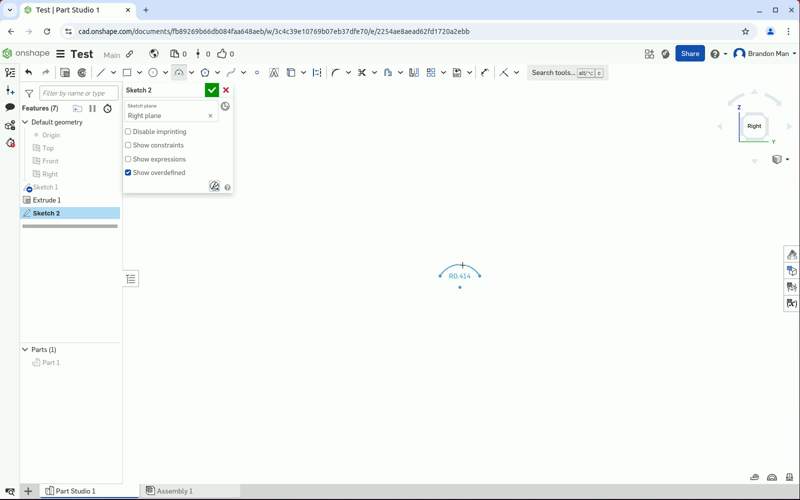
scroll(-6)
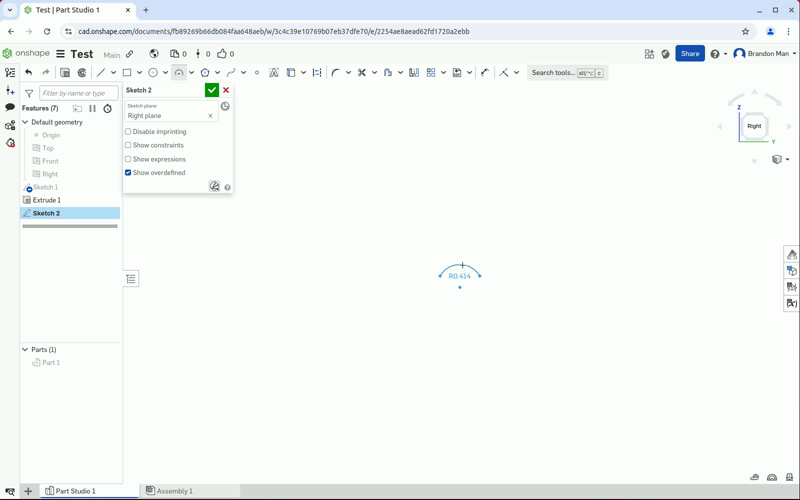
scroll(-6)
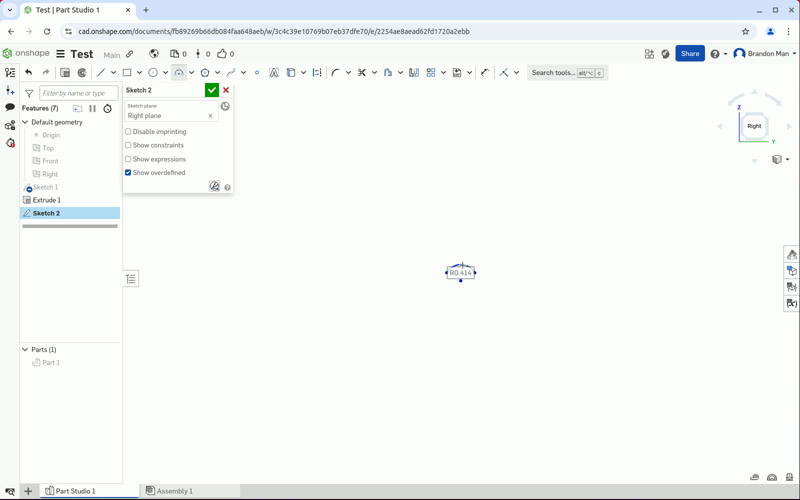
scroll(-6)
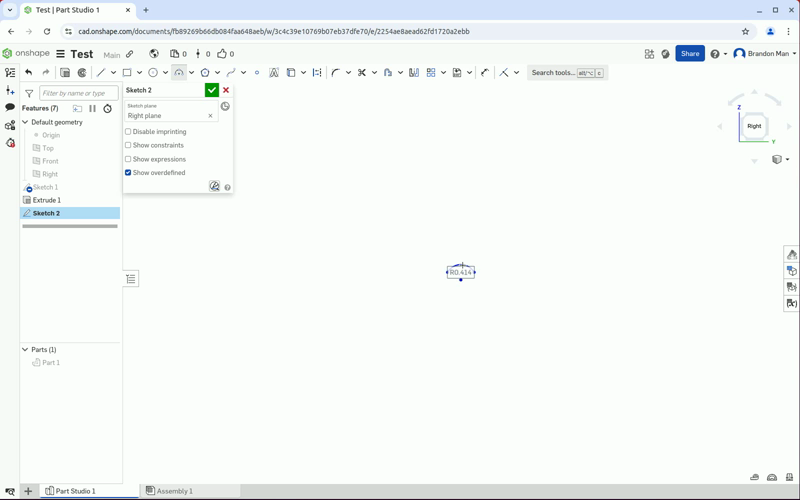
scroll(-6)
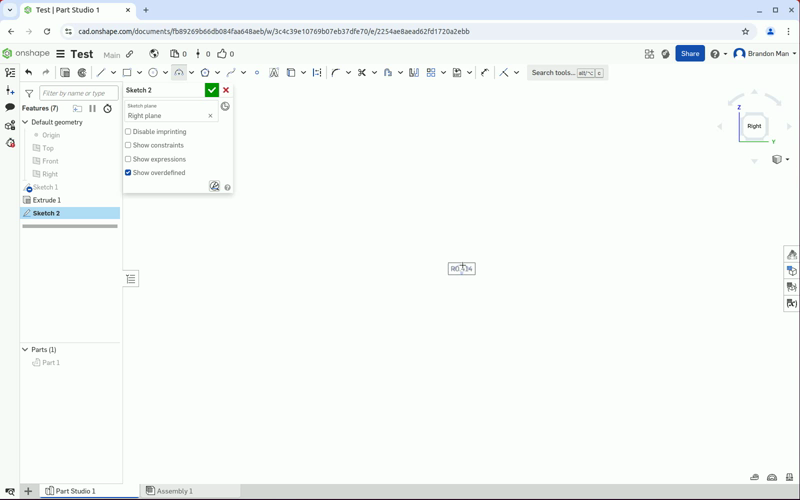
scroll(-6)
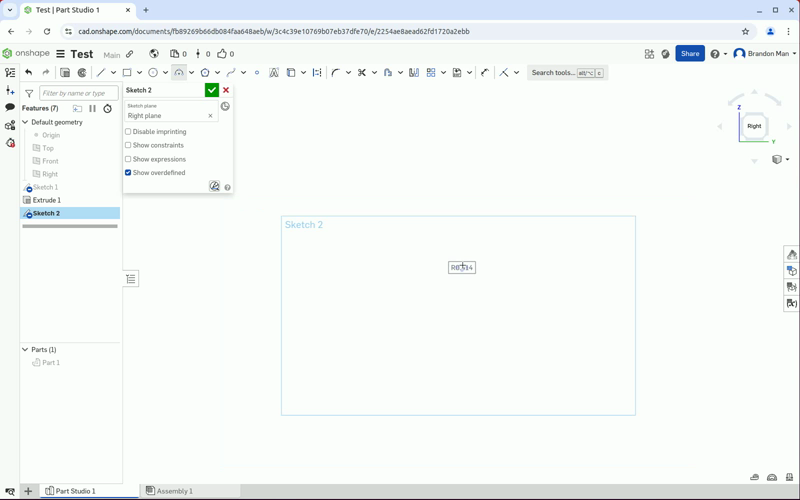
scroll(-6)
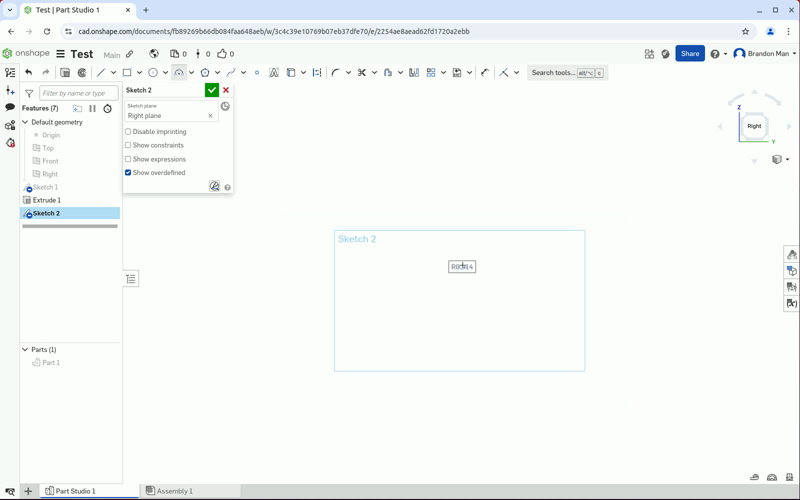
scroll(-6)
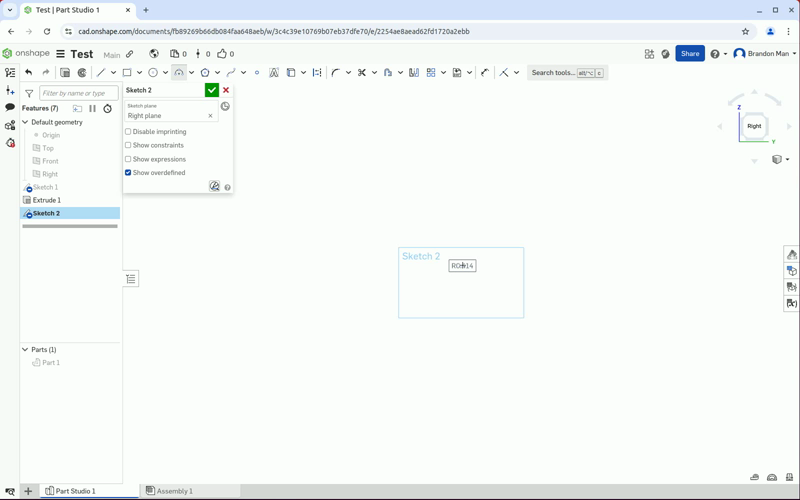
key_up(shift)
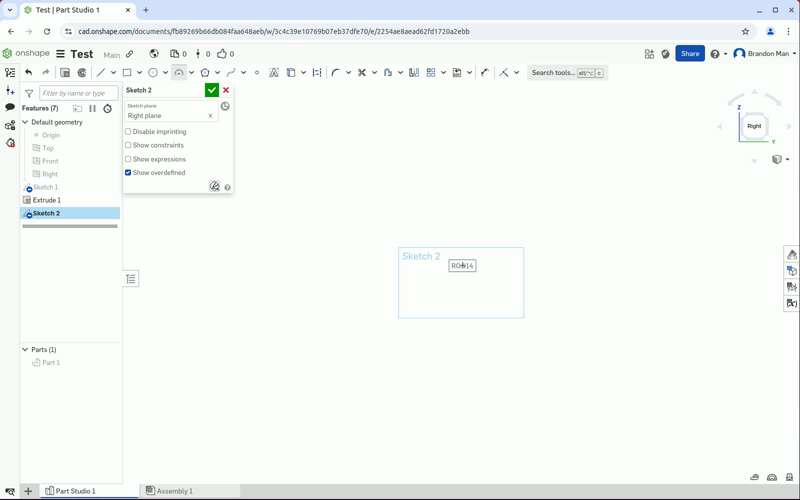
key(esc)
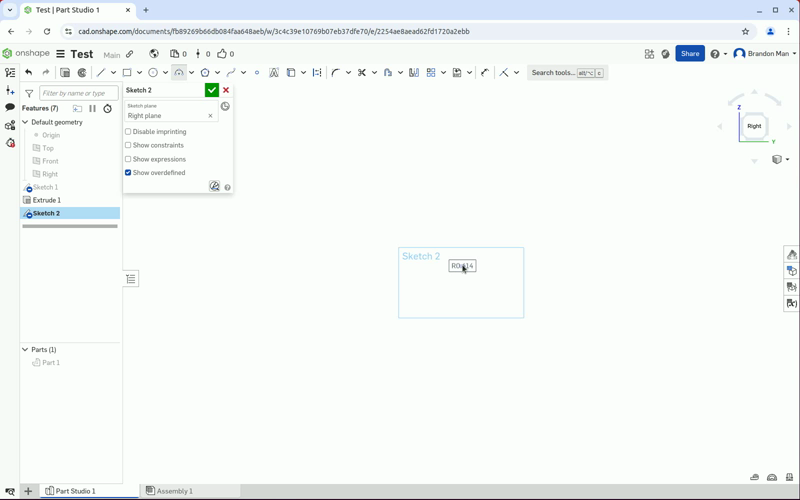
key(l)
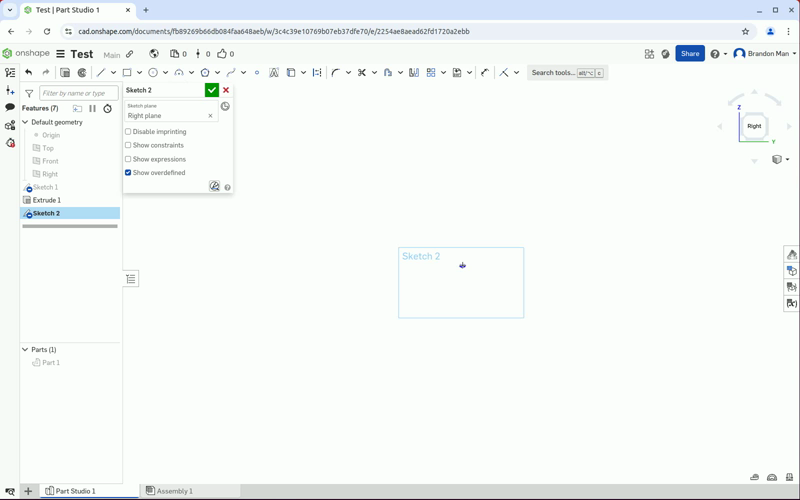
mouse_move(464, 265)
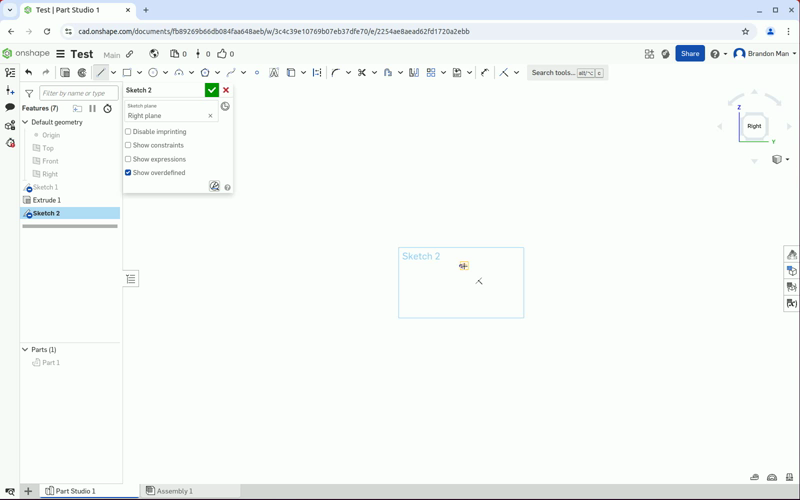
scroll(6)
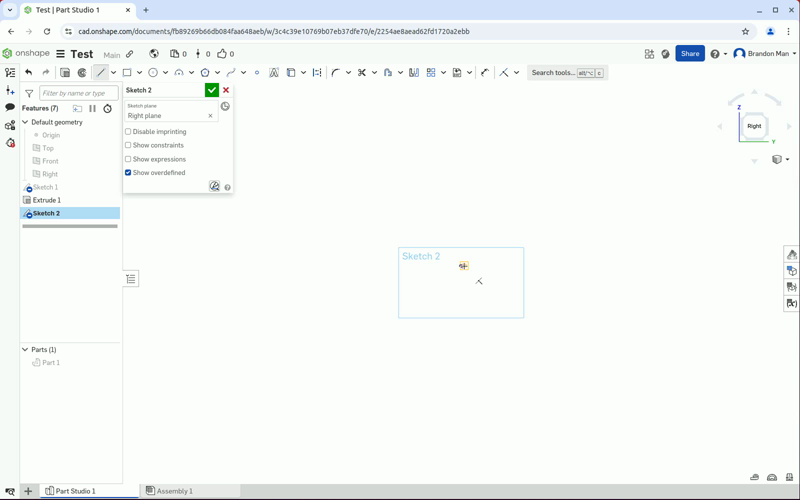
scroll(6)
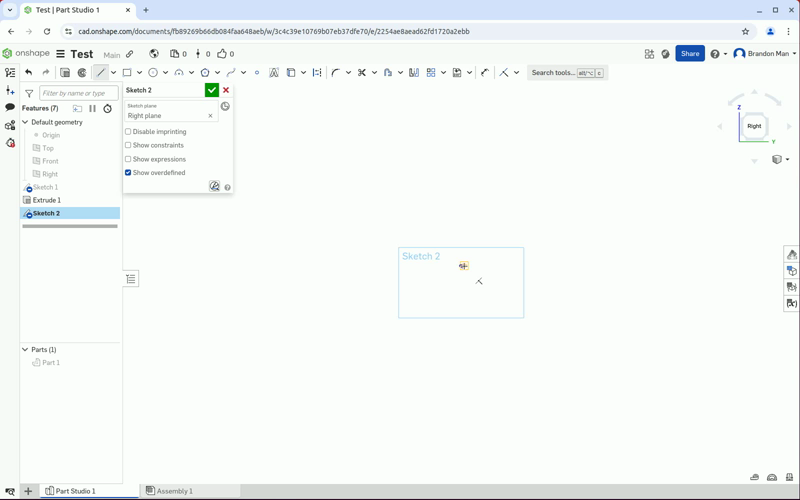
scroll(6)
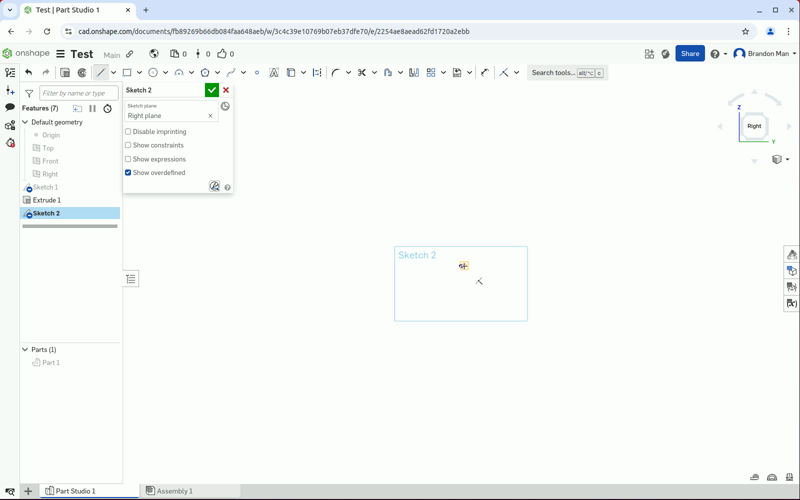
scroll(6)
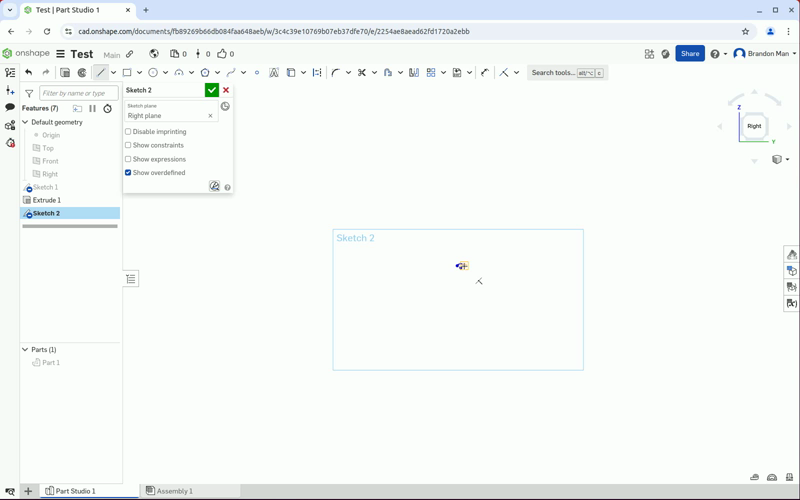
scroll(6)
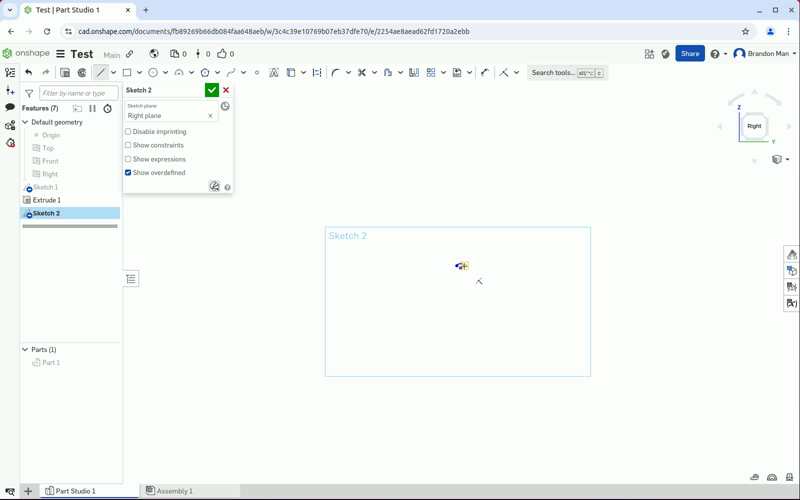
scroll(6)
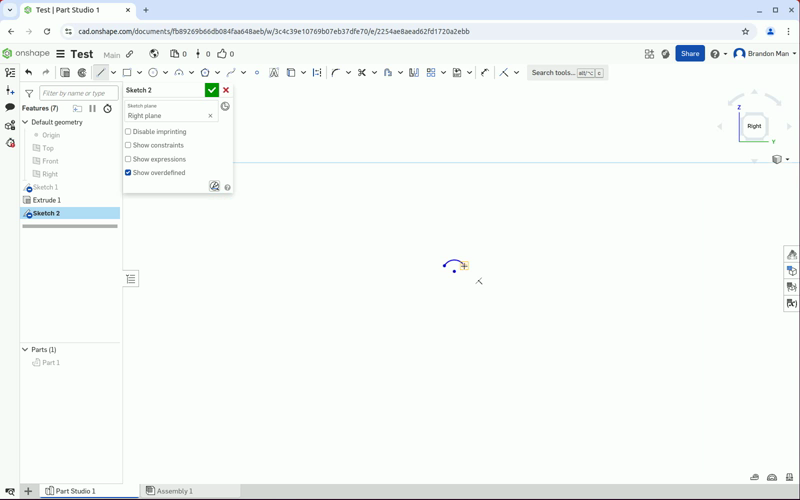
scroll(6)
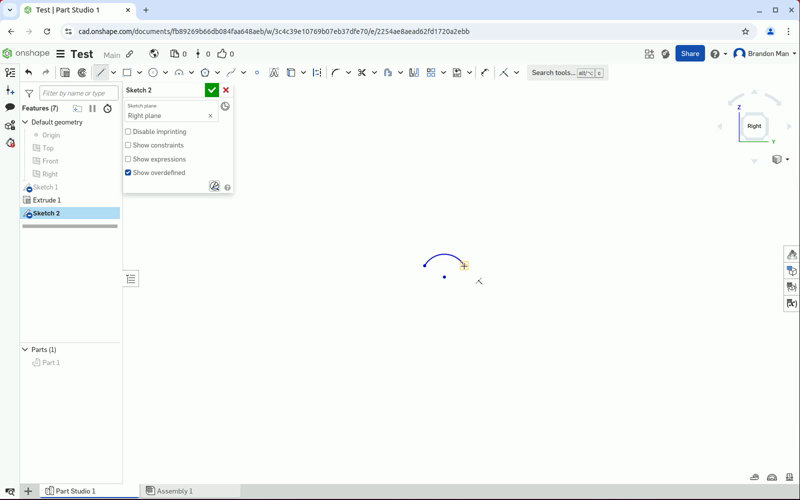
click(464, 265)
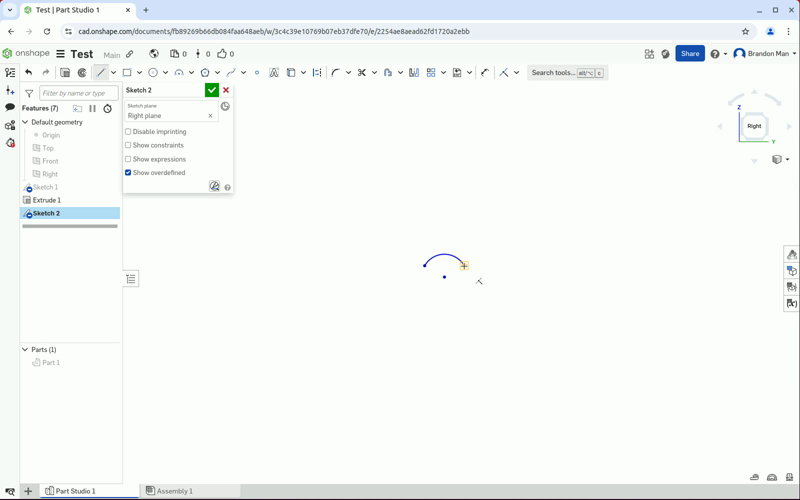
scroll(-6)
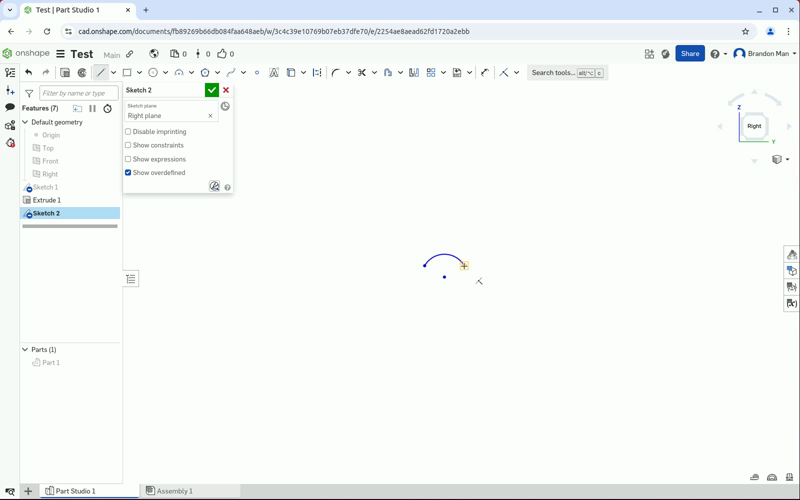
scroll(-6)
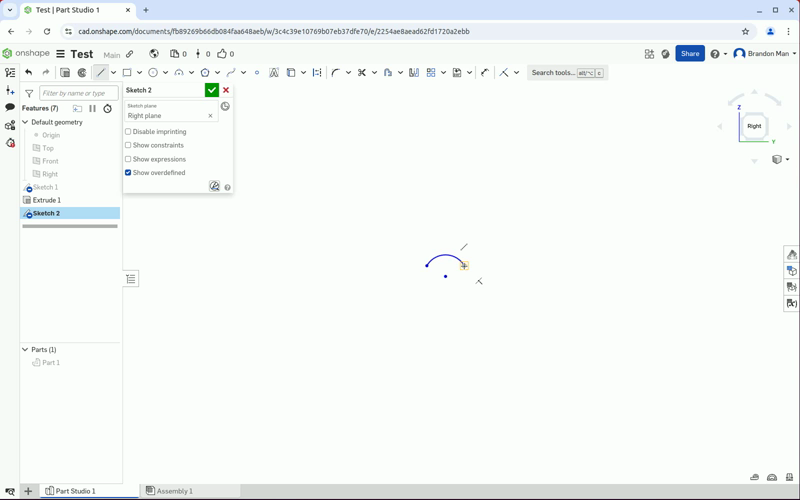
scroll(-6)
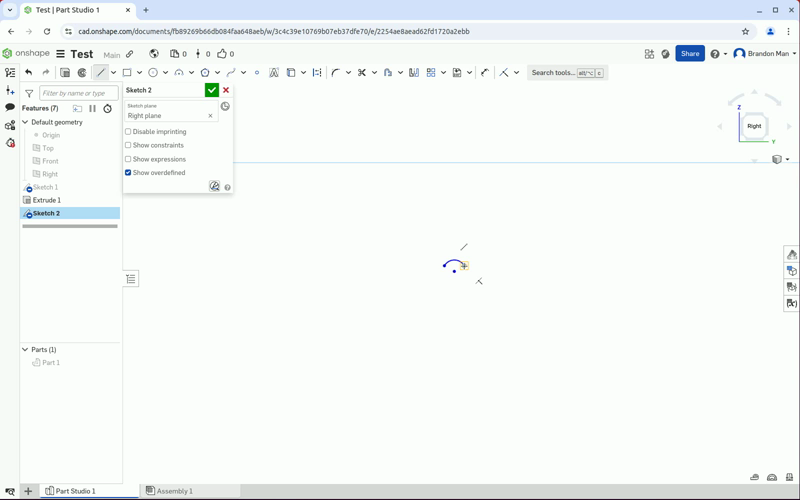
scroll(-6)
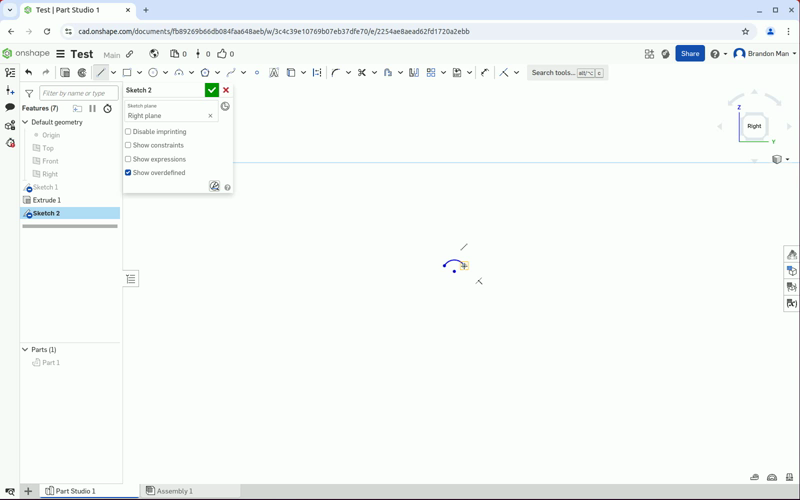
scroll(-6)
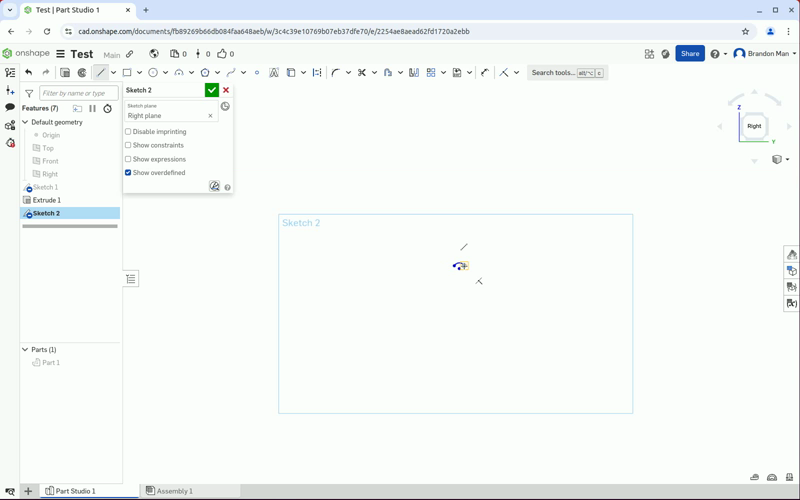
scroll(-6)
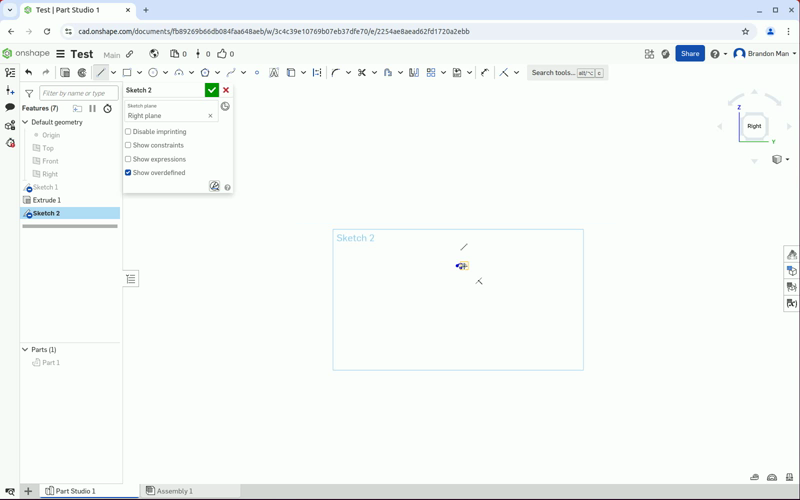
scroll(-6)
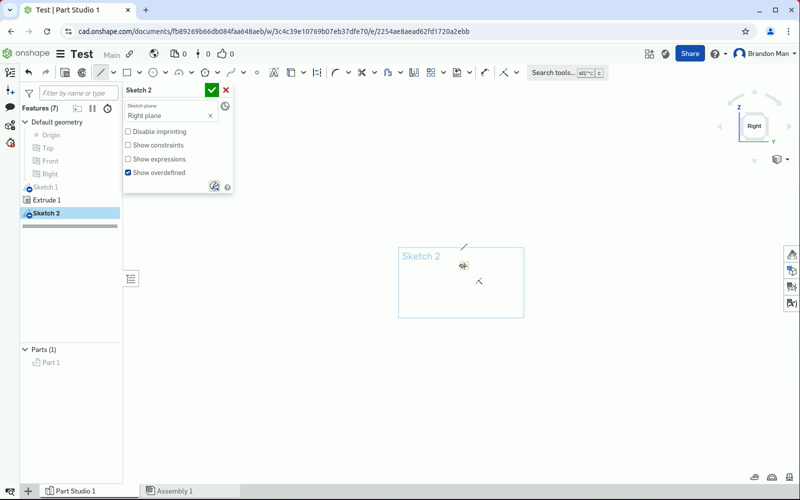
key_down(shift)
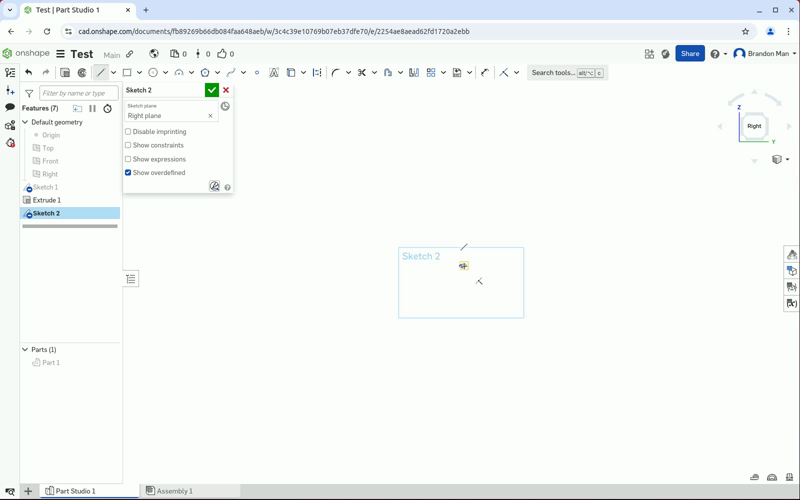
mouse_move(494, 265)
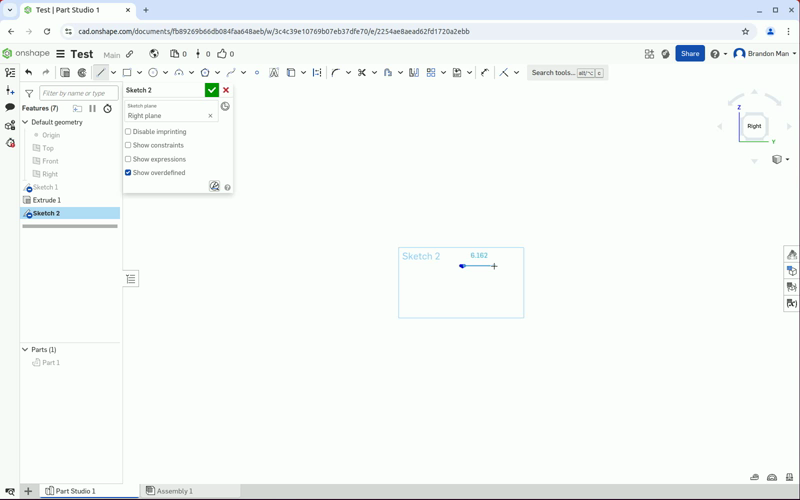
mouse_move(464, 264)
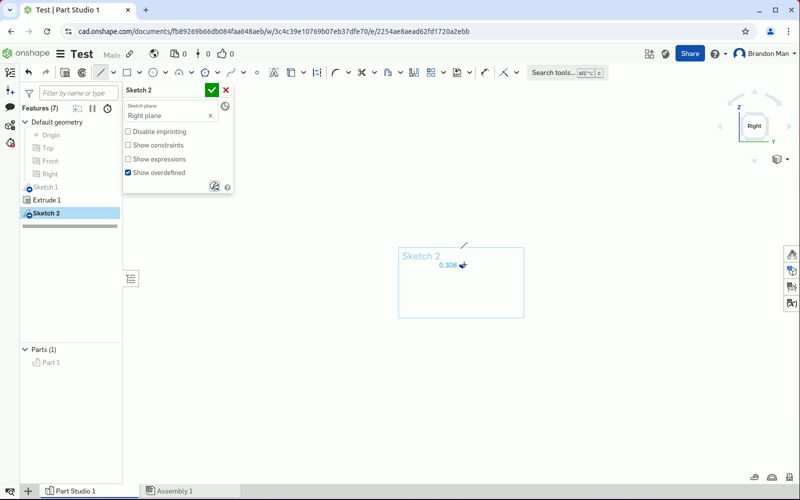
scroll(6)
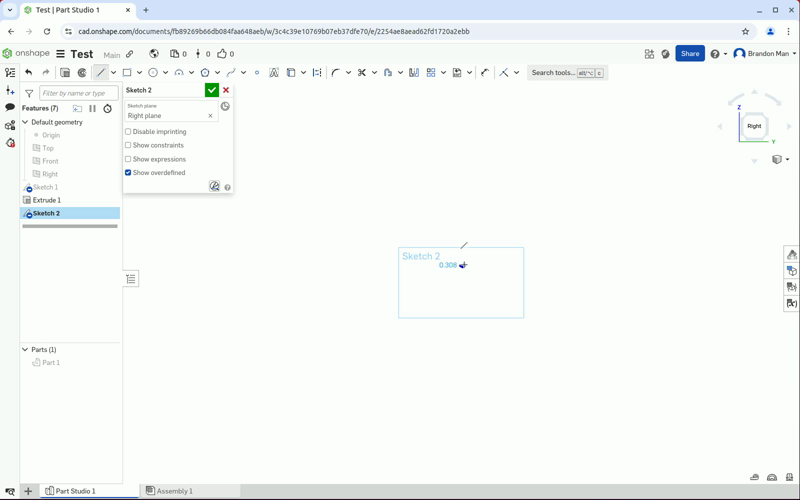
scroll(6)
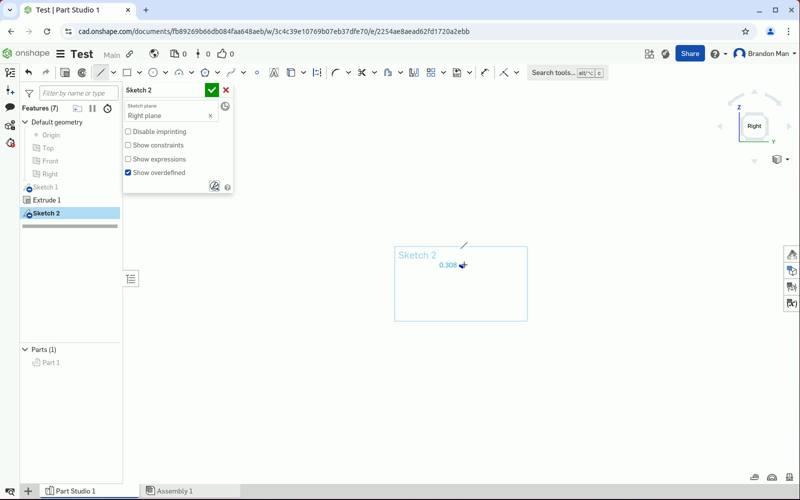
scroll(6)
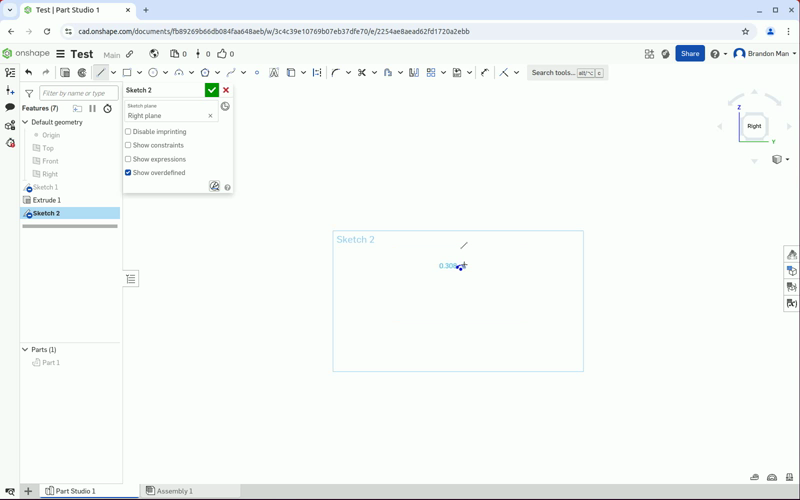
scroll(6)
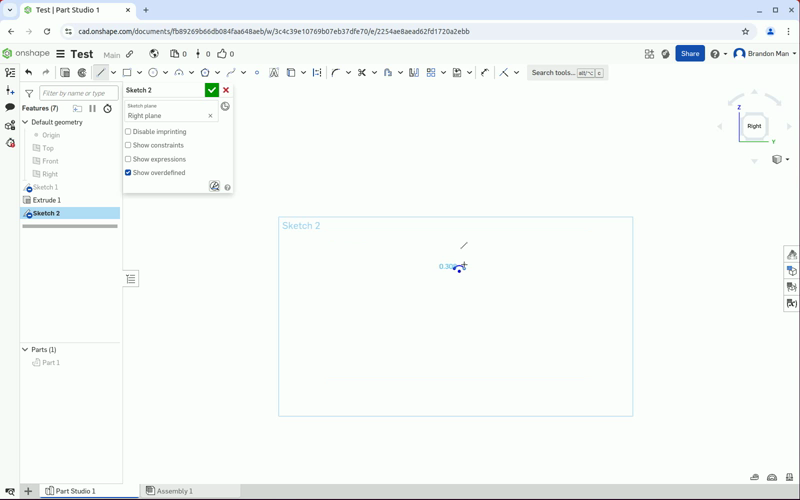
scroll(6)
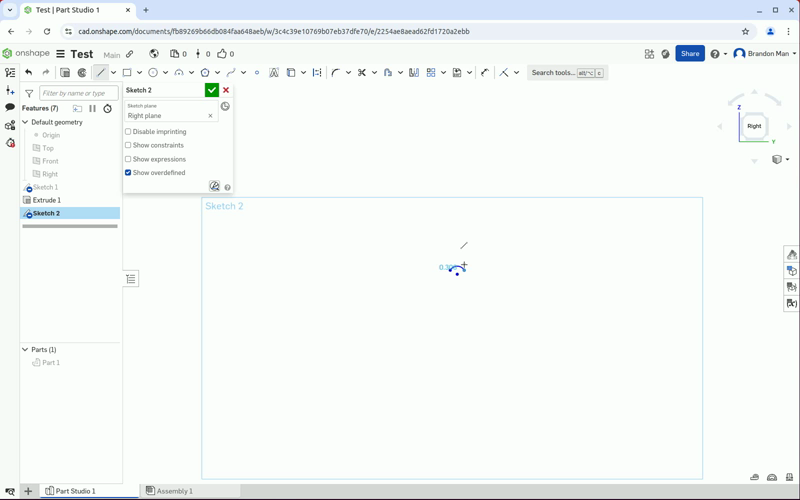
scroll(6)
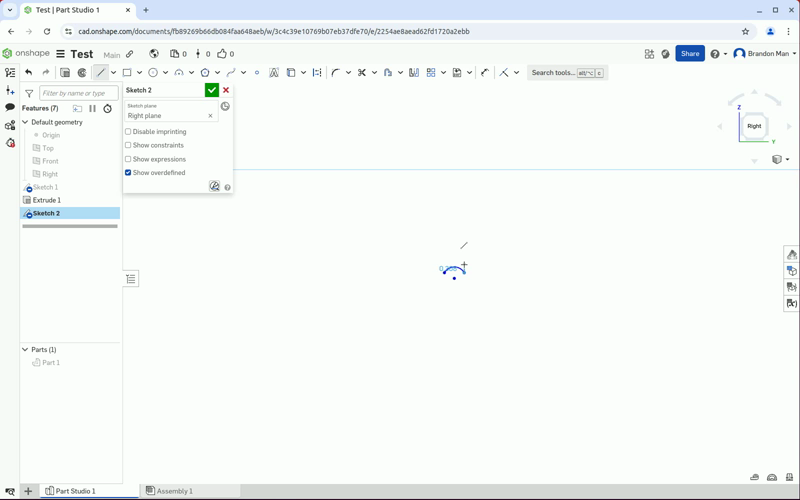
scroll(6)
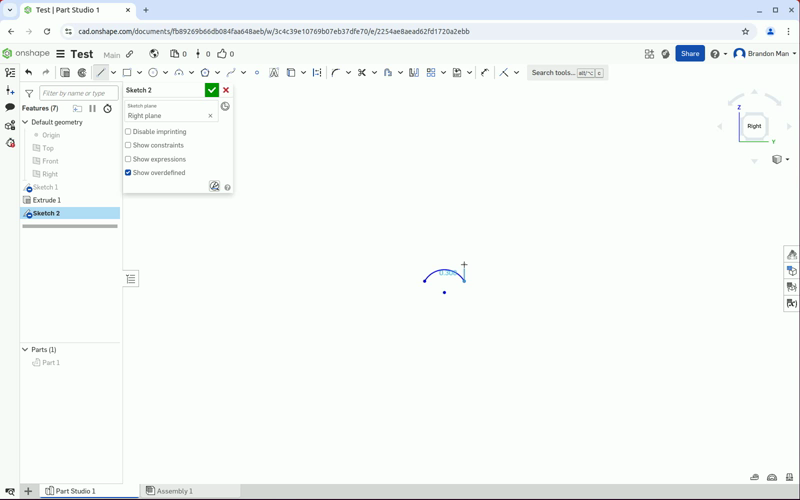
click(464, 264)
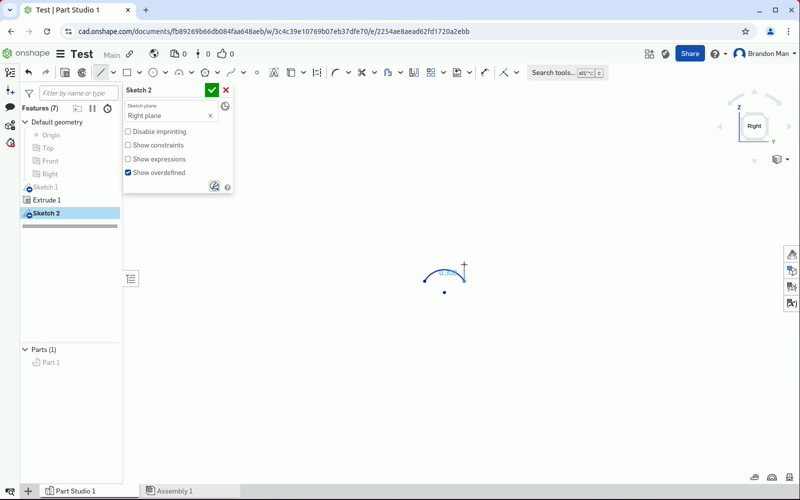
scroll(-6)
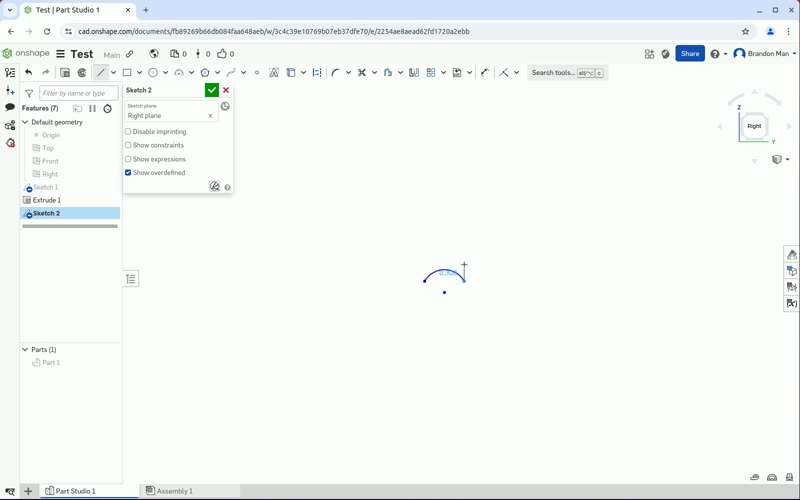
scroll(-6)
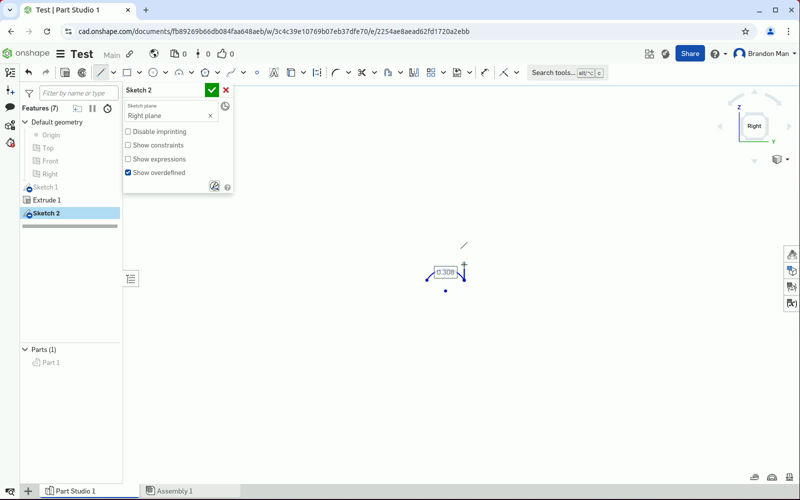
scroll(-6)
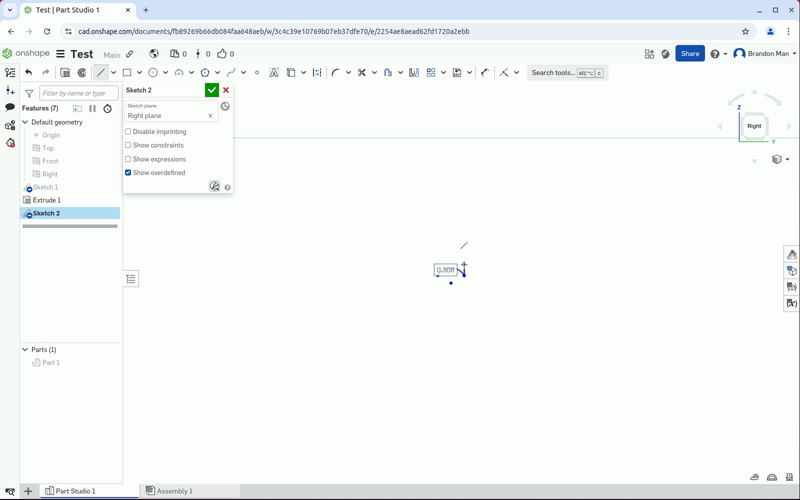
scroll(-6)
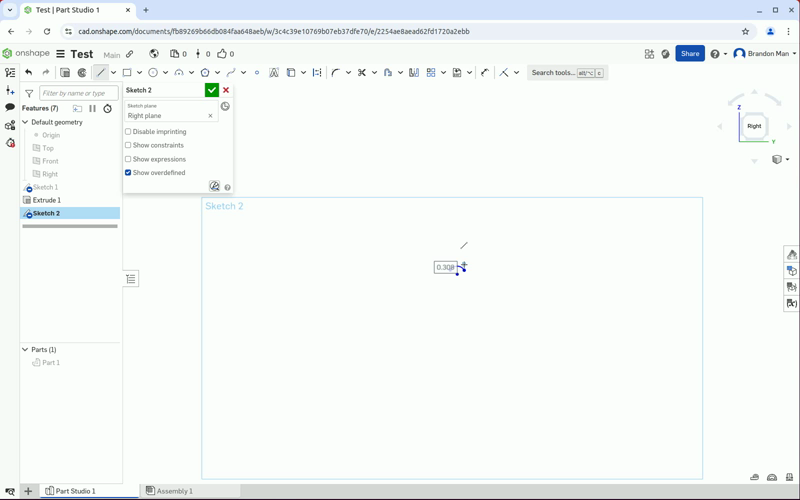
scroll(-6)
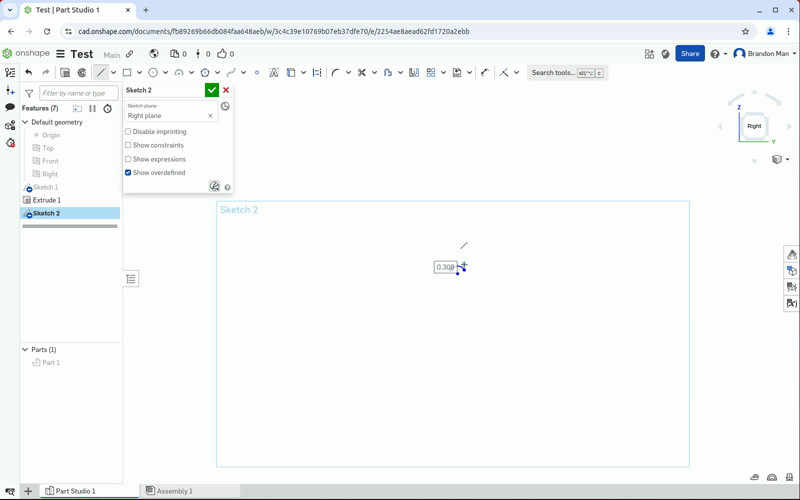
scroll(-6)
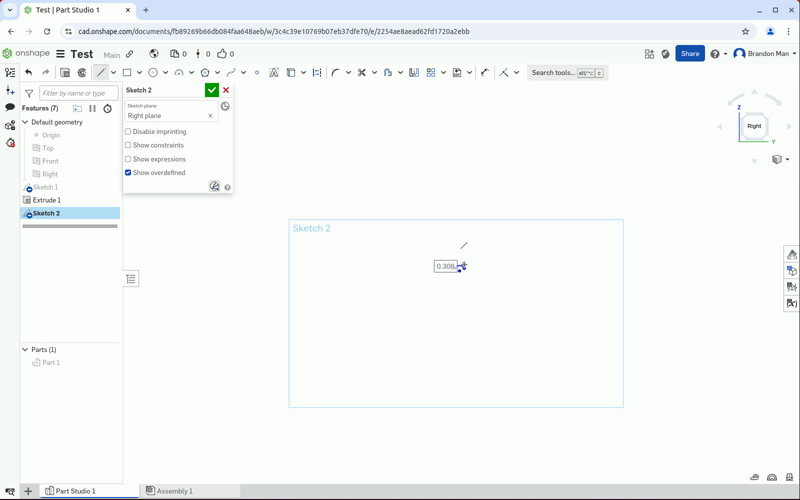
scroll(-6)
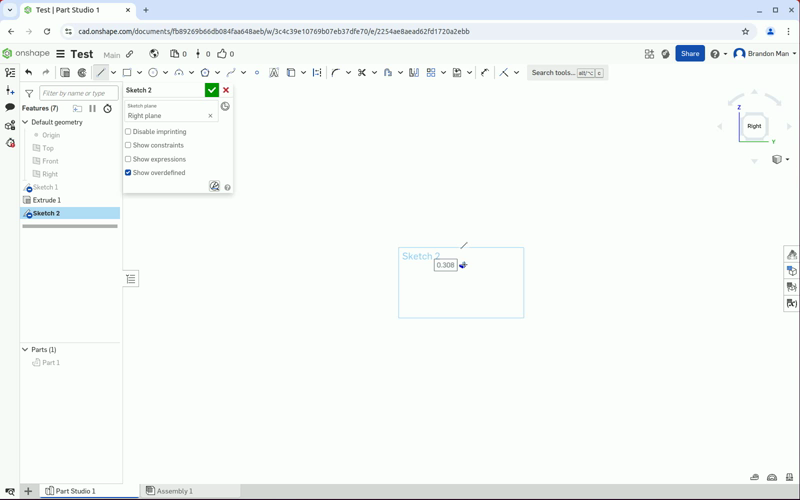
key_up(shift)
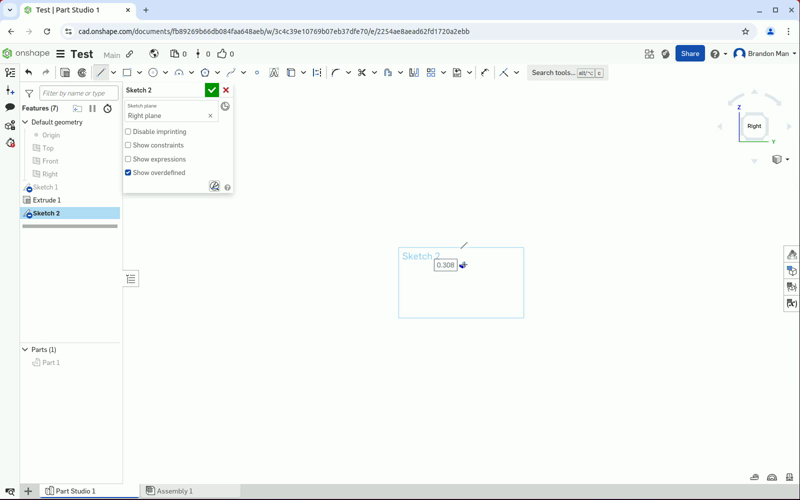
key(esc)
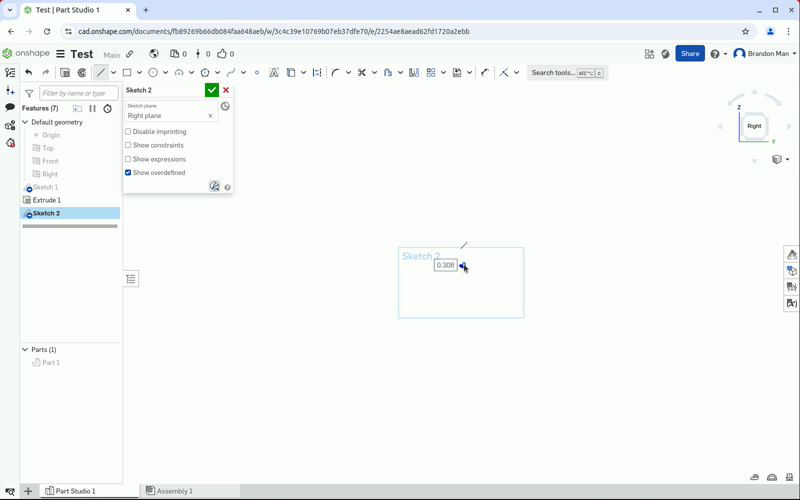
key(a)
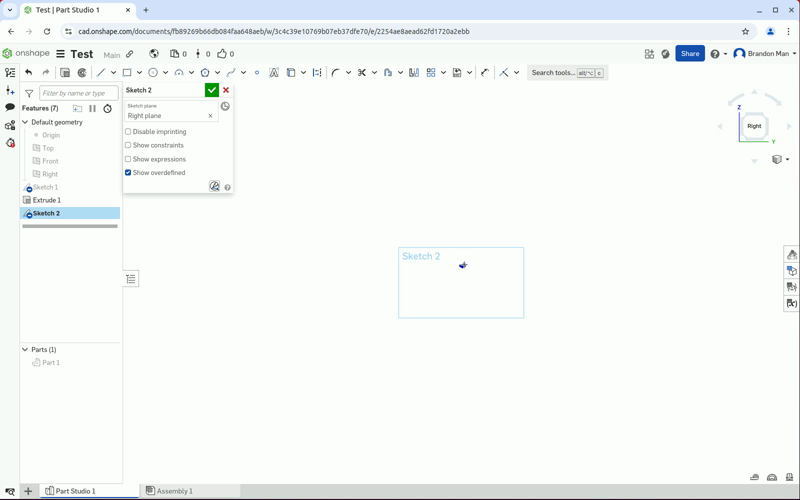
mouse_move(464, 264)
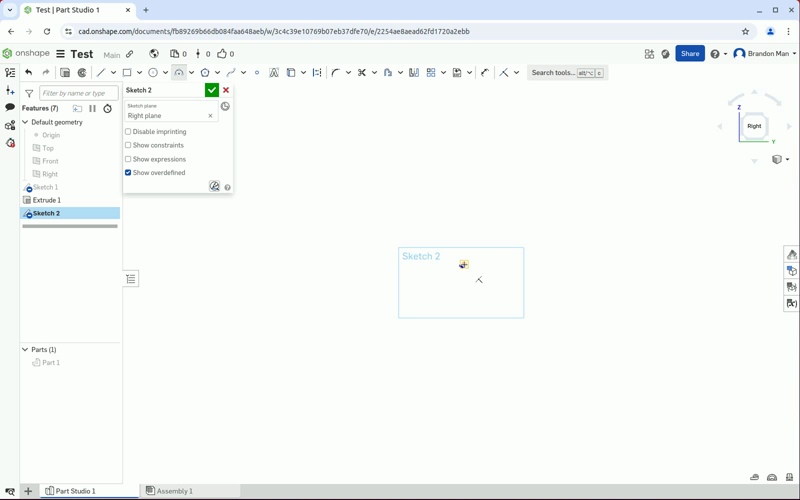
scroll(6)
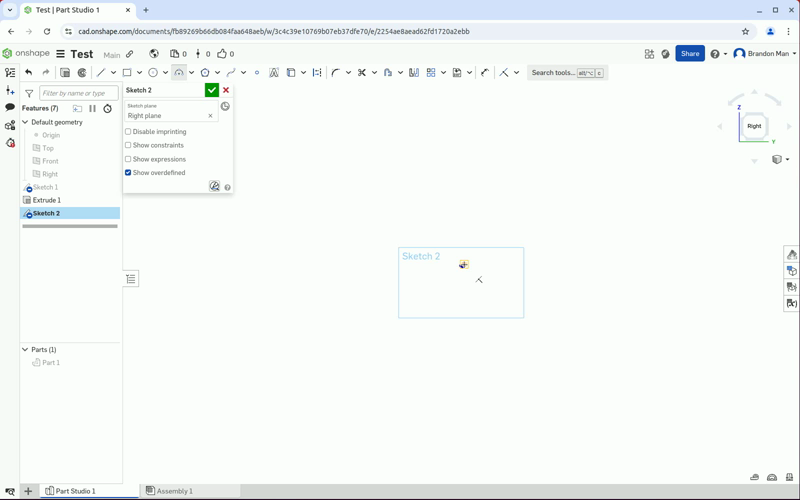
scroll(6)
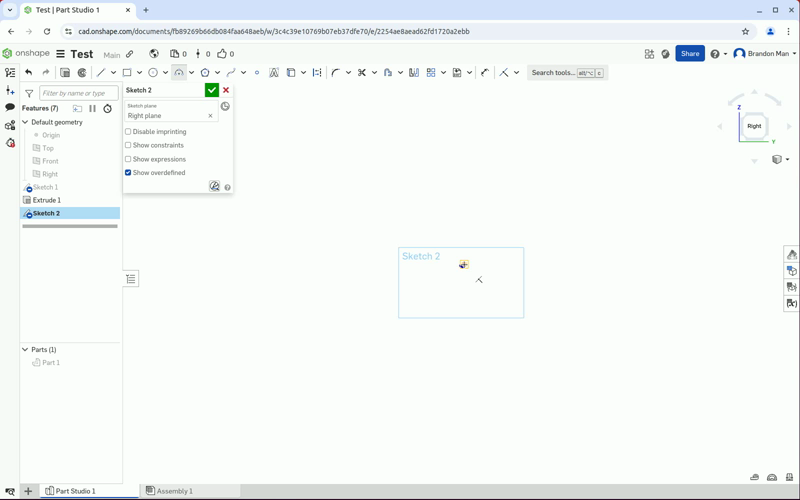
scroll(6)
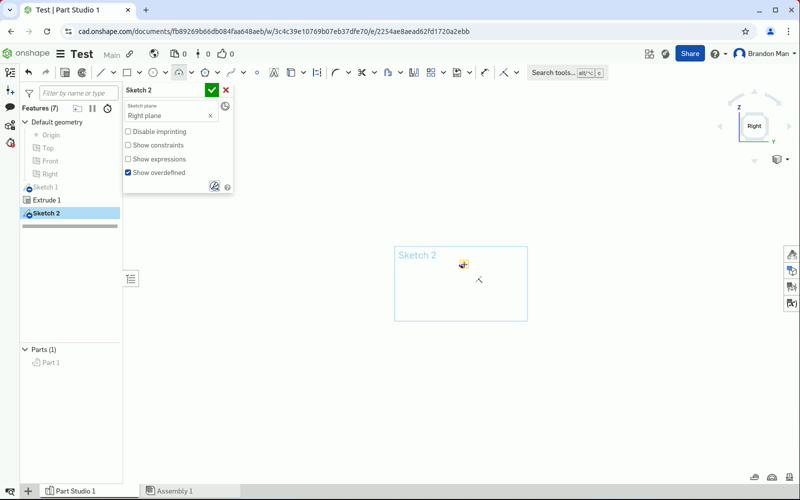
scroll(6)
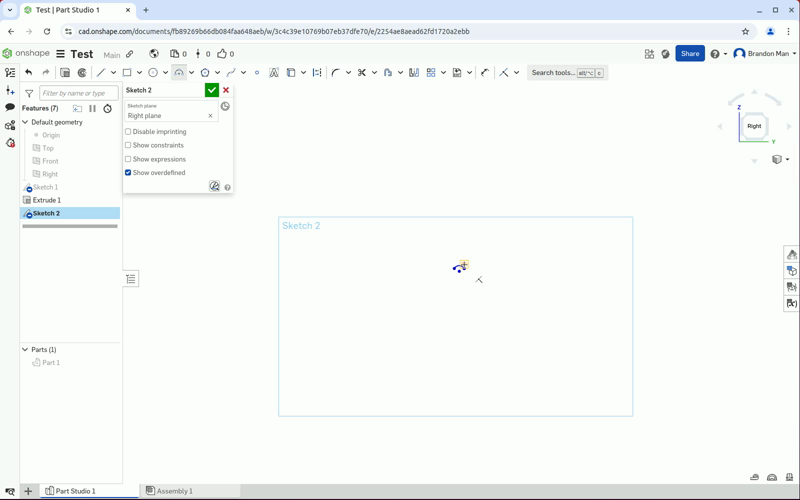
scroll(6)
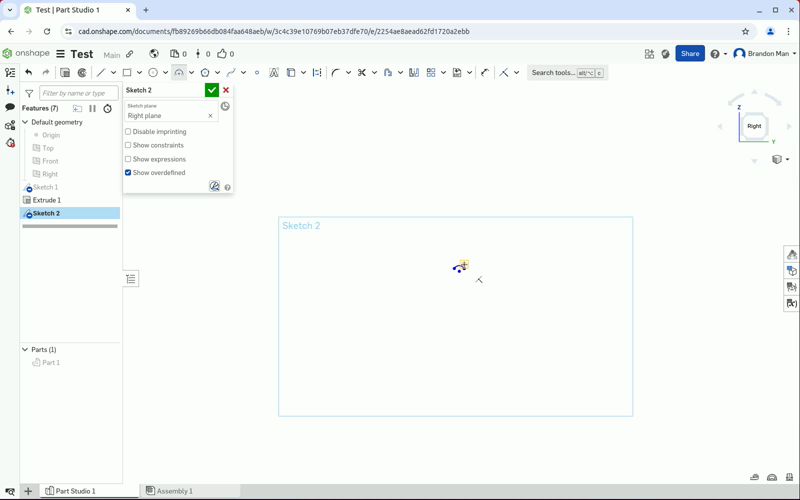
scroll(6)
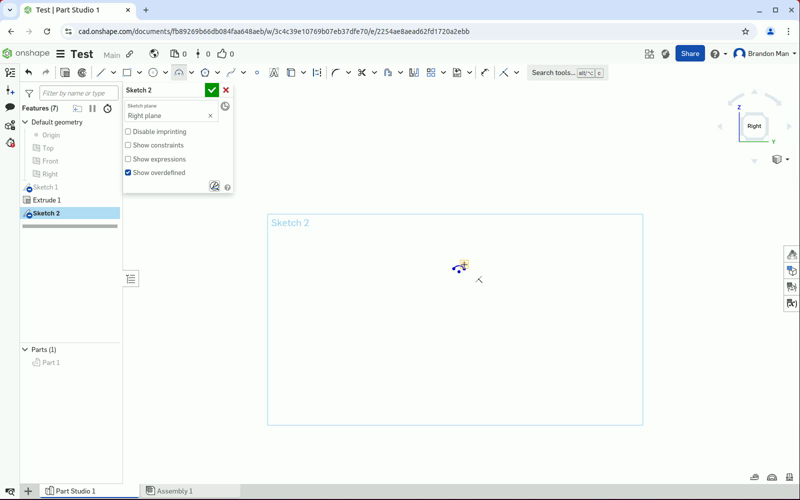
scroll(6)
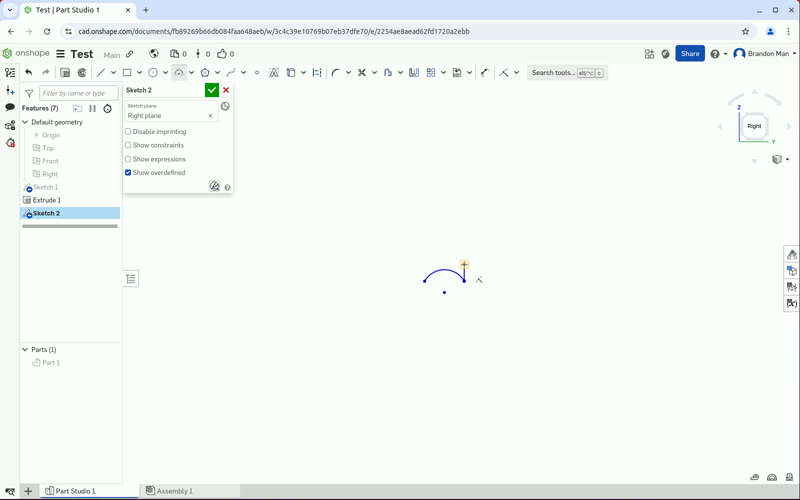
click(464, 264)
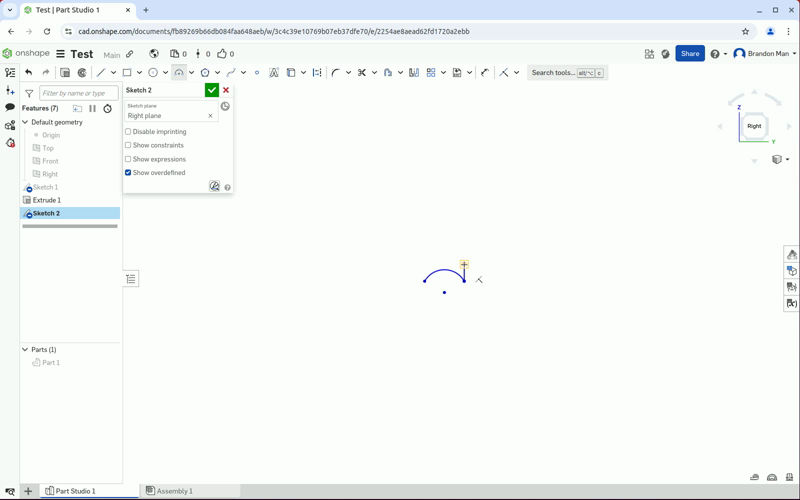
scroll(-6)
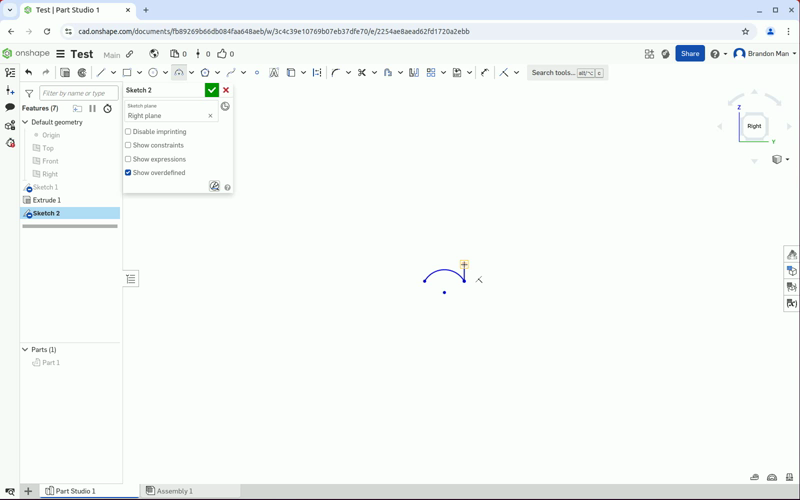
scroll(-6)
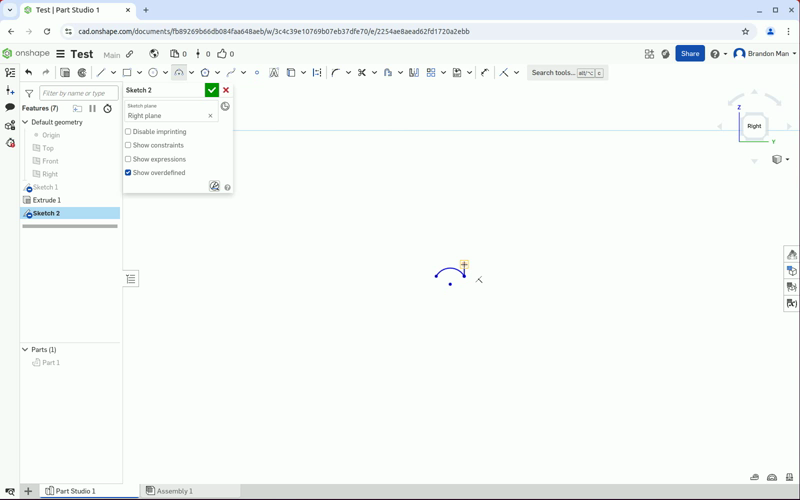
scroll(-6)
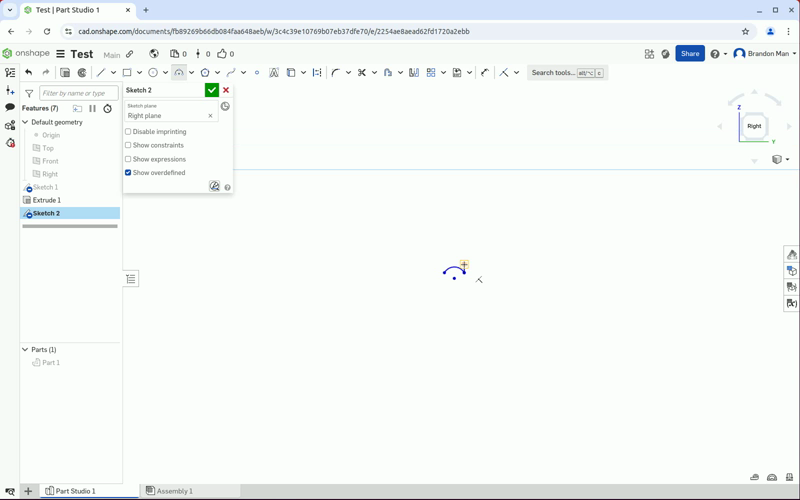
scroll(-6)
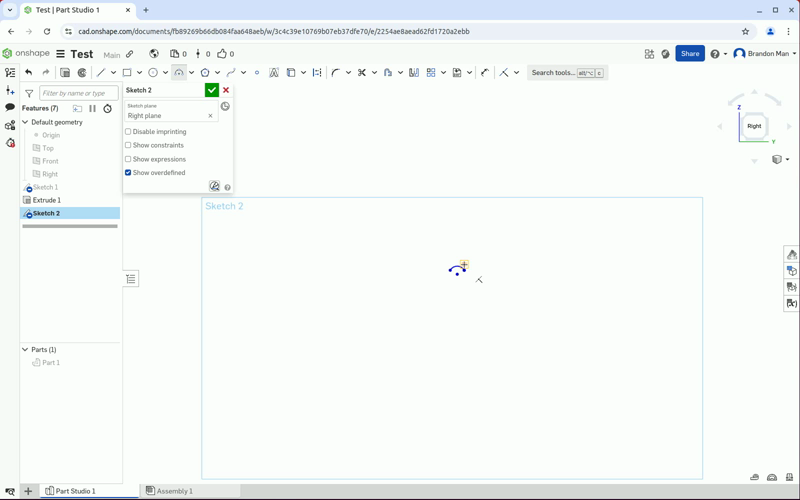
scroll(-6)
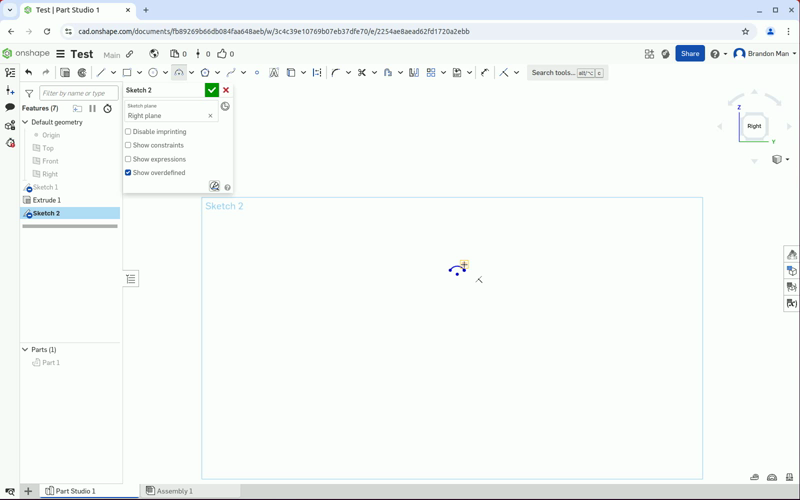
scroll(-6)
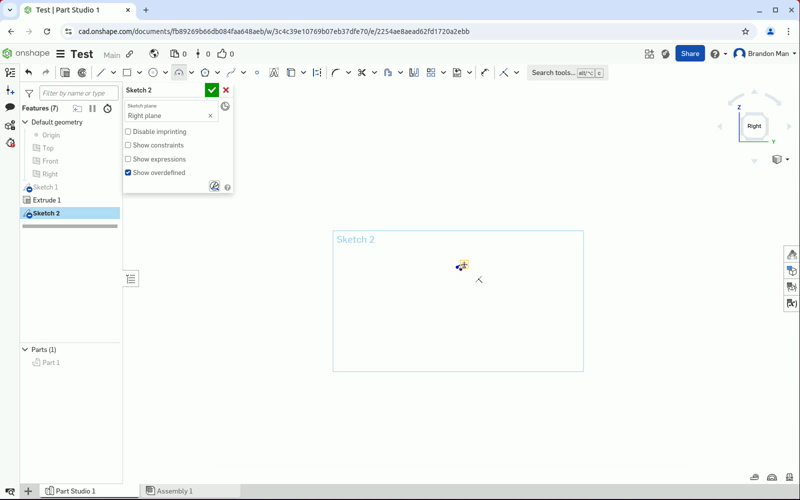
scroll(-6)
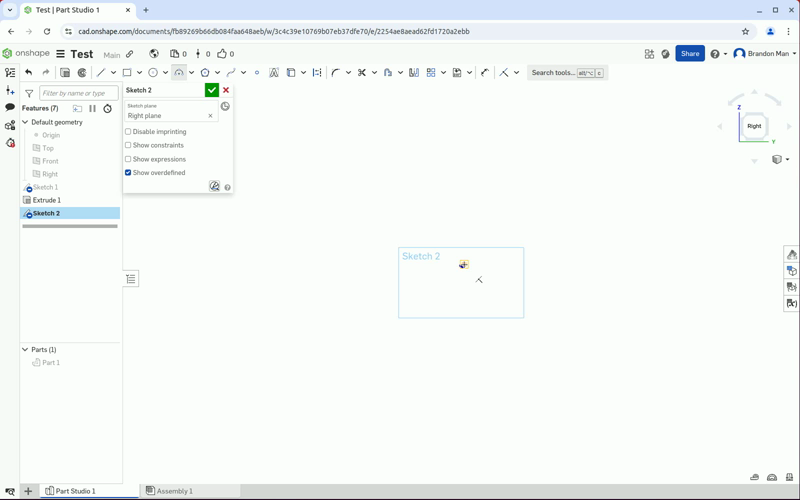
key_down(shift)
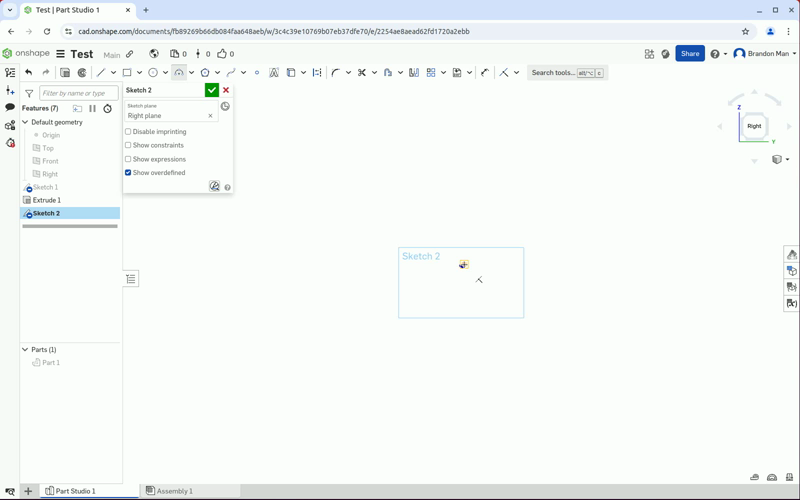
mouse_move(468, 264)
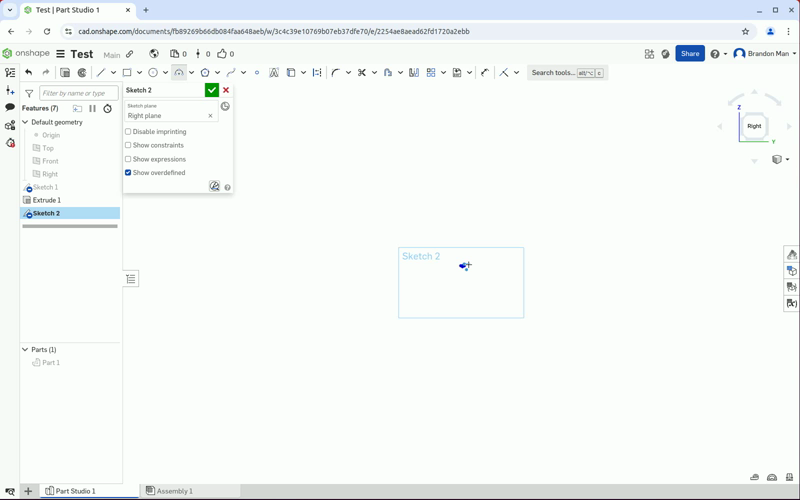
scroll(6)
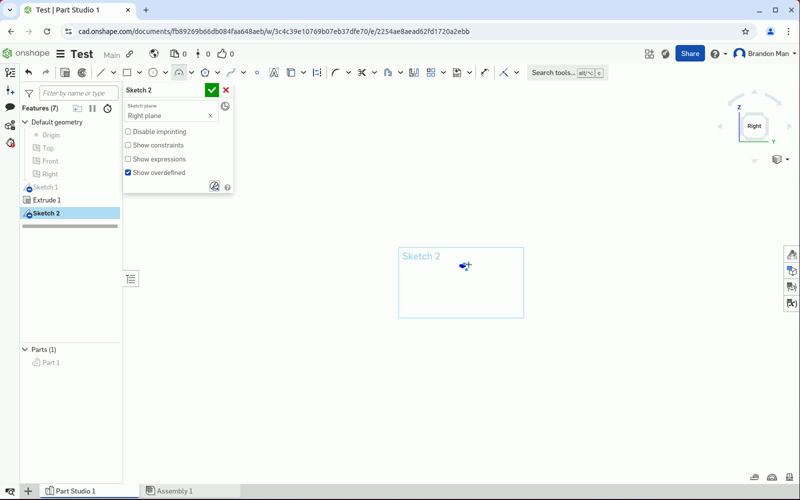
scroll(6)
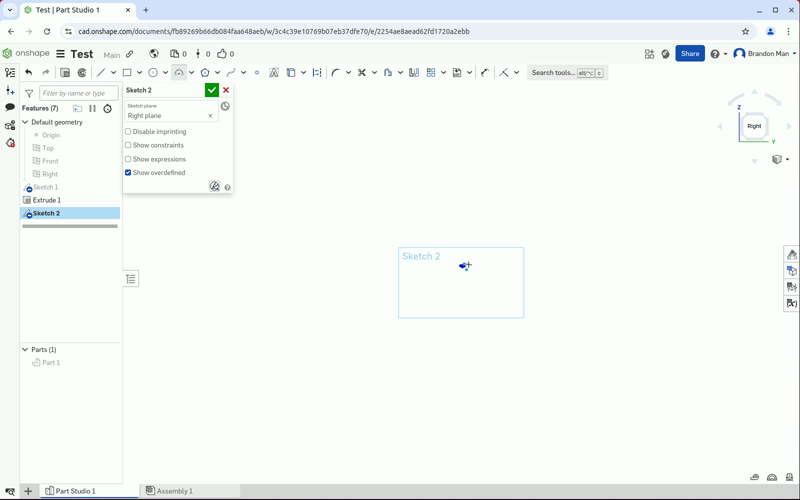
scroll(6)
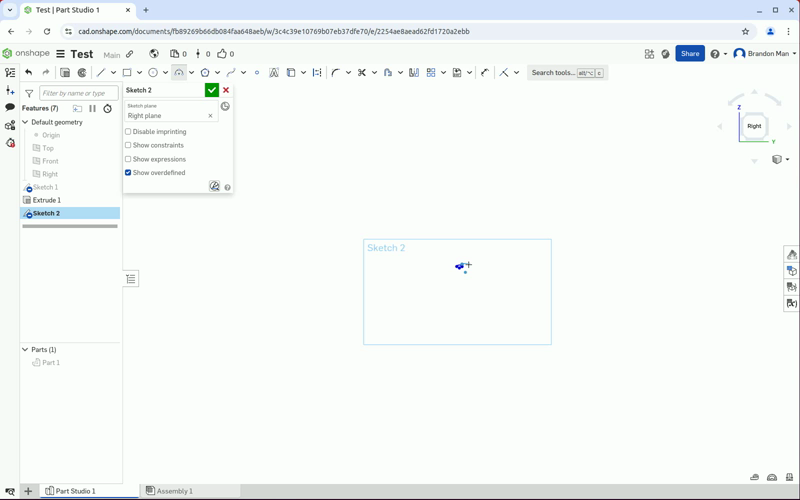
scroll(6)
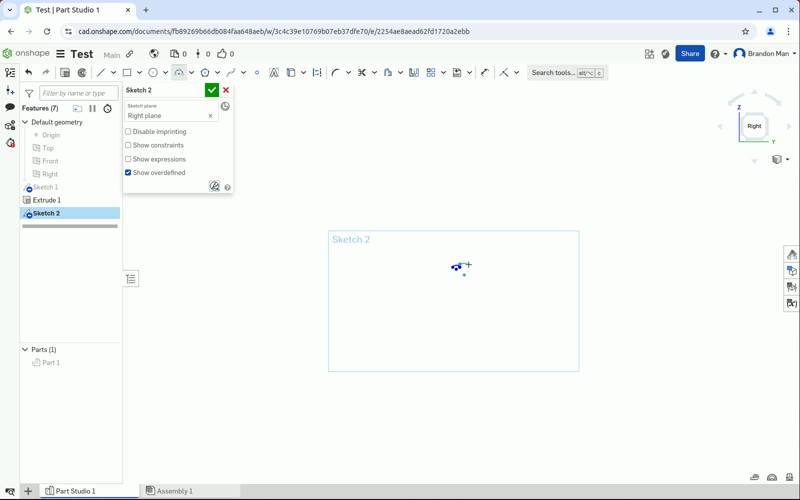
scroll(6)
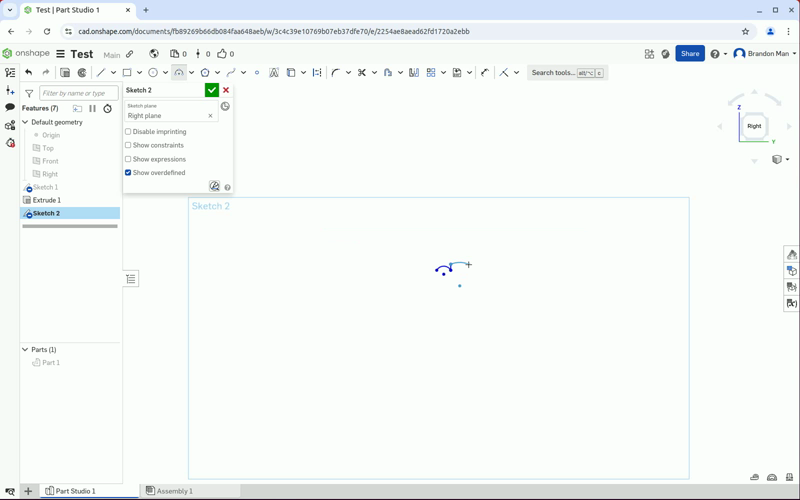
scroll(6)
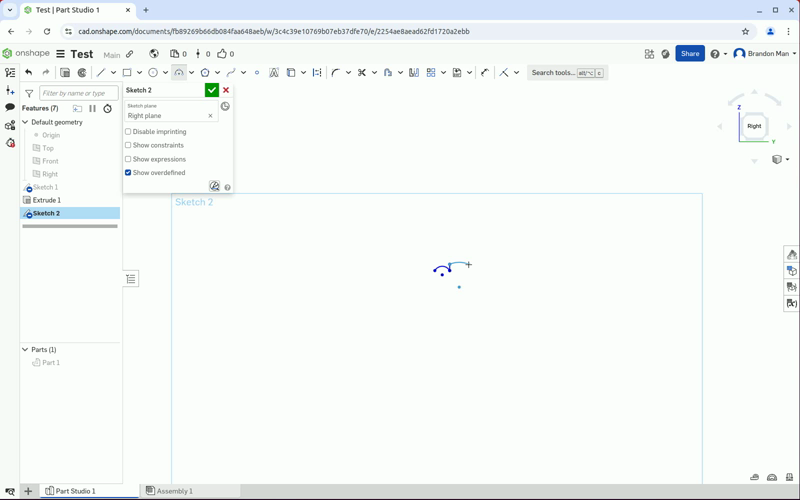
scroll(6)
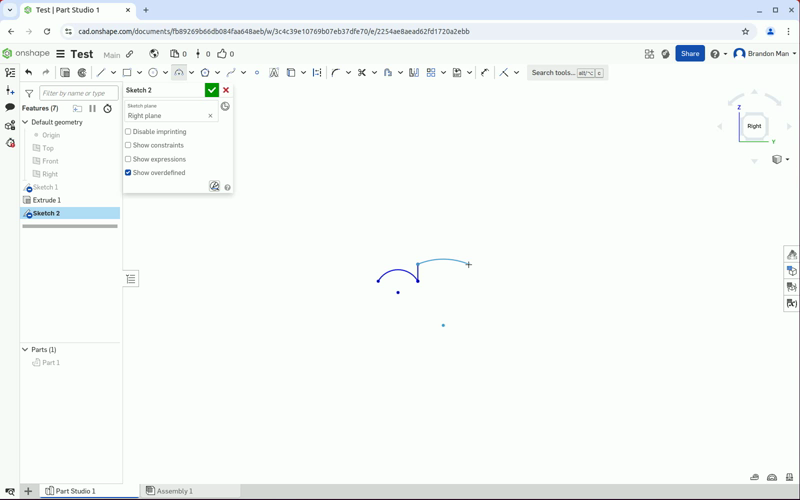
click(468, 264)
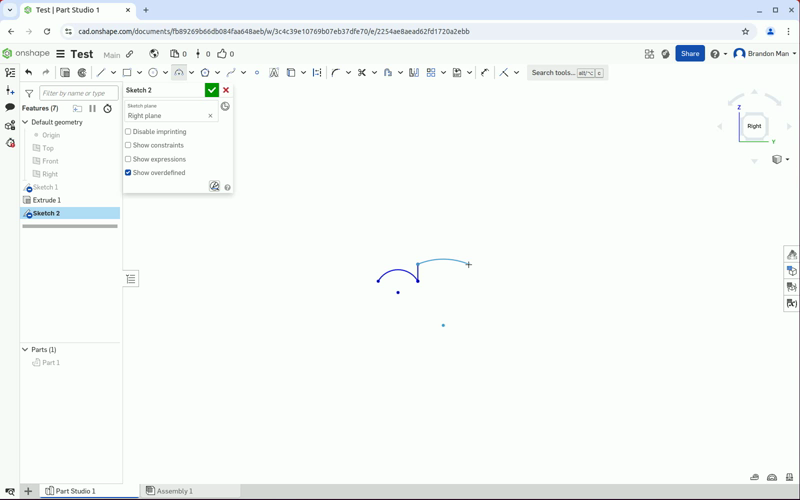
scroll(-6)
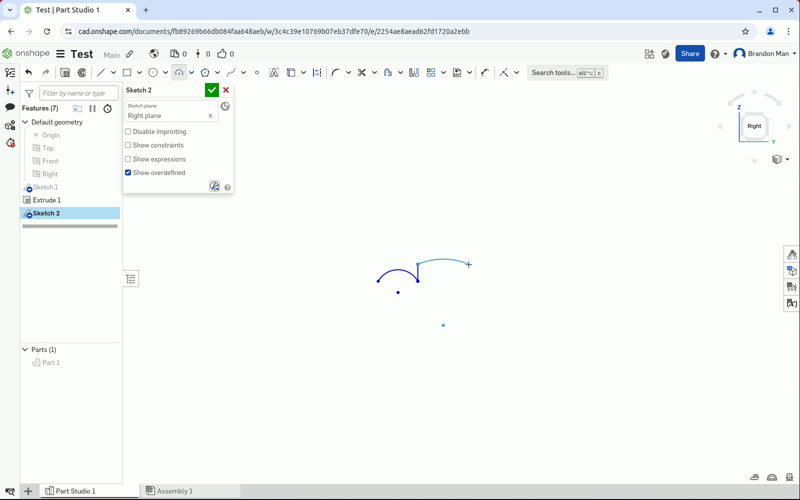
scroll(-6)
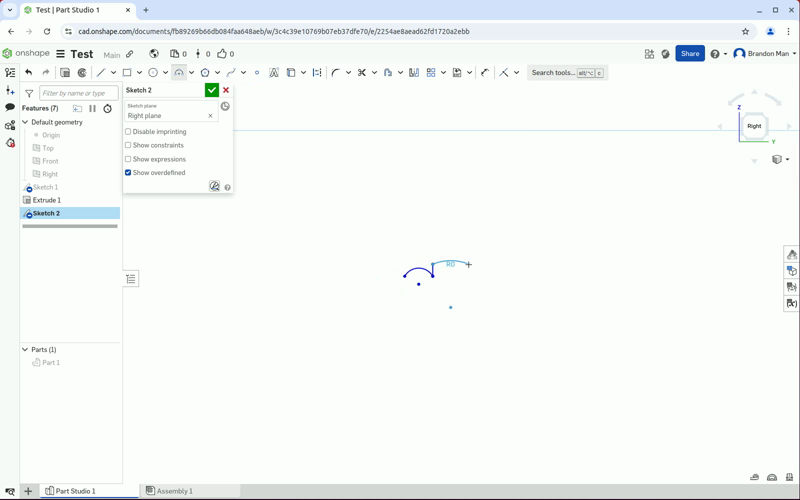
scroll(-6)
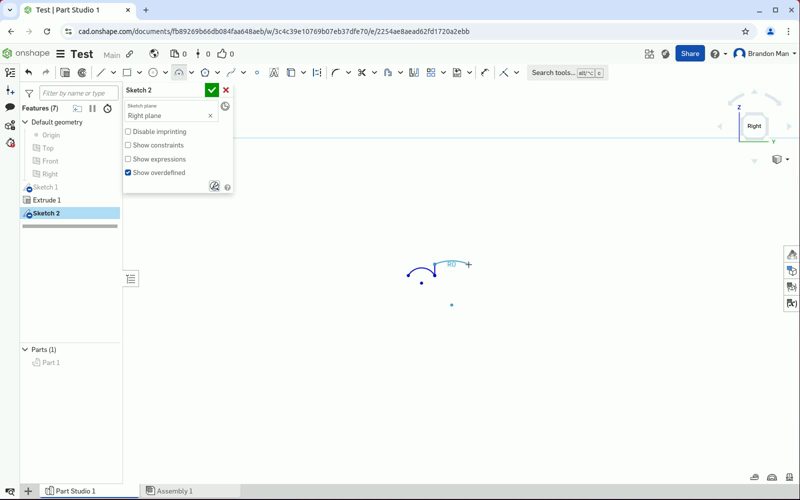
scroll(-6)
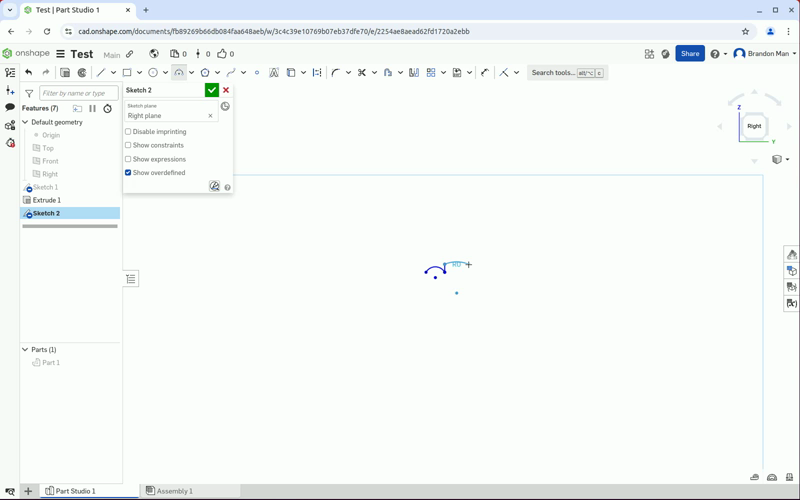
scroll(-6)
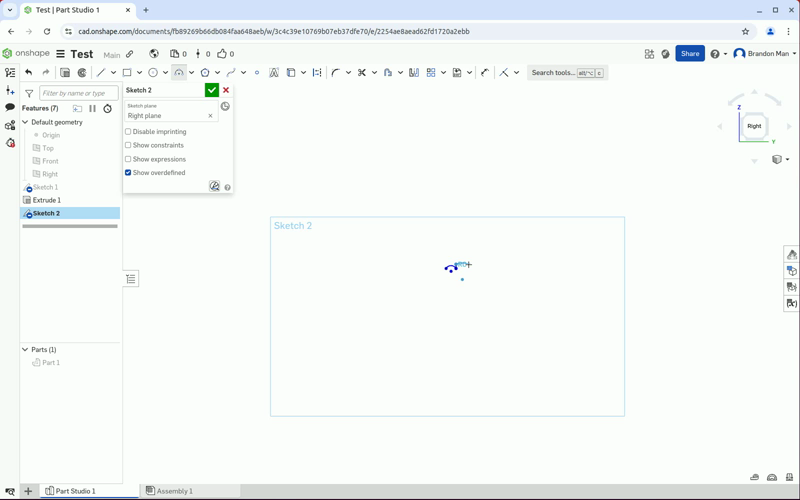
scroll(-6)
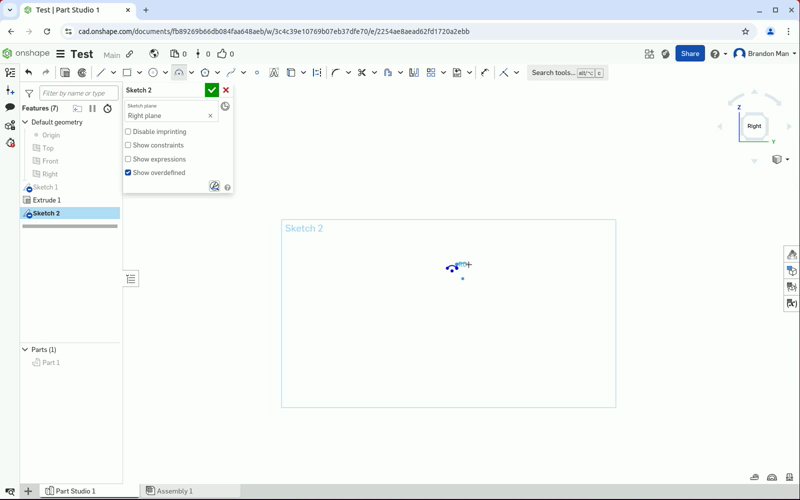
scroll(-6)
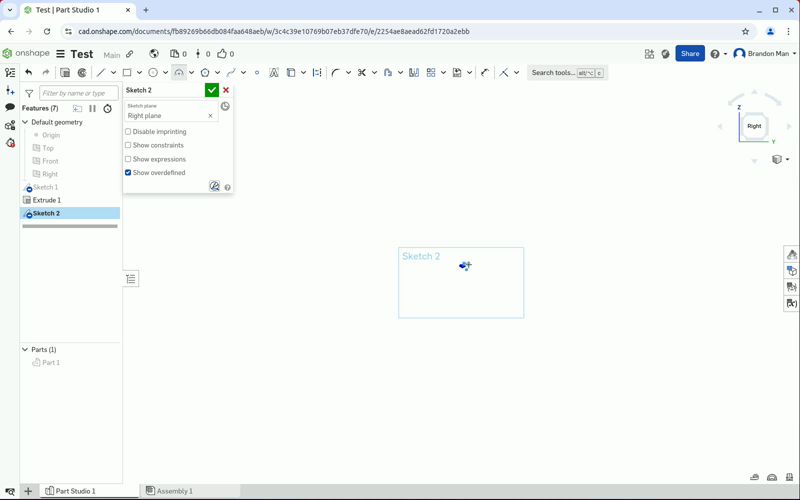
mouse_move(466, 261)
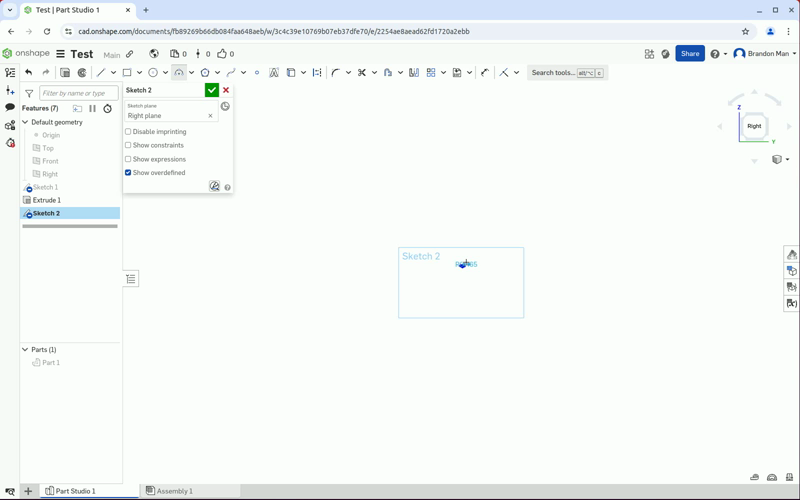
scroll(6)
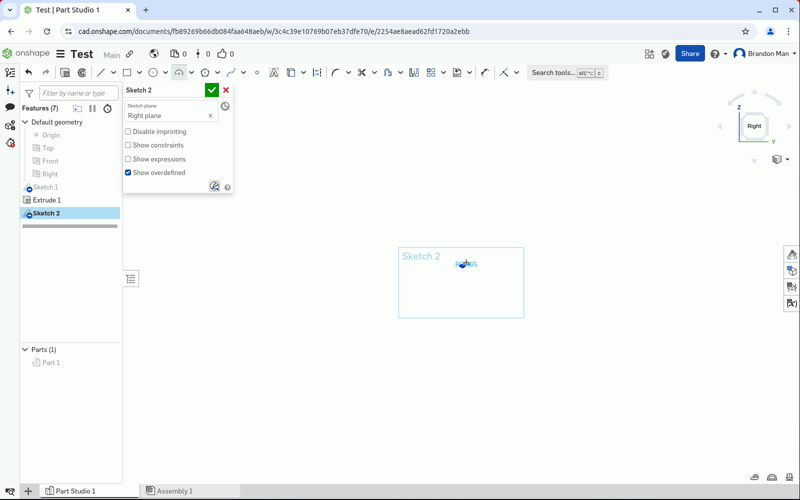
scroll(6)
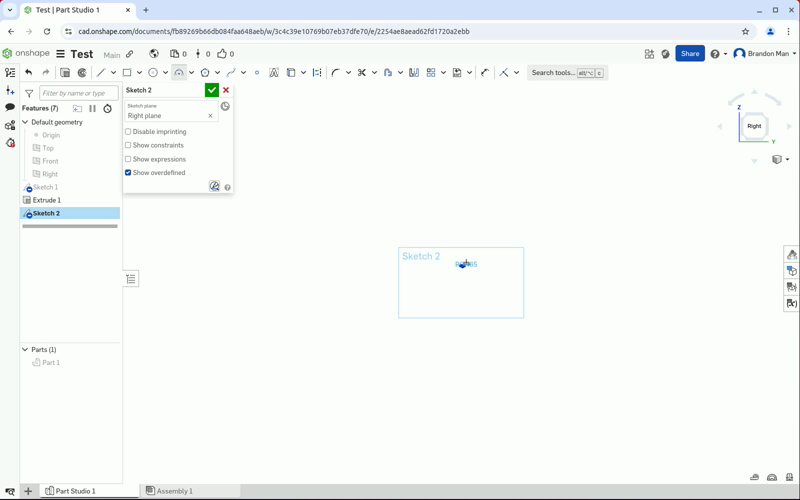
scroll(6)
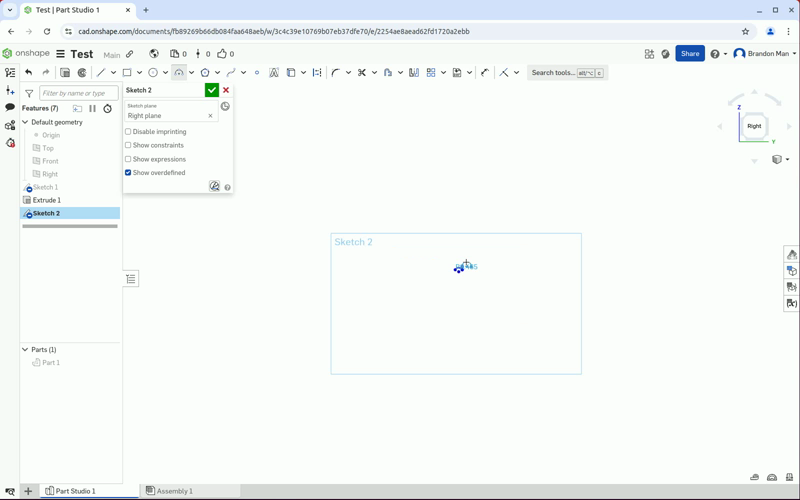
scroll(6)
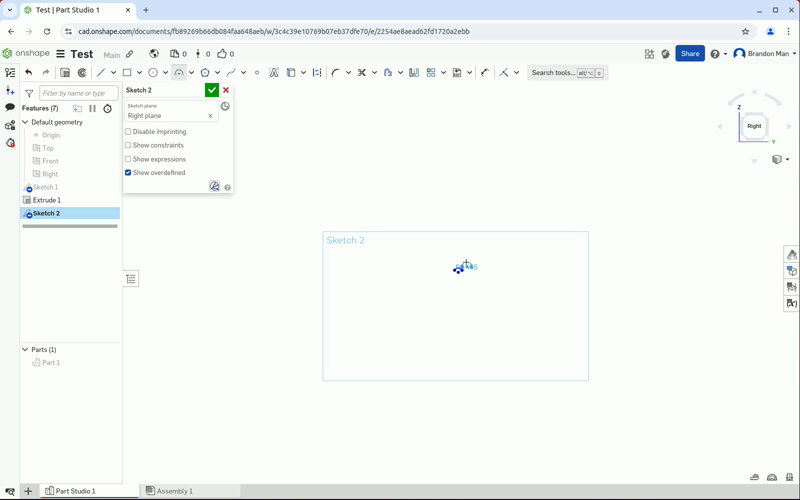
scroll(6)
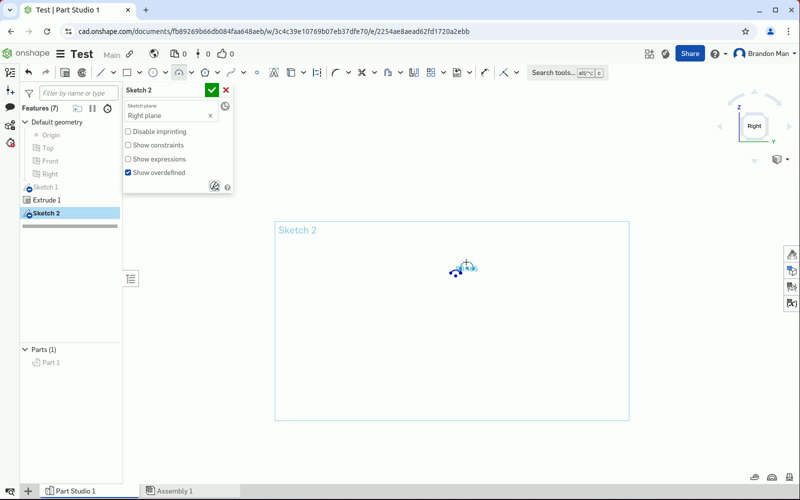
scroll(6)
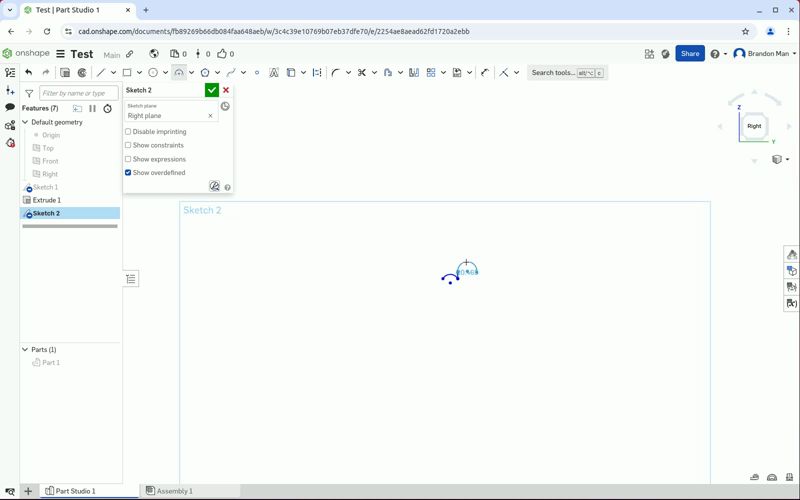
scroll(6)
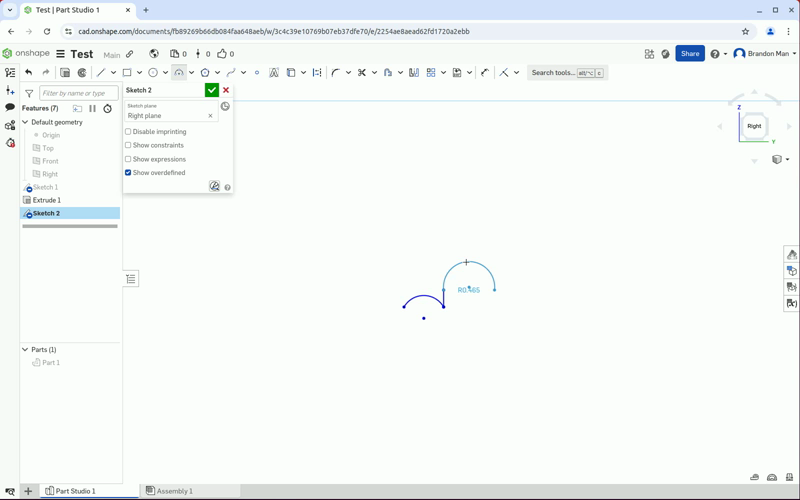
click(466, 261)
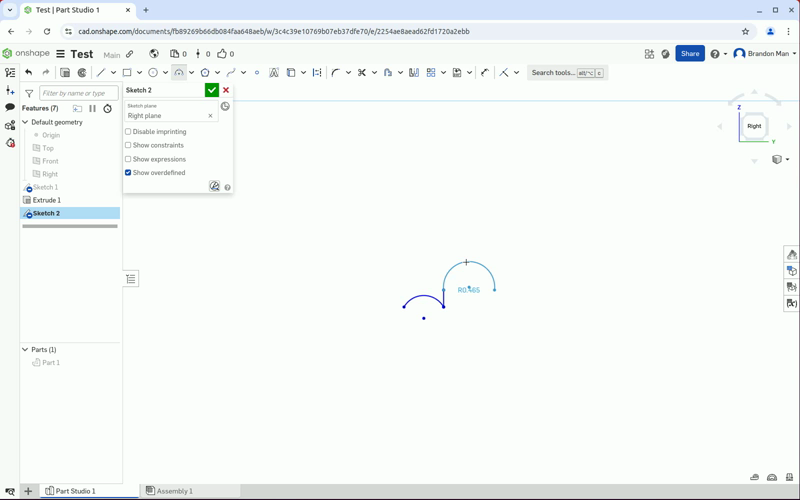
scroll(-6)
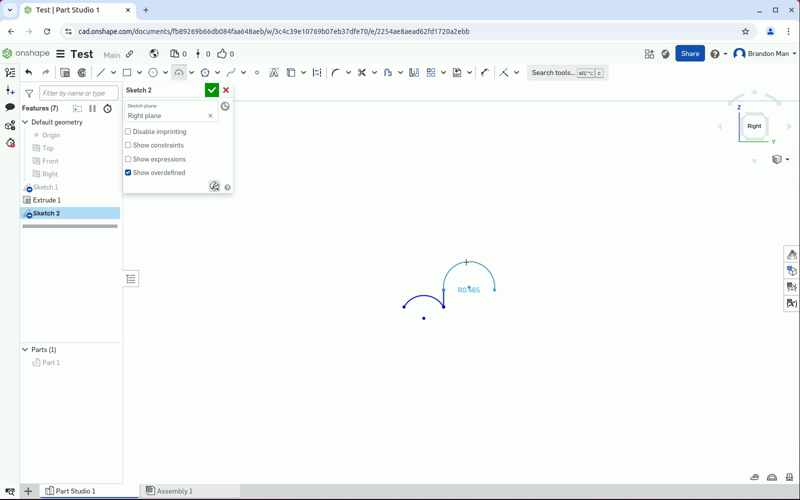
scroll(-6)
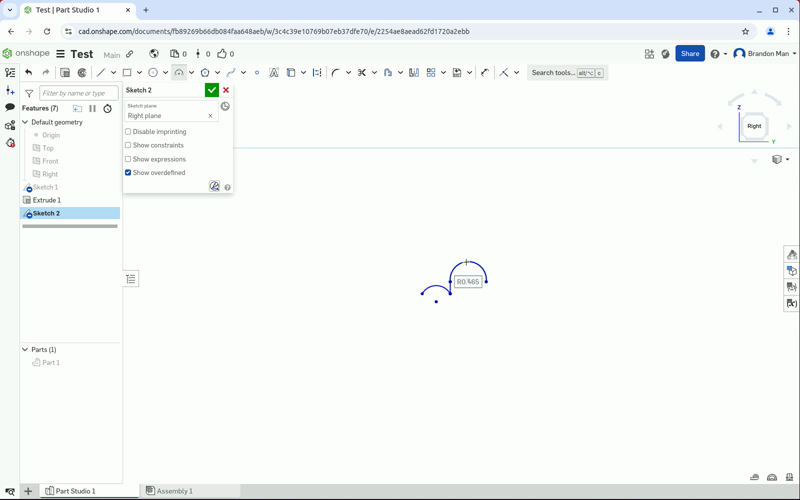
scroll(-6)
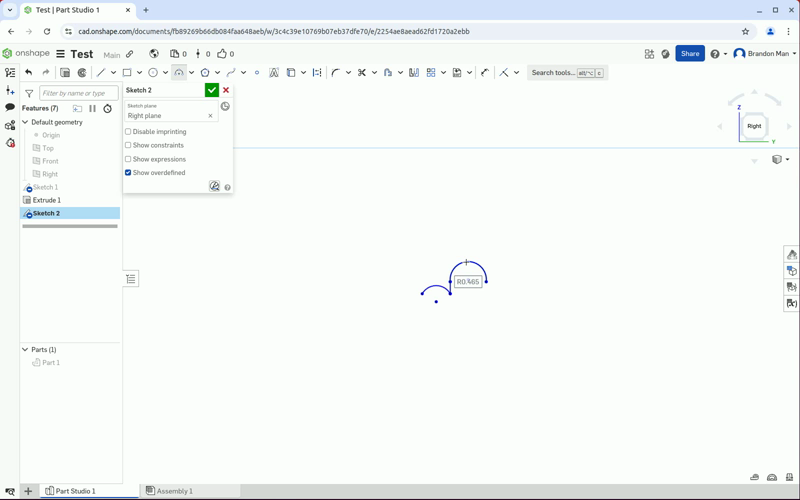
scroll(-6)
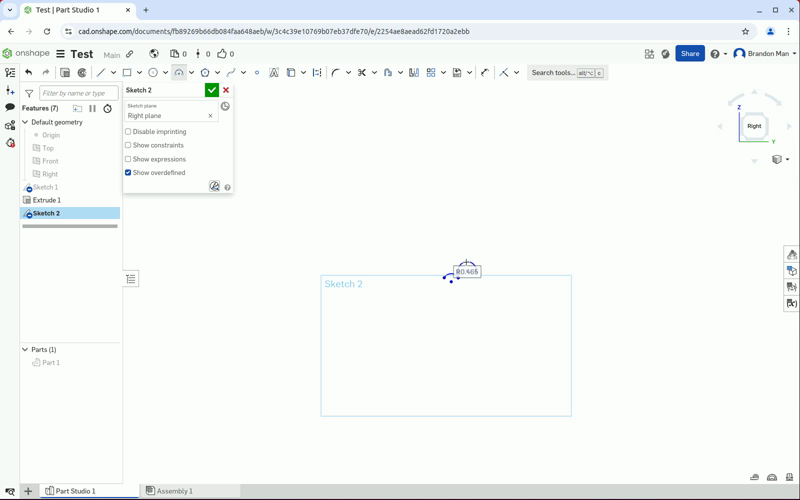
scroll(-6)
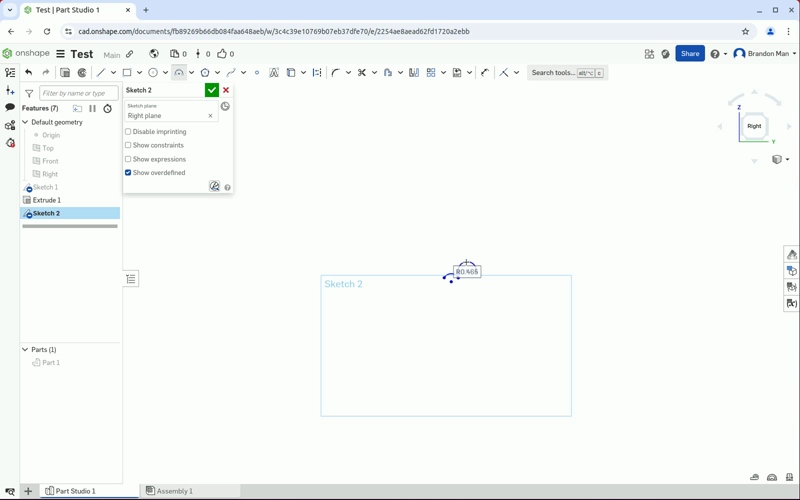
scroll(-6)
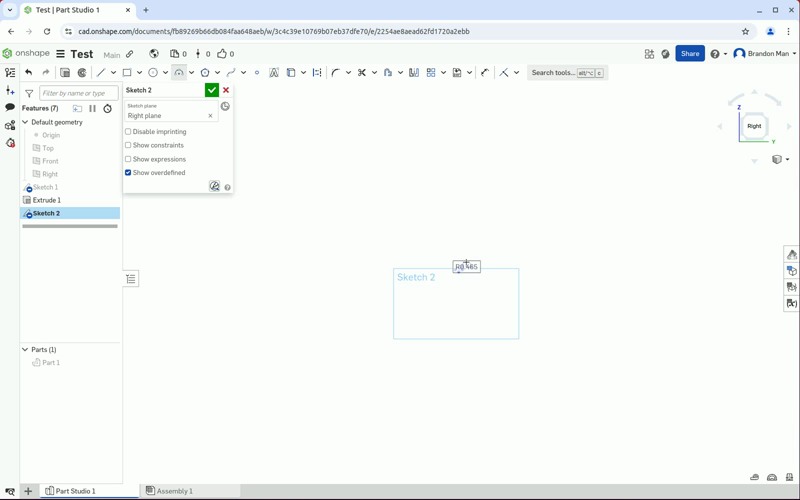
scroll(-6)
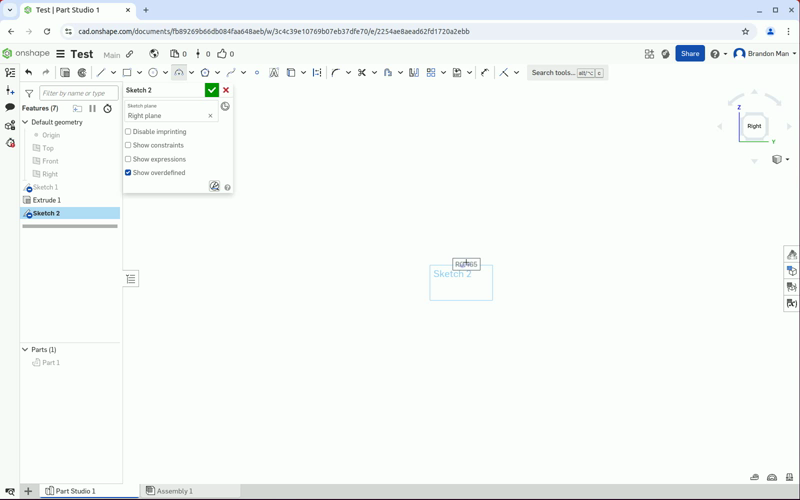
key_up(shift)
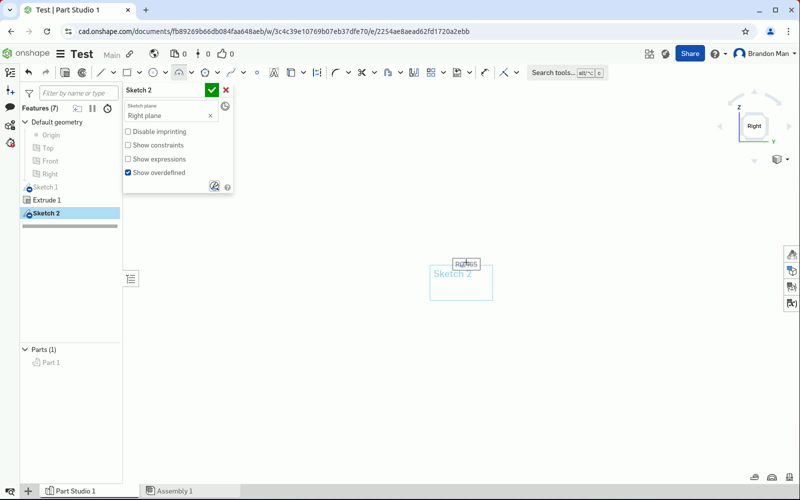
key(esc)
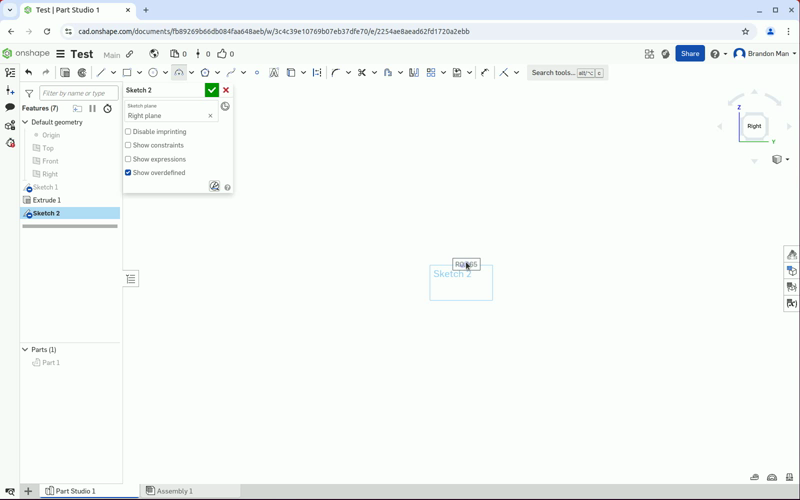
key(l)
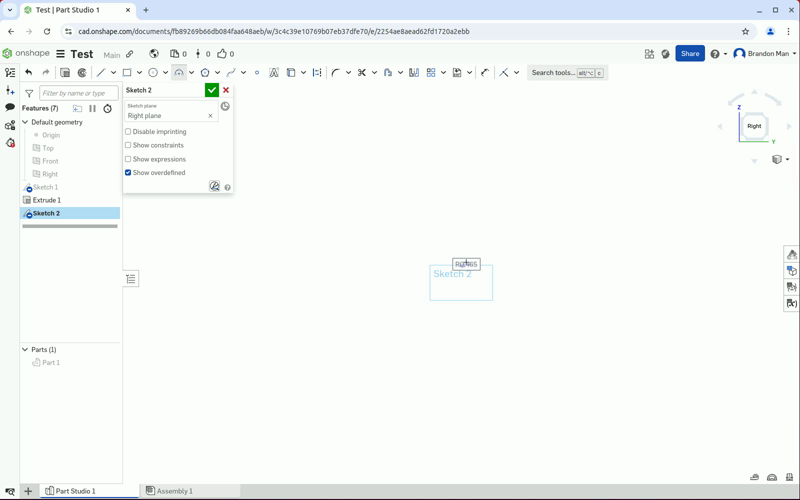
mouse_move(468, 264)
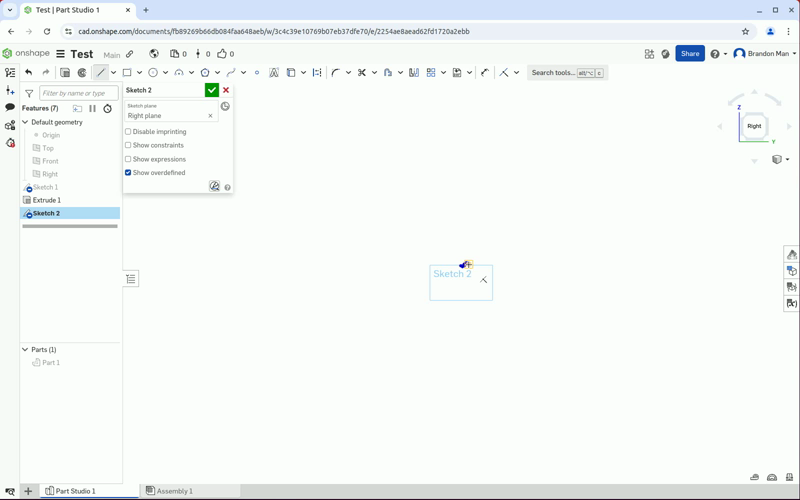
scroll(6)
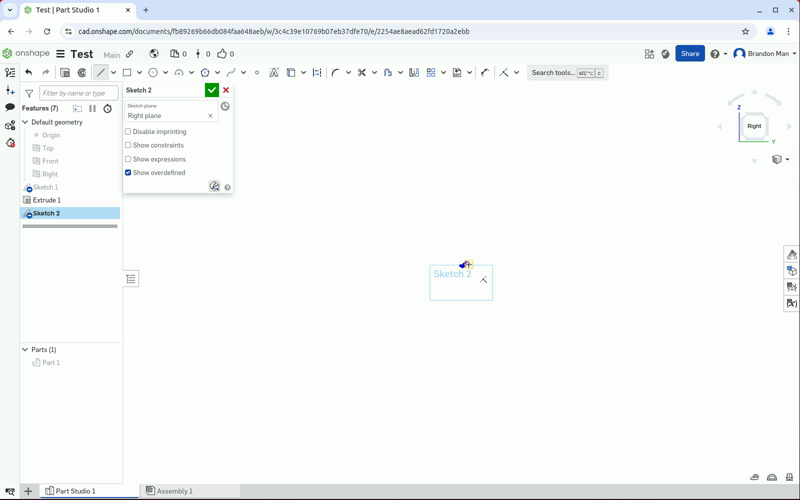
scroll(6)
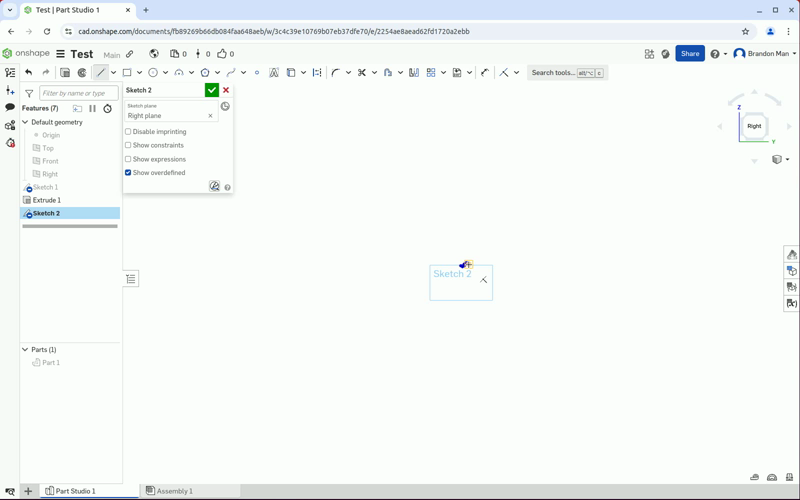
scroll(6)
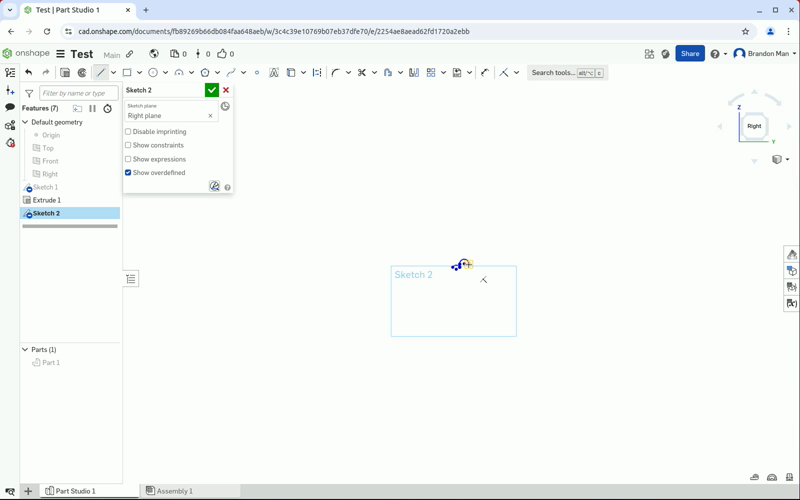
scroll(6)
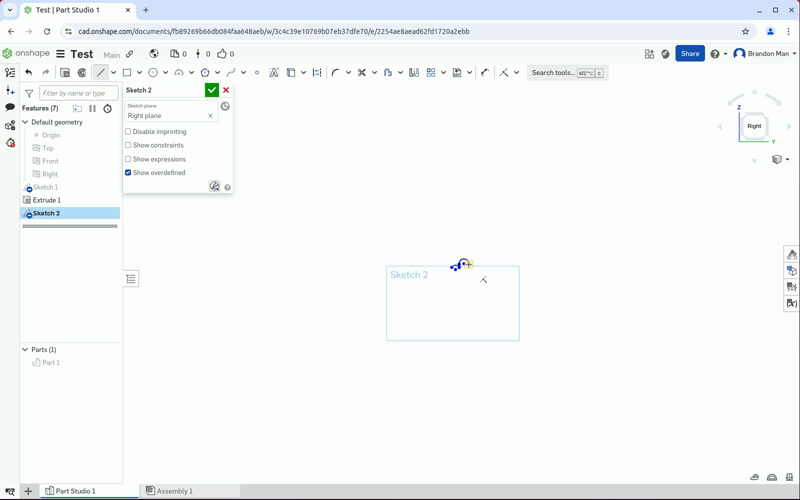
scroll(6)
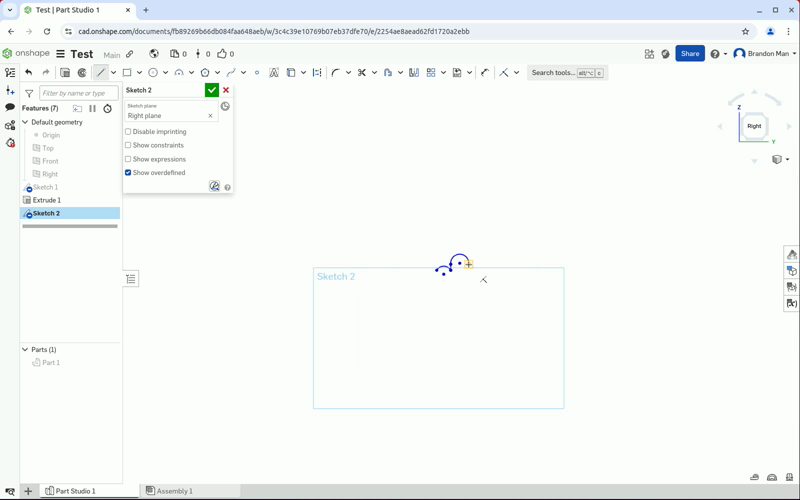
scroll(6)
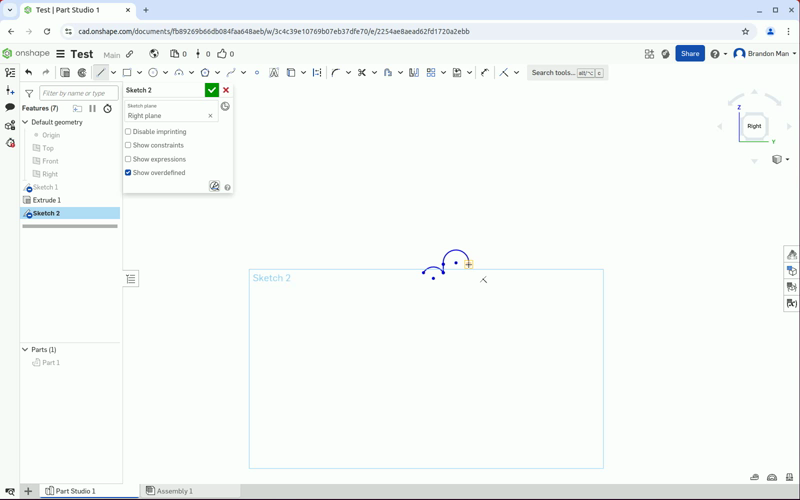
scroll(6)
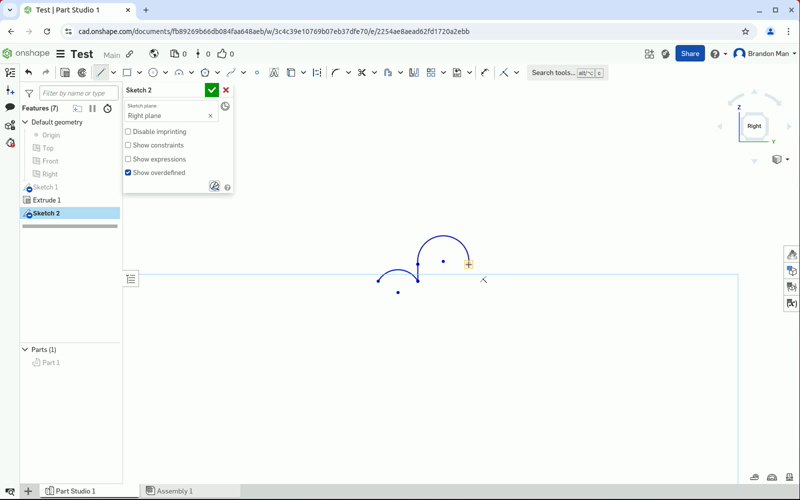
click(468, 264)
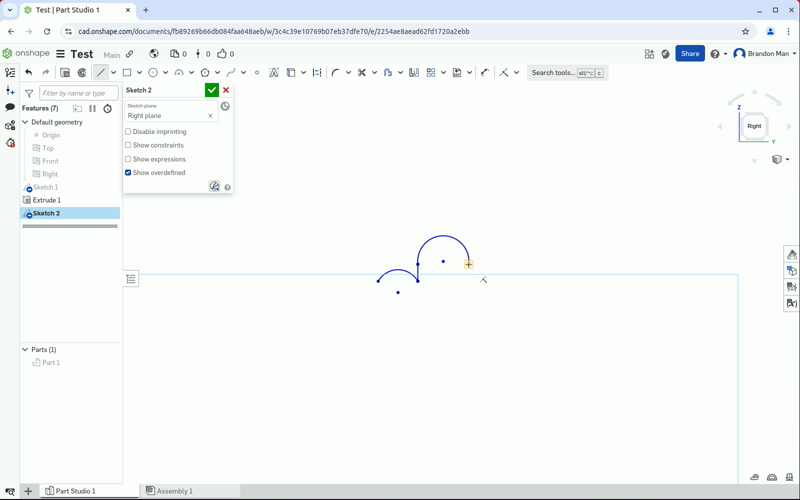
scroll(-6)
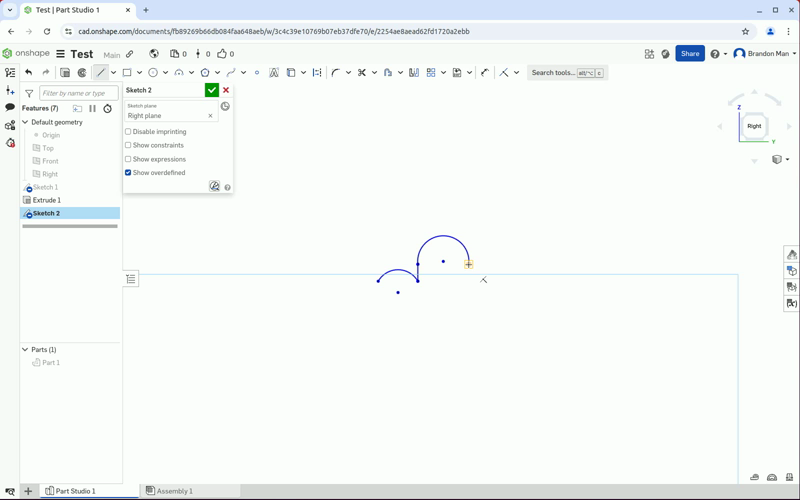
scroll(-6)
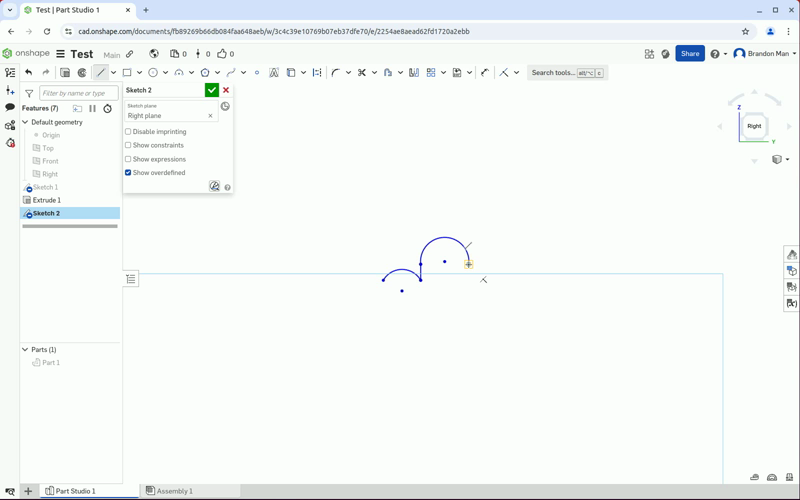
scroll(-6)
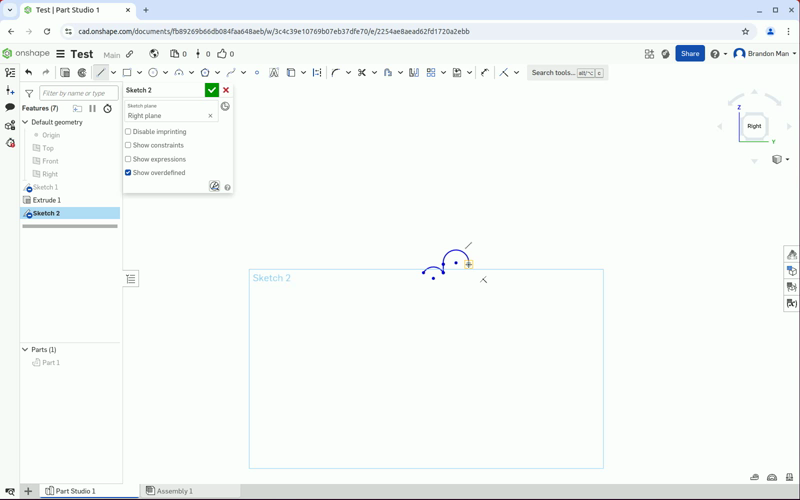
scroll(-6)
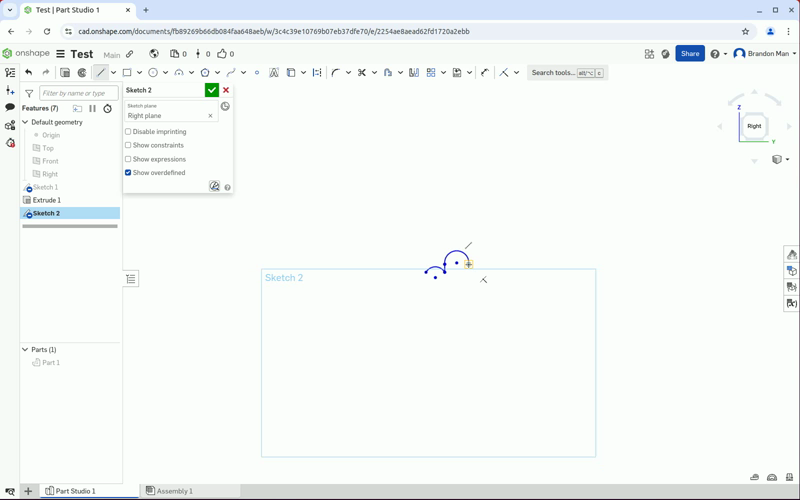
scroll(-6)
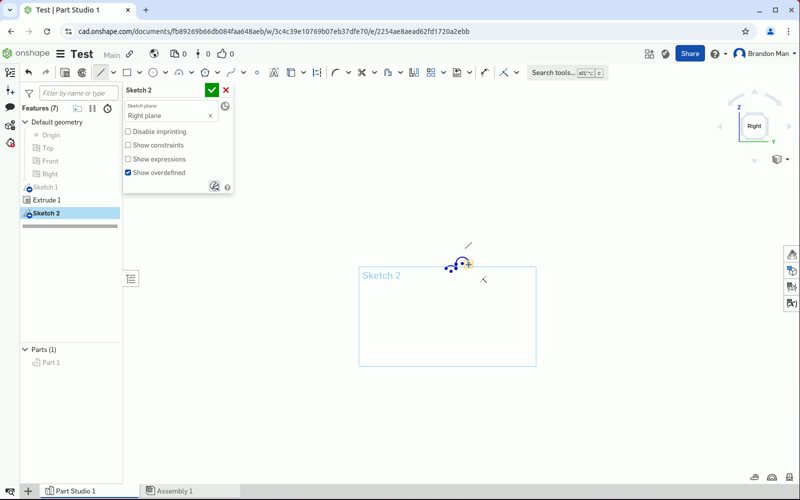
scroll(-6)
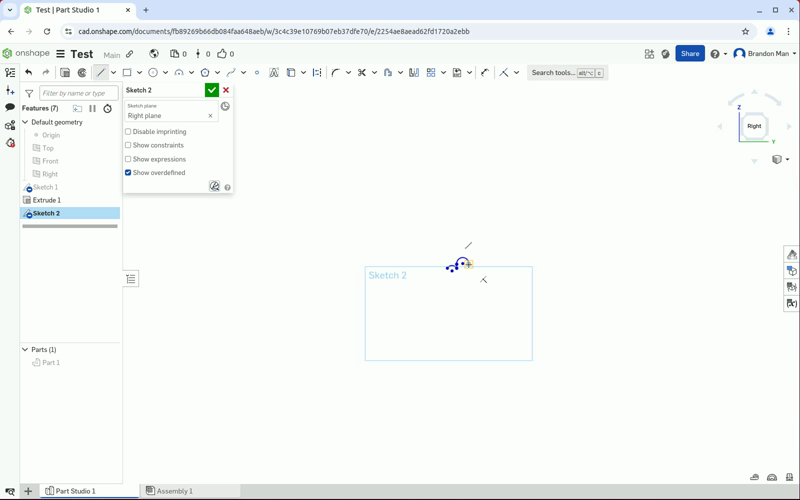
scroll(-6)
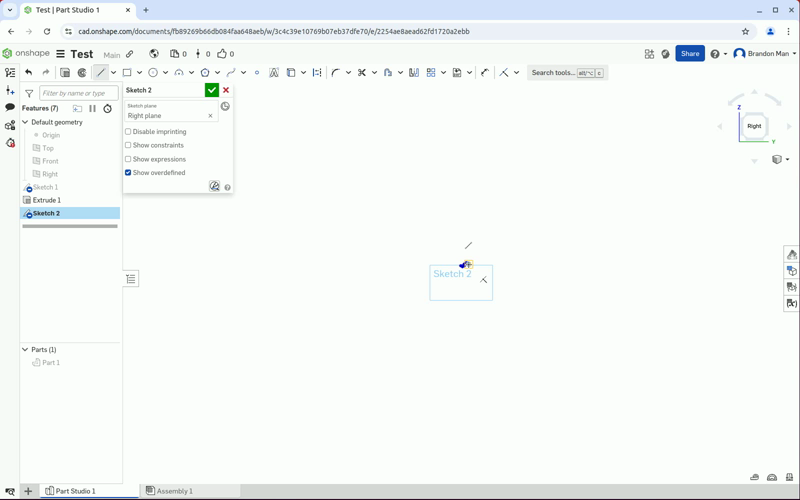
key_down(shift)
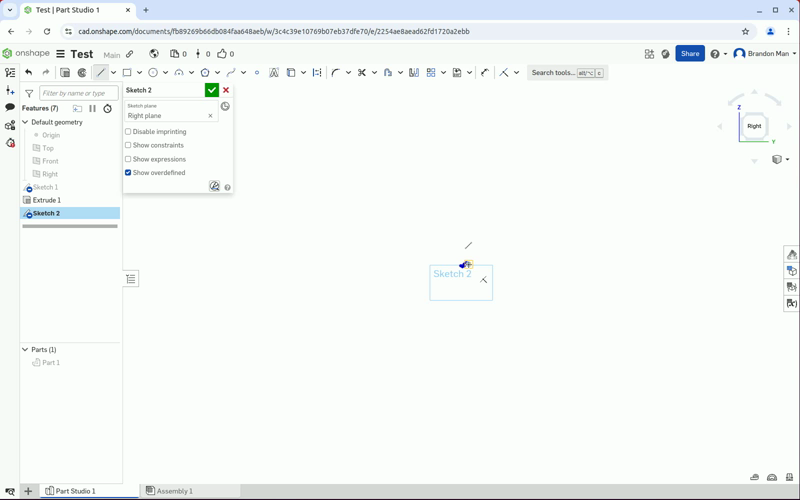
mouse_move(498, 264)
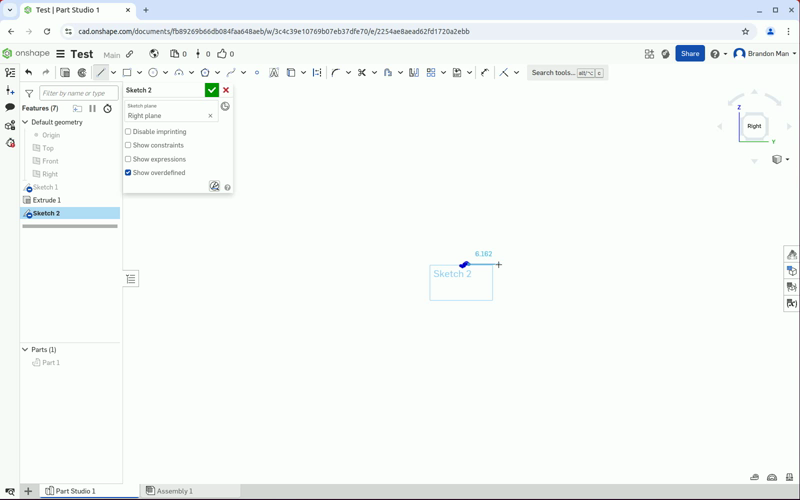
mouse_move(468, 266)
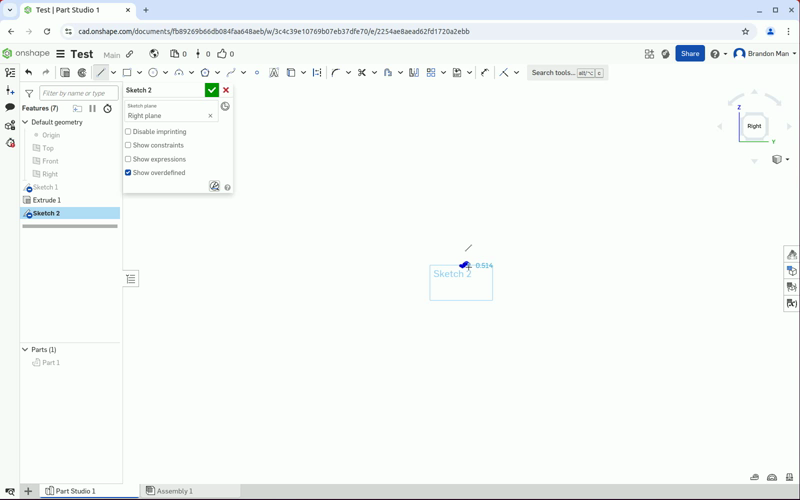
scroll(6)
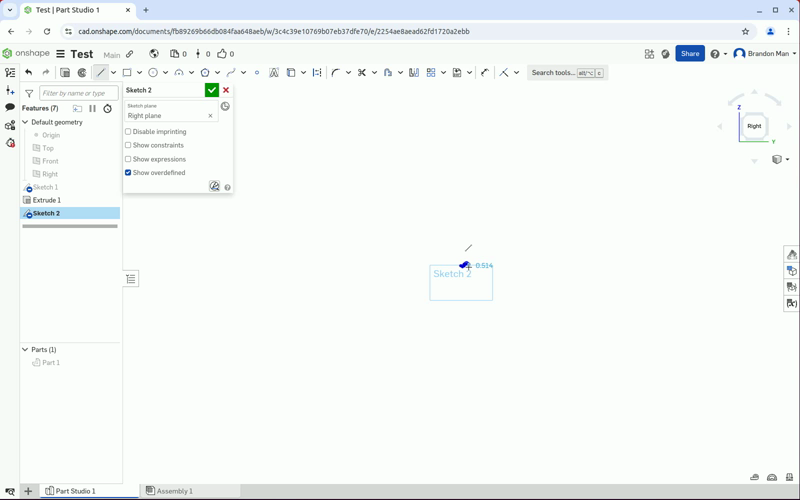
scroll(6)
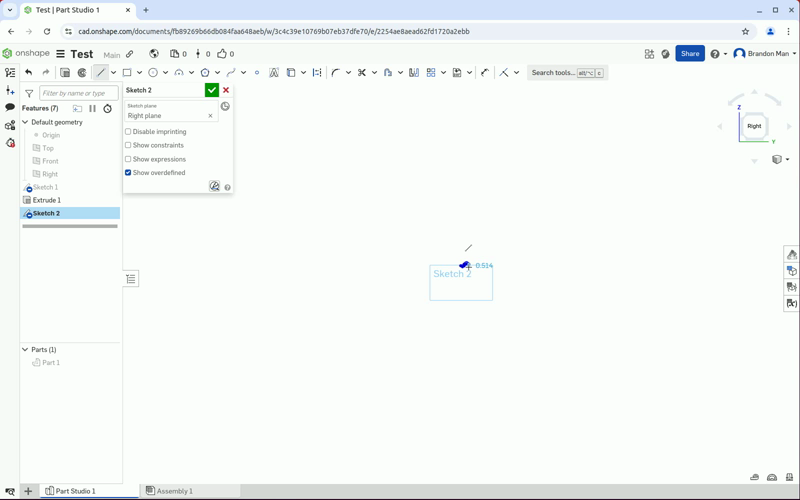
scroll(6)
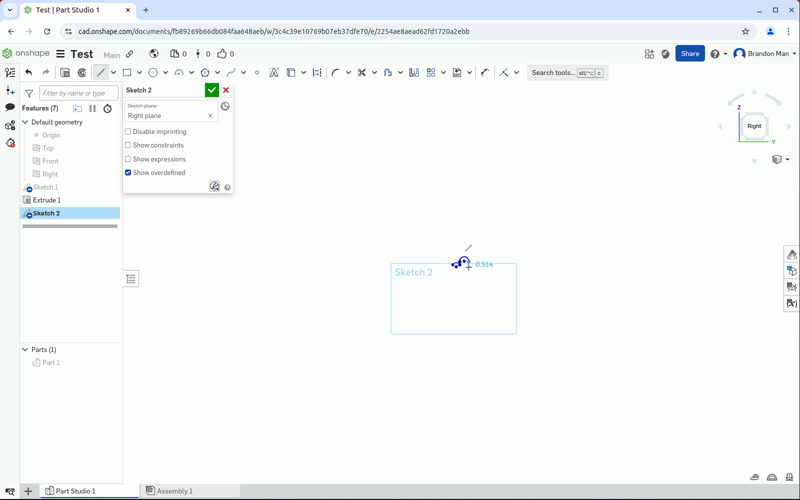
scroll(6)
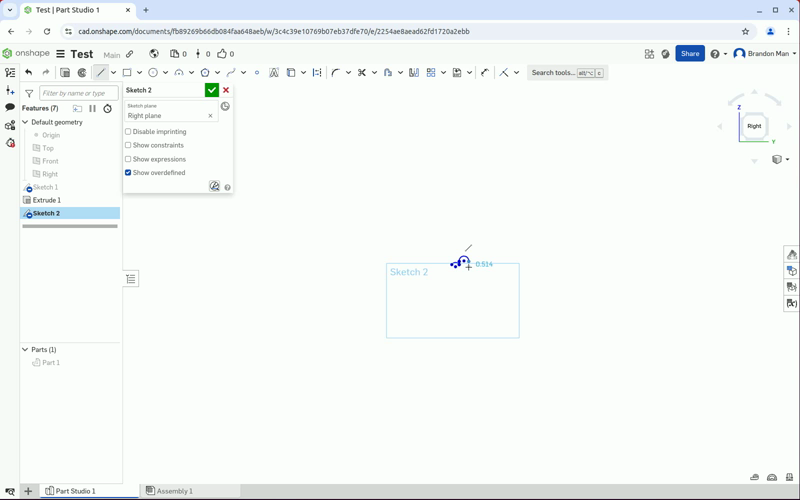
scroll(6)
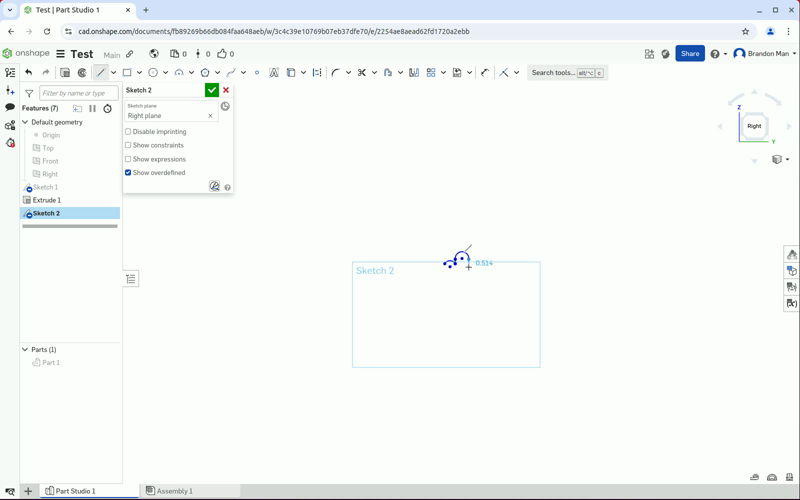
scroll(6)
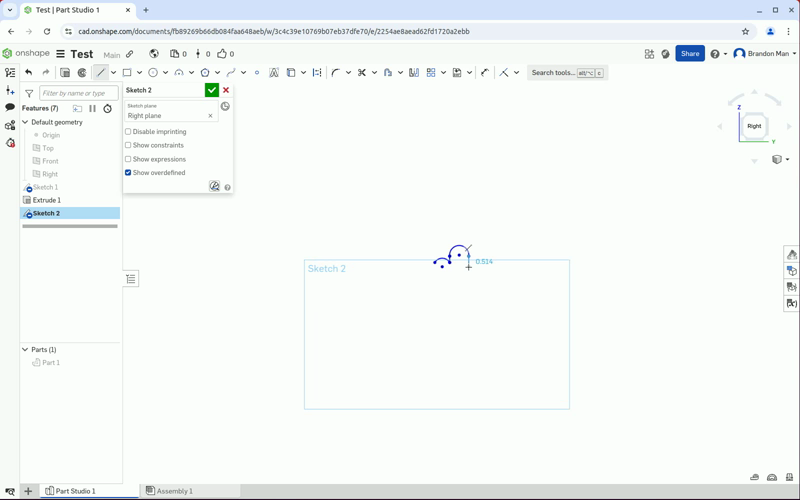
scroll(6)
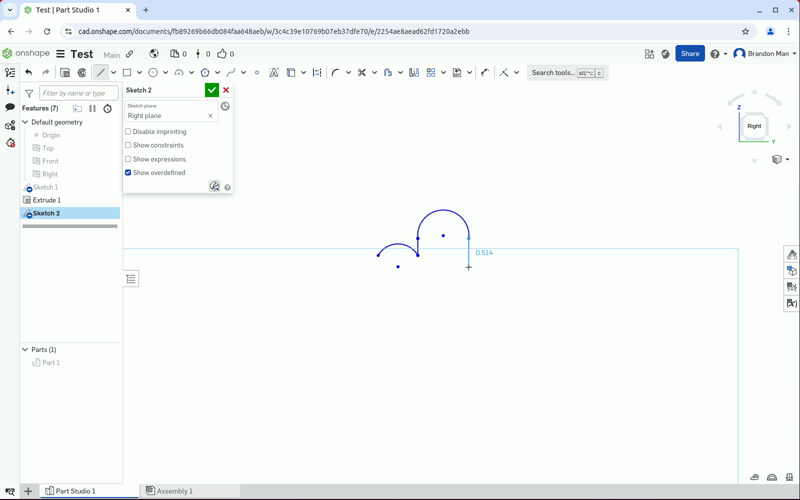
click(468, 266)
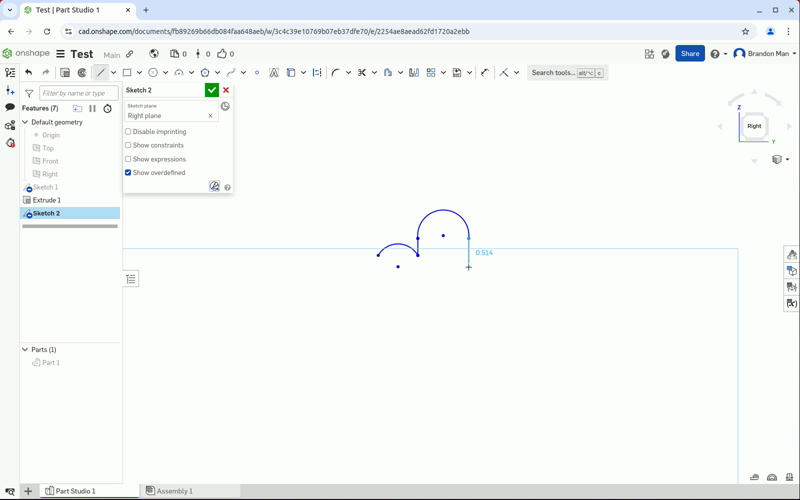
scroll(-6)
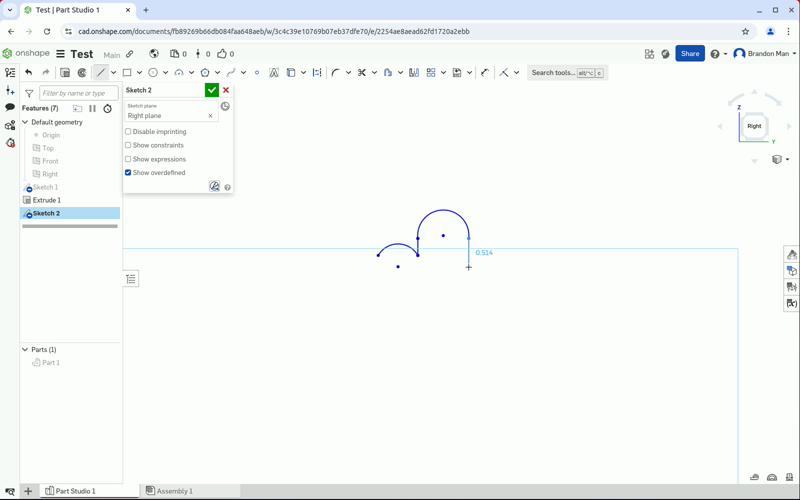
scroll(-6)
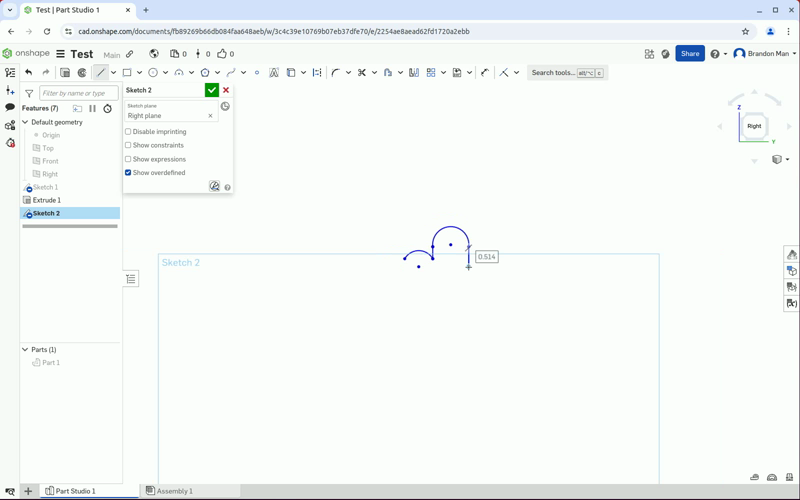
scroll(-6)
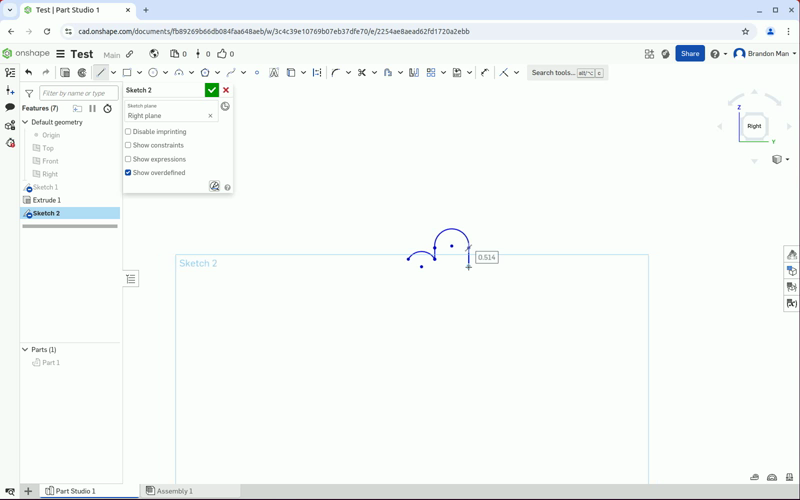
scroll(-6)
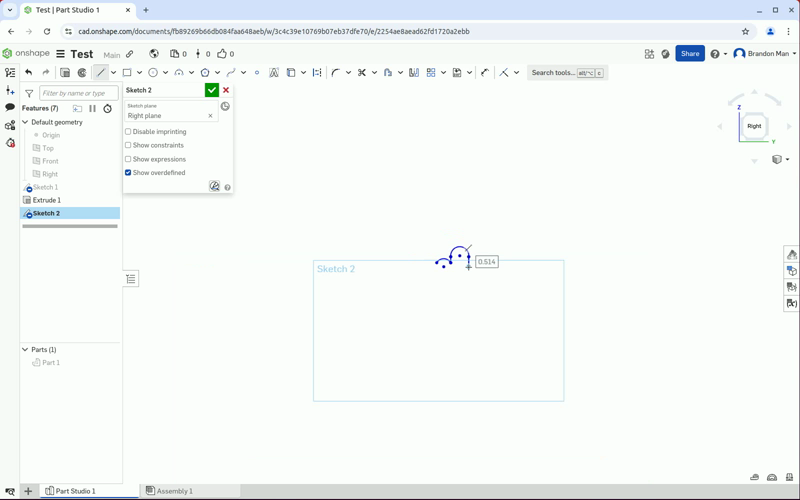
scroll(-6)
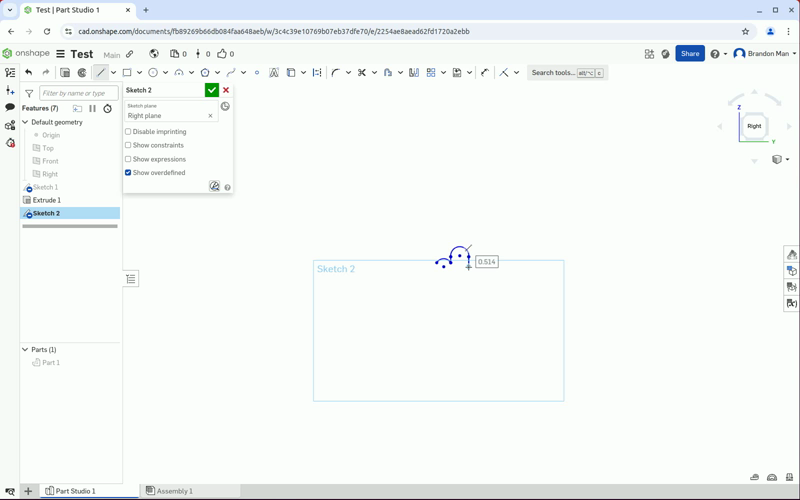
scroll(-6)
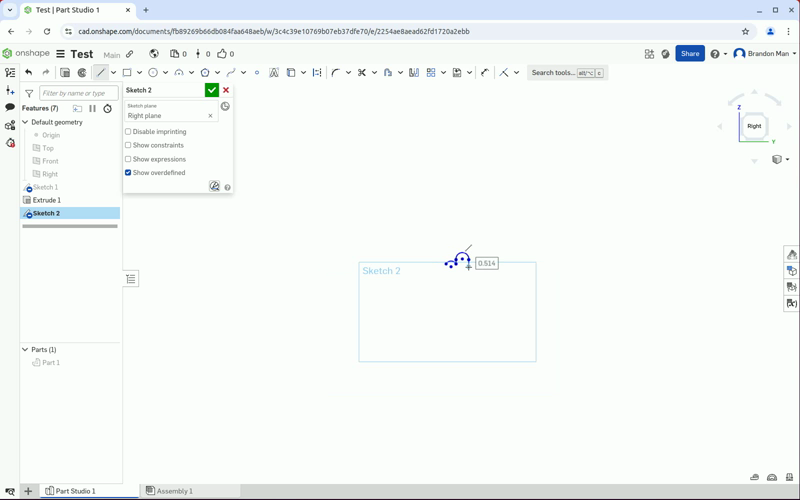
scroll(-6)
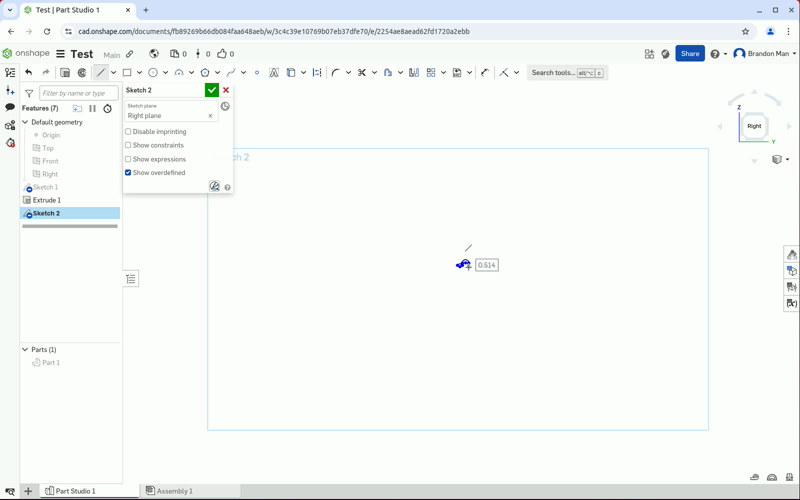
key_up(shift)
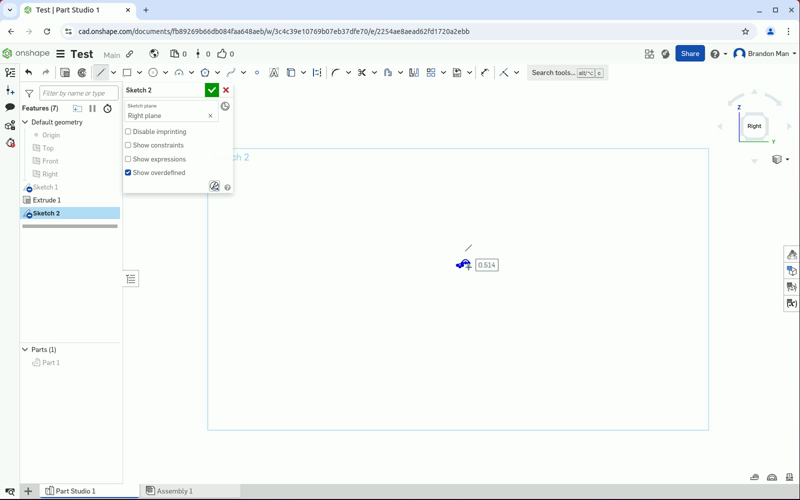
key(esc)
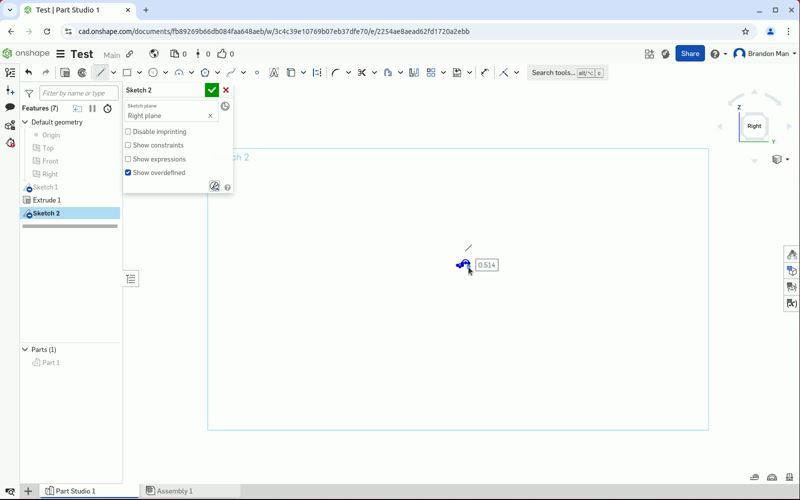
key(a)
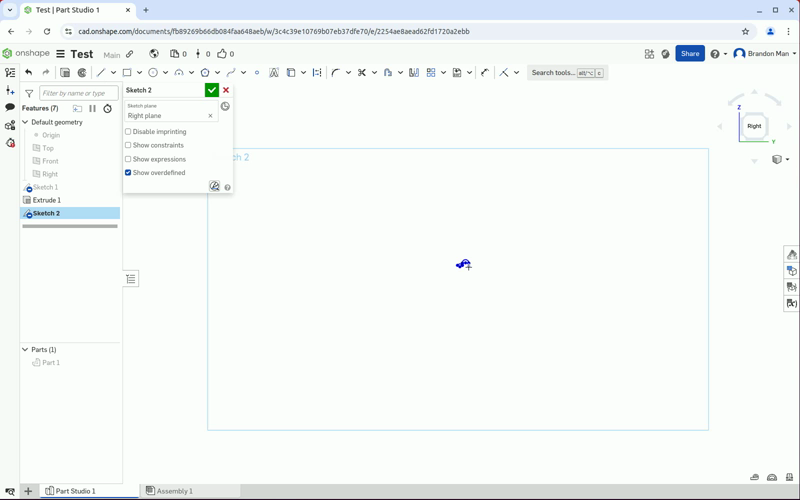
mouse_move(468, 266)
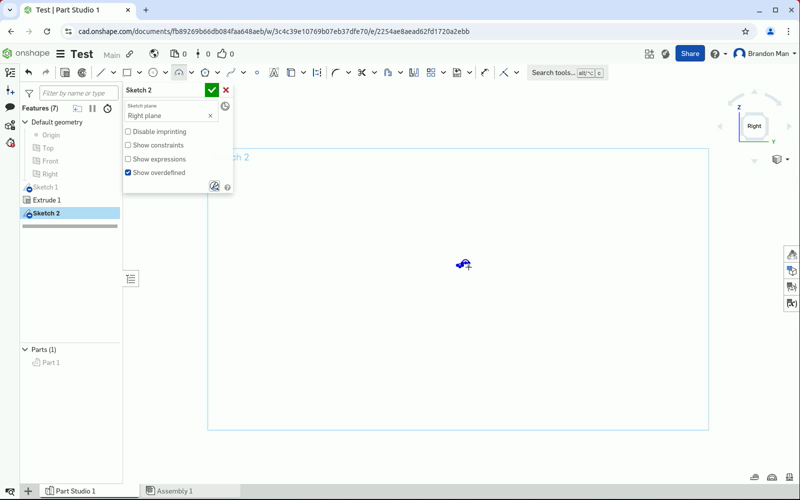
scroll(6)
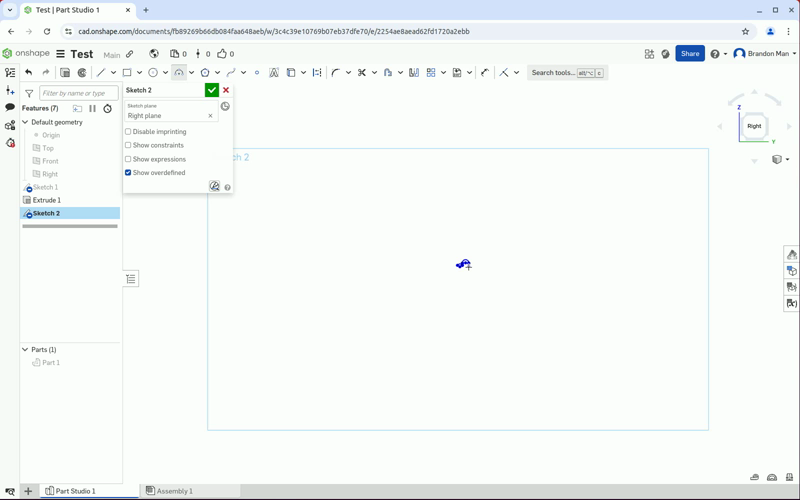
scroll(6)
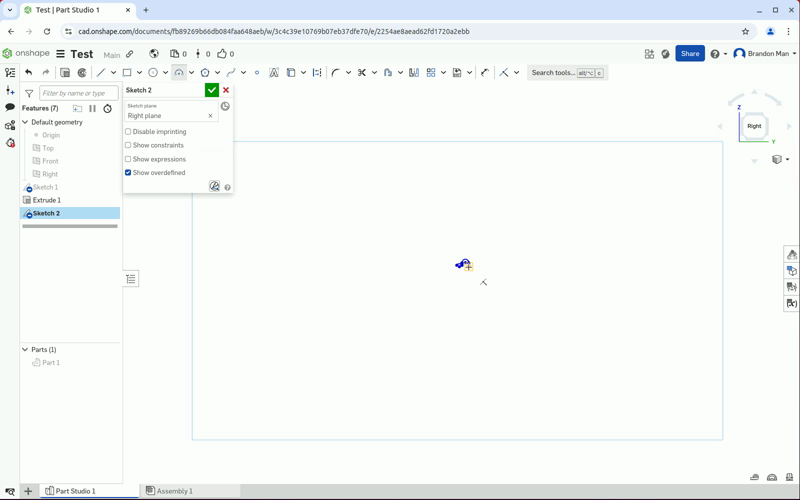
scroll(6)
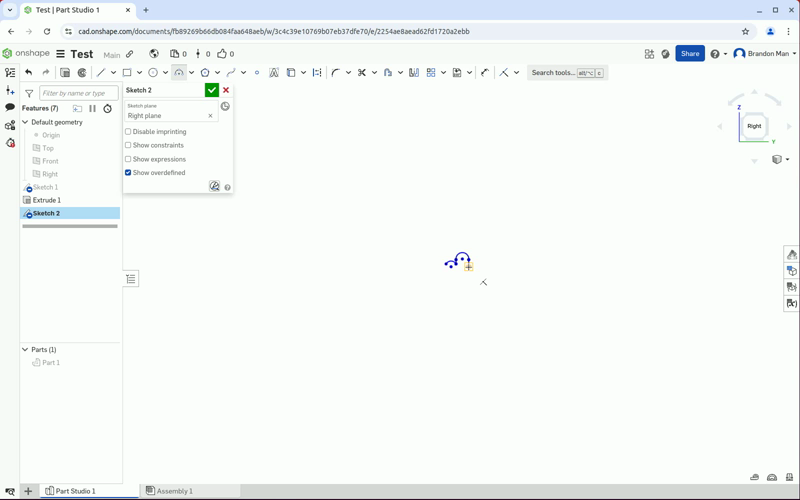
scroll(6)
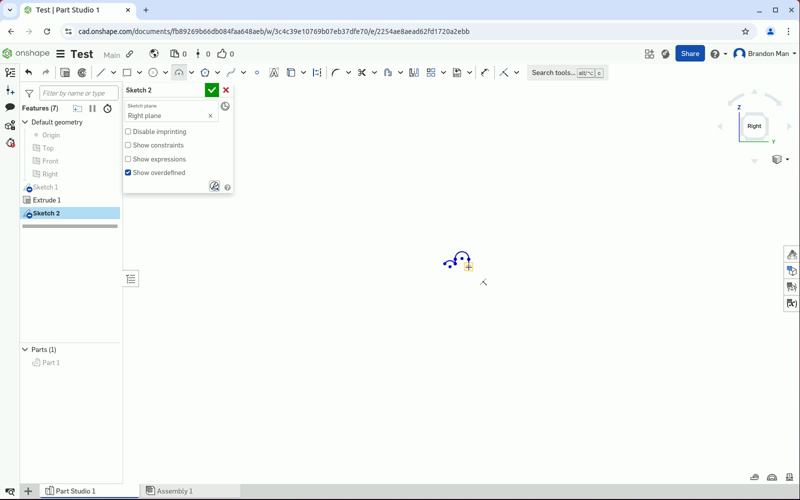
scroll(6)
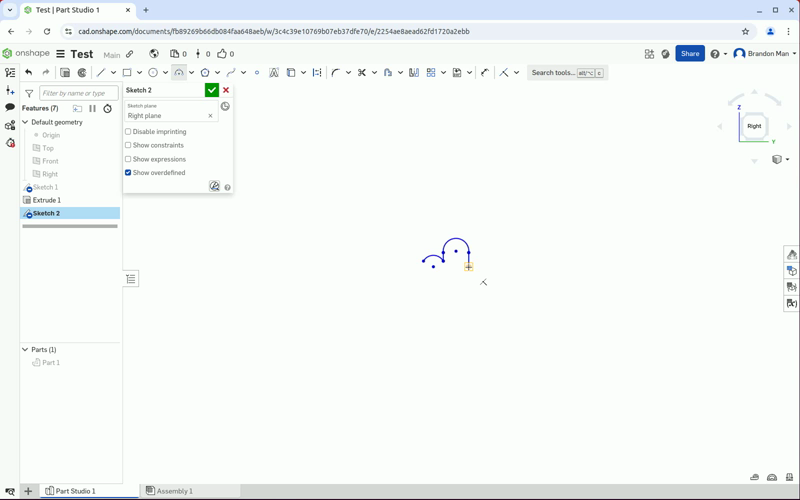
scroll(6)
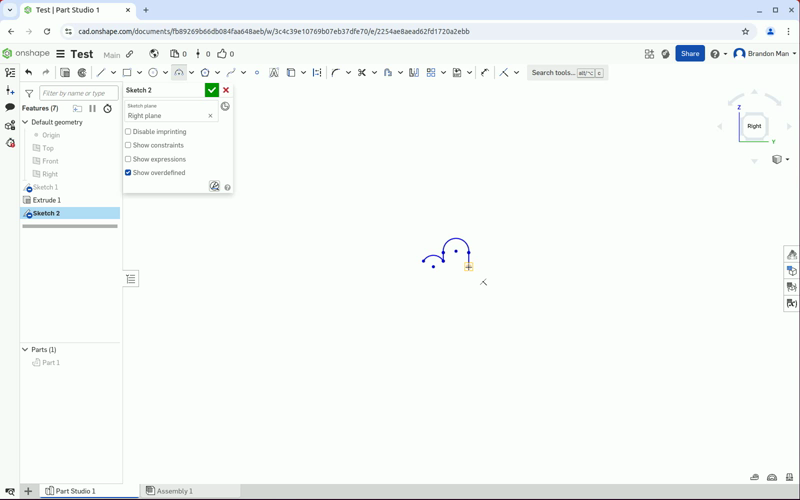
scroll(6)
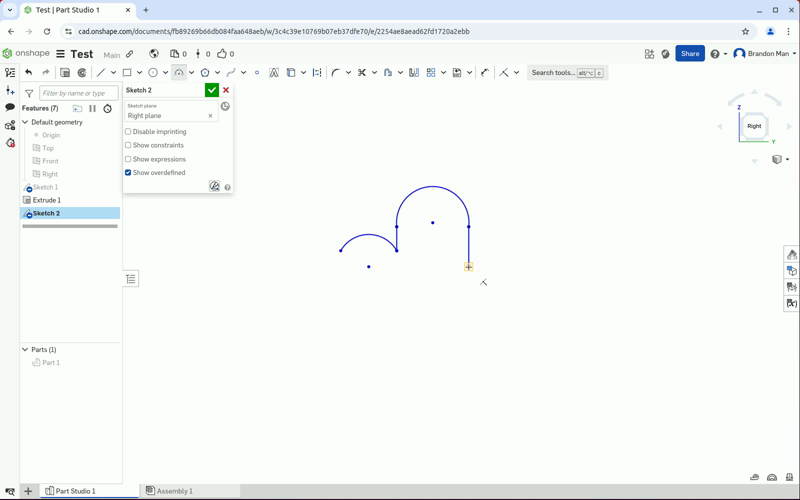
click(468, 266)
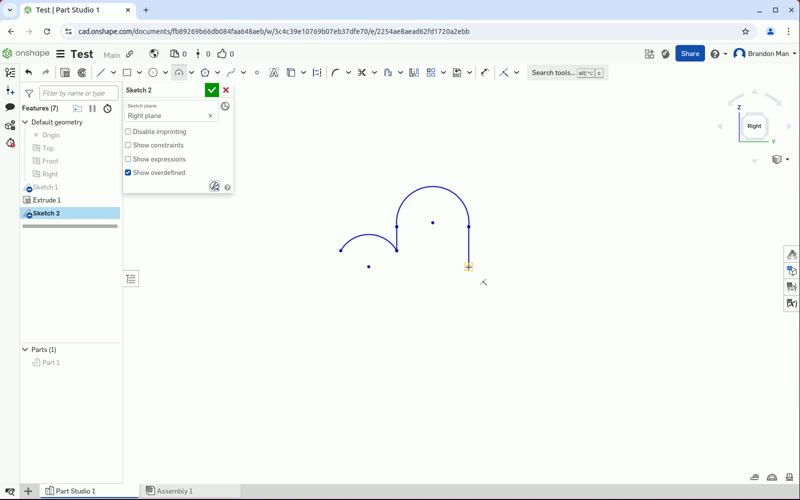
scroll(-6)
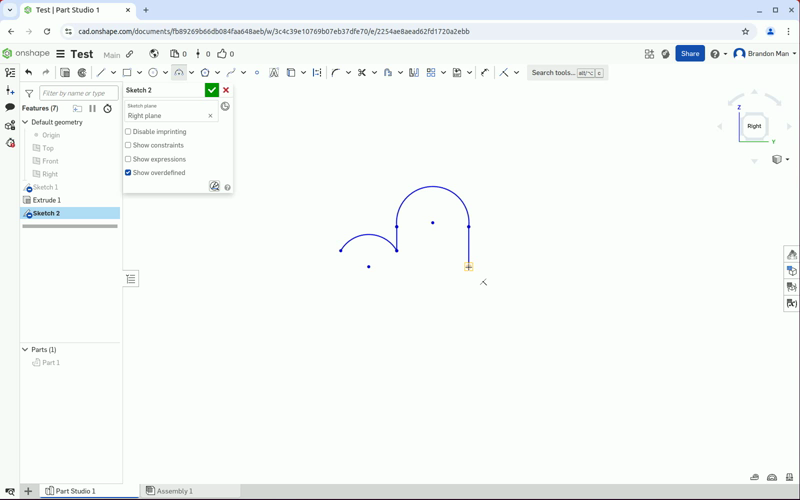
scroll(-6)
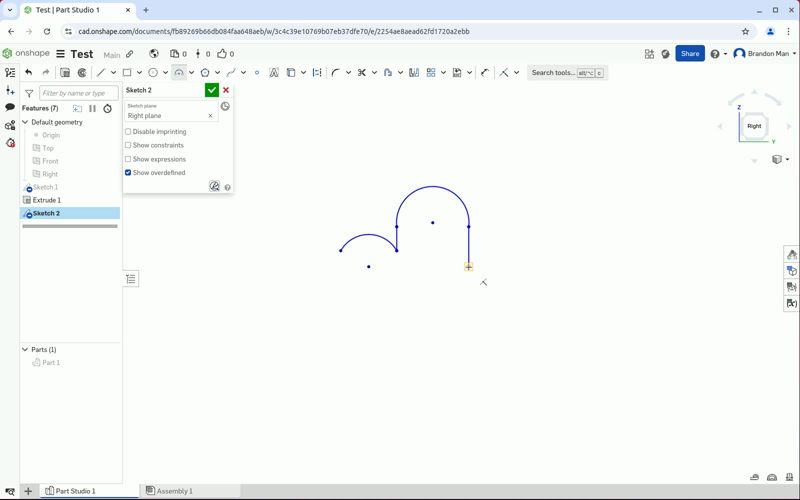
scroll(-6)
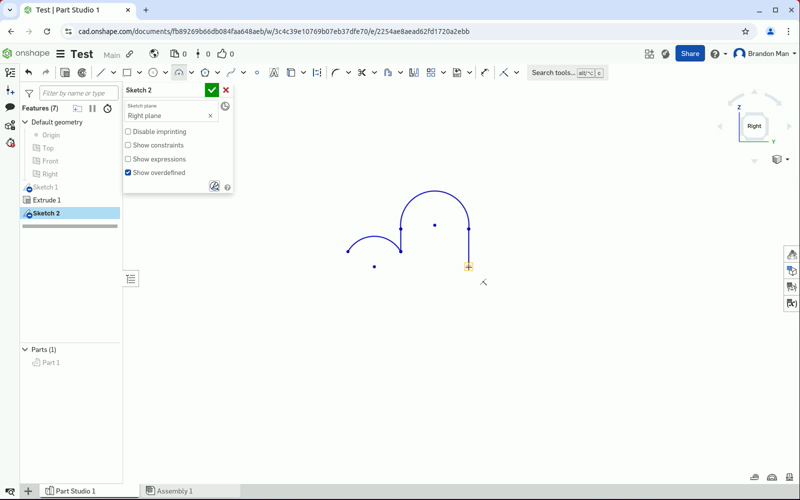
scroll(-6)
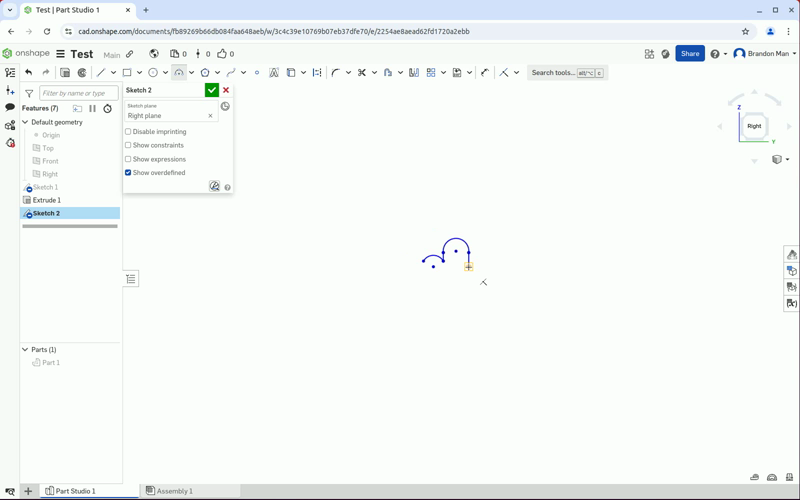
scroll(-6)
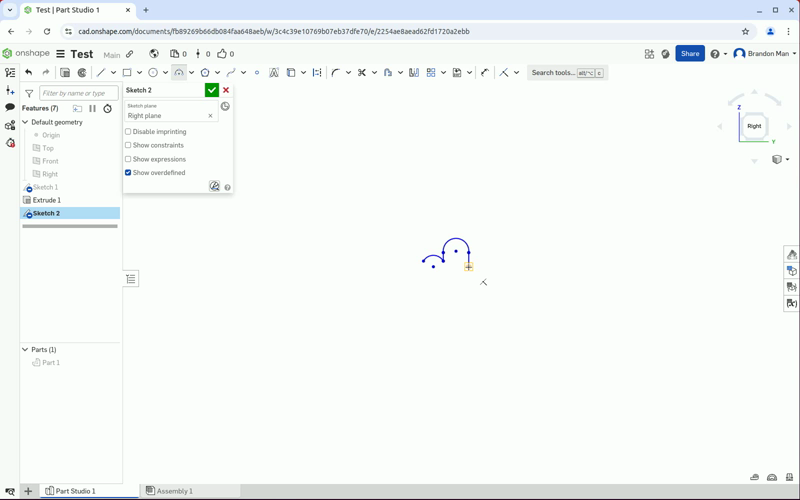
scroll(-6)
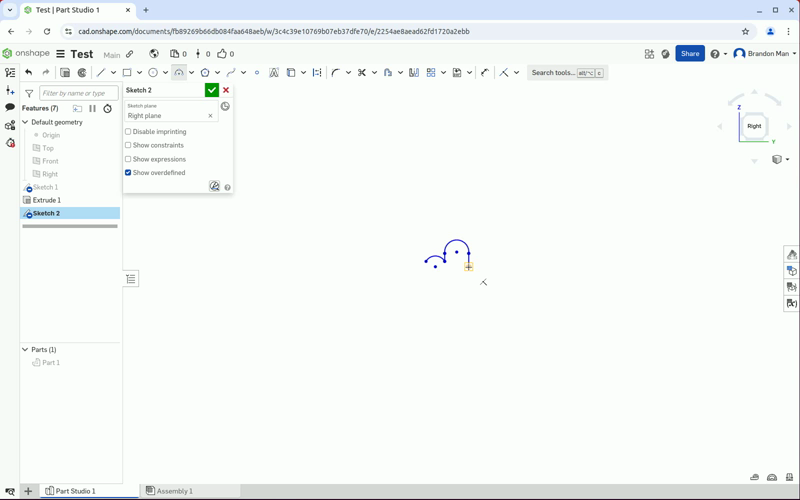
scroll(-6)
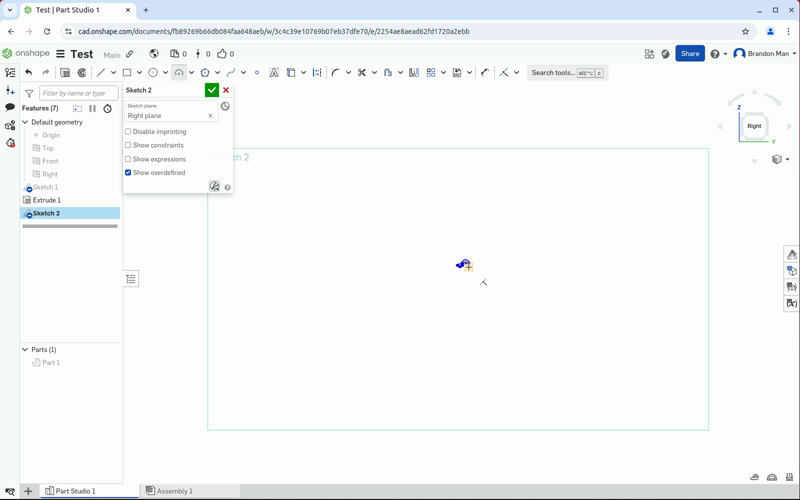
key_down(shift)
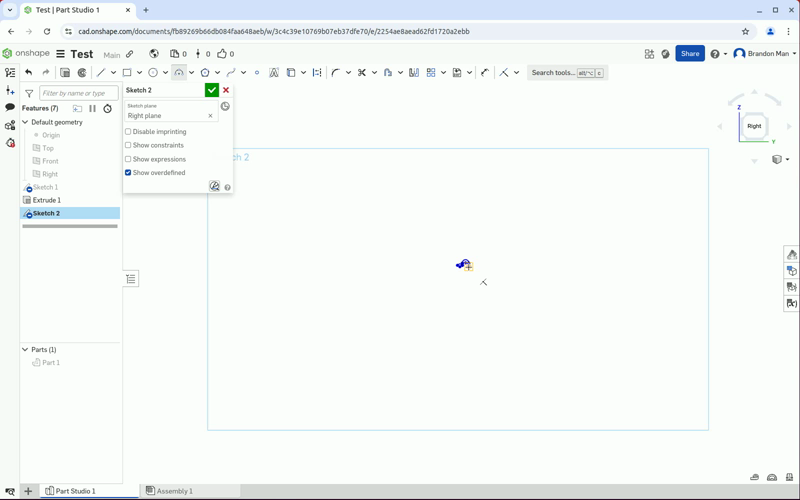
mouse_move(482, 282)
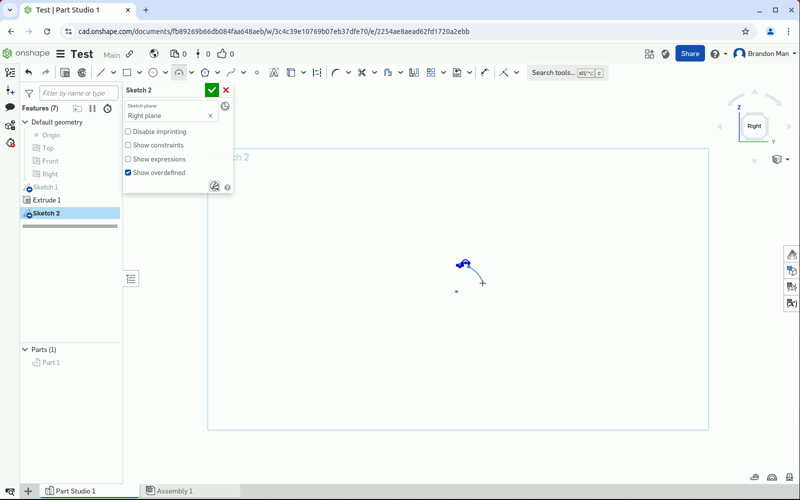
click(482, 282)
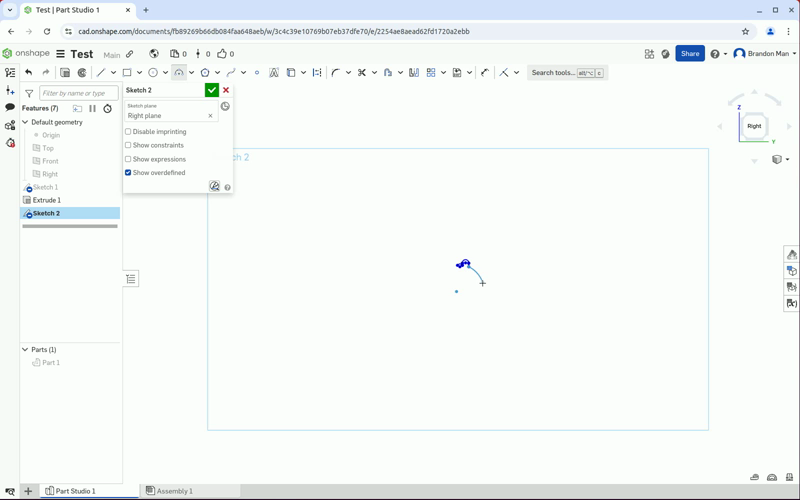
mouse_move(477, 273)
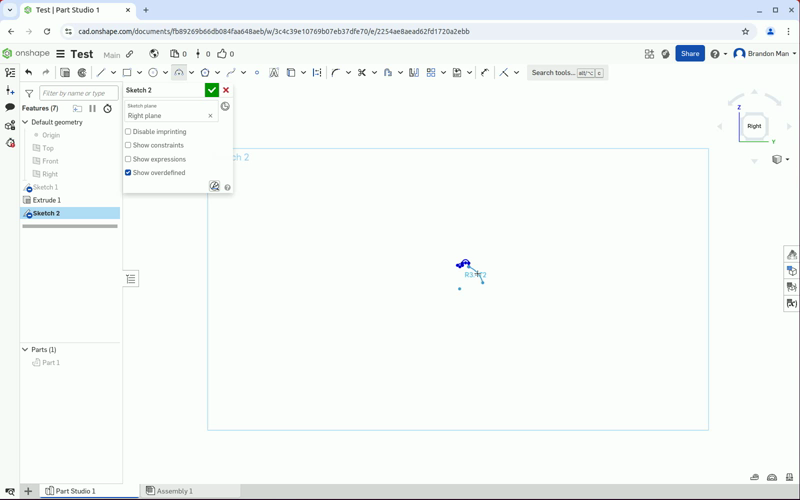
click(477, 273)
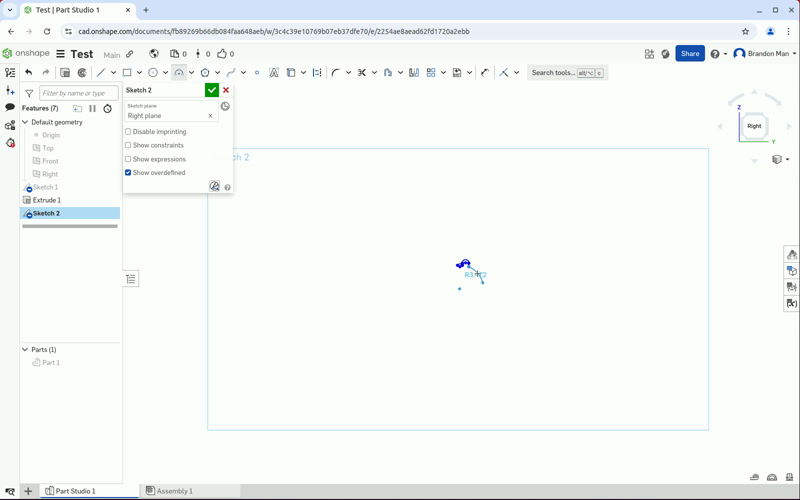
key_up(shift)
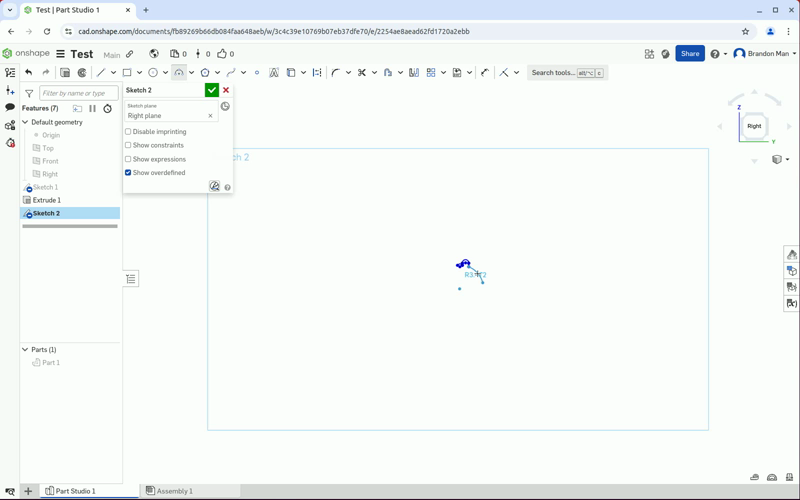
key(esc)
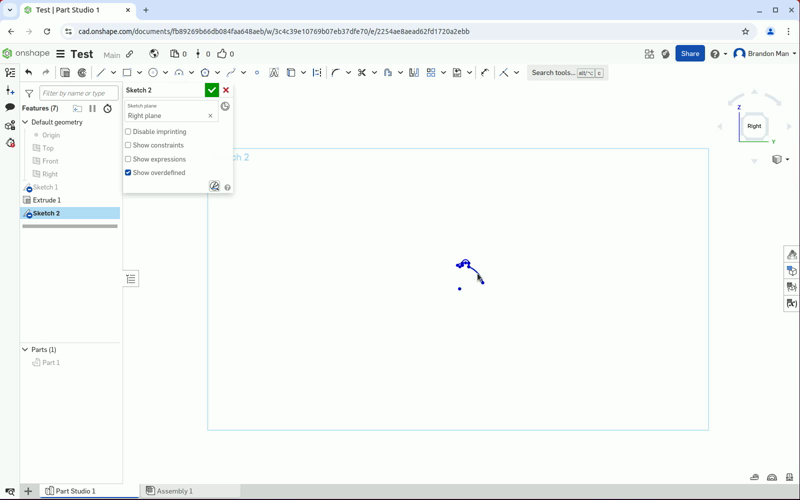
key(l)
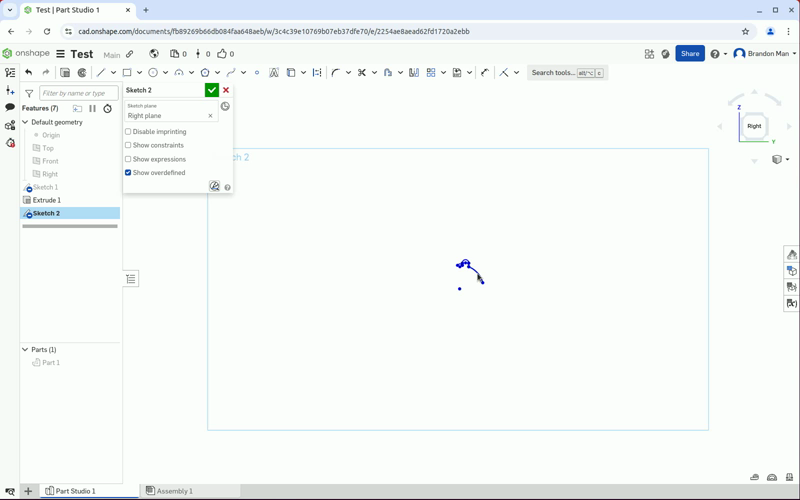
mouse_move(482, 282)
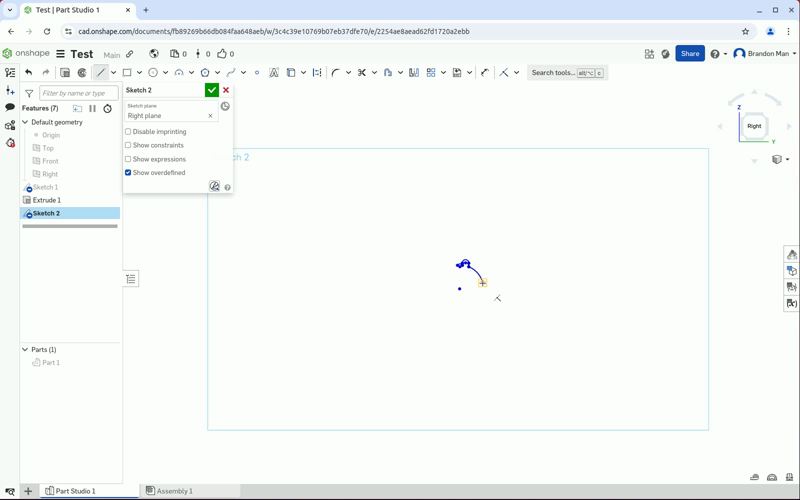
click(482, 282)
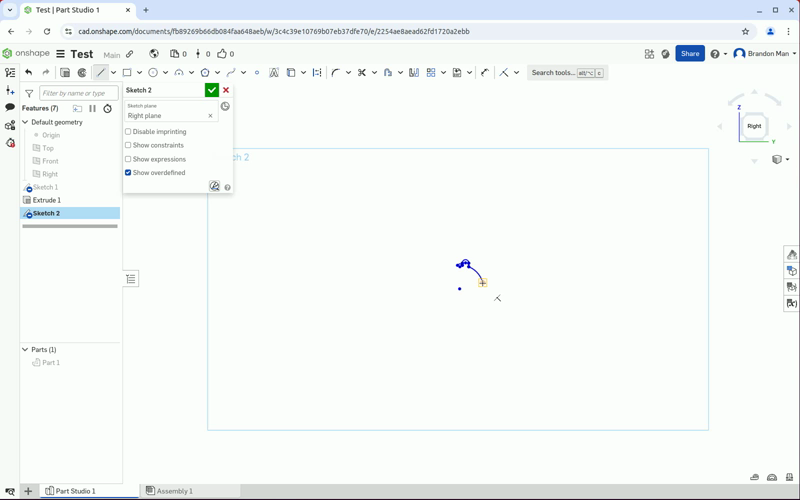
key_down(shift)
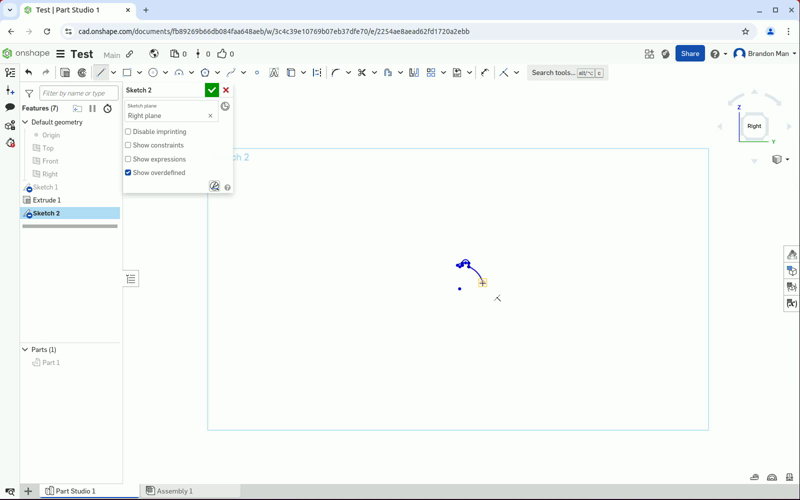
mouse_move(512, 282)
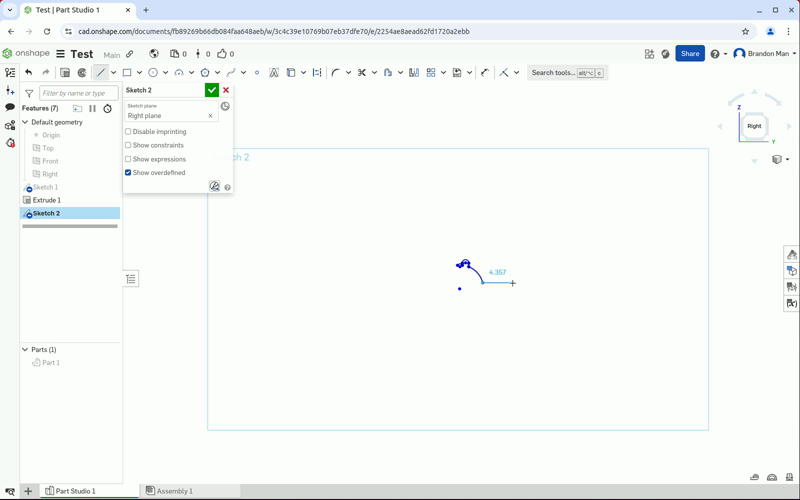
mouse_move(492, 282)
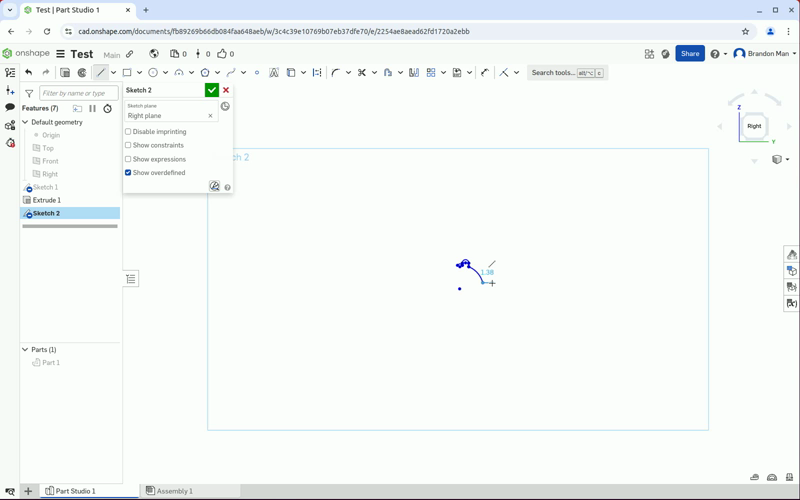
click(492, 282)
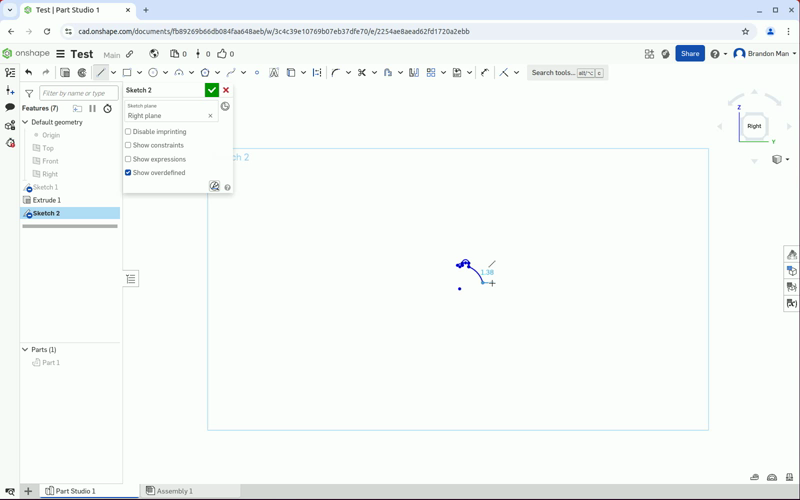
key_up(shift)
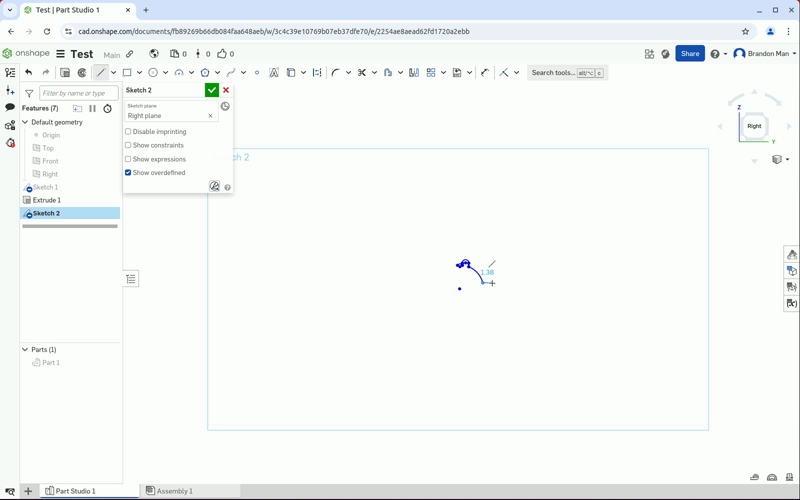
key_down(shift)
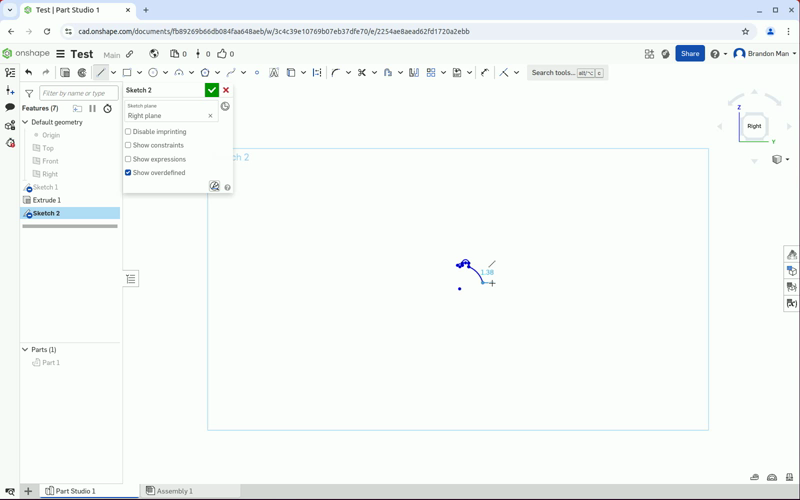
mouse_move(522, 282)
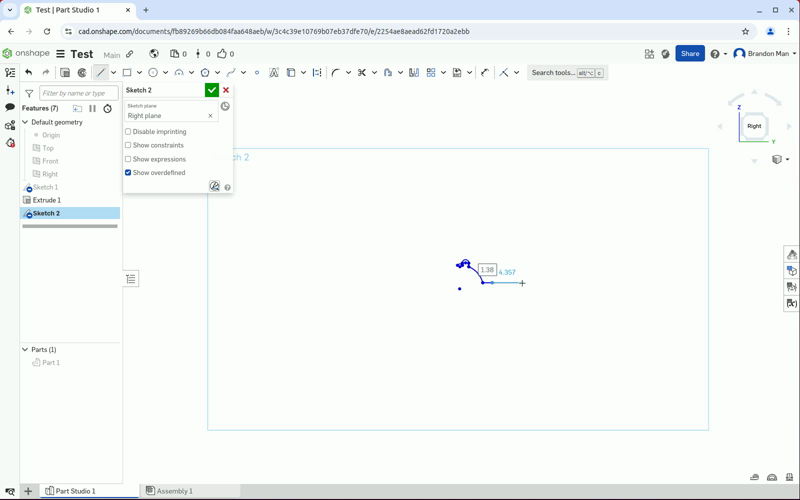
mouse_move(492, 255)
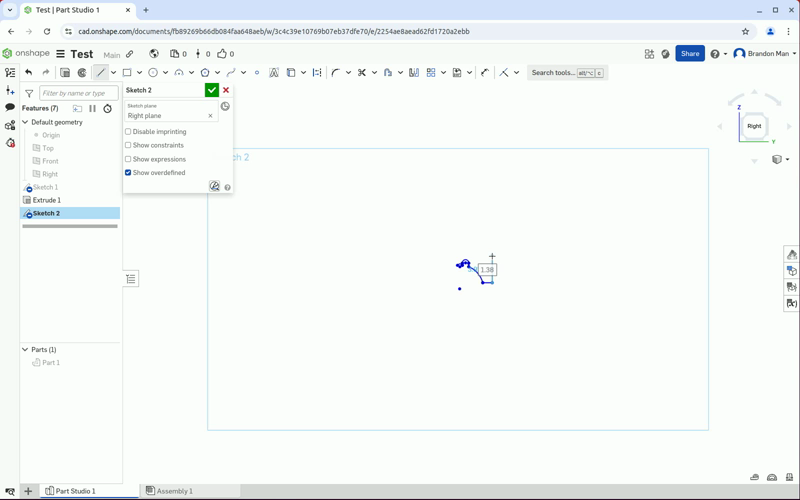
click(492, 255)
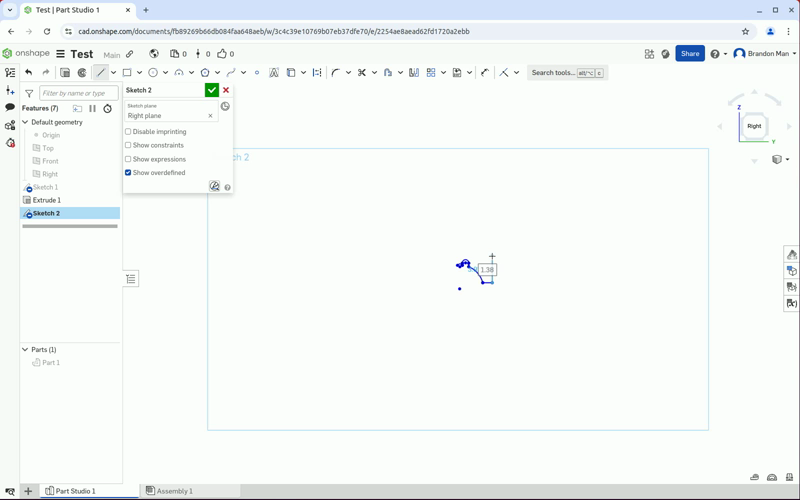
key_up(shift)
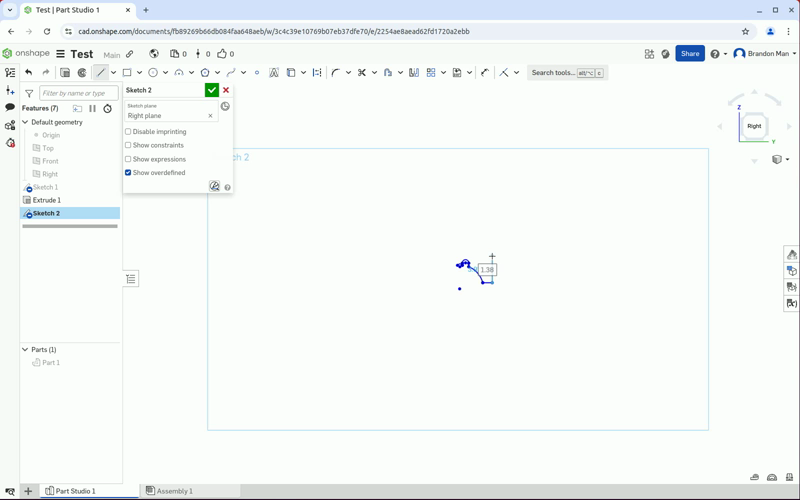
key_down(shift)
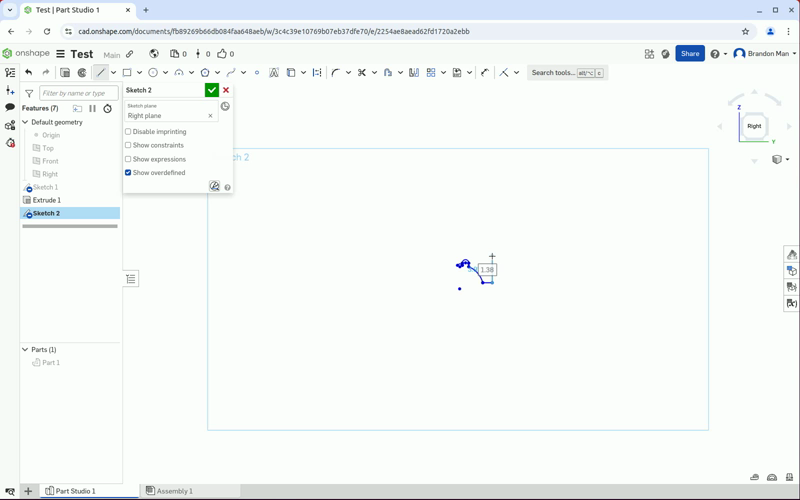
mouse_move(522, 255)
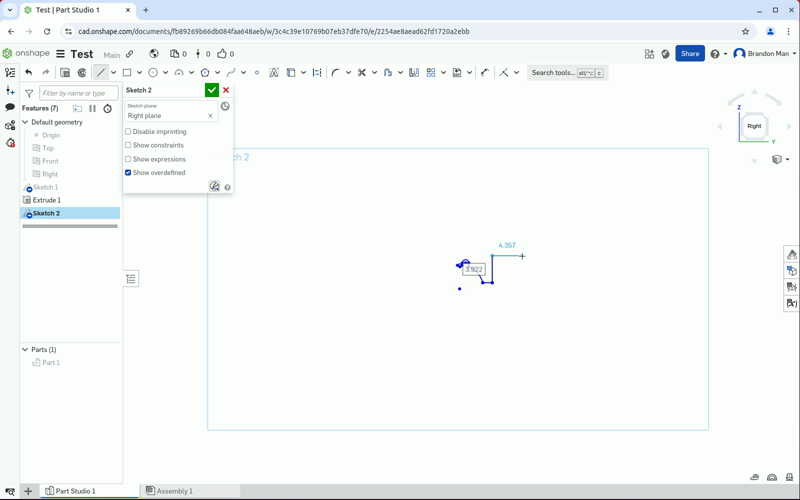
mouse_move(489, 255)
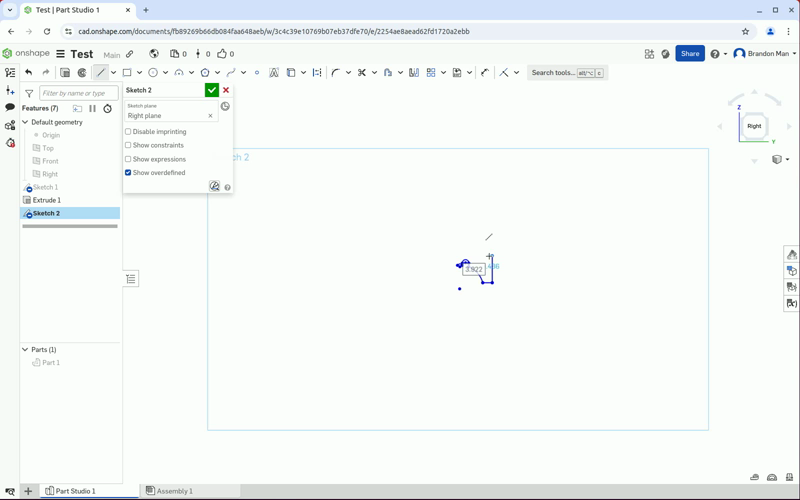
scroll(6)
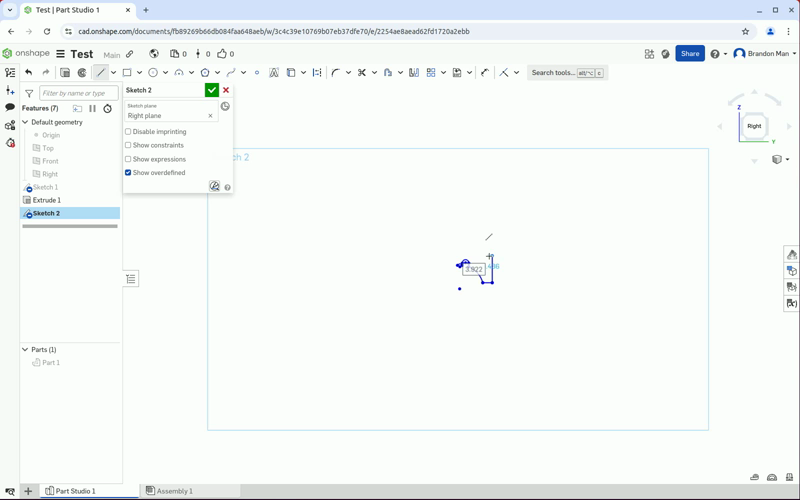
scroll(6)
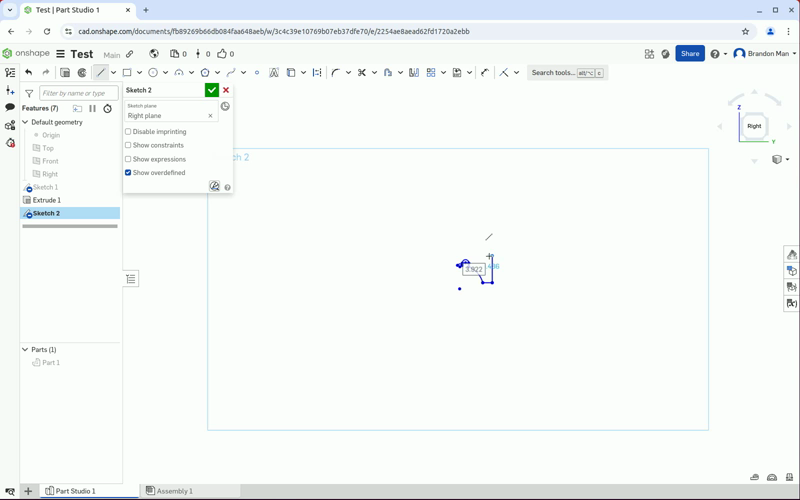
scroll(6)
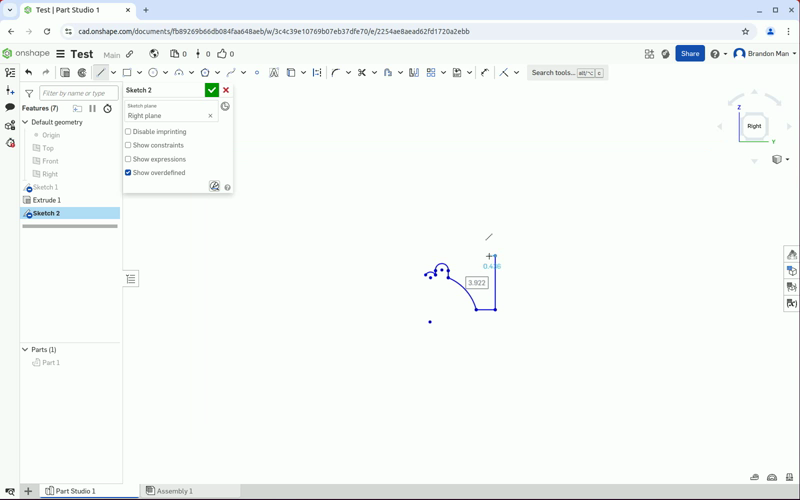
scroll(6)
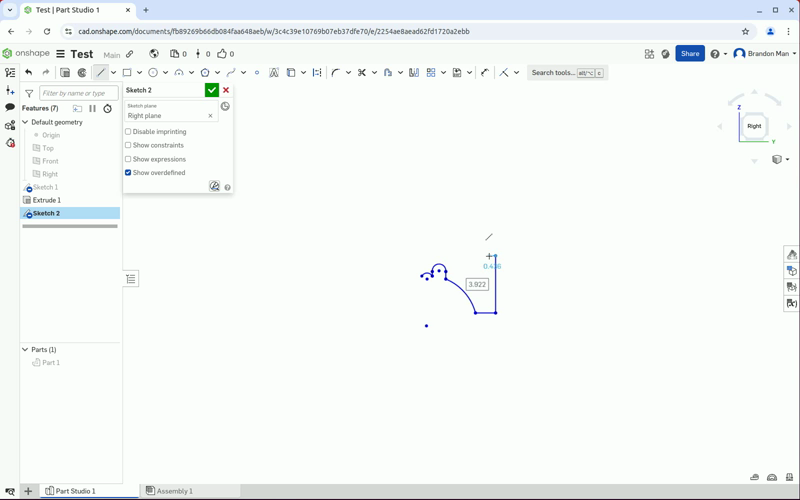
scroll(6)
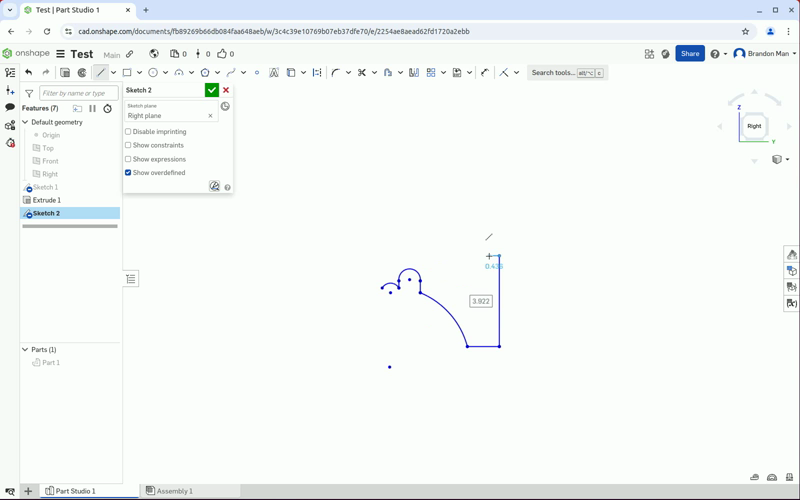
scroll(6)
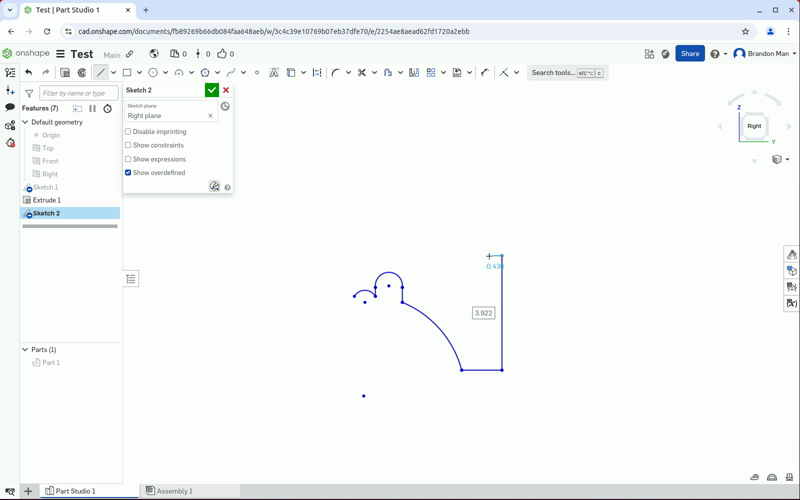
scroll(6)
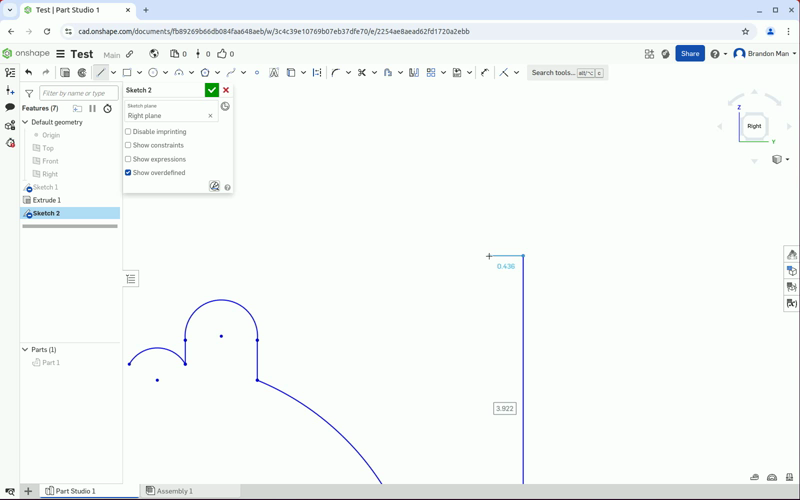
click(489, 255)
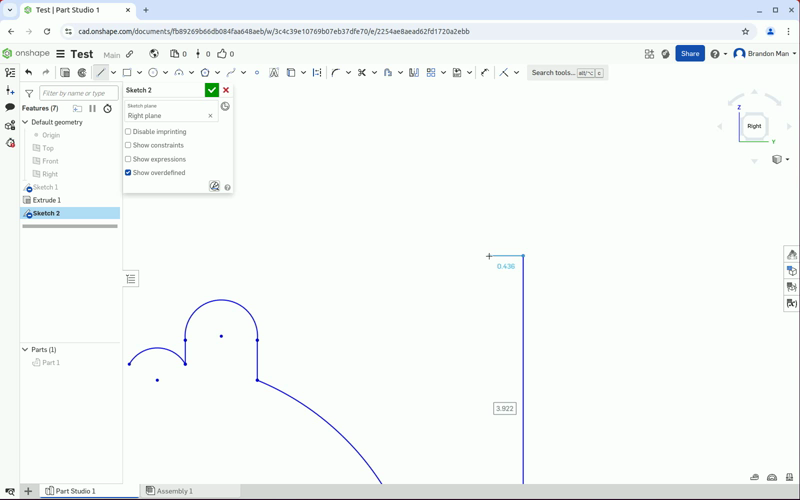
scroll(-6)
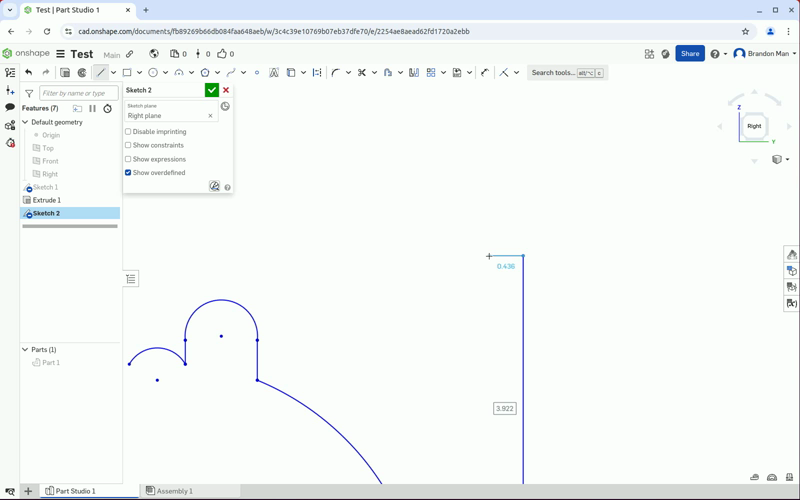
scroll(-6)
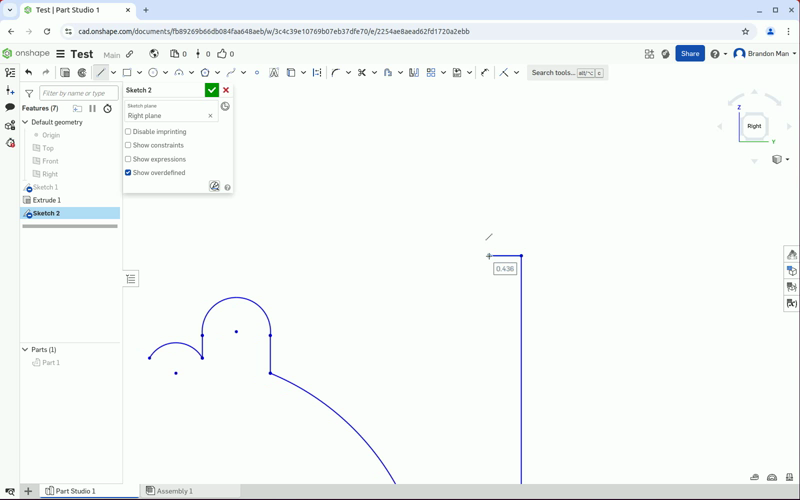
scroll(-6)
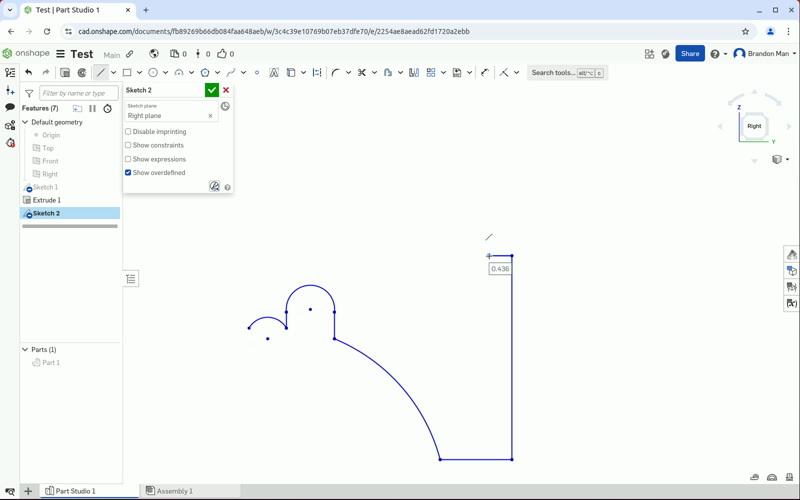
scroll(-6)
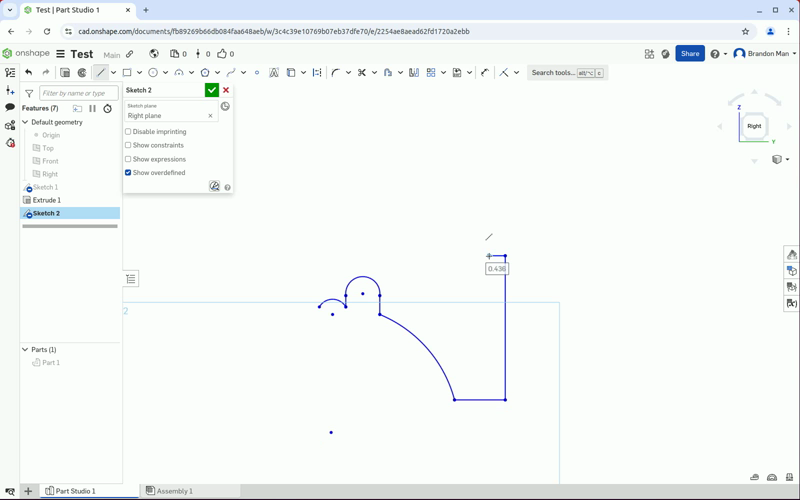
scroll(-6)
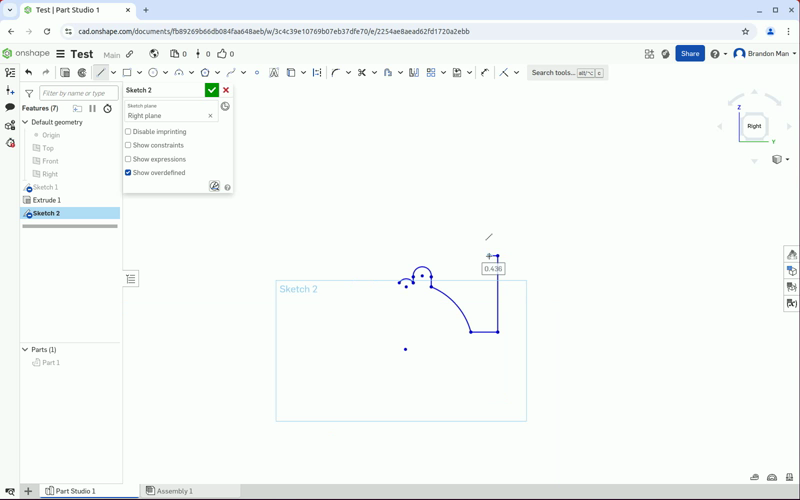
scroll(-6)
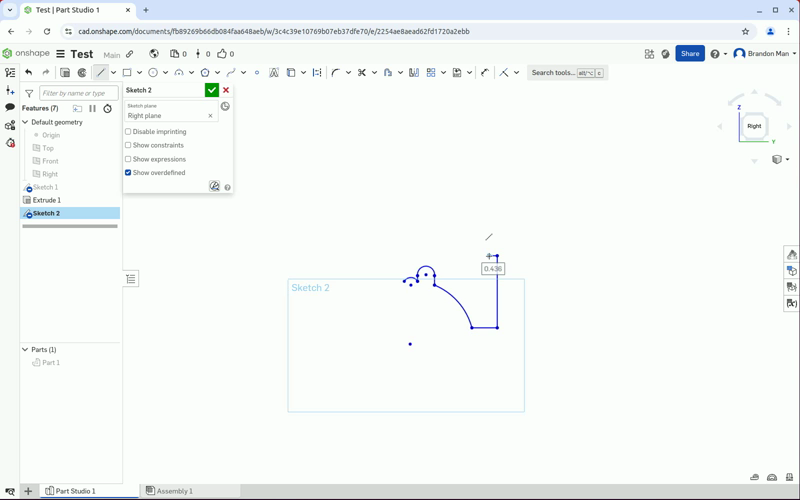
scroll(-6)
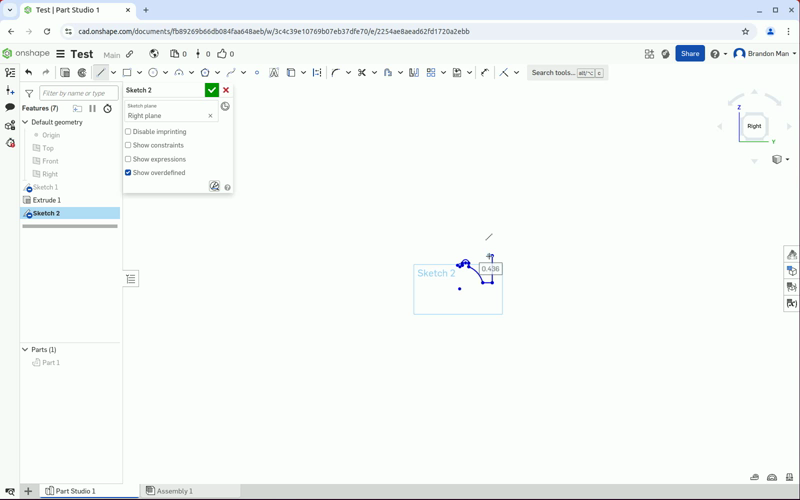
key_up(shift)
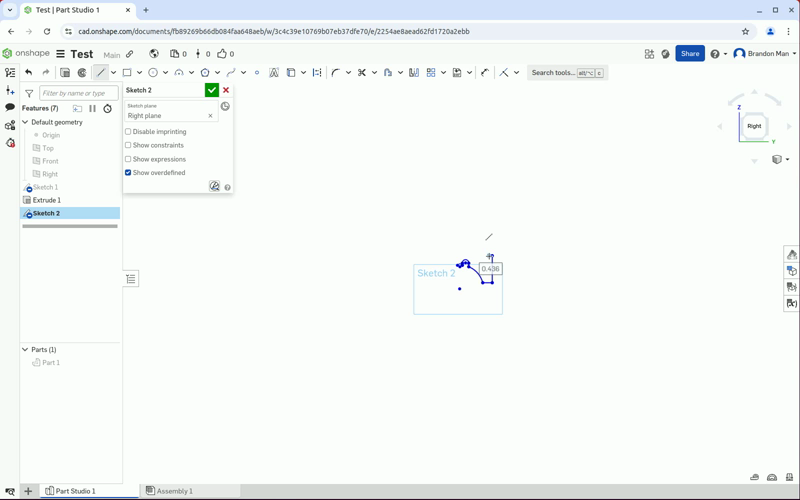
key_down(shift)
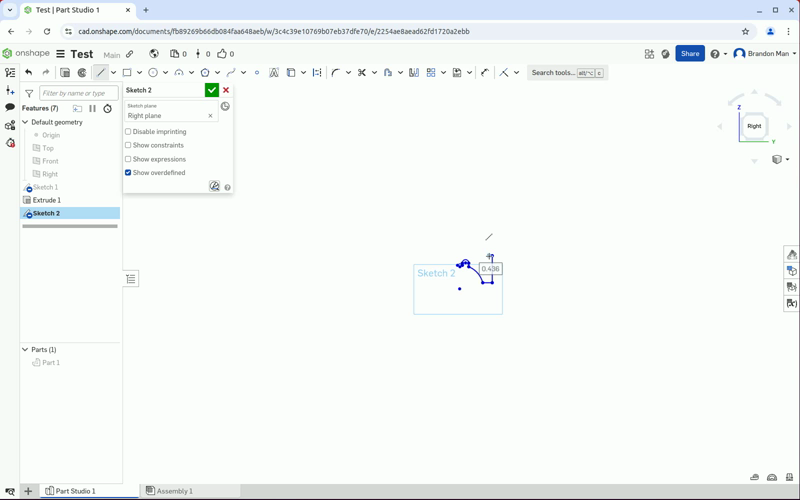
mouse_move(519, 255)
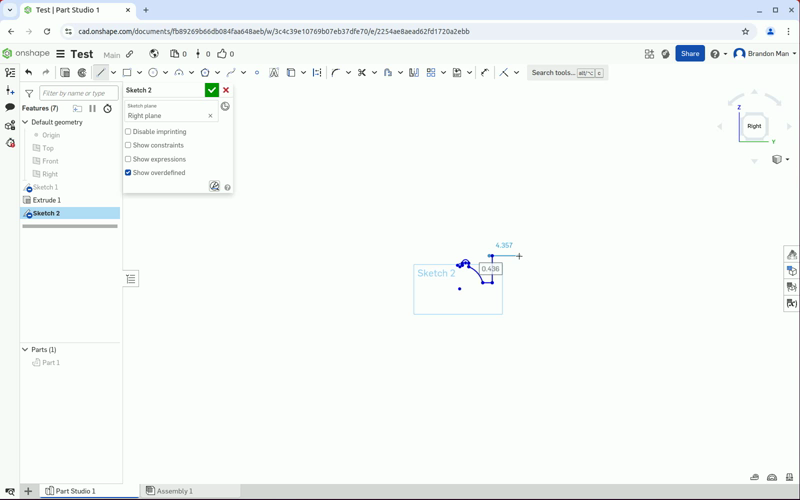
mouse_move(489, 259)
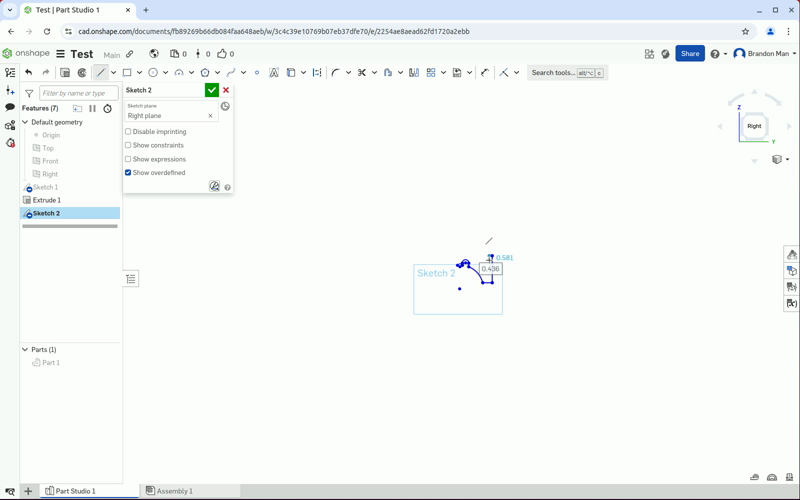
scroll(6)
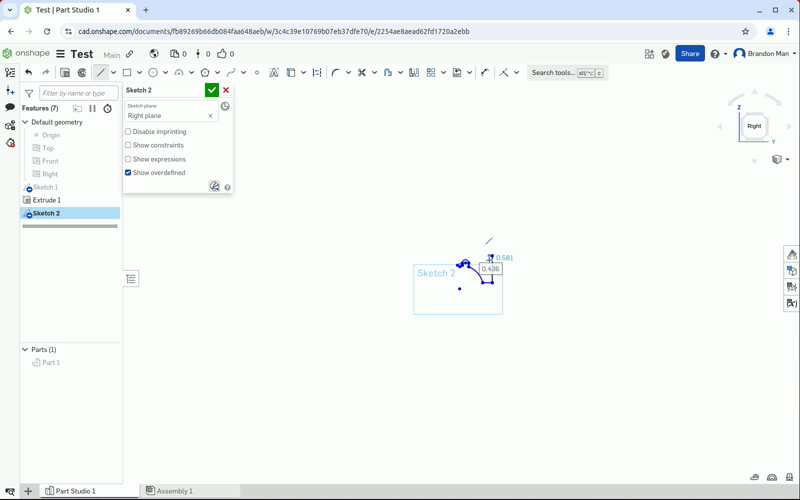
scroll(6)
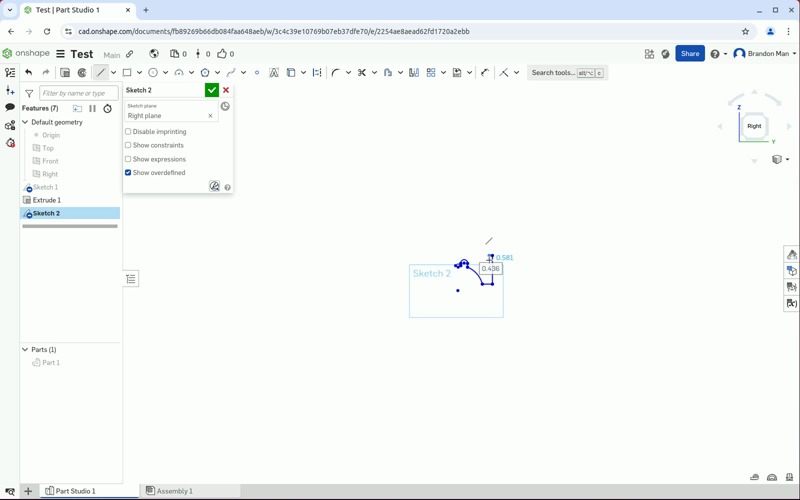
scroll(6)
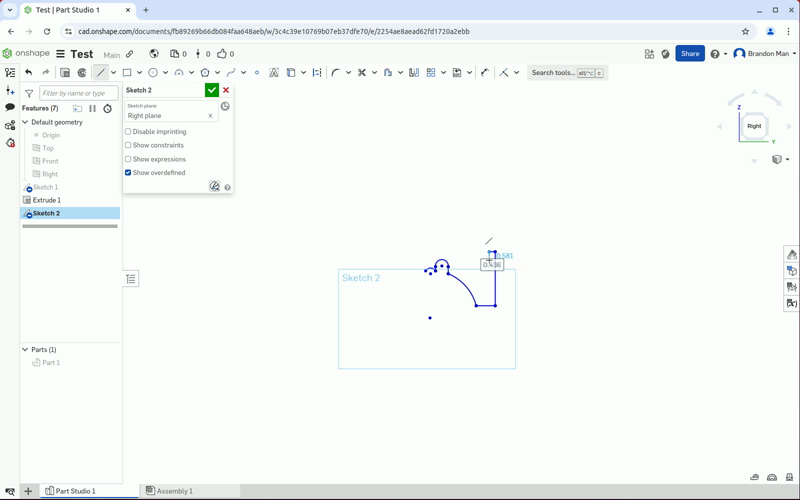
scroll(6)
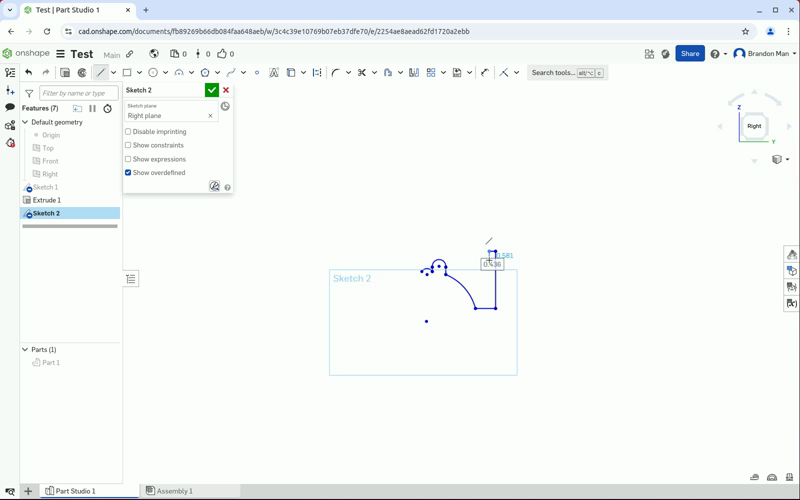
scroll(6)
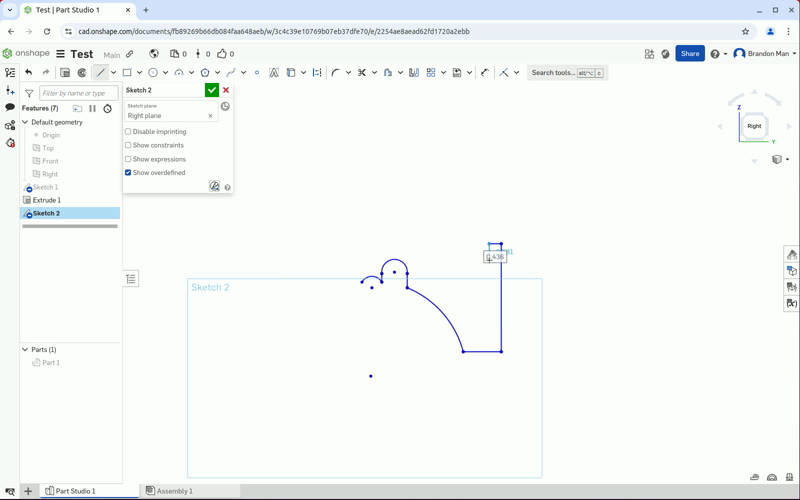
scroll(6)
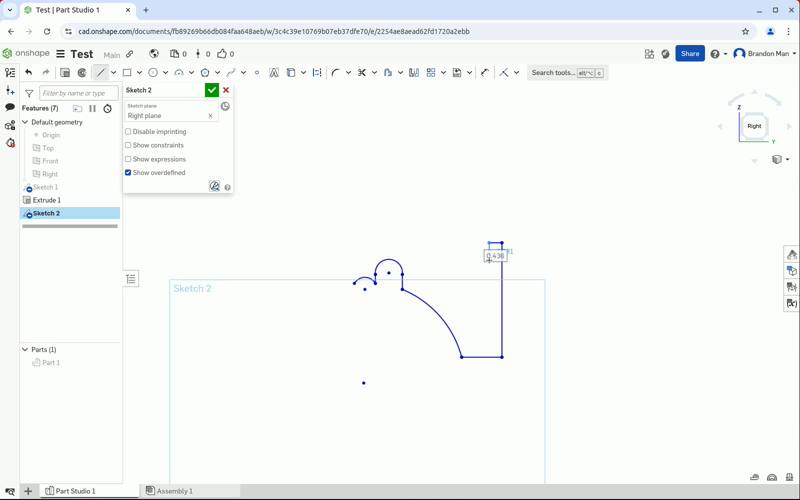
scroll(6)
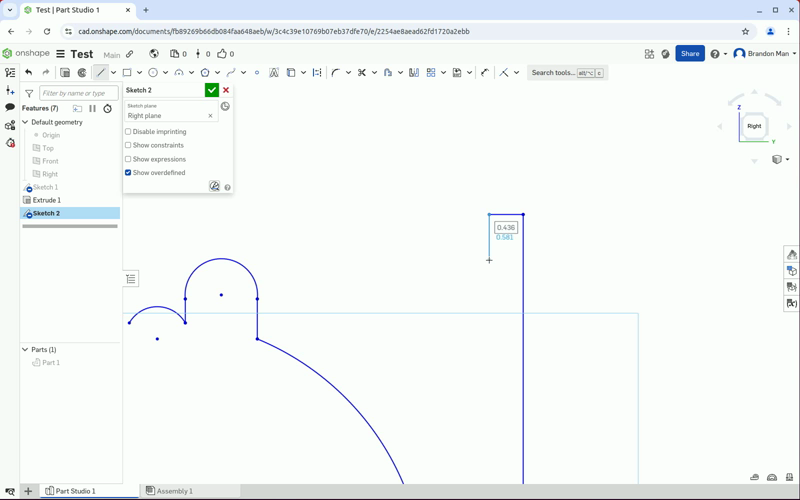
click(489, 259)
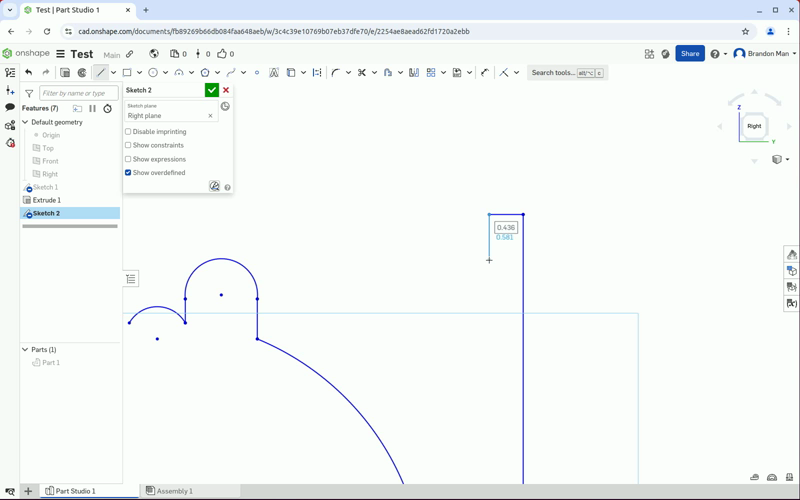
scroll(-6)
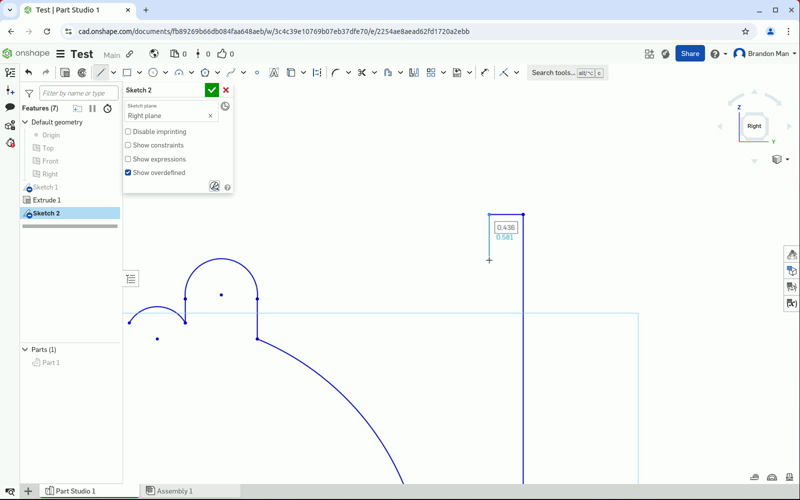
scroll(-6)
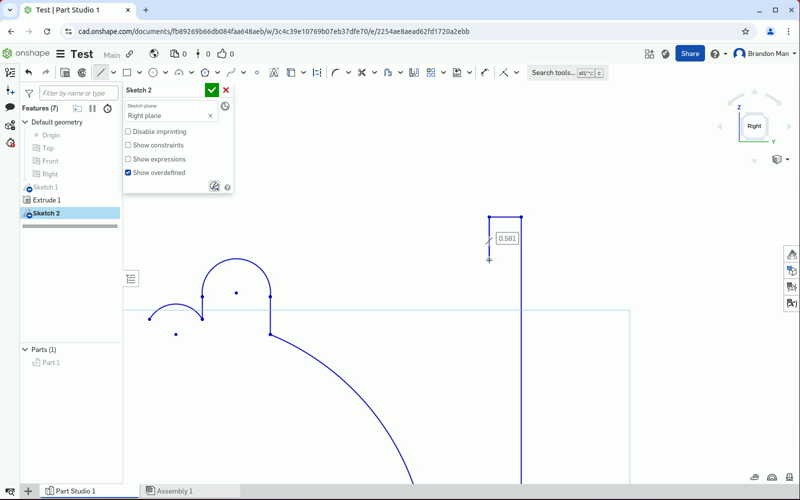
scroll(-6)
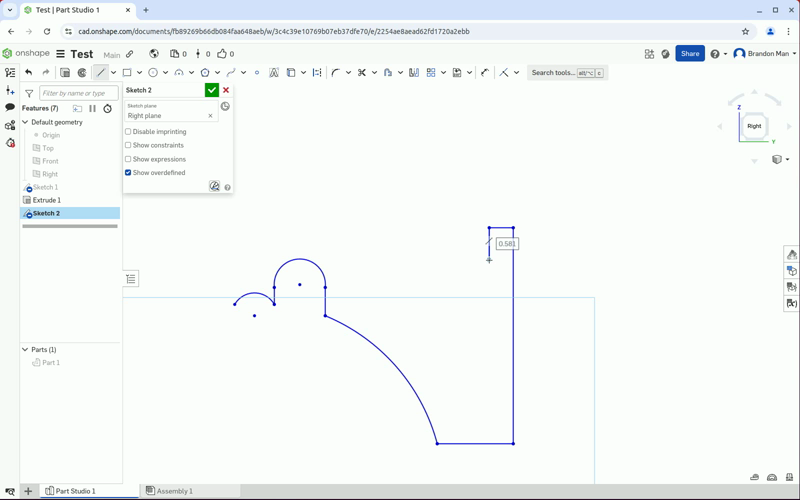
scroll(-6)
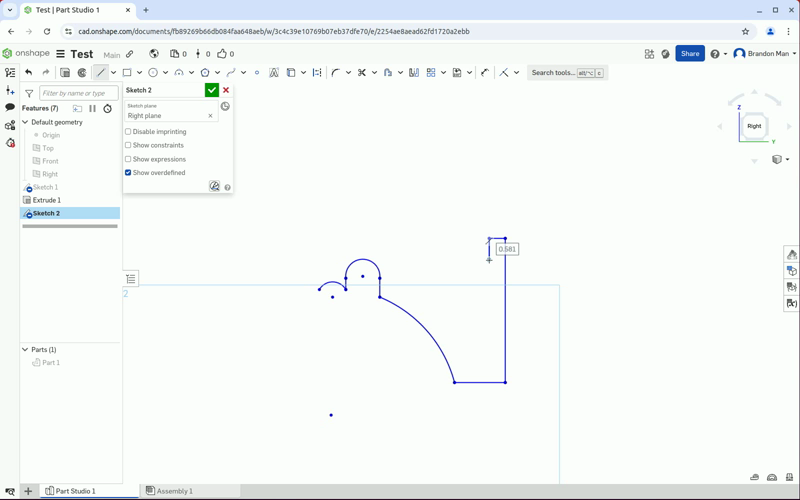
scroll(-6)
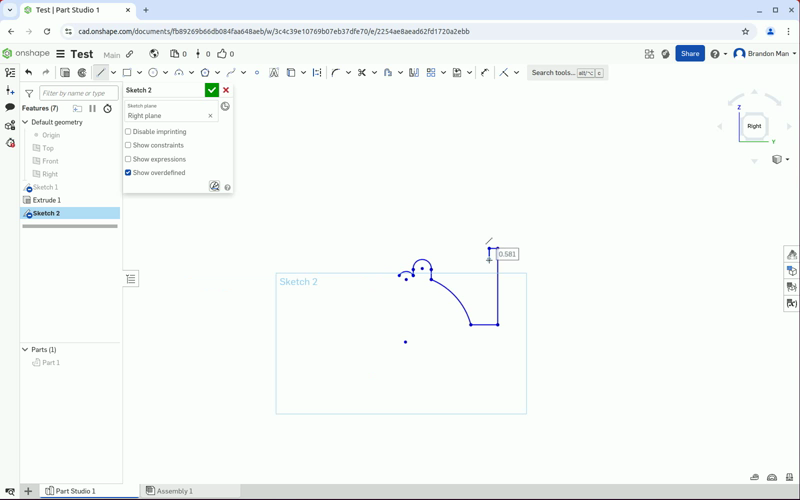
scroll(-6)
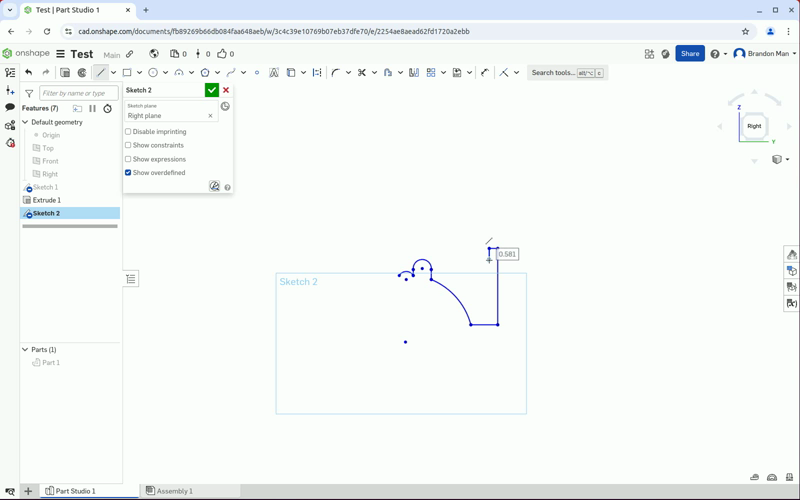
scroll(-6)
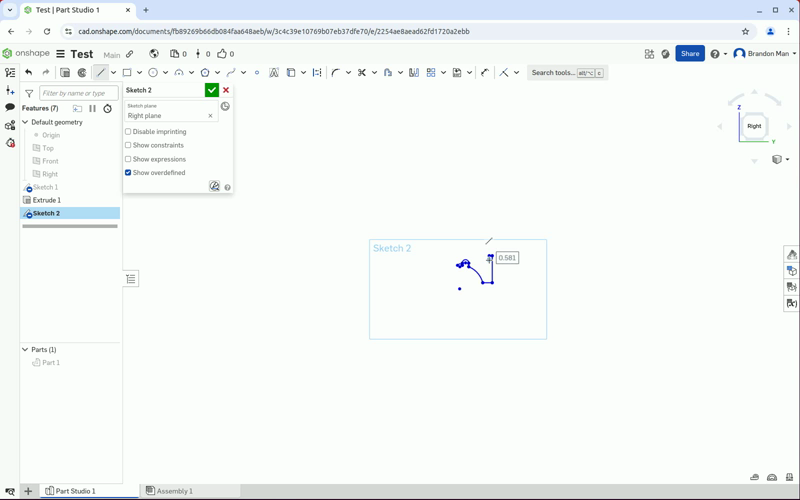
key_up(shift)
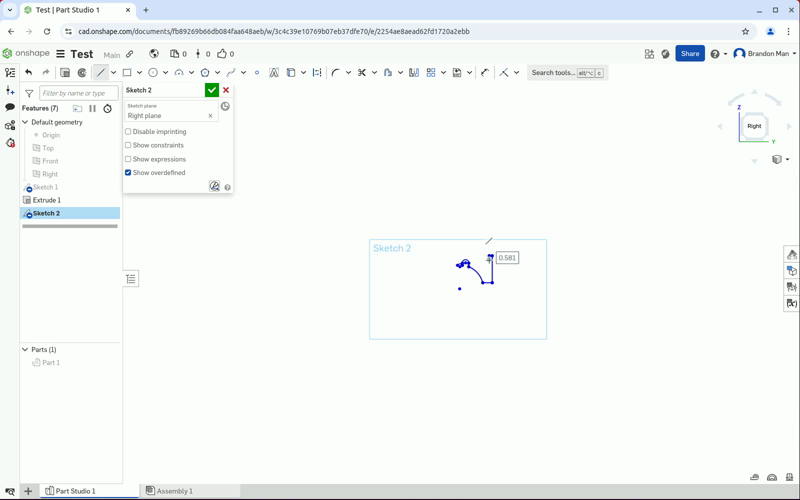
key_down(shift)
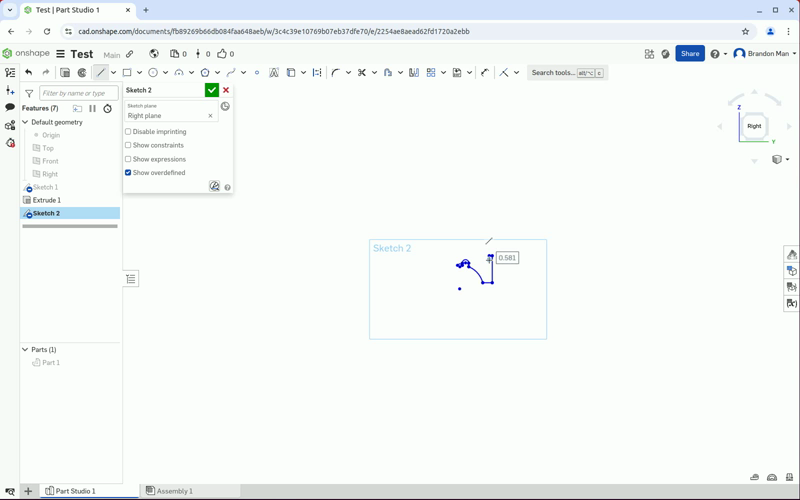
mouse_move(519, 259)
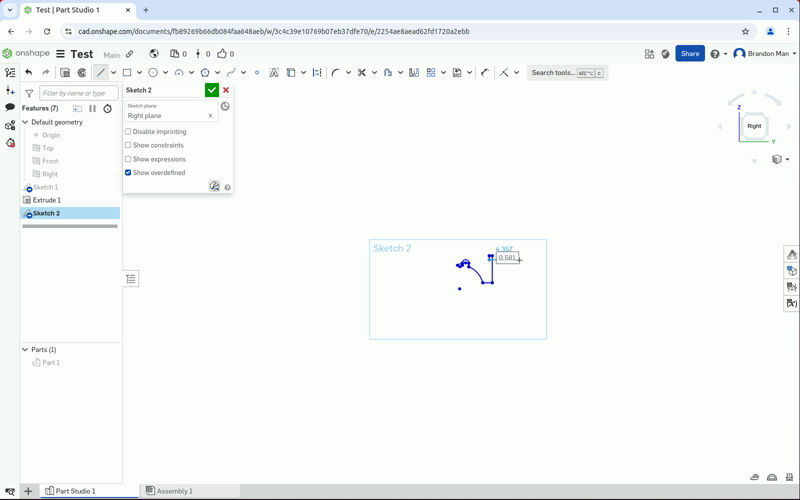
mouse_move(460, 259)
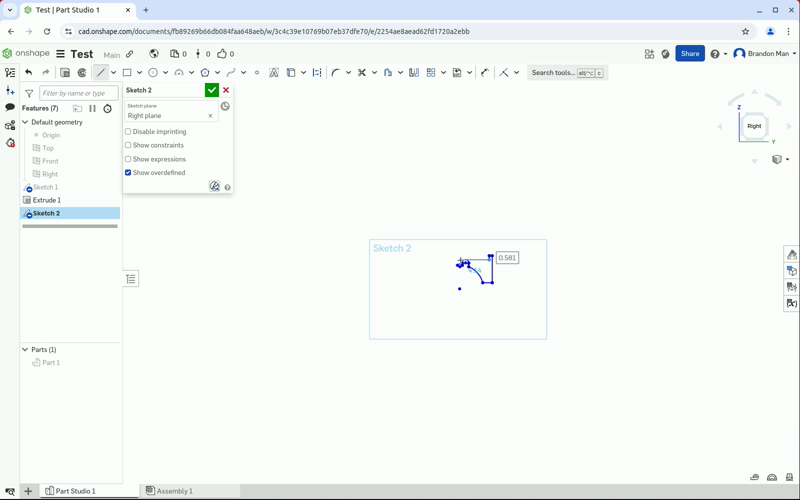
click(460, 259)
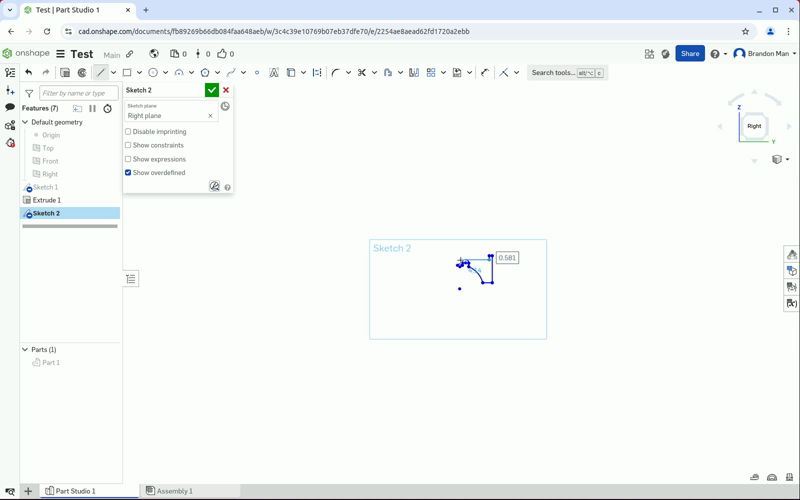
key_up(shift)
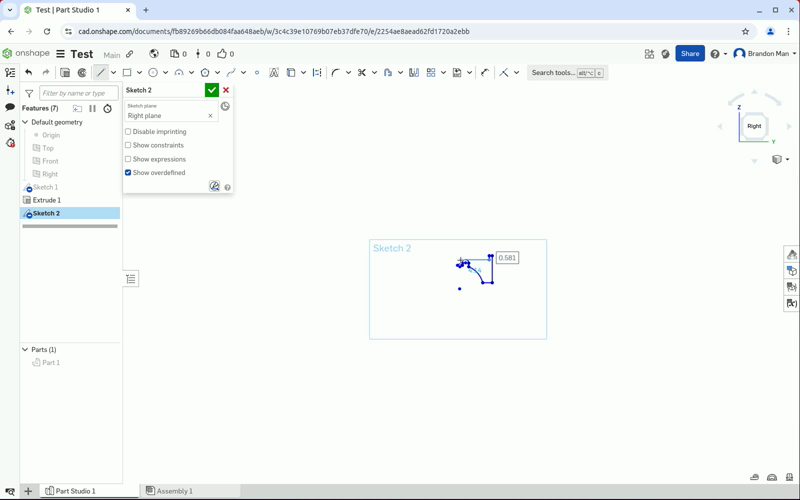
mouse_move(490, 259)
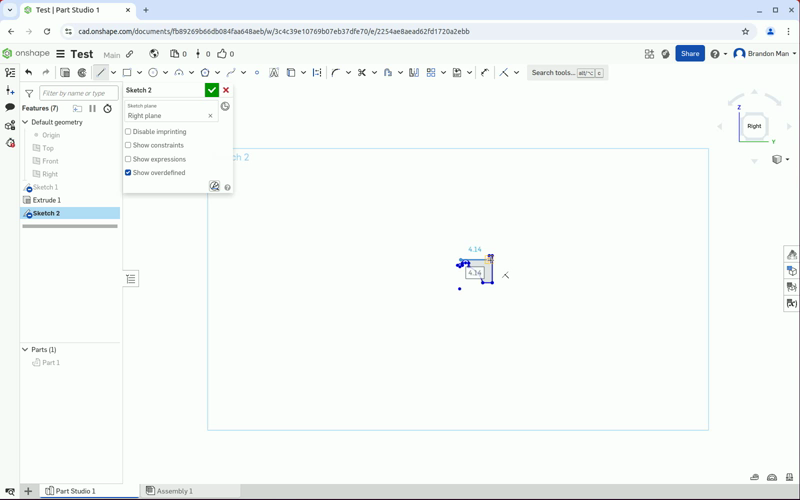
key_down(shift)
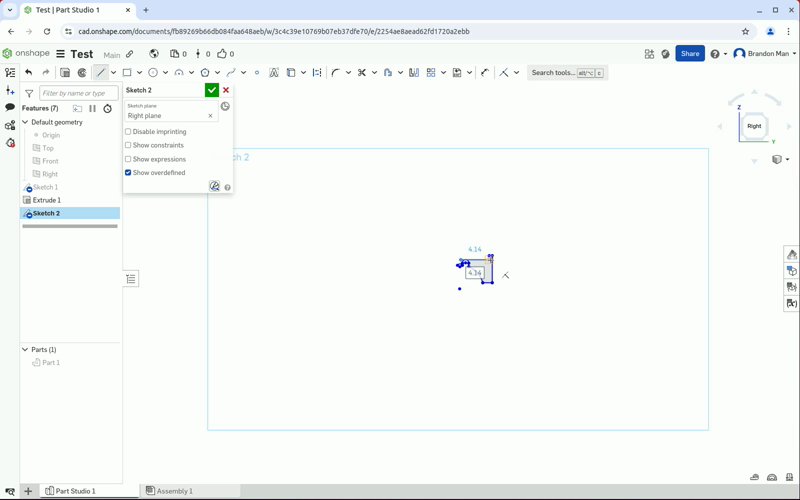
mouse_move(460, 265)
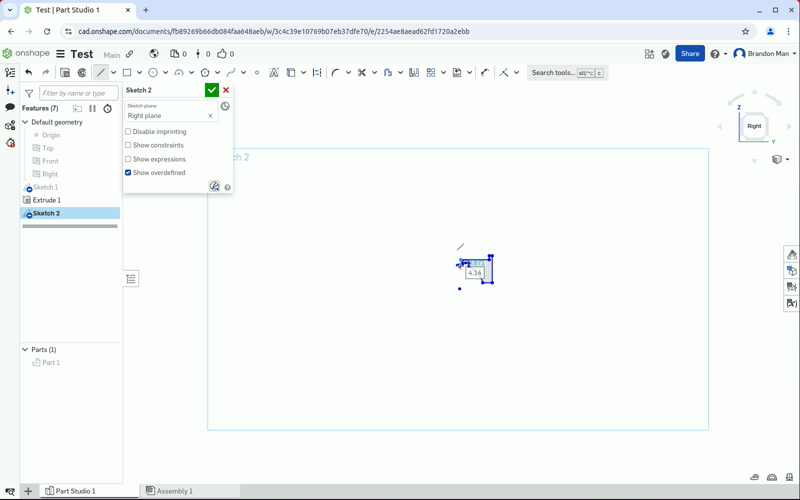
scroll(6)
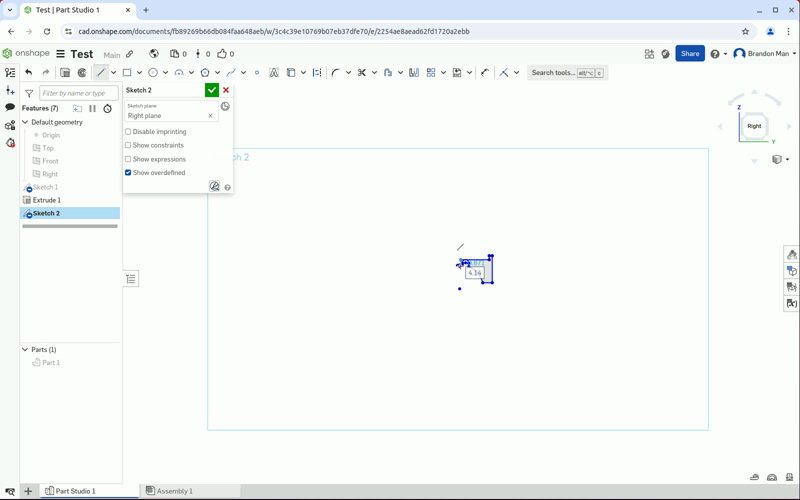
scroll(6)
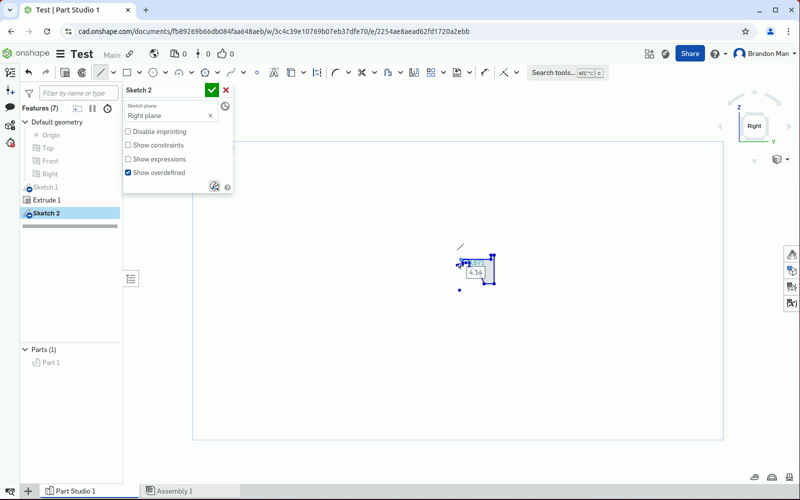
scroll(6)
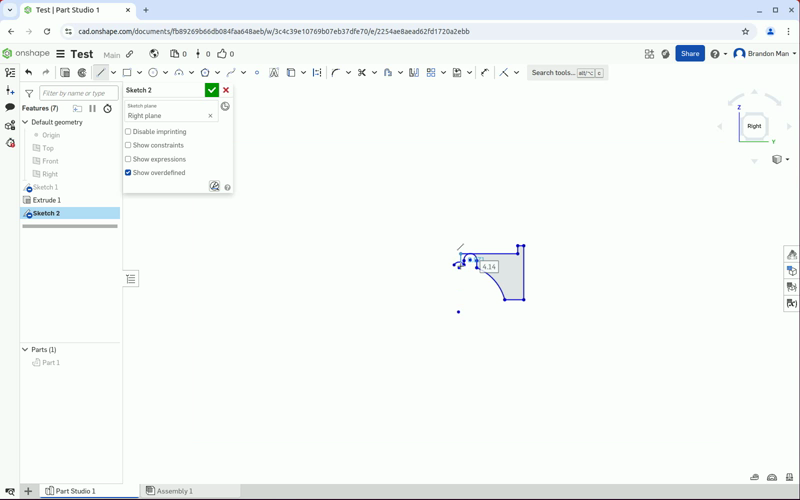
scroll(6)
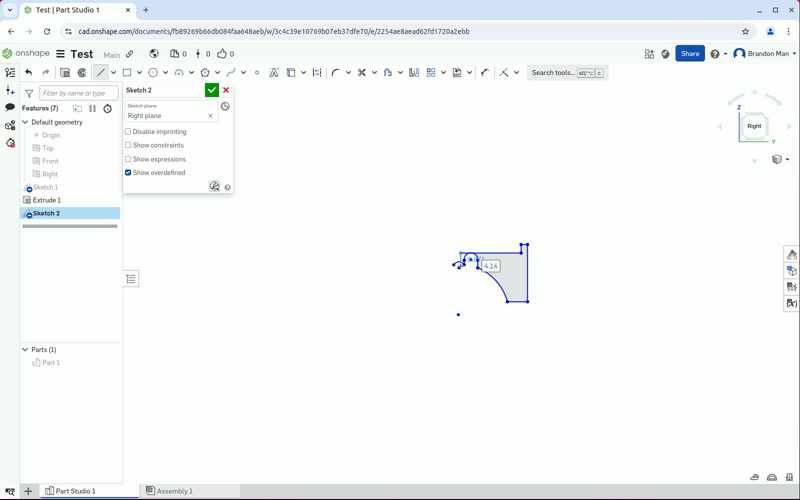
scroll(6)
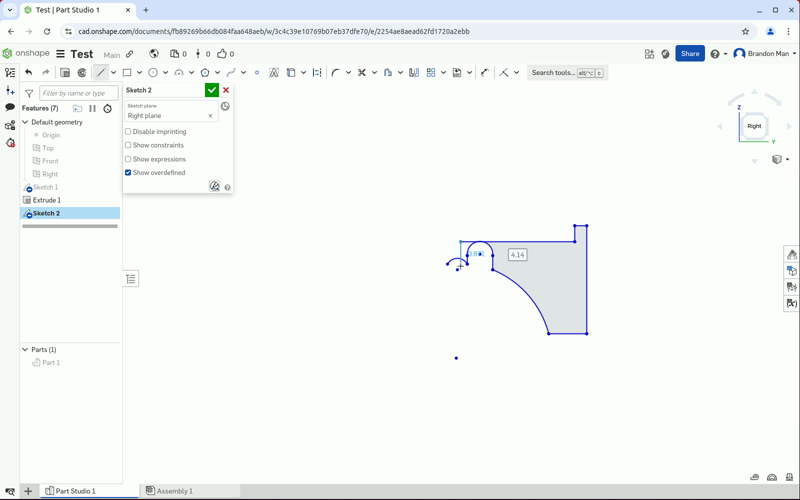
scroll(6)
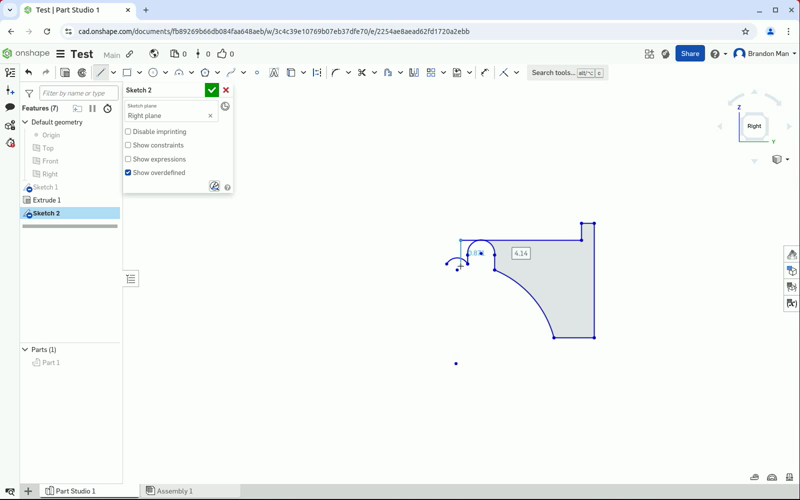
scroll(6)
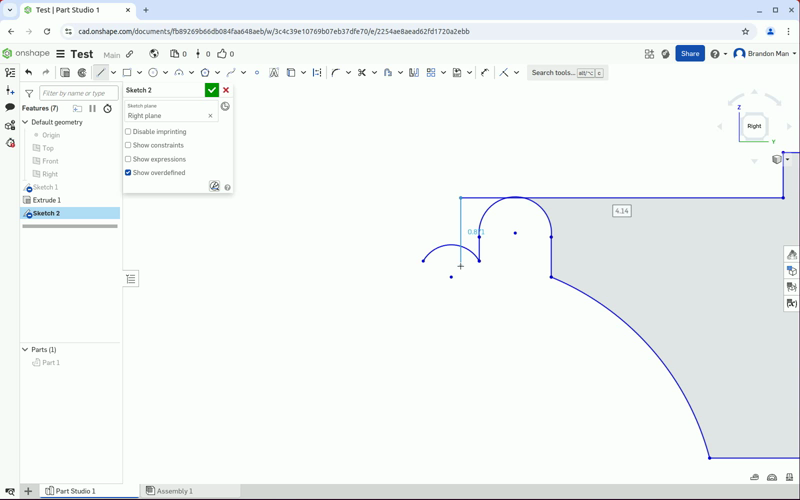
key_up(shift)
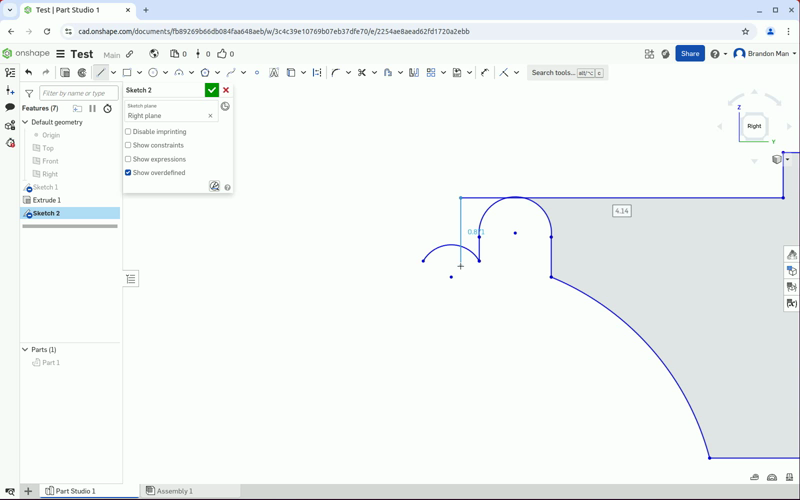
click(460, 265)
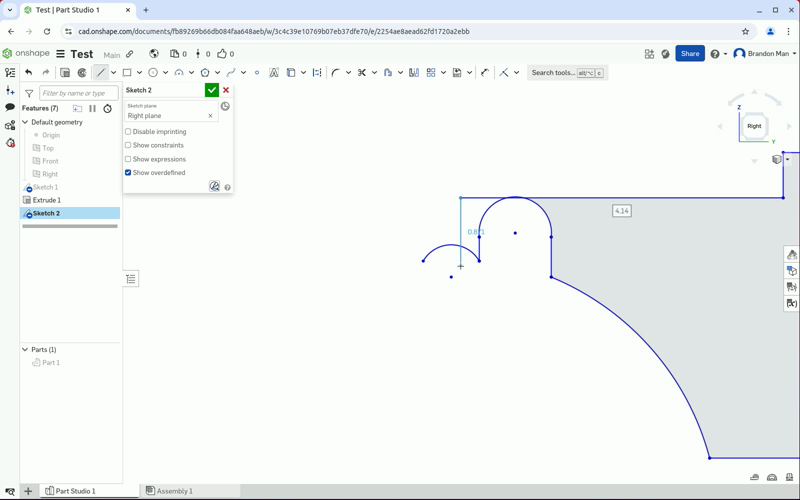
scroll(-6)
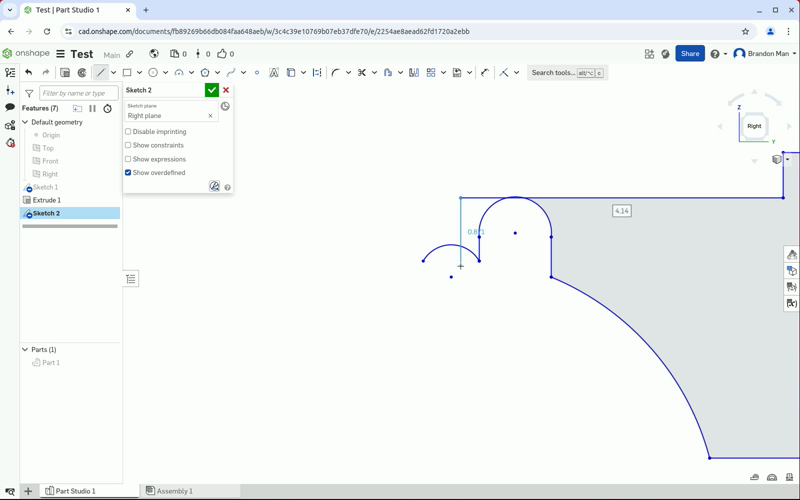
scroll(-6)
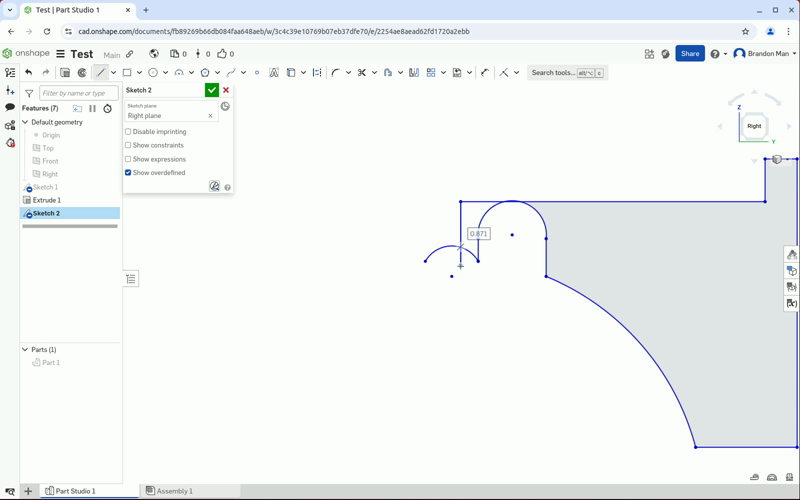
scroll(-6)
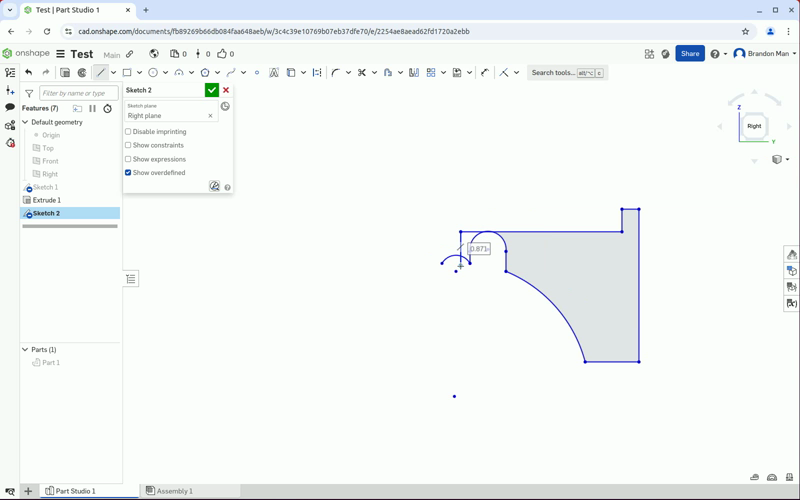
scroll(-6)
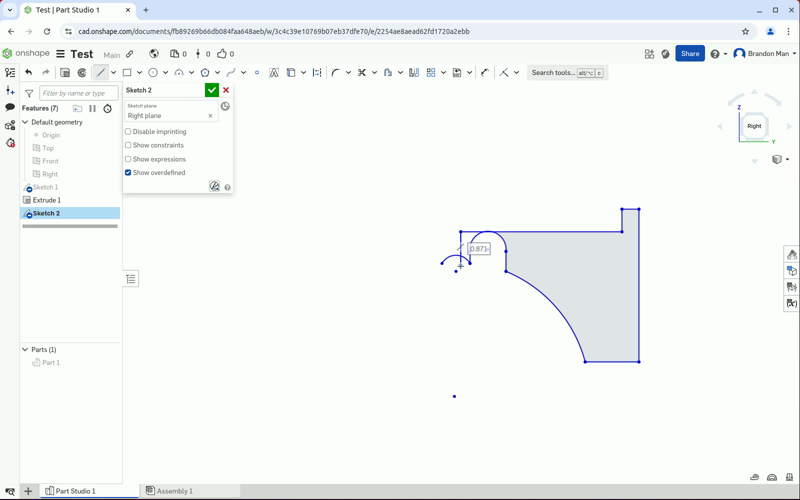
scroll(-6)
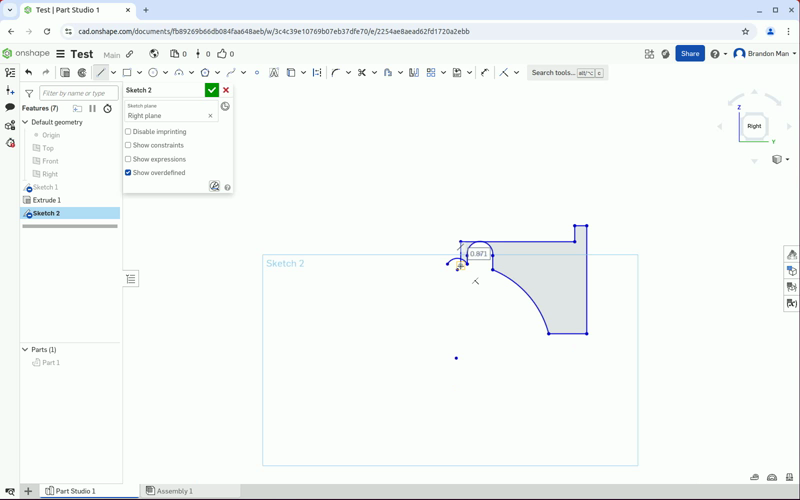
scroll(-6)
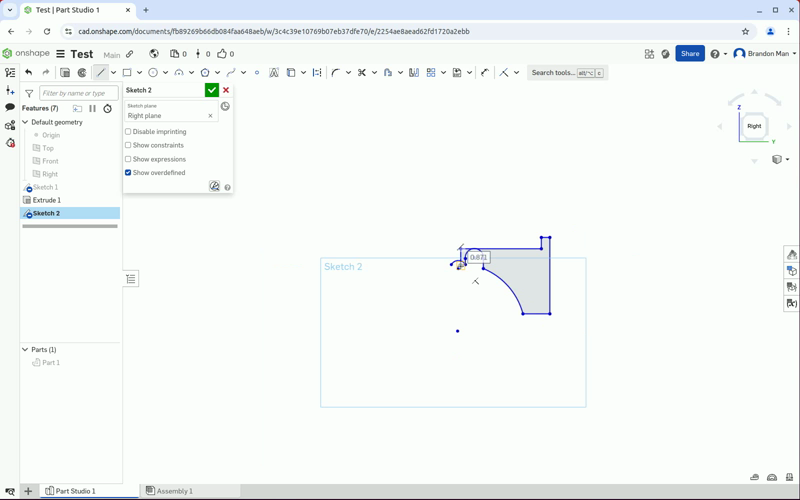
scroll(-6)
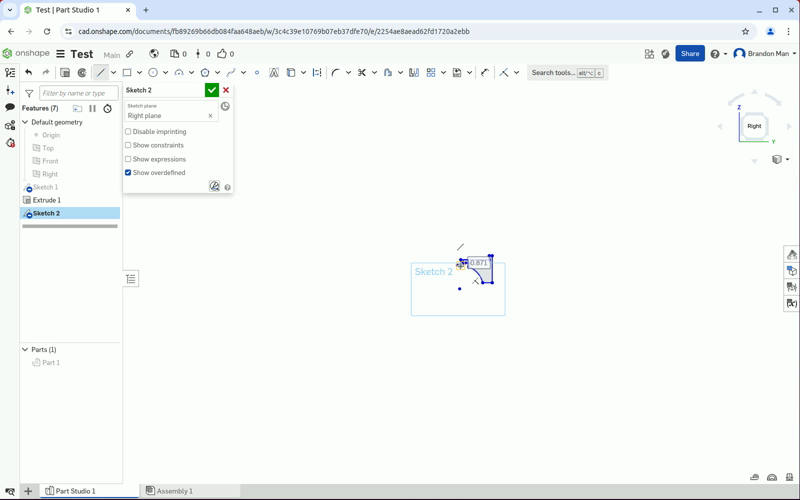
key(esc)
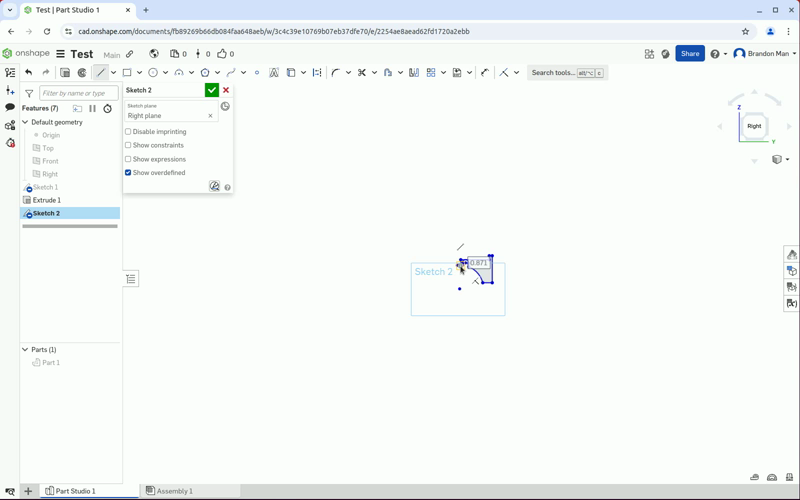
mouse_move(484, 262)
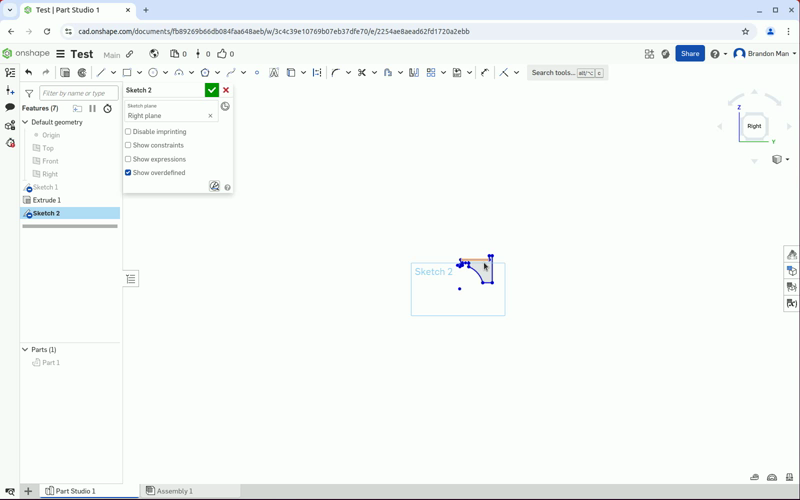
scroll(6)
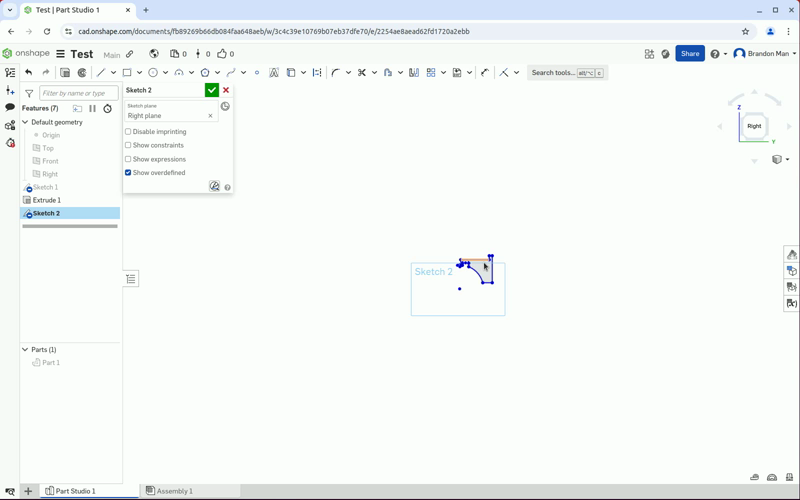
scroll(6)
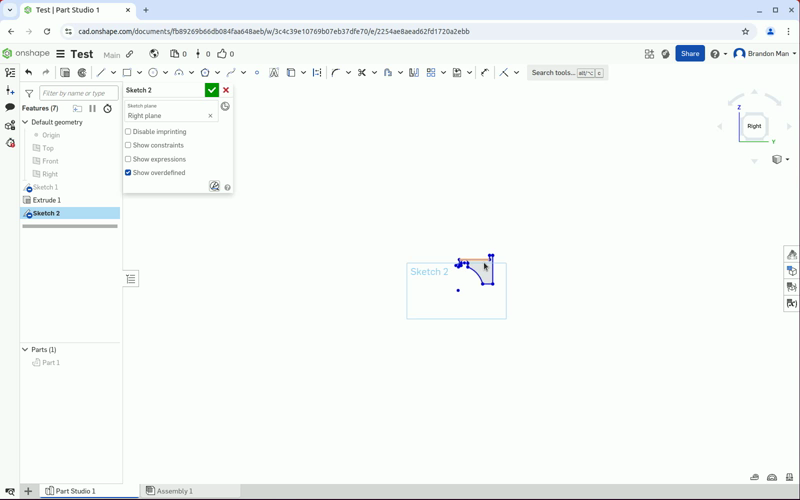
scroll(6)
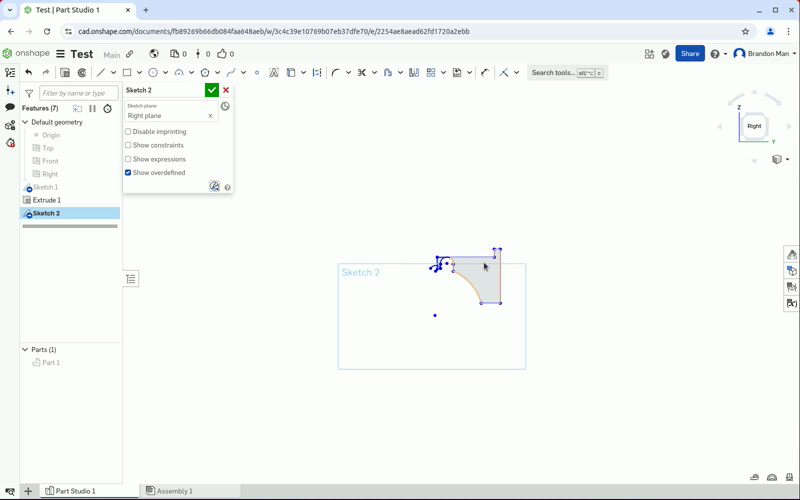
scroll(6)
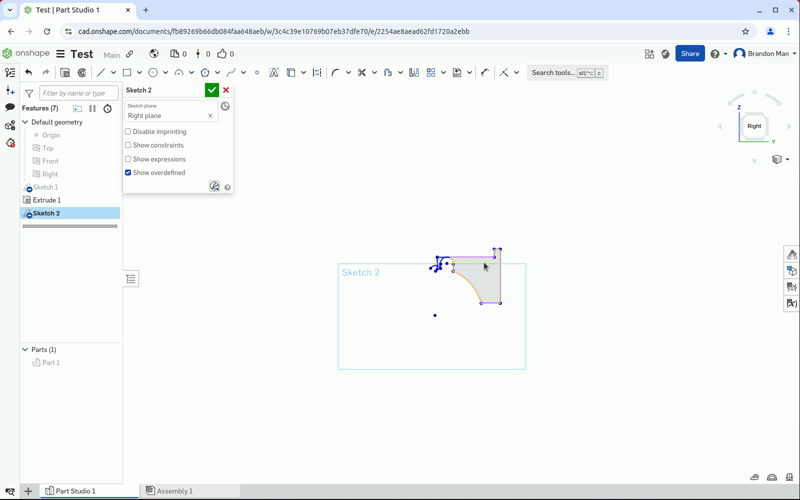
scroll(6)
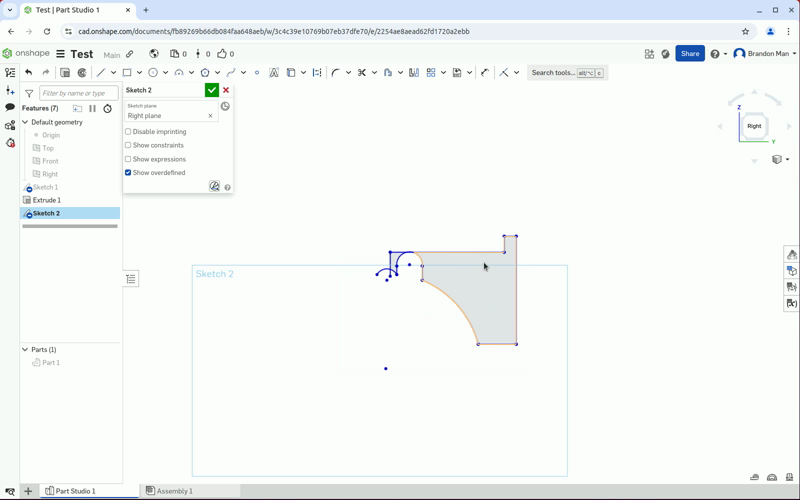
scroll(6)
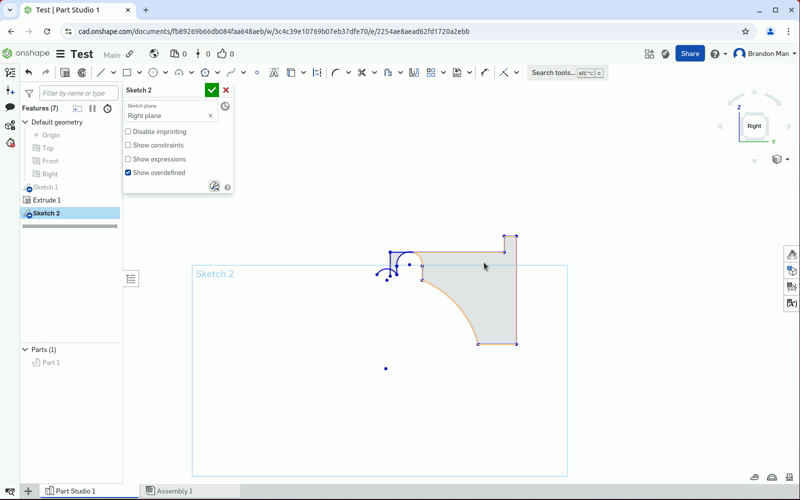
scroll(6)
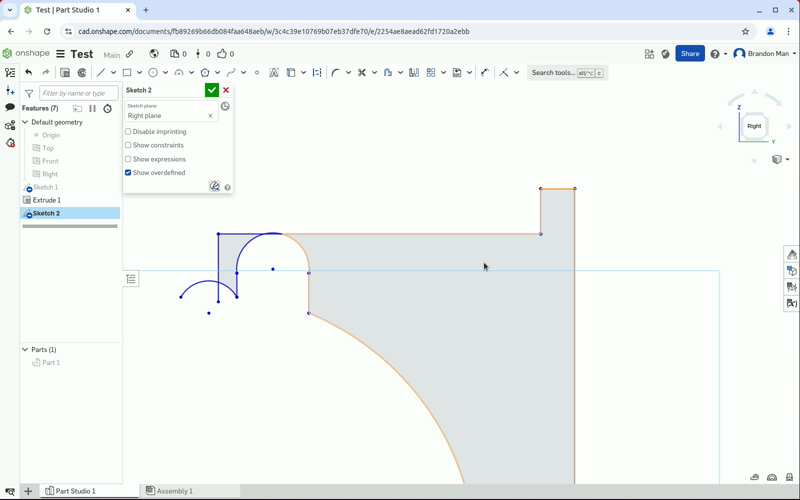
click(484, 262)
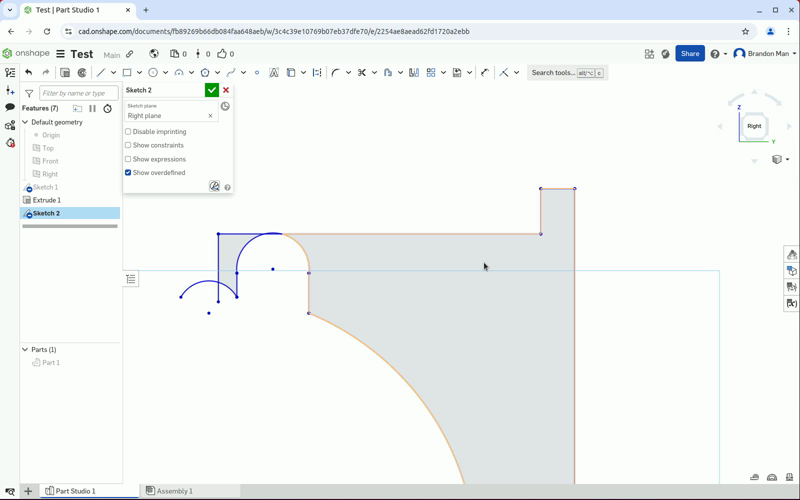
scroll(-6)
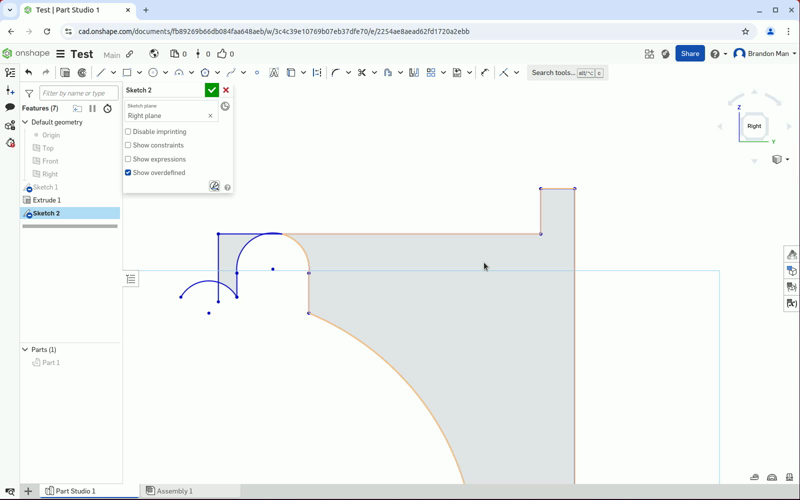
scroll(-6)
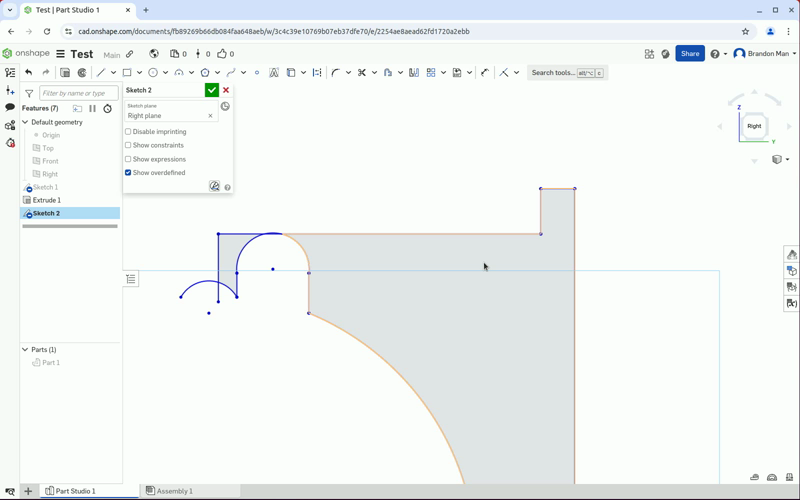
scroll(-6)
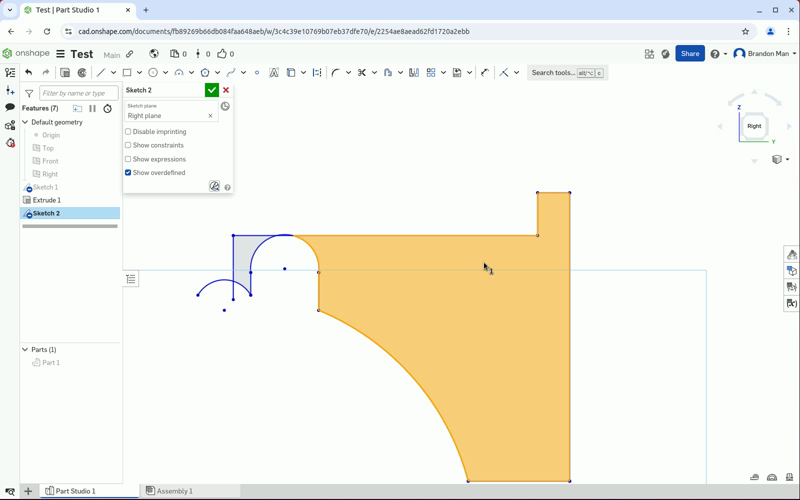
scroll(-6)
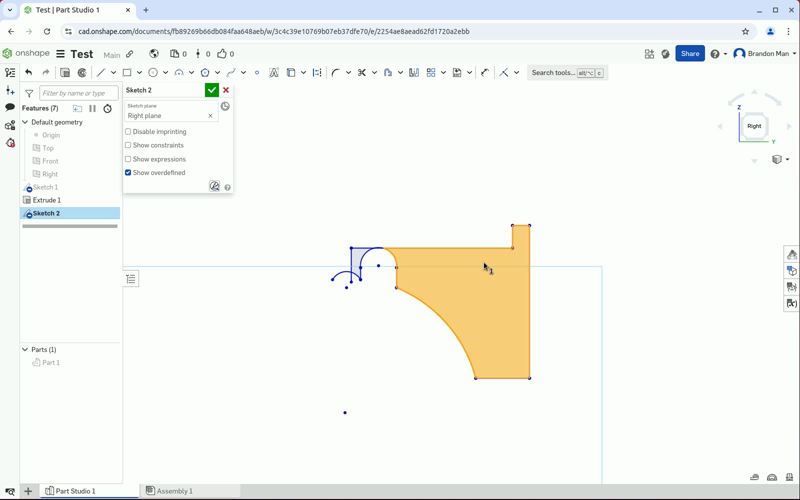
scroll(-6)
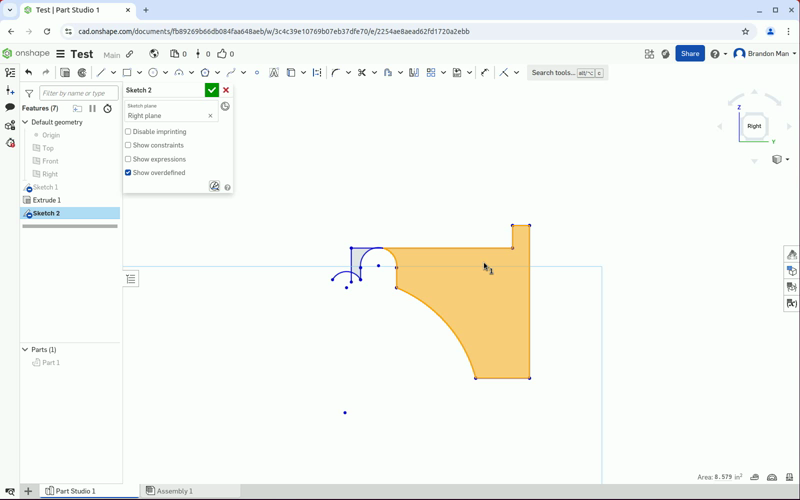
scroll(-6)
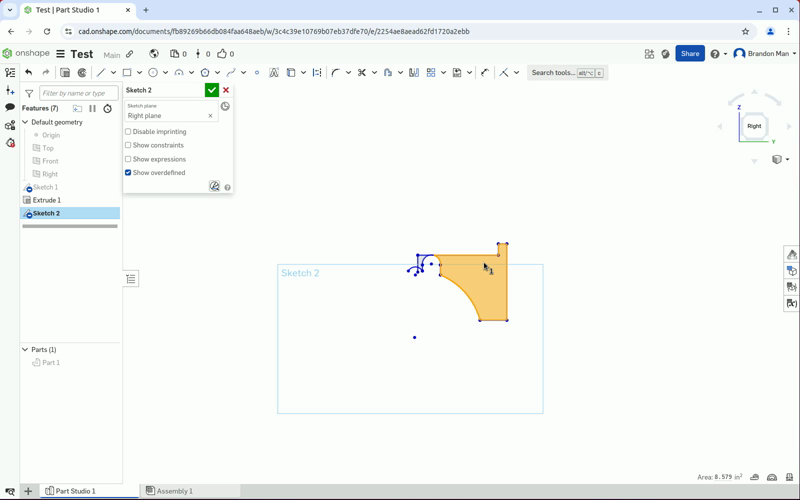
scroll(-6)
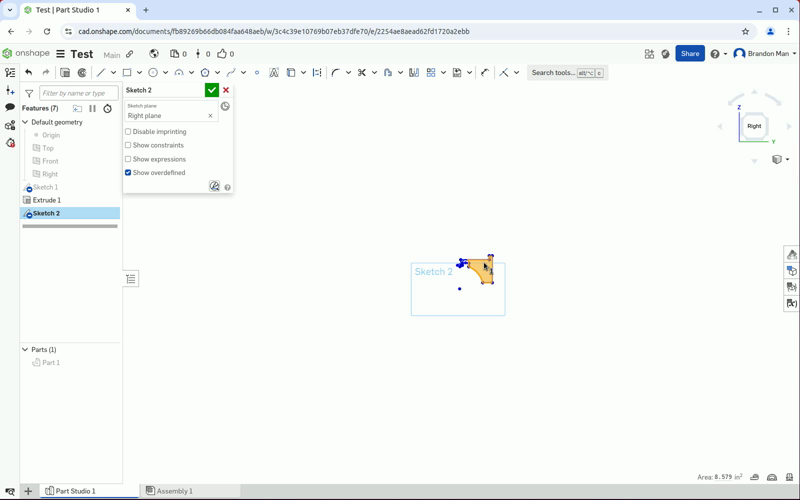
mouse_move(73, 352)
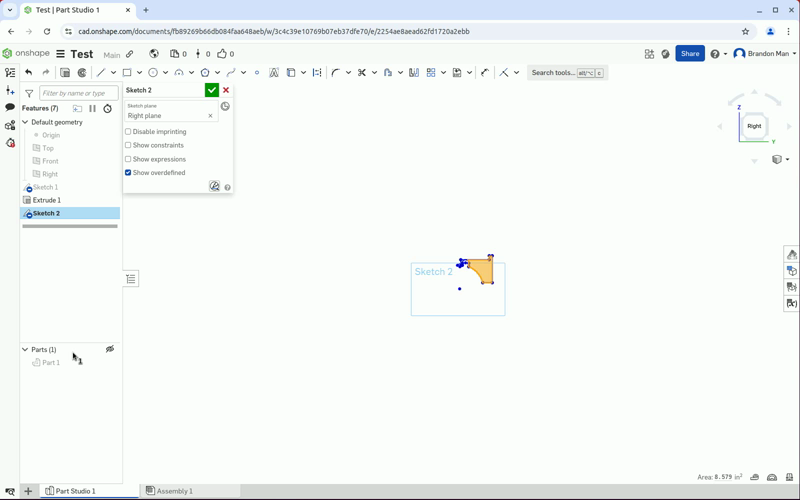
key(shift+y)
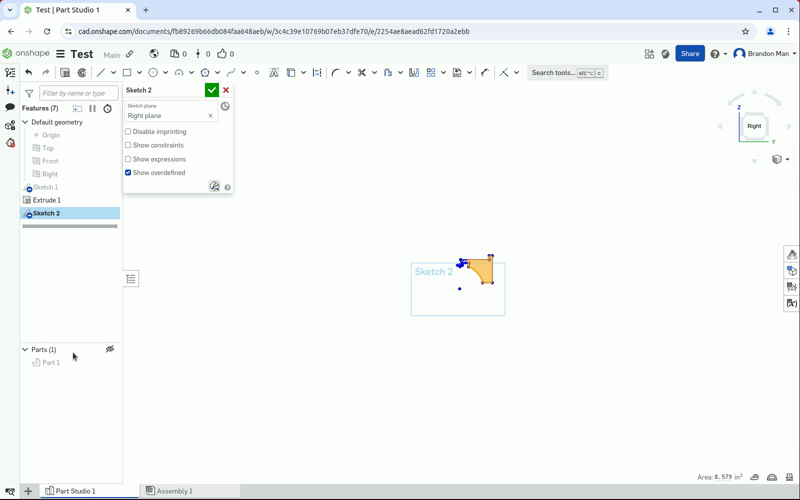
key(shift+e)
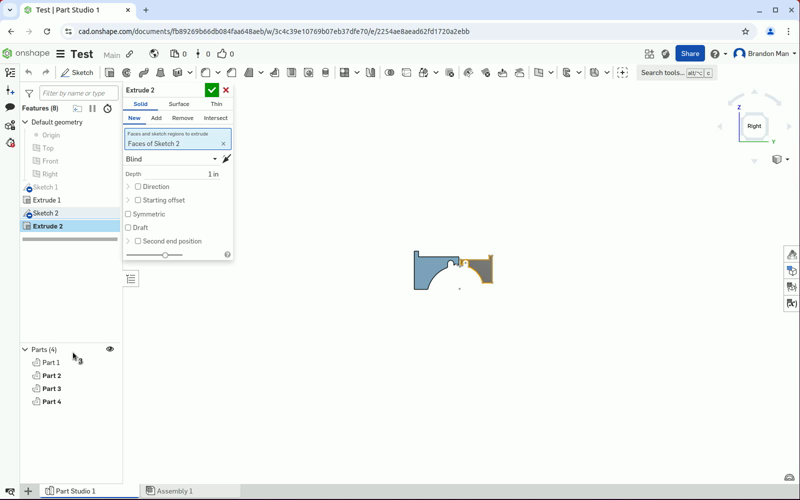
mouse_move(143, 106)
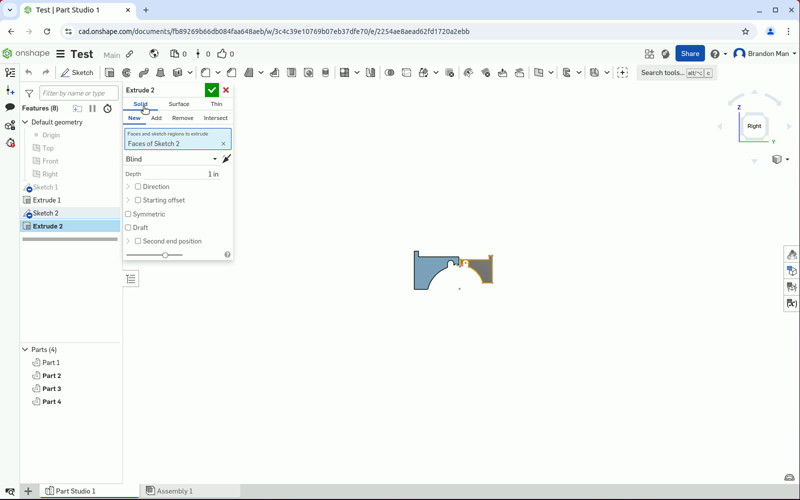
click(143, 106)
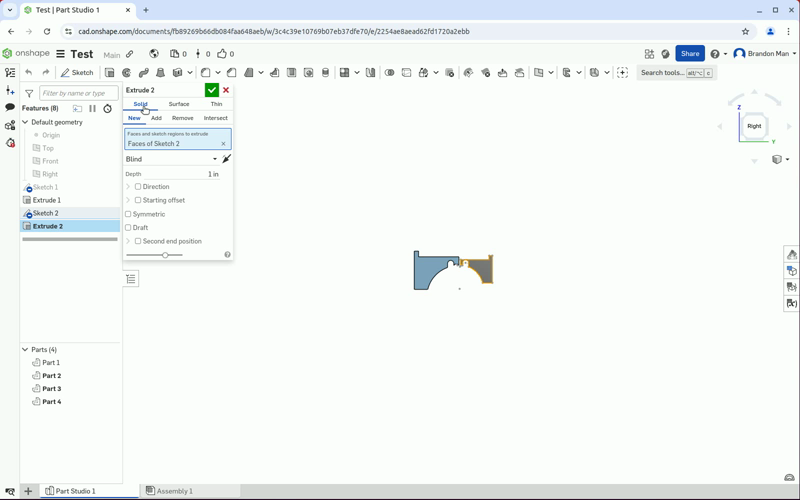
mouse_move(137, 120)
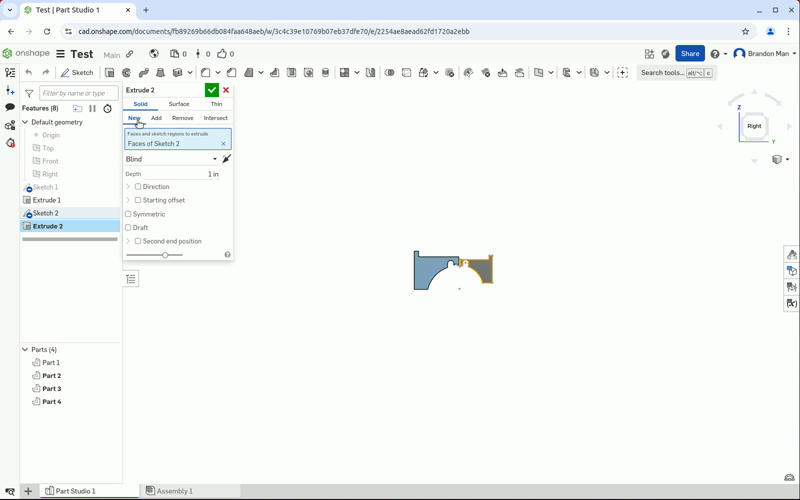
click(137, 120)
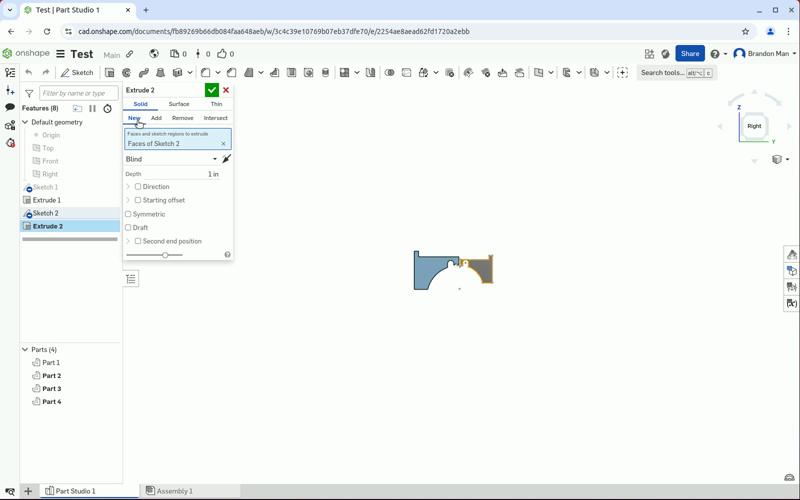
key(tab, 4)
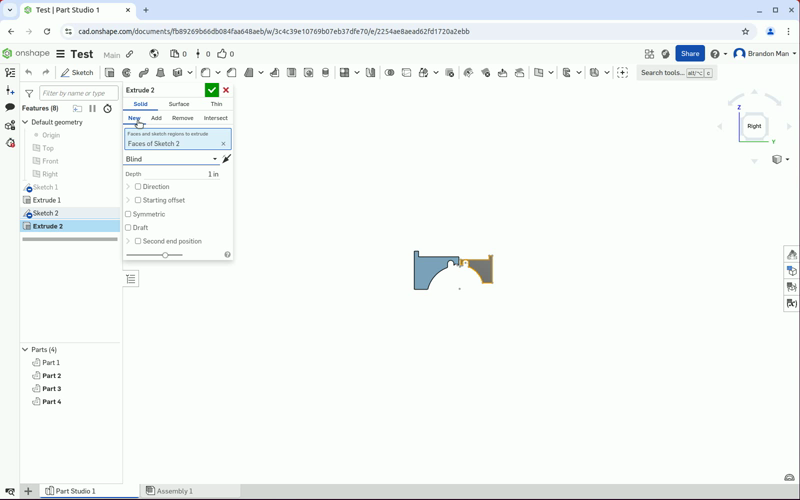
text(22.386)
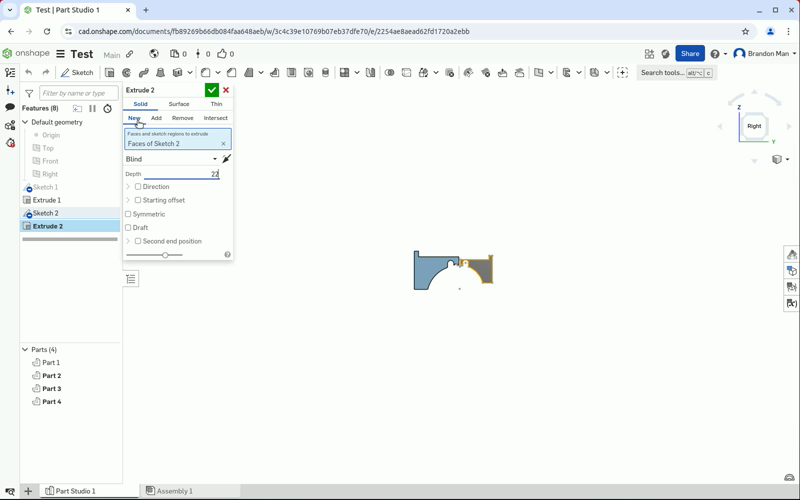
key(enter)
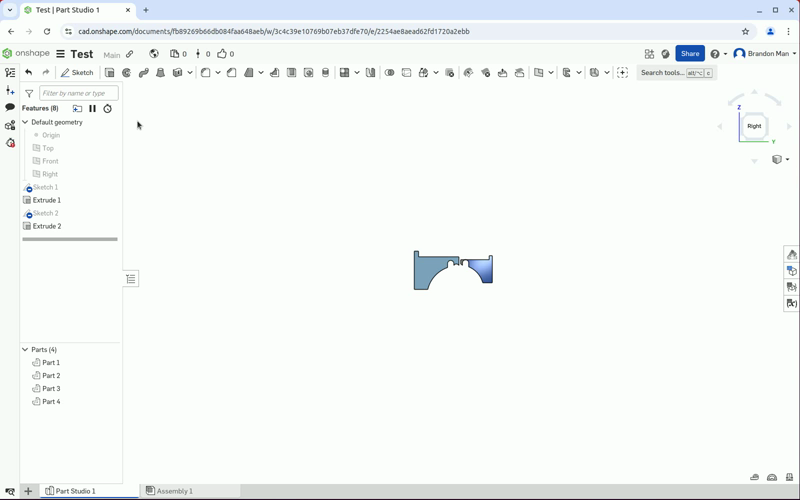
key(shift+h)
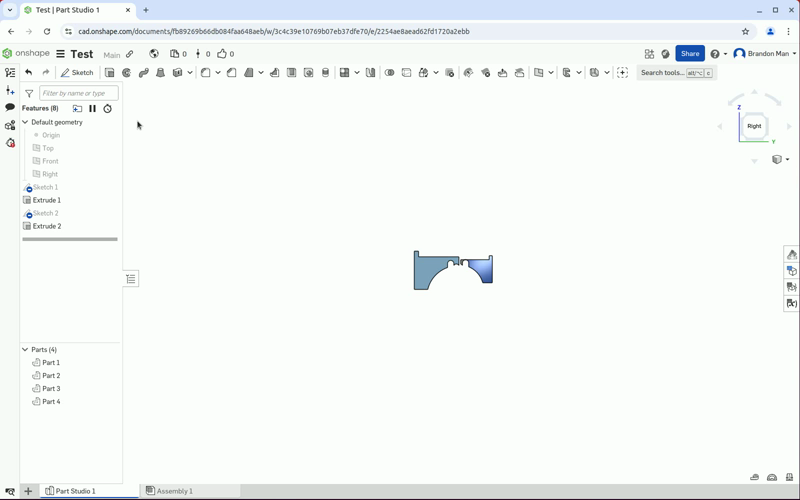
key(shift+h)
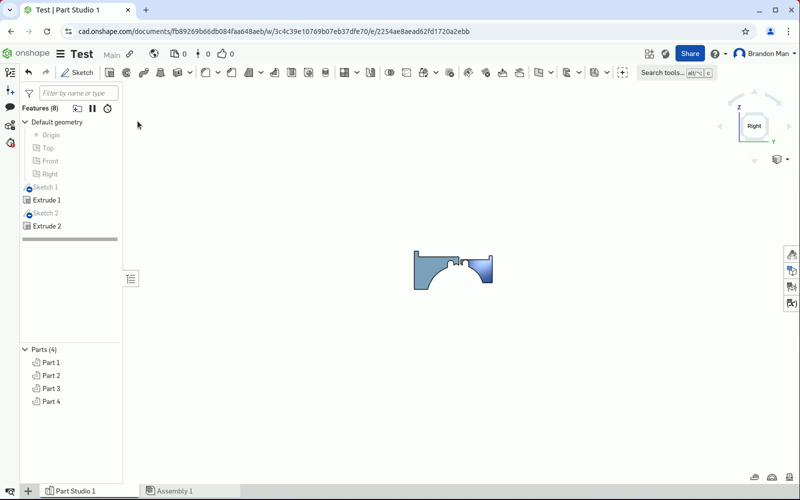
key(shift+7)
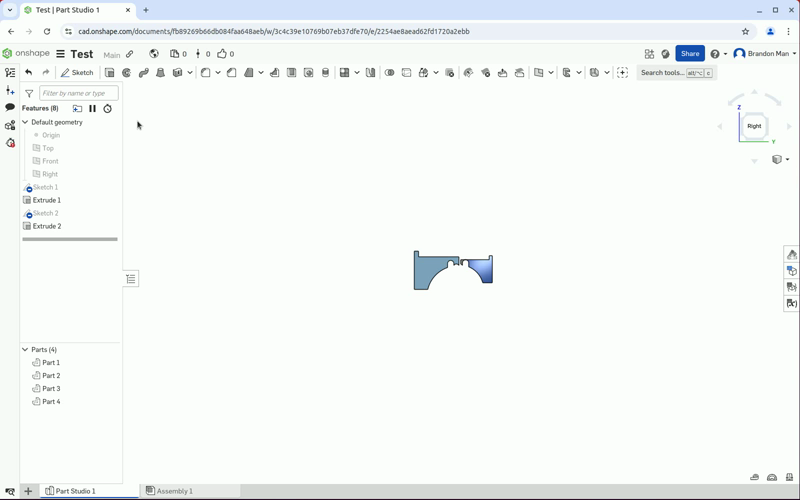
key(right, 2)
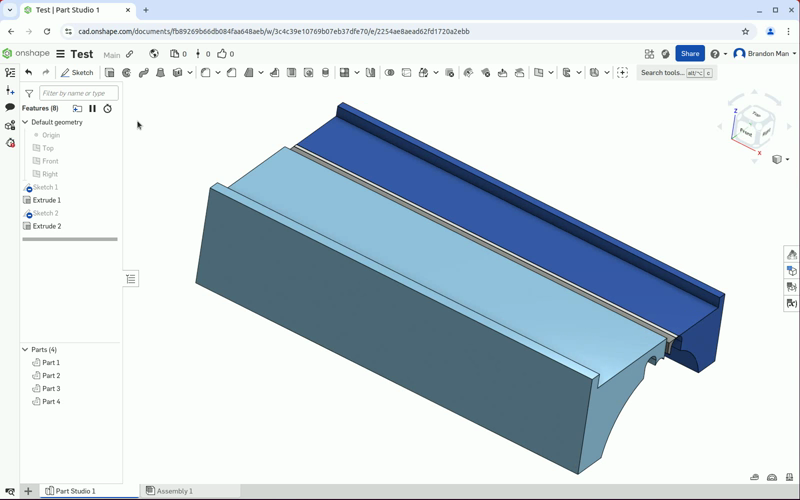
key(down, 2)
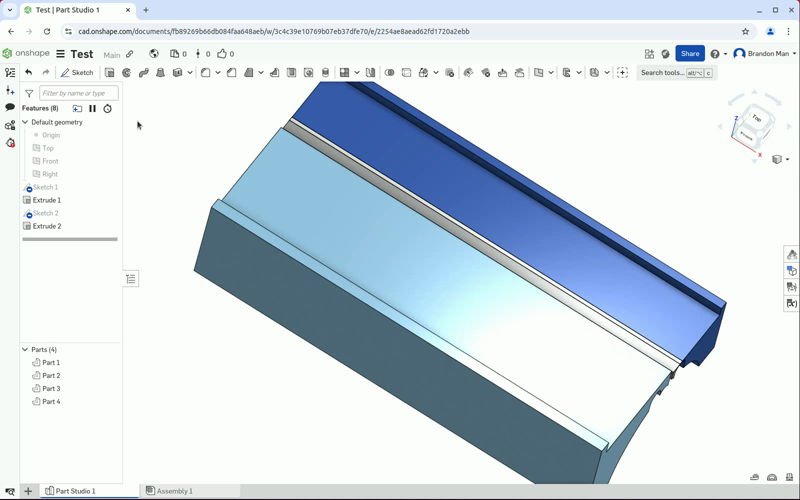
key(up, 2)
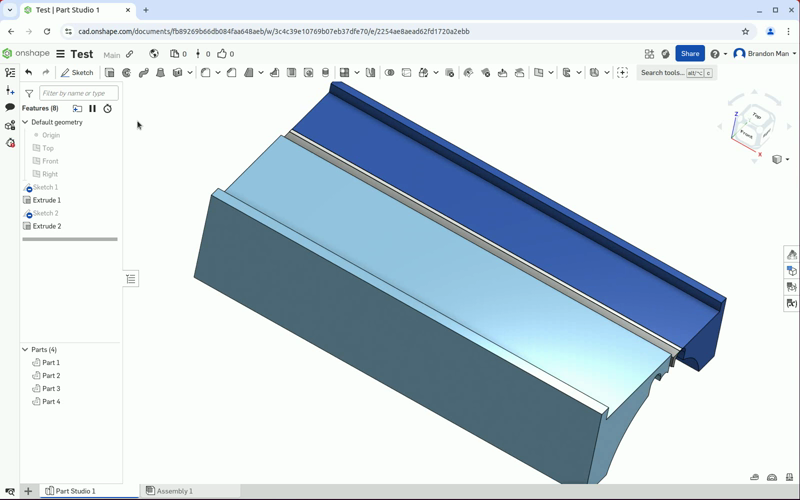
key(left, 2)
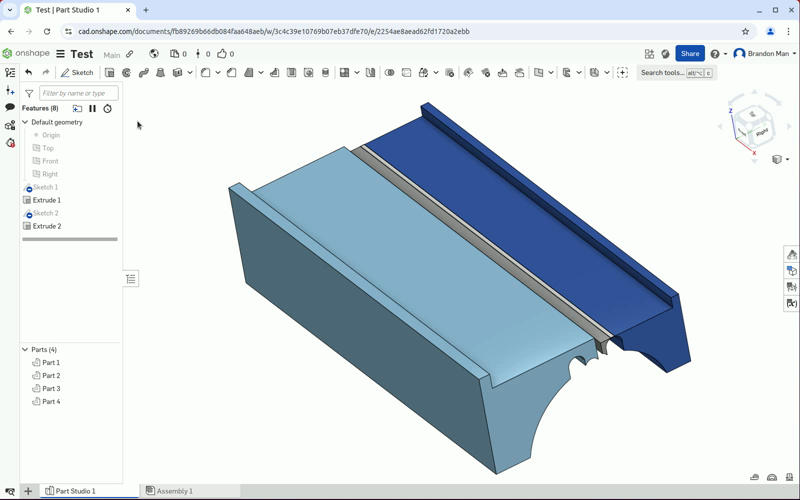
mouse_move(73, 189)
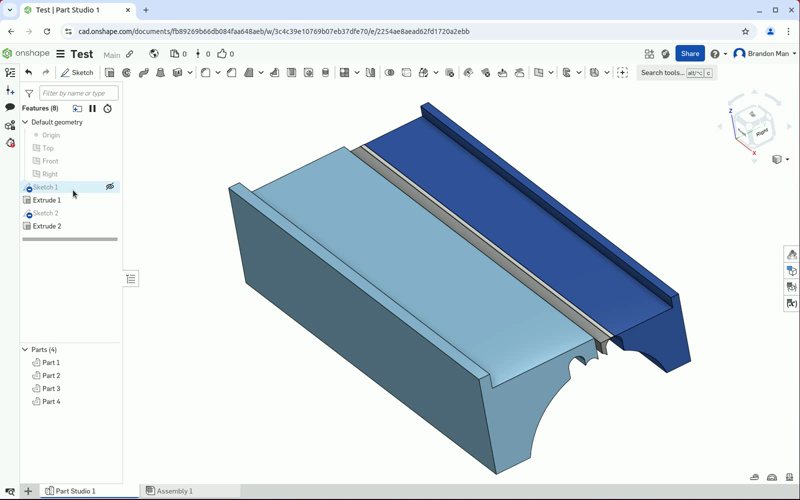
click(73, 189)